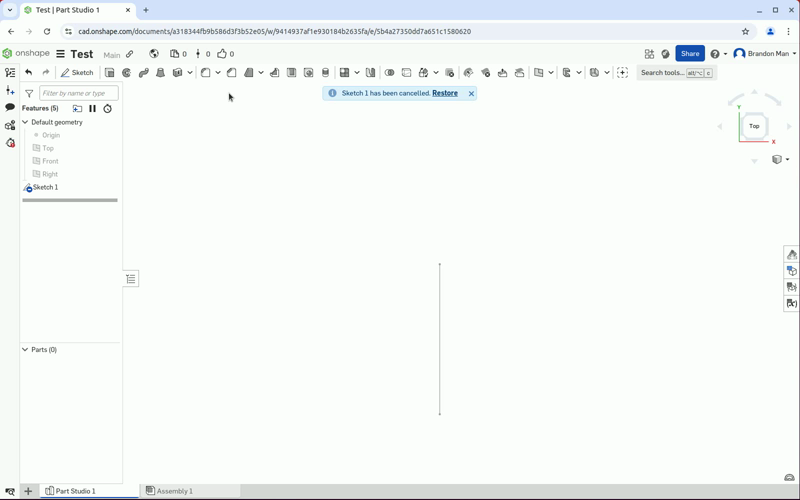
key(shift+h)
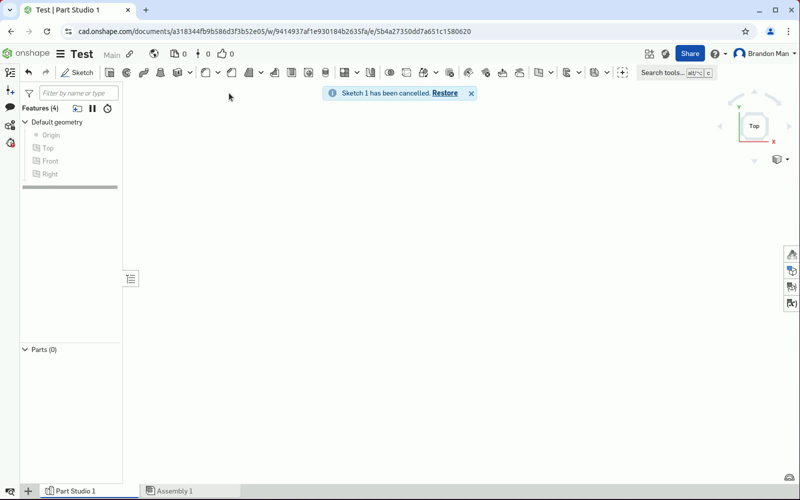
key(shift+s)
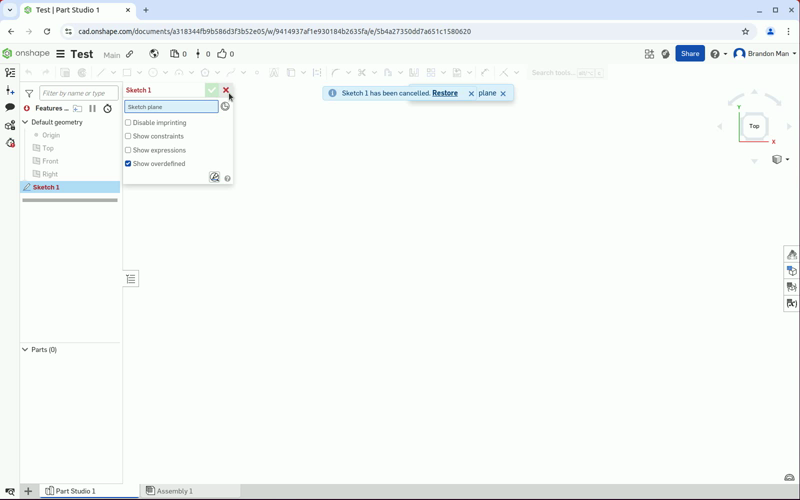
mouse_move(73, 150)
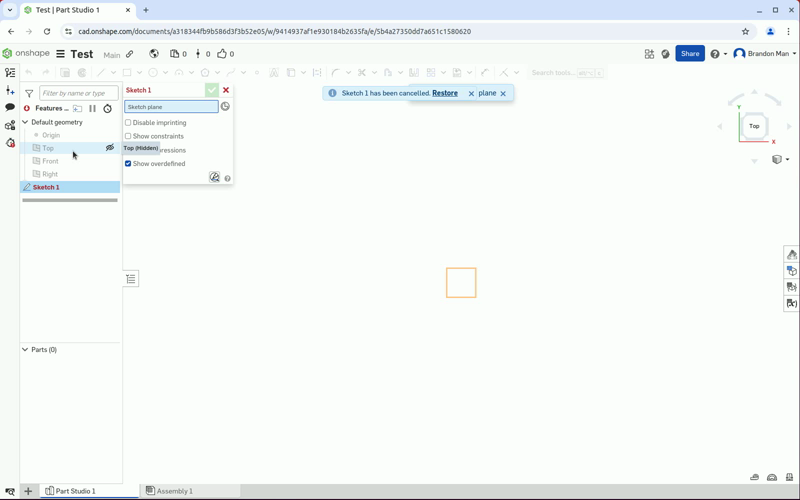
click(73, 150)
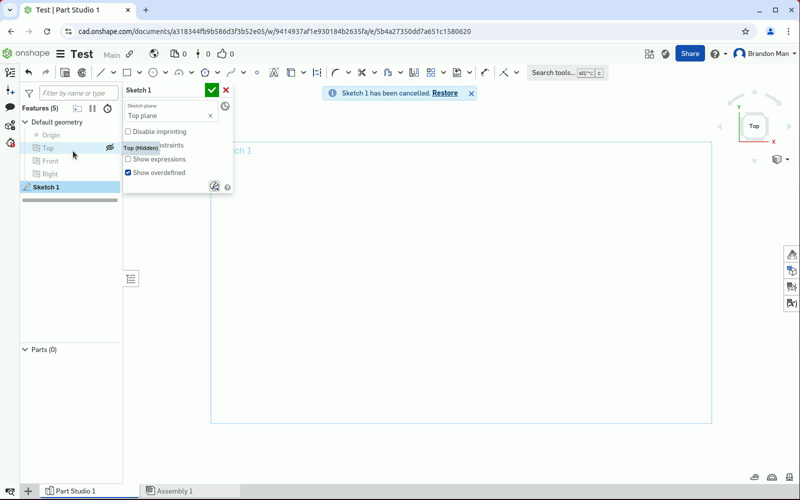
mouse_move(73, 352)
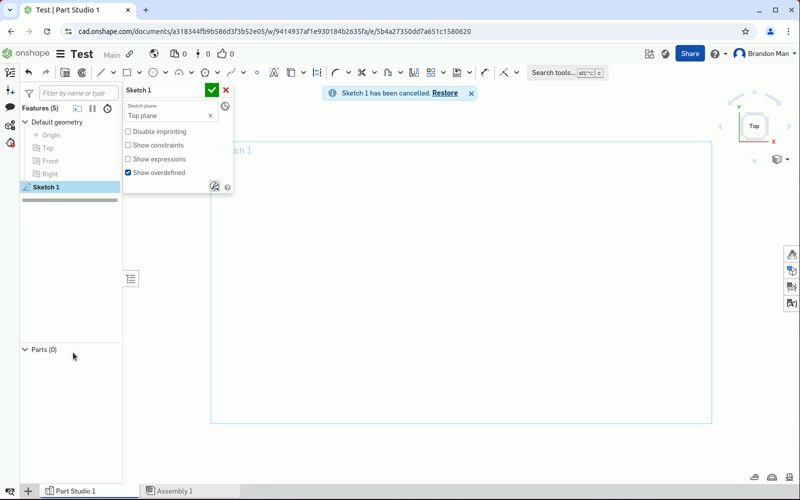
key(y)
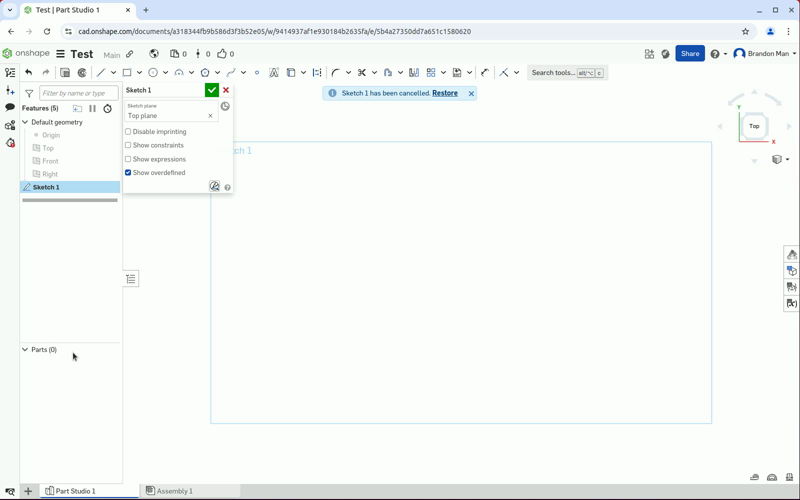
key(l)
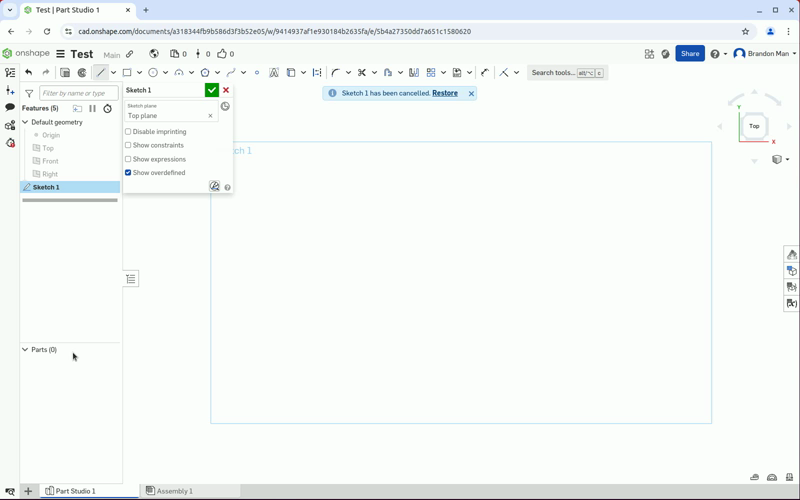
key_down(shift)
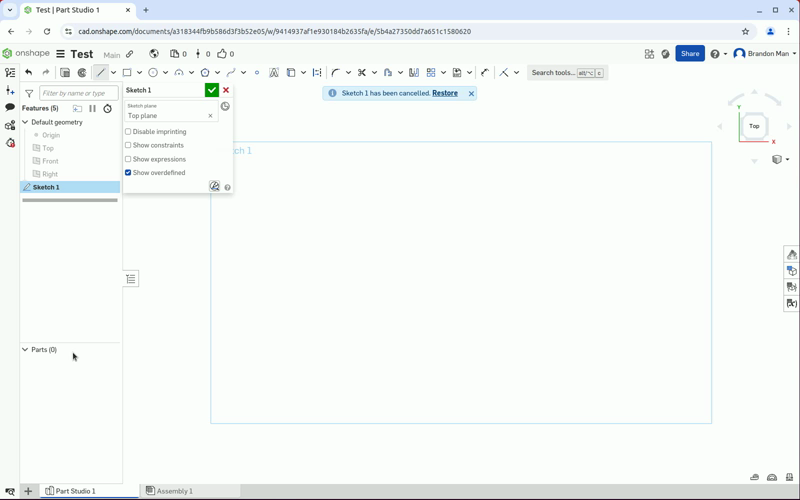
mouse_move(460, 348)
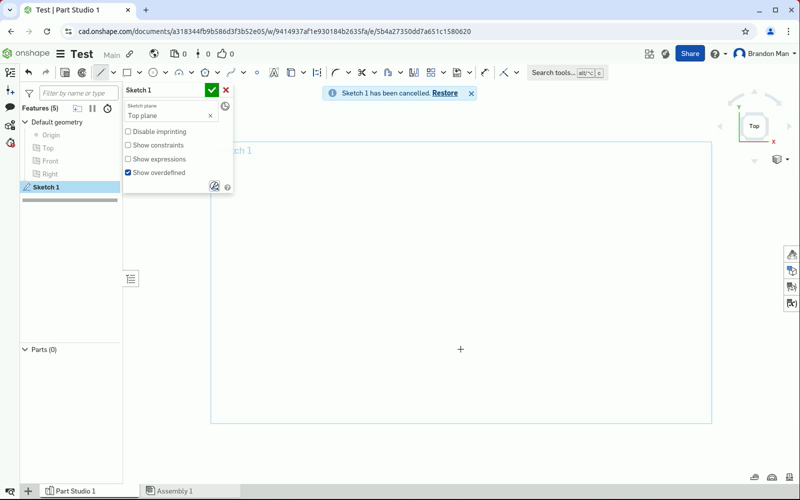
click(460, 348)
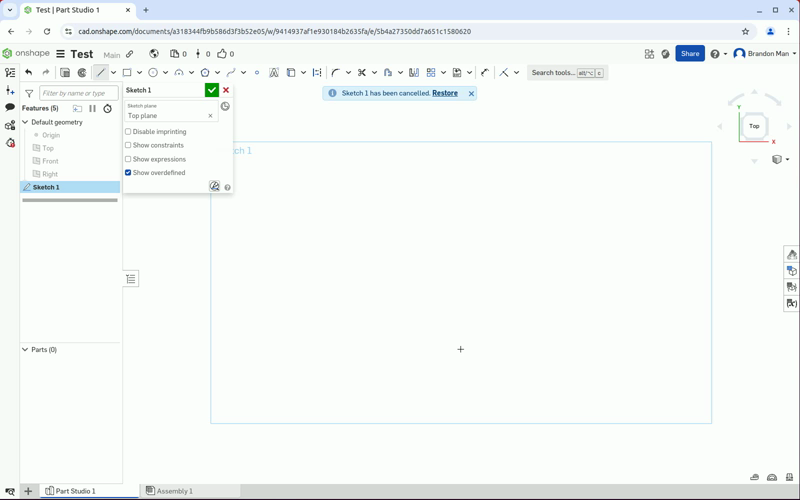
key_up(shift)
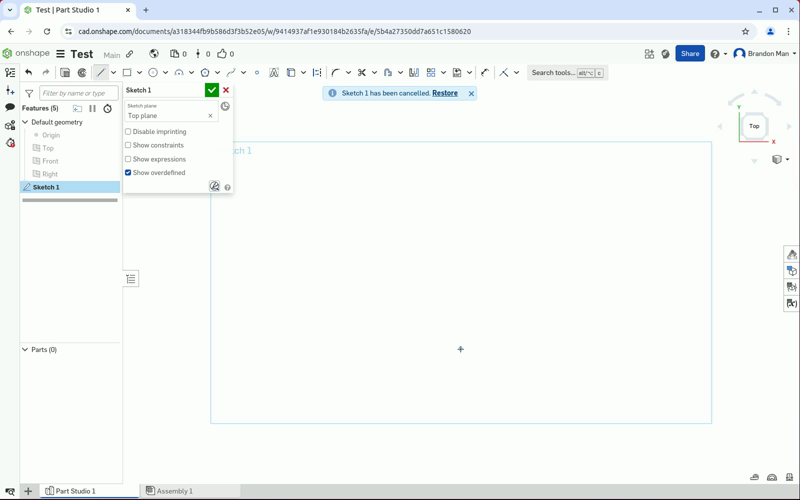
key_down(shift)
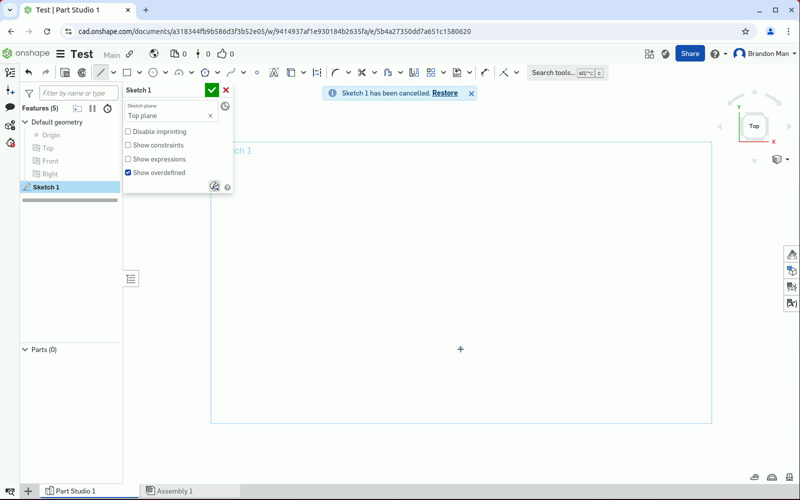
mouse_move(490, 348)
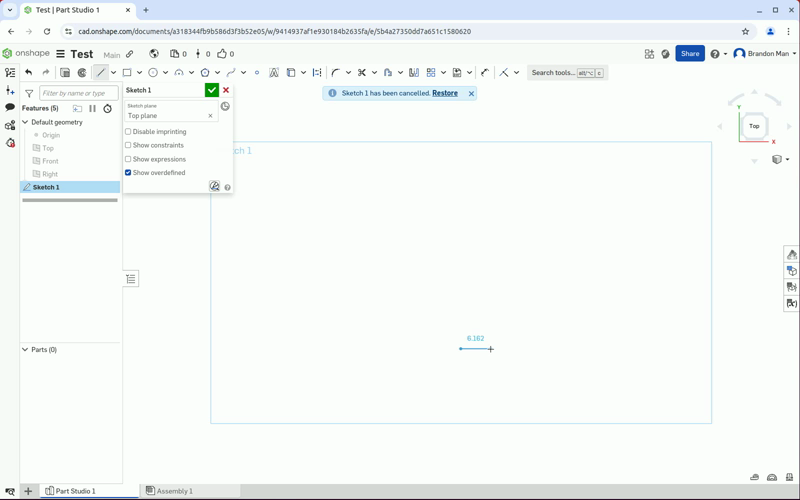
mouse_move(513, 348)
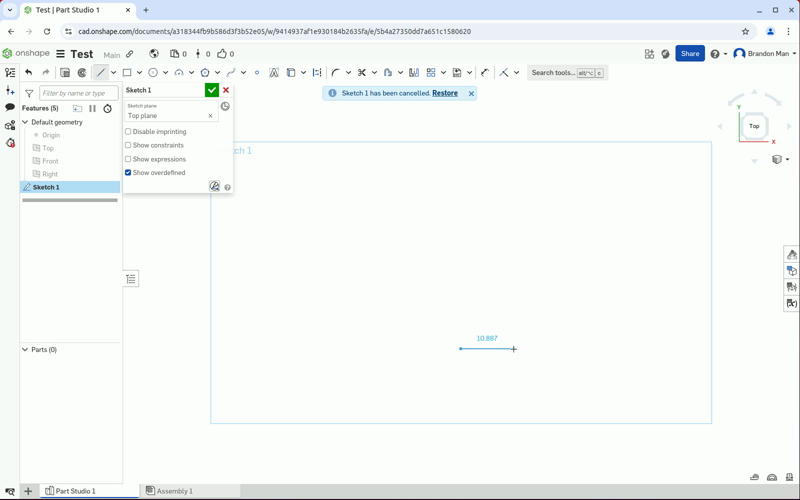
click(513, 348)
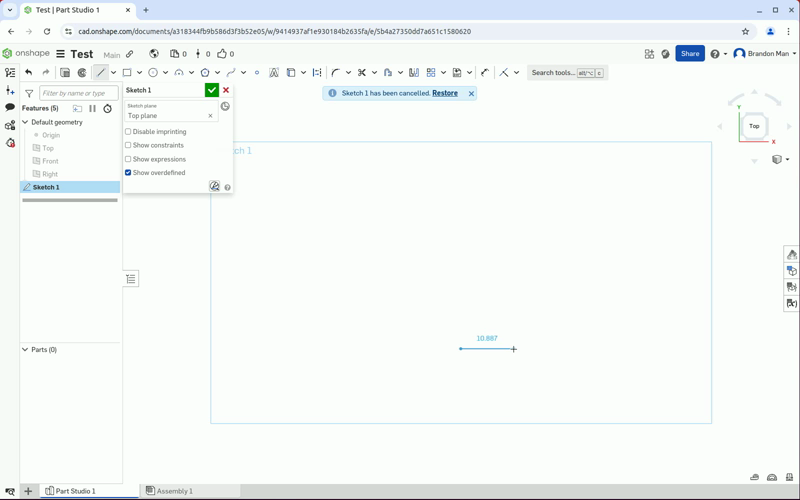
key_up(shift)
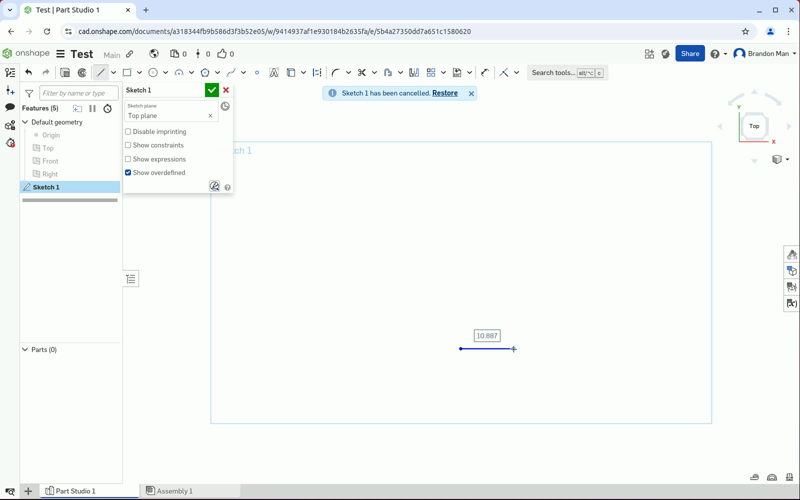
key_down(shift)
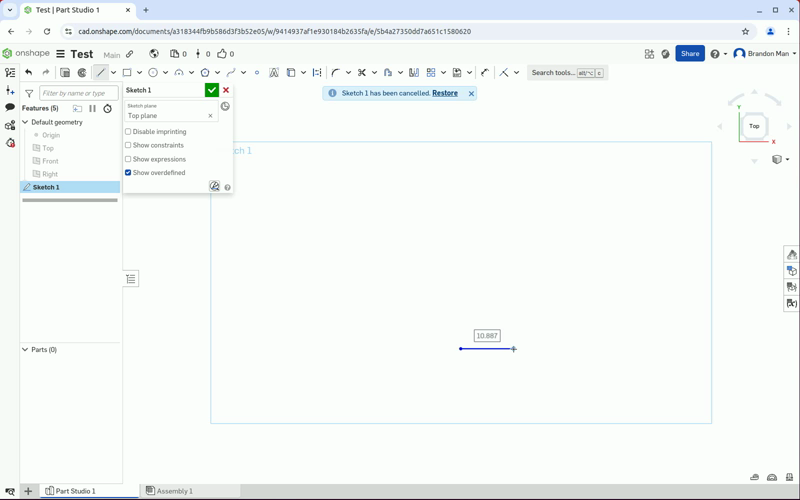
mouse_move(513, 282)
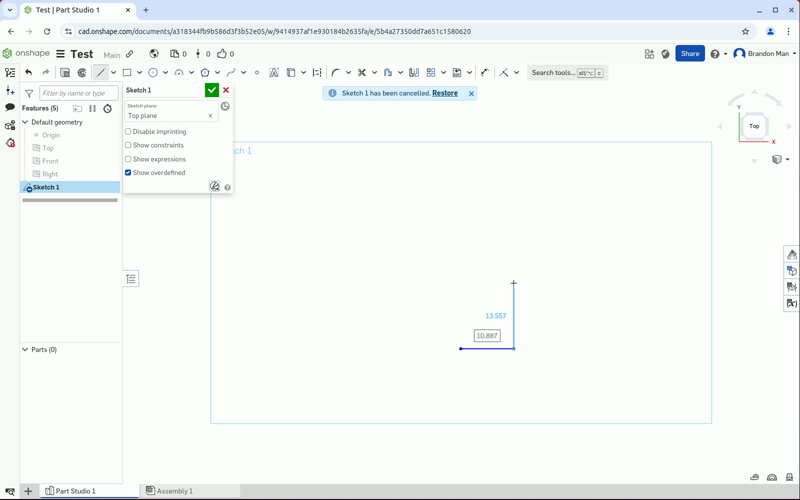
click(513, 282)
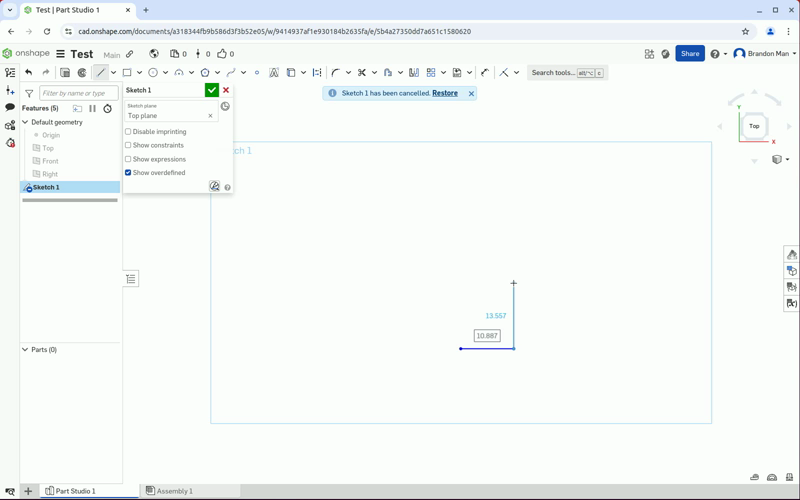
key_up(shift)
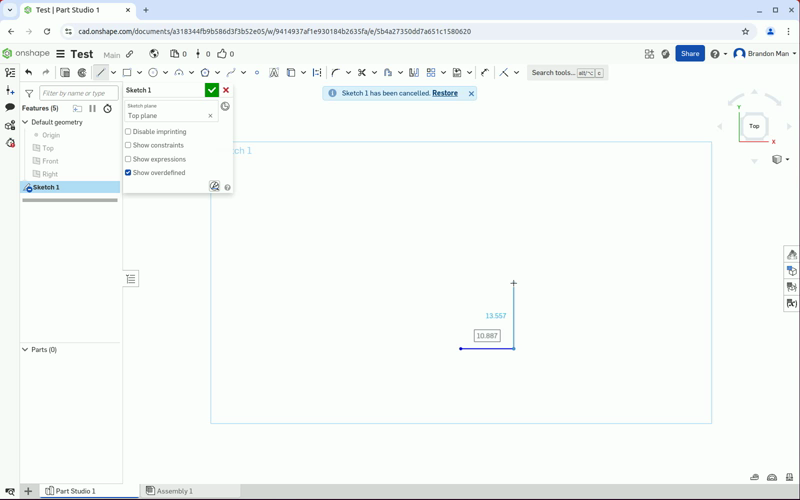
key_down(shift)
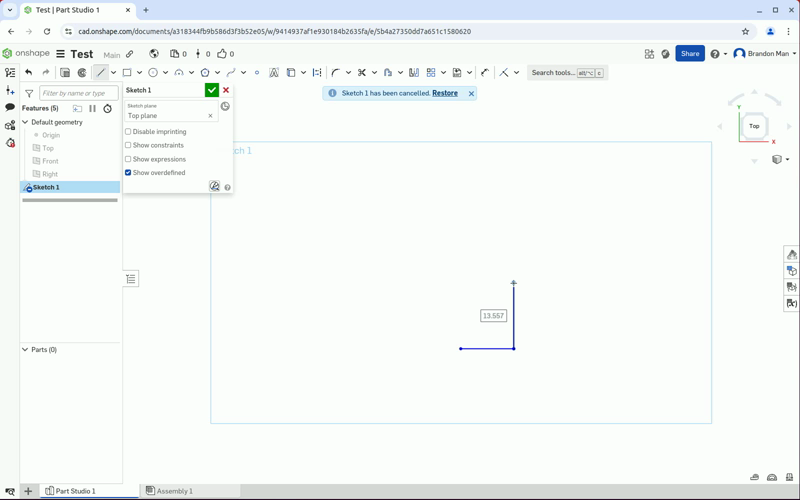
mouse_move(543, 282)
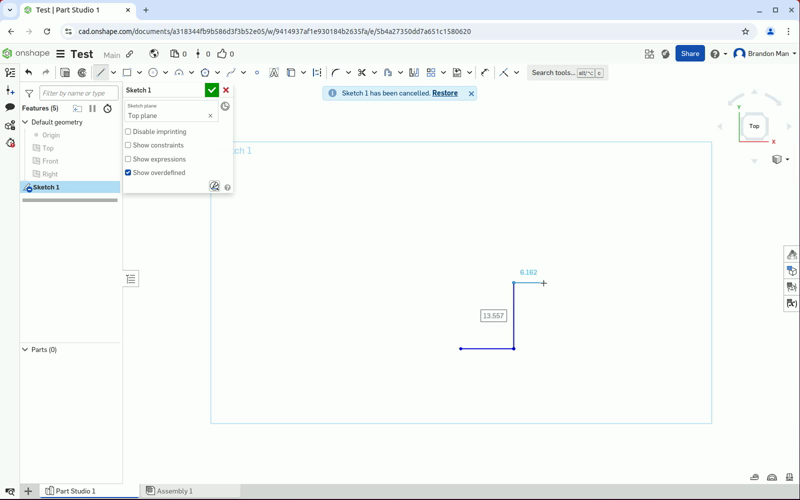
mouse_move(460, 282)
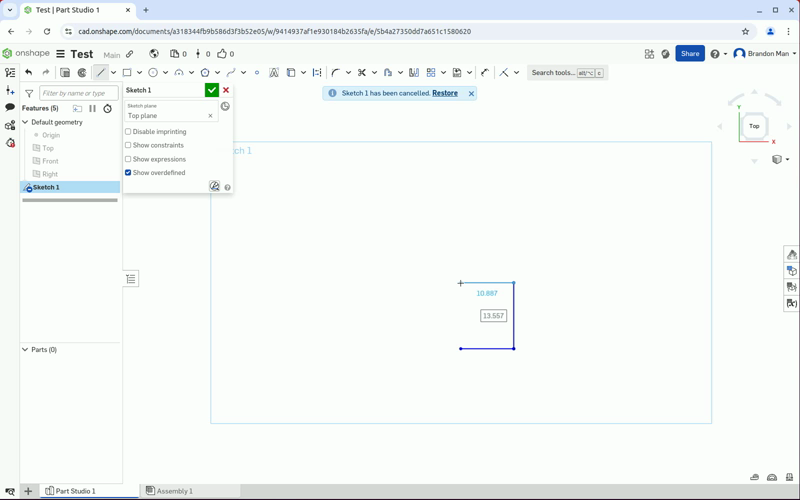
click(460, 282)
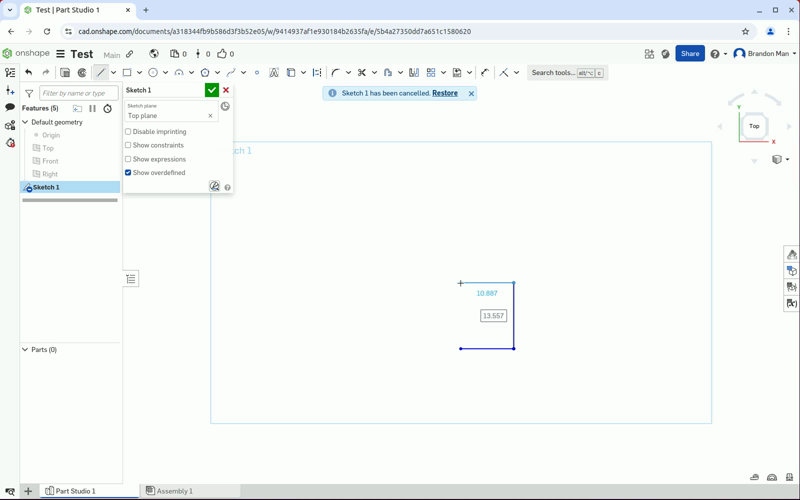
key_up(shift)
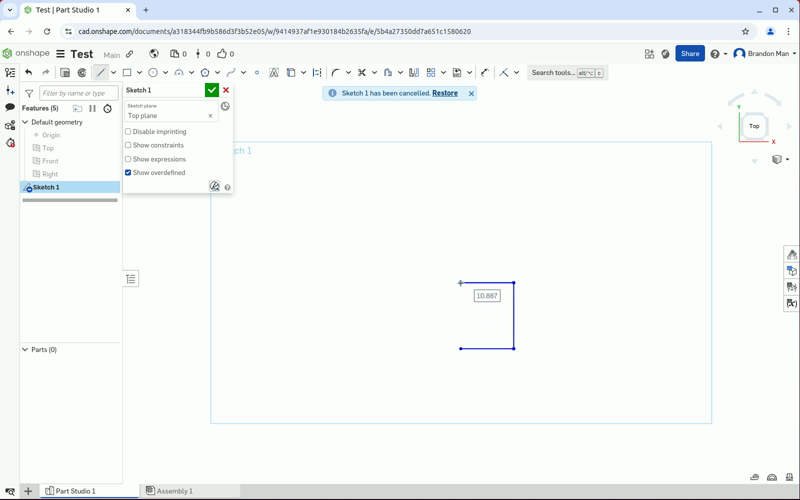
key_down(shift)
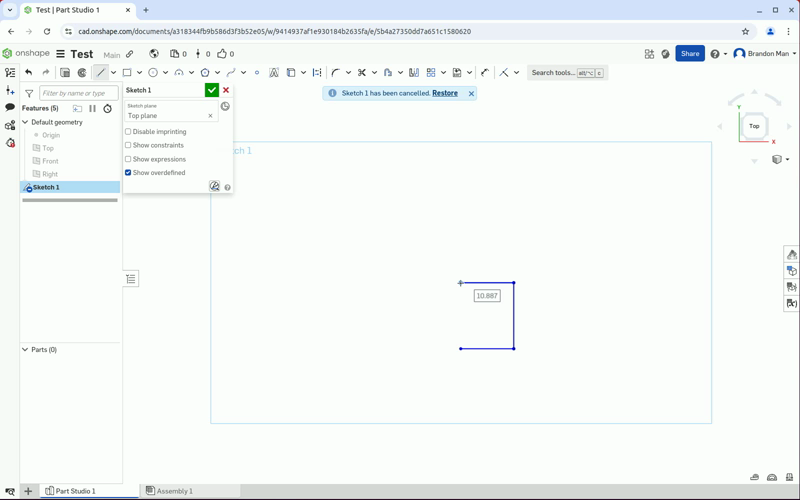
mouse_move(460, 348)
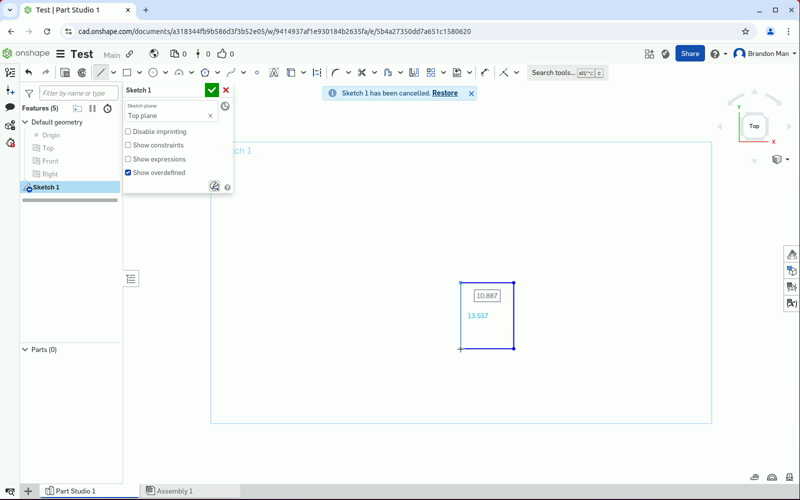
key_up(shift)
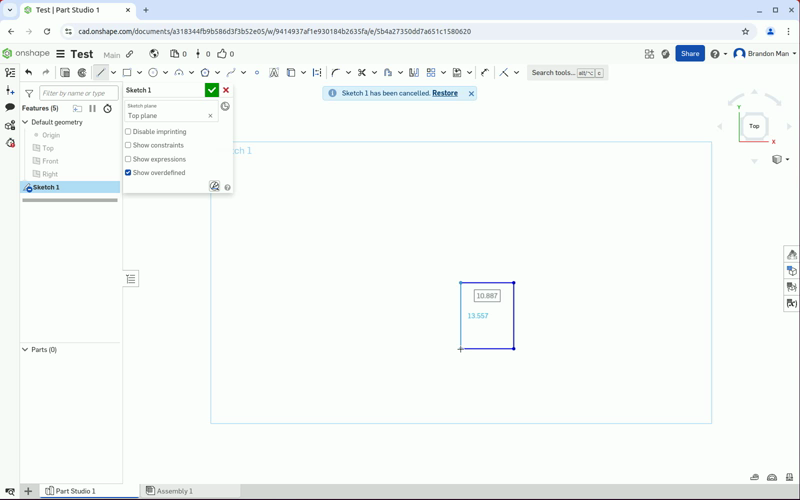
click(460, 348)
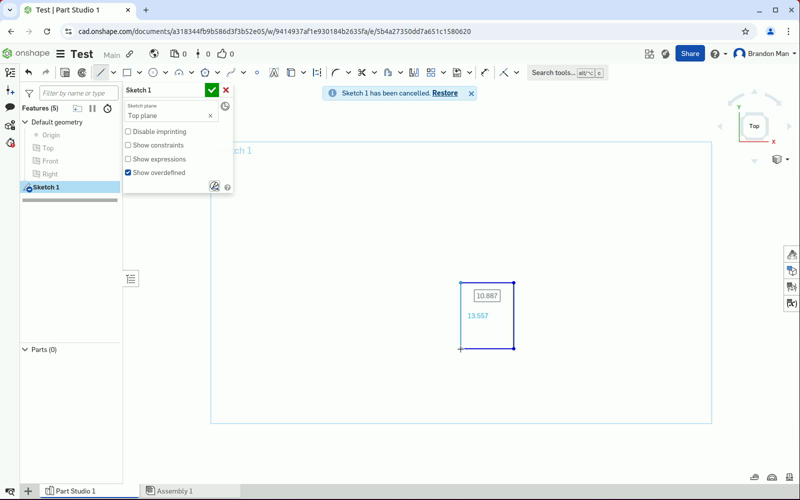
key(esc)
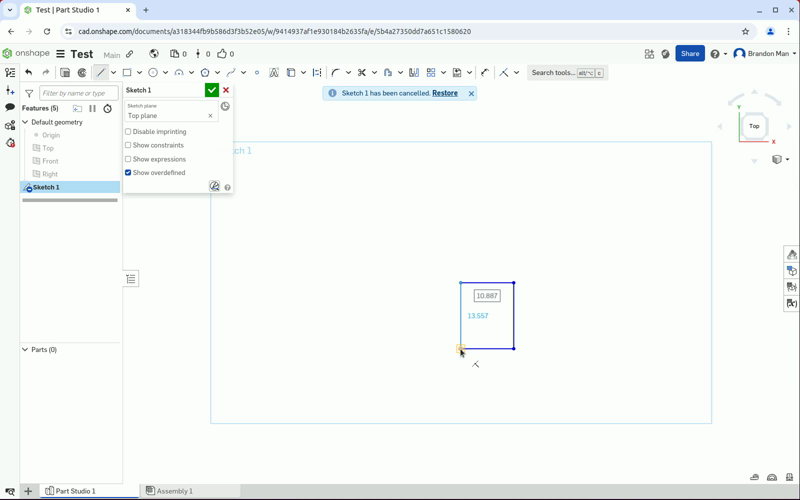
mouse_move(480, 297)
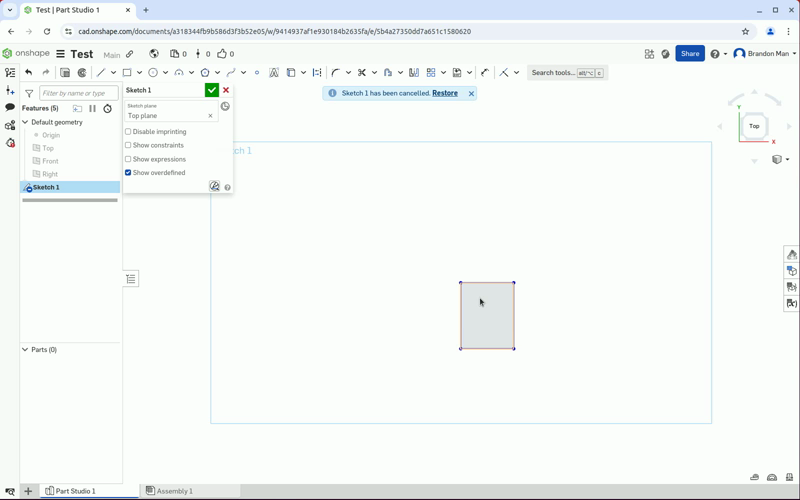
click(480, 297)
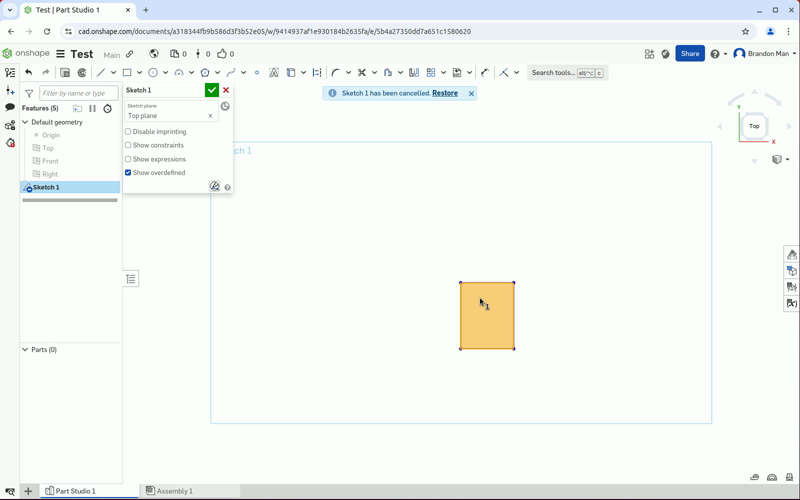
mouse_move(73, 352)
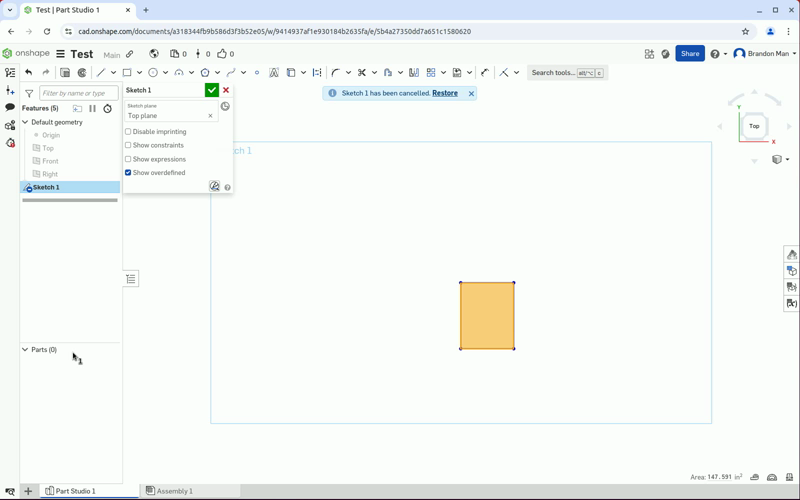
key(shift+y)
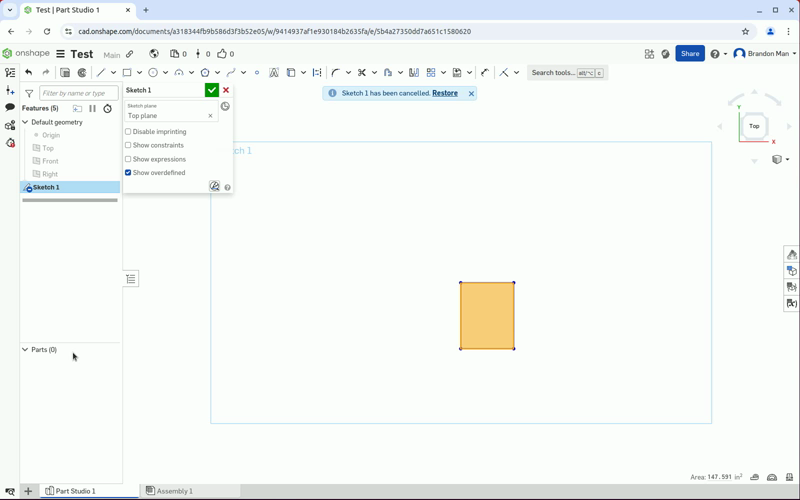
key(shift+e)
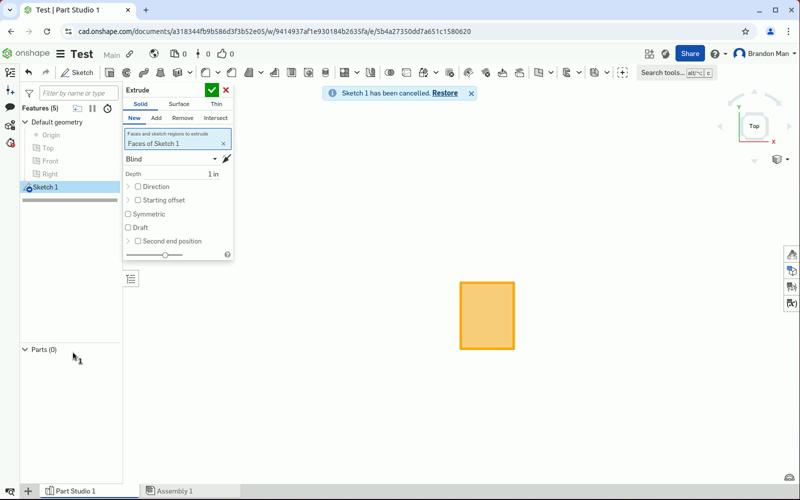
mouse_move(143, 106)
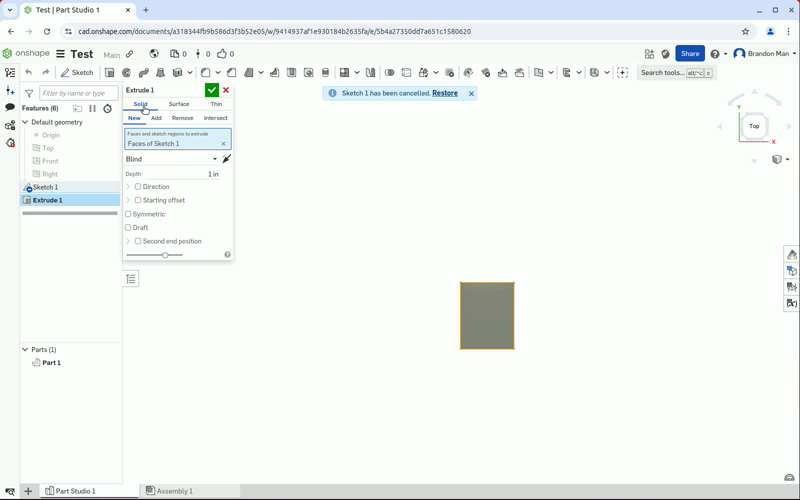
click(143, 106)
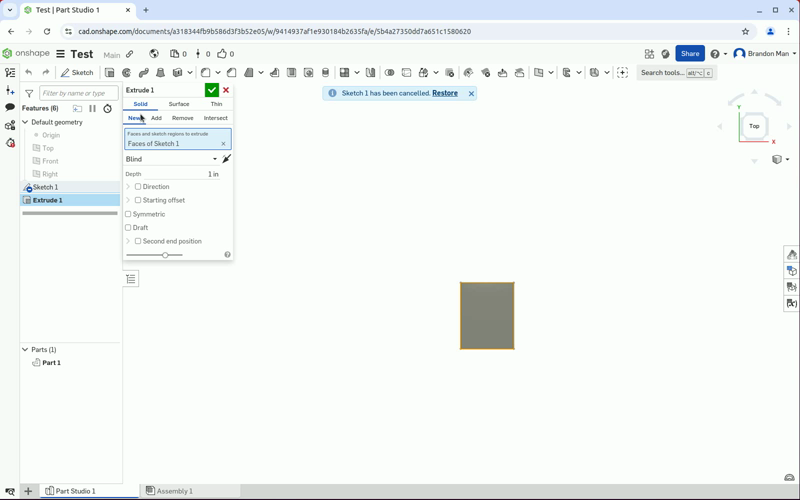
mouse_move(137, 120)
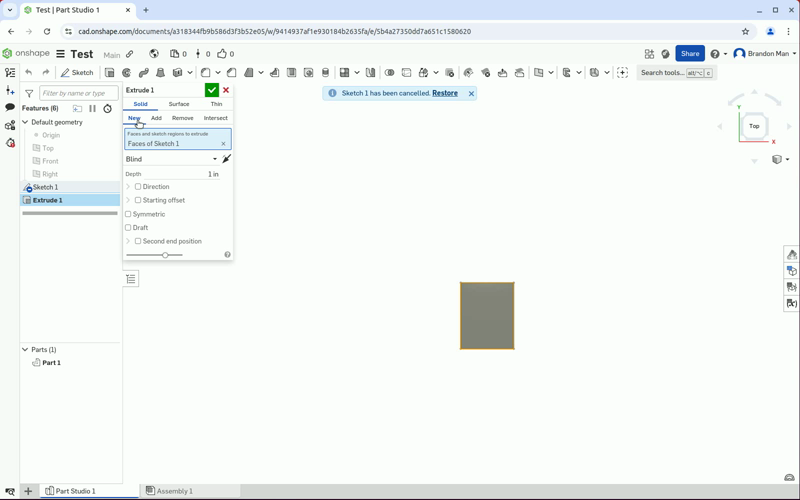
click(137, 120)
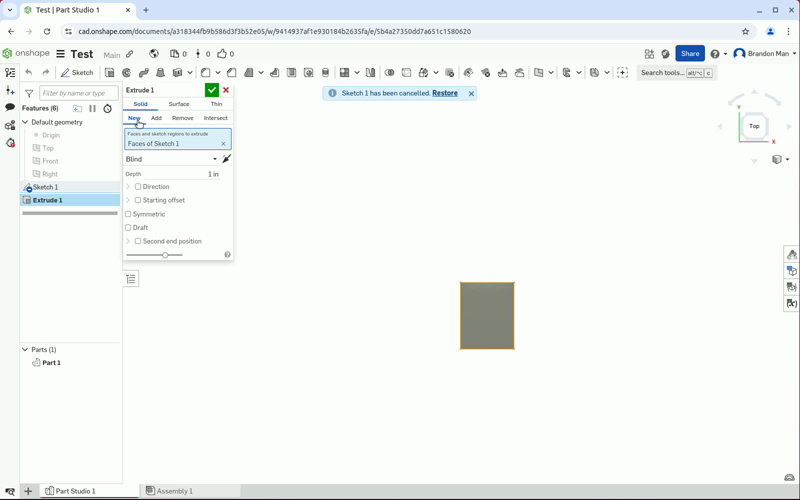
key(tab, 4)
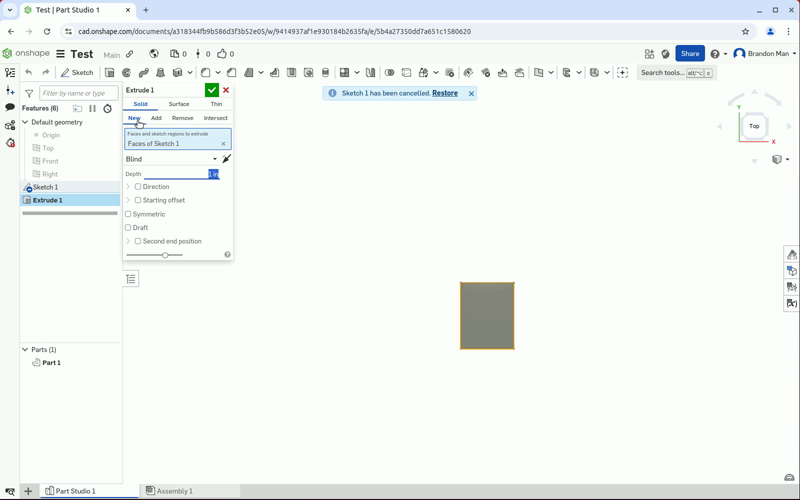
text(-5.536)
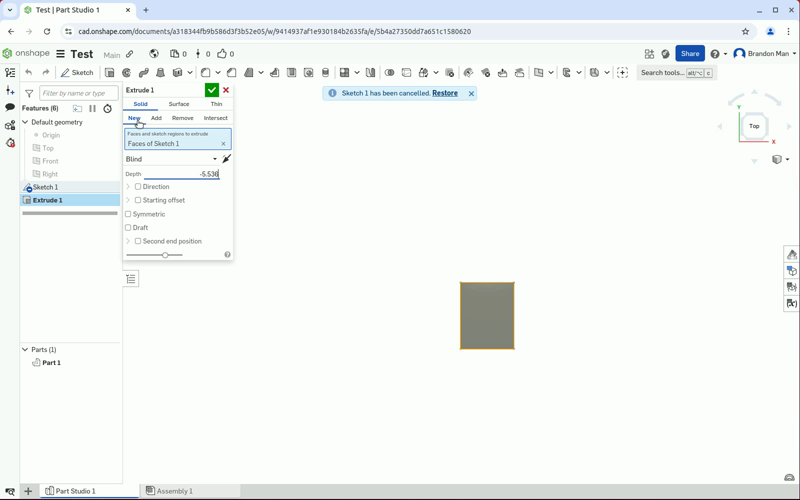
key(enter)
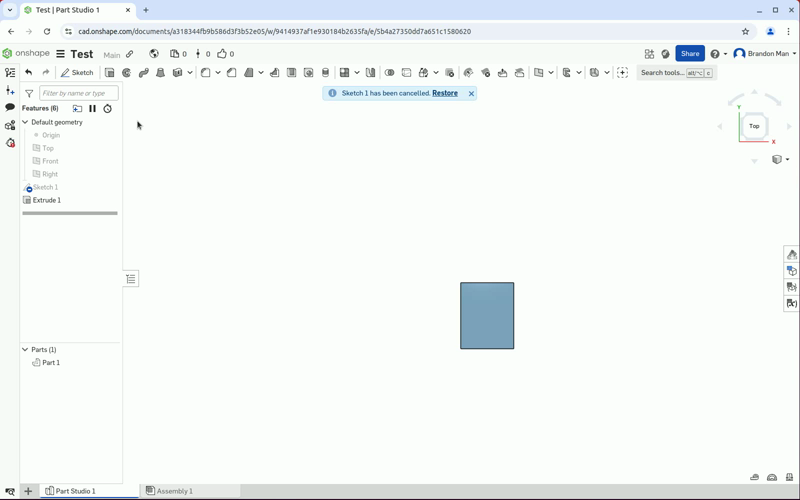
key(shift+h)
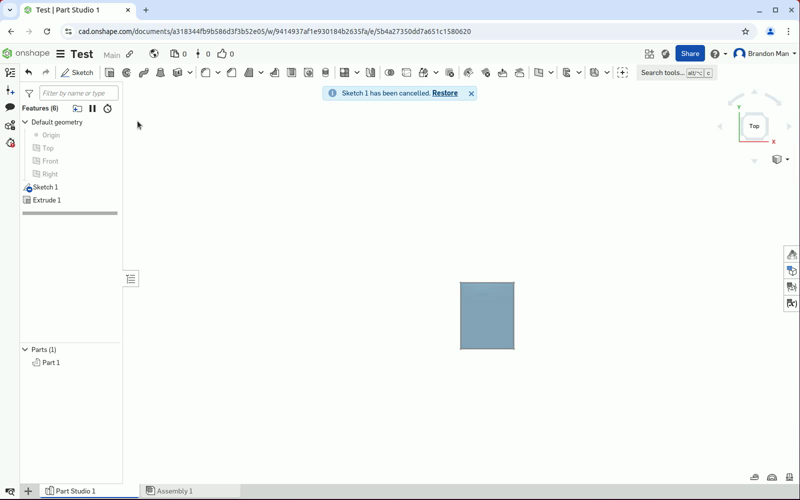
key(shift+h)
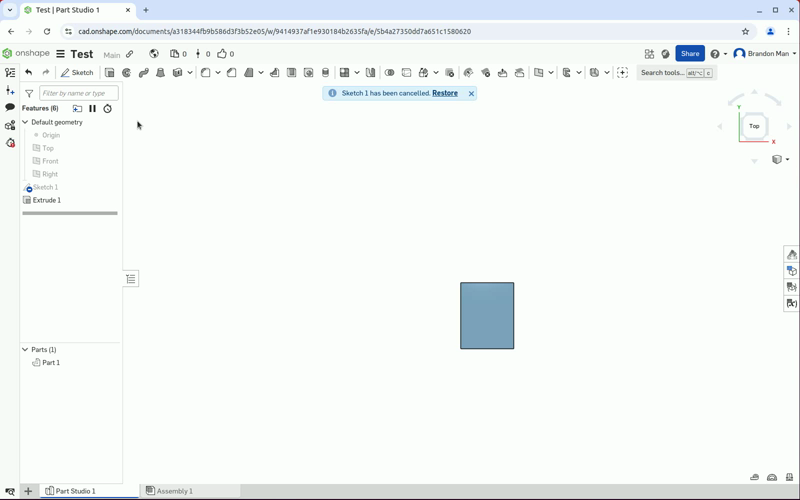
mouse_move(73, 189)
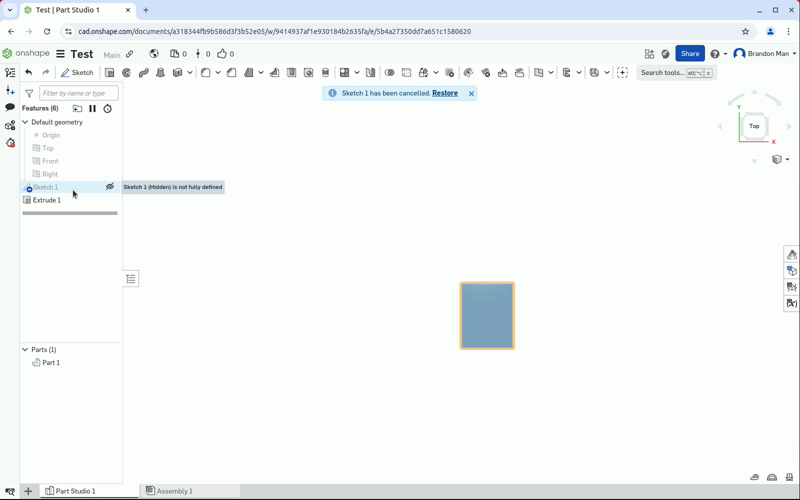
click(73, 189)
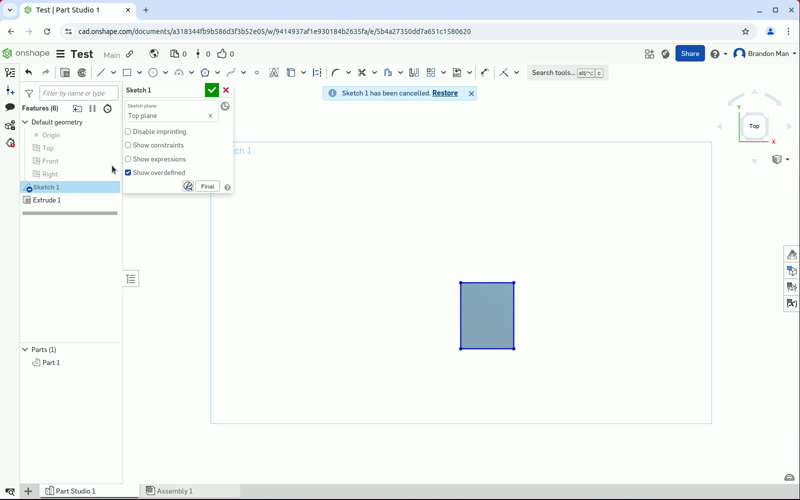
mouse_move(229, 92)
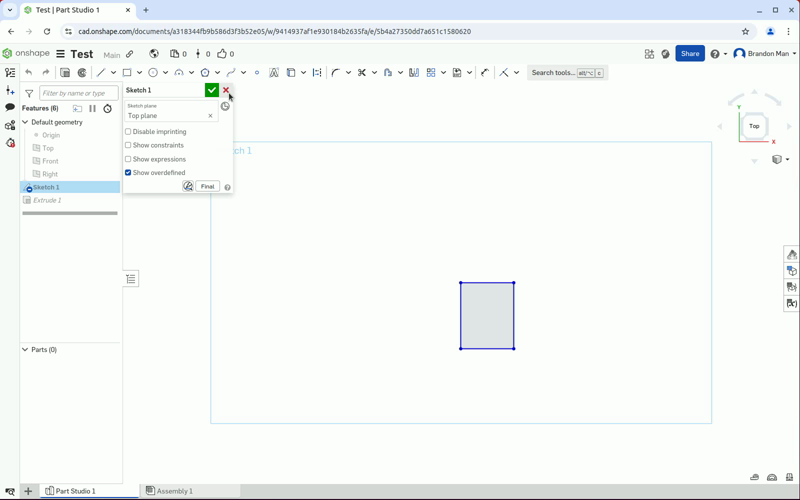
click(229, 92)
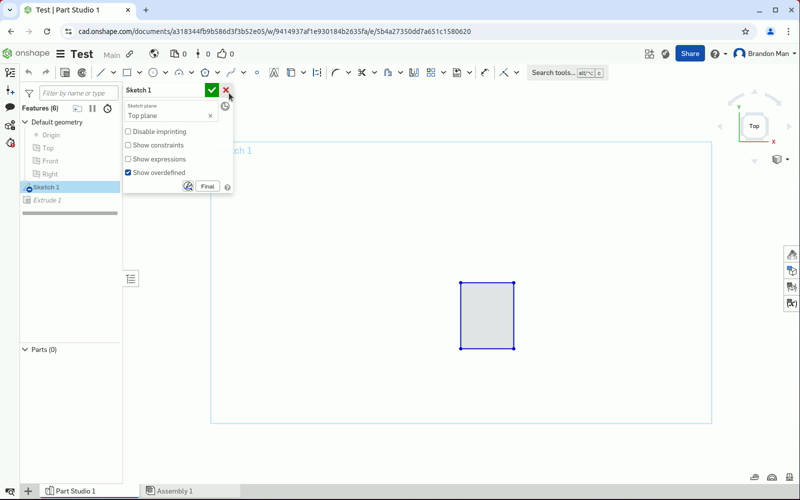
key(shift+s)
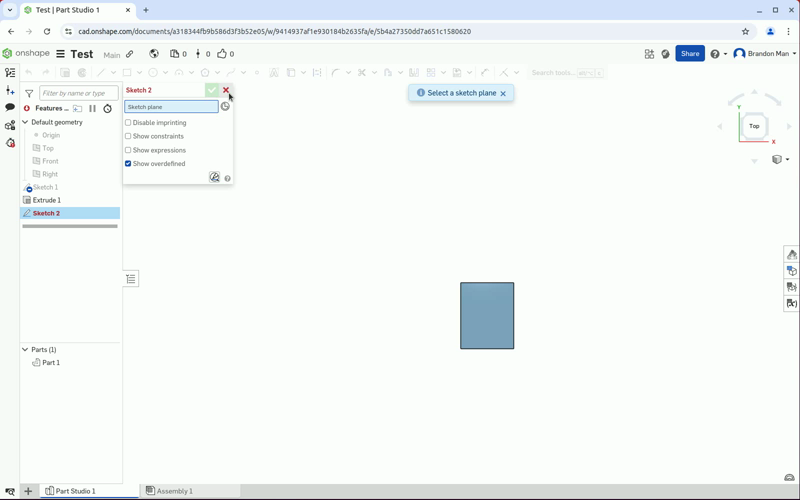
mouse_move(73, 150)
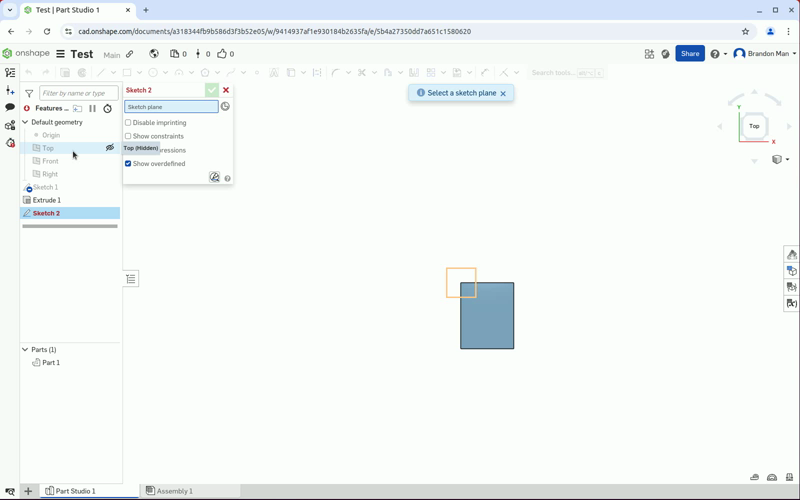
click(73, 150)
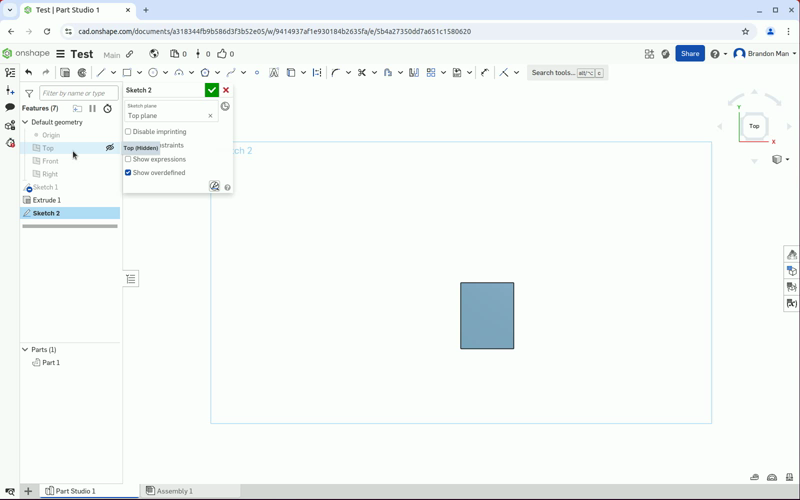
mouse_move(73, 352)
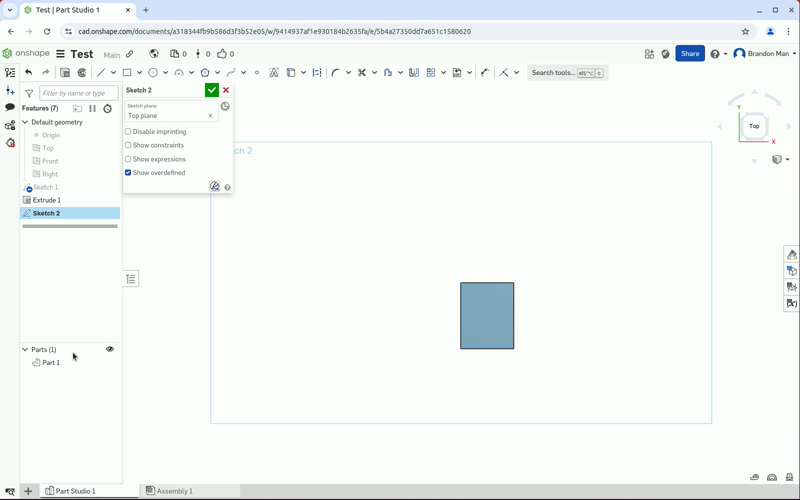
key(y)
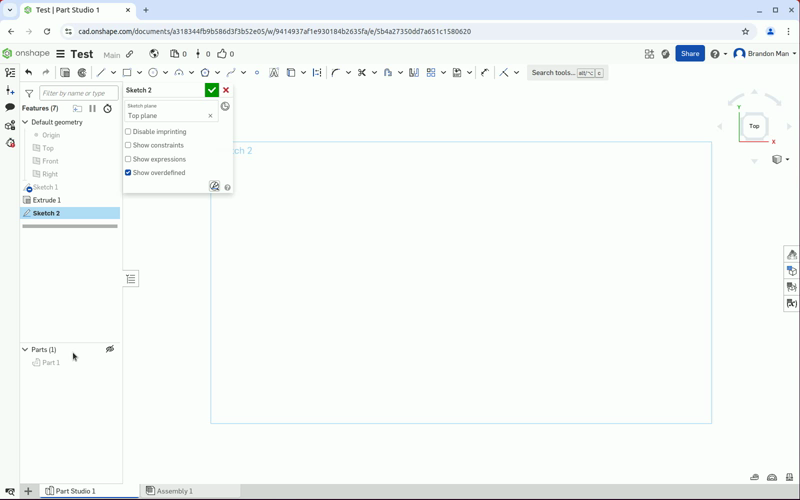
key(l)
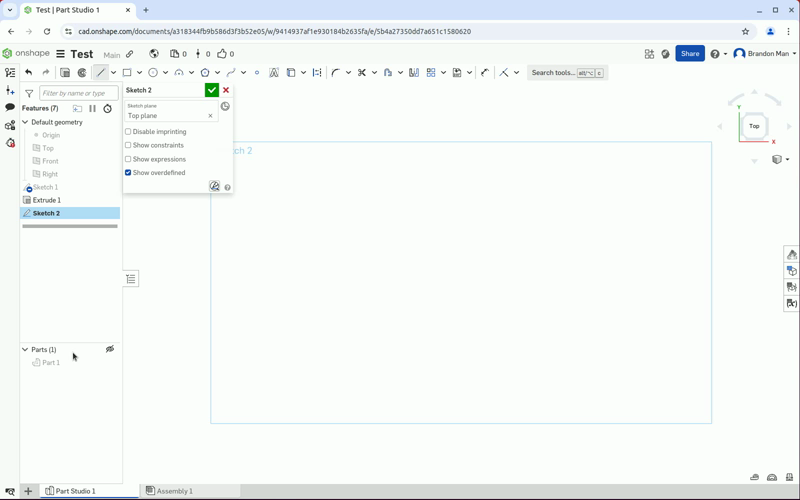
key_down(shift)
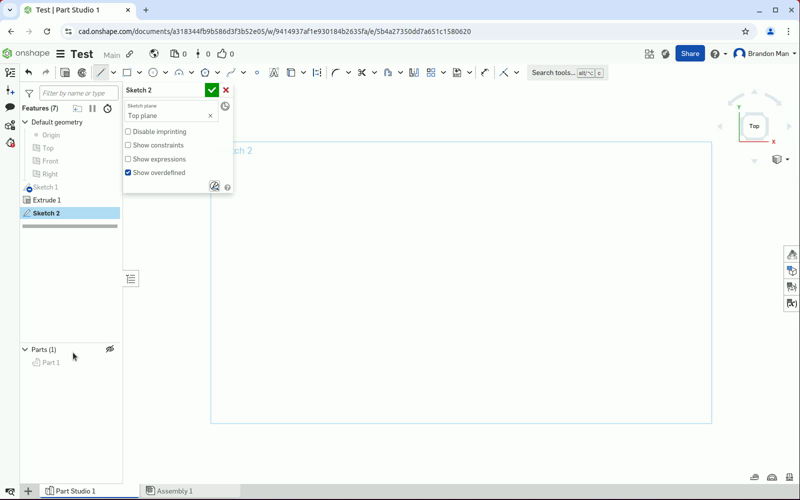
mouse_move(513, 348)
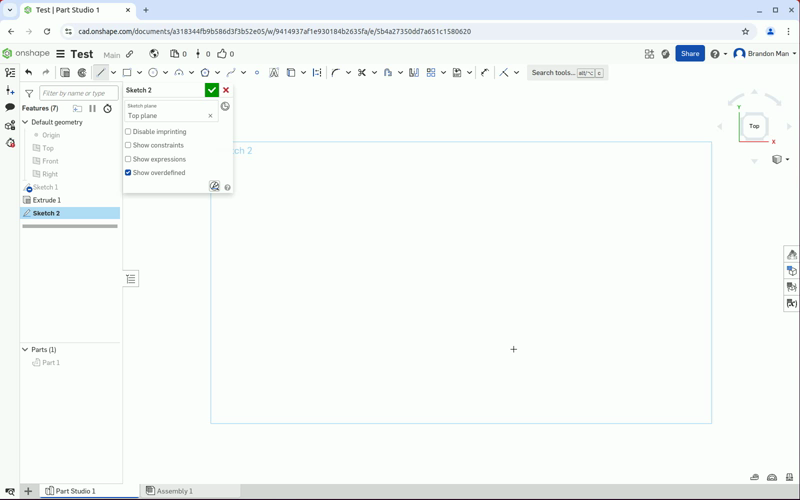
click(513, 348)
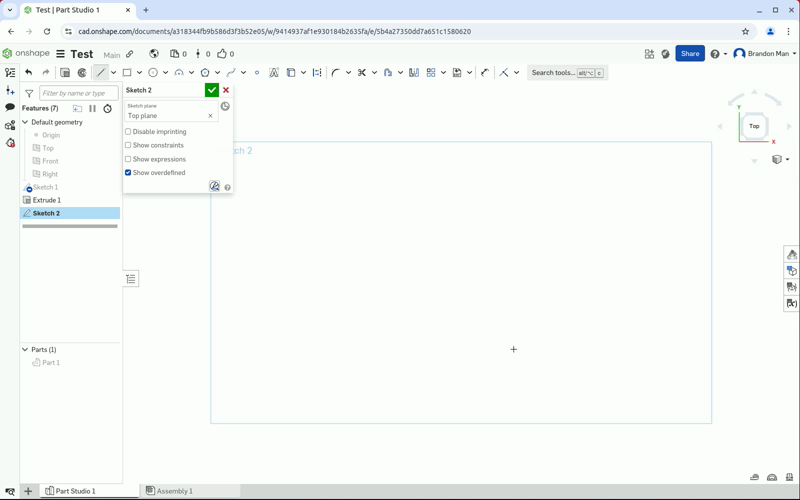
key_up(shift)
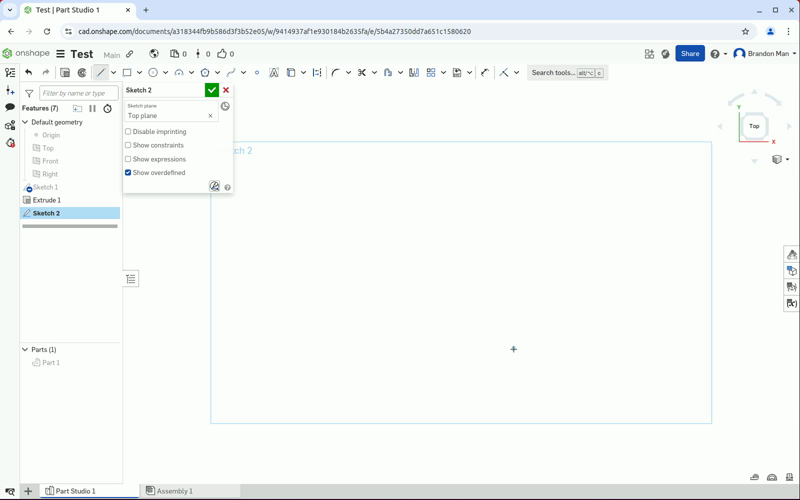
key_down(shift)
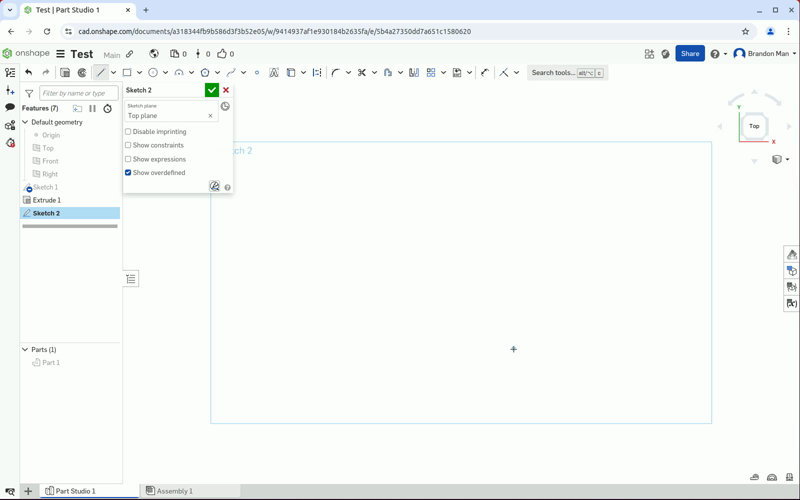
mouse_move(543, 348)
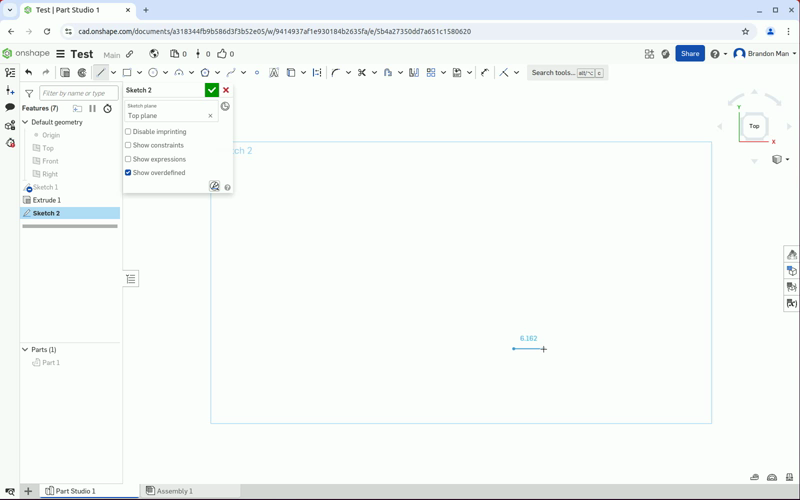
mouse_move(540, 348)
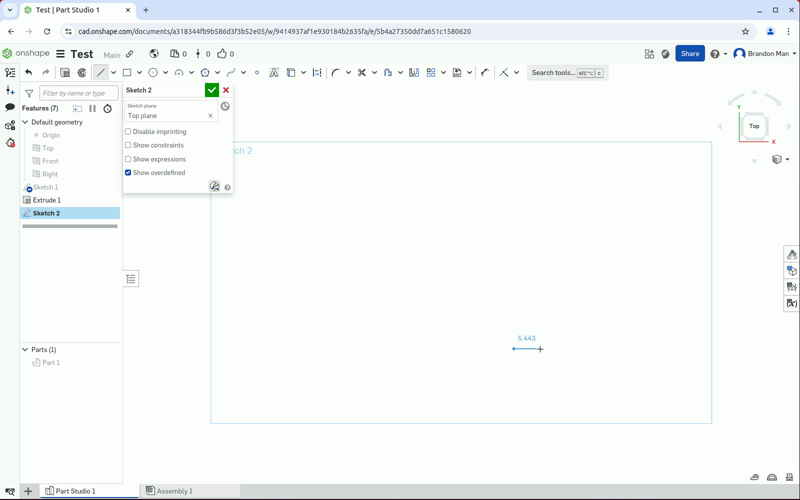
click(540, 348)
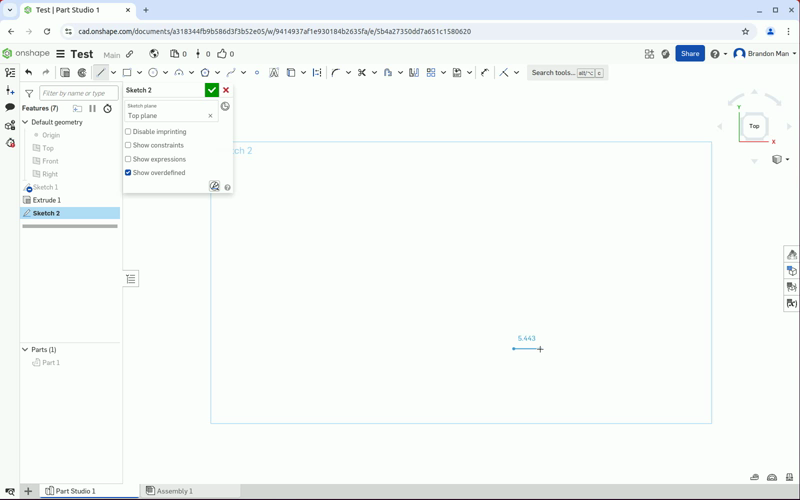
key_up(shift)
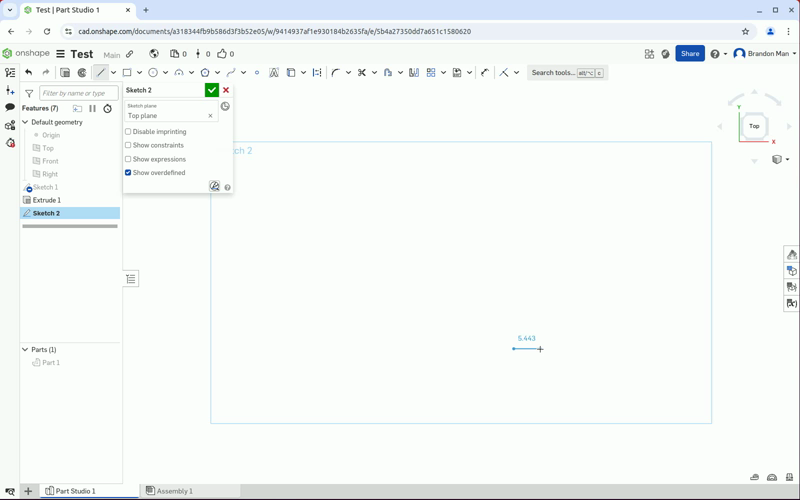
key(esc)
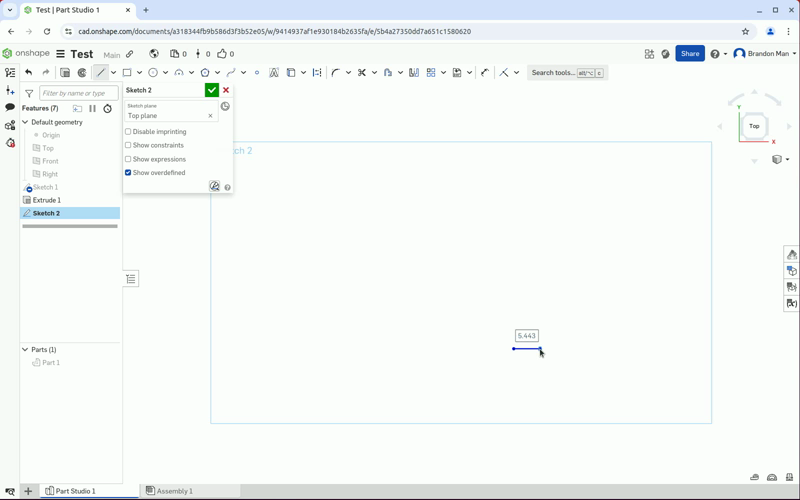
key(a)
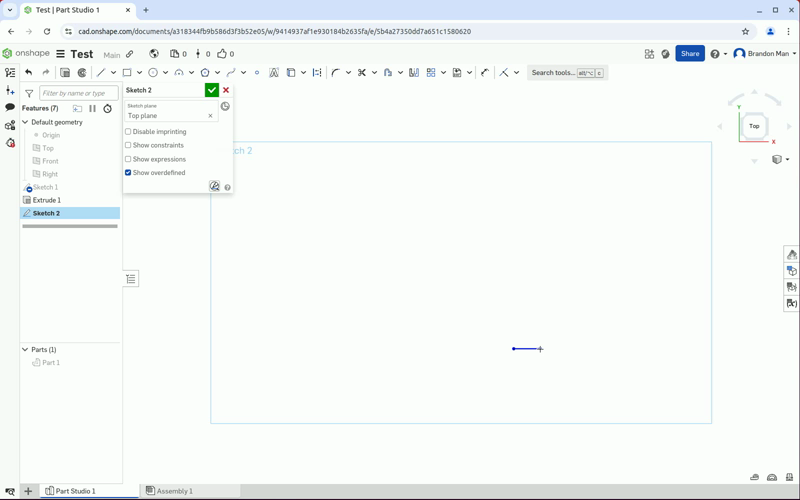
mouse_move(540, 348)
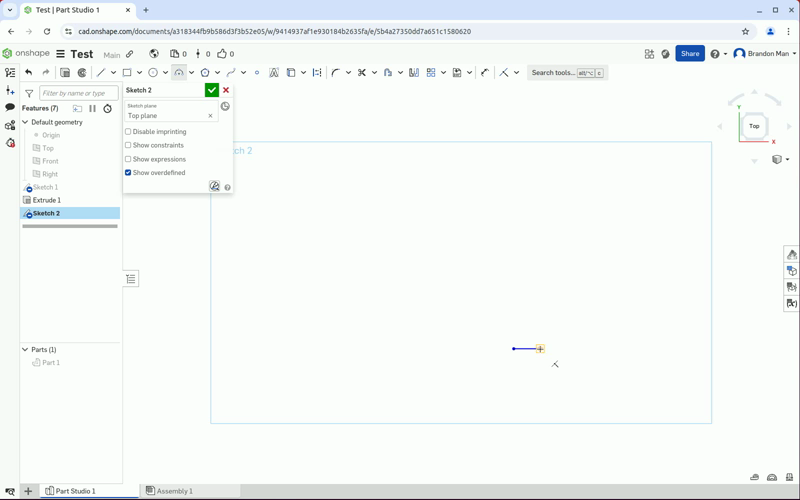
click(540, 348)
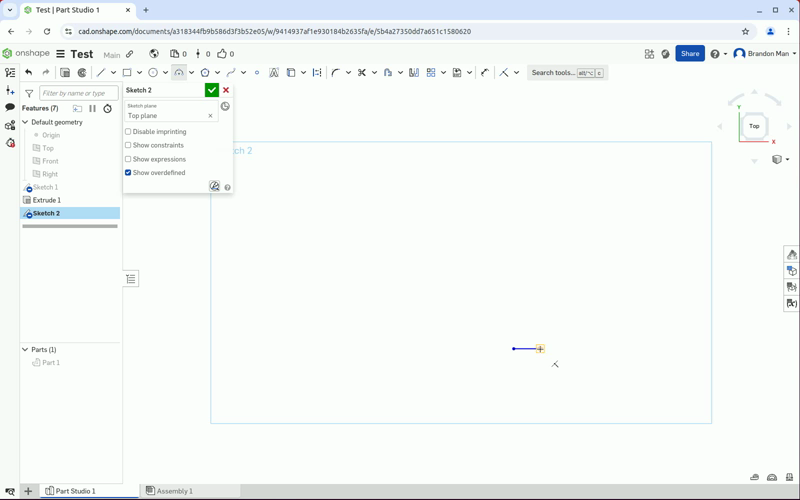
key_down(shift)
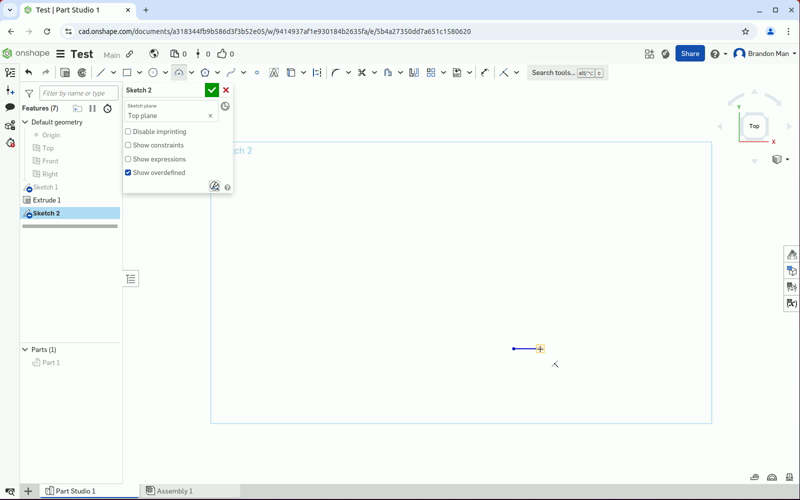
mouse_move(540, 282)
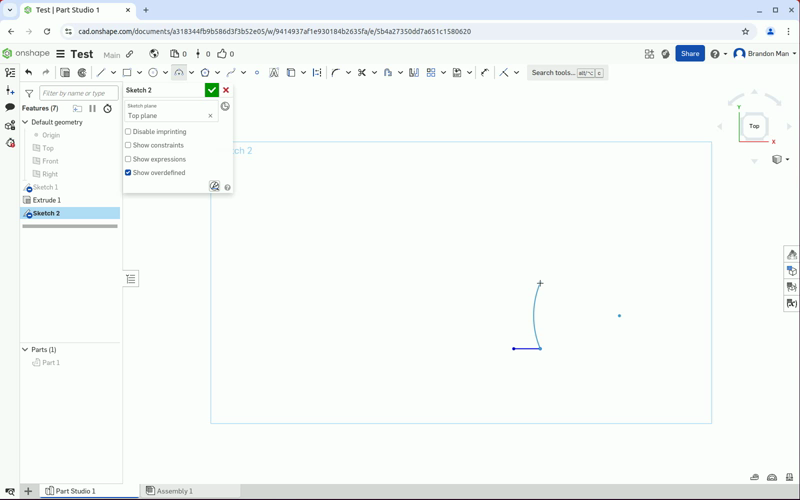
click(540, 282)
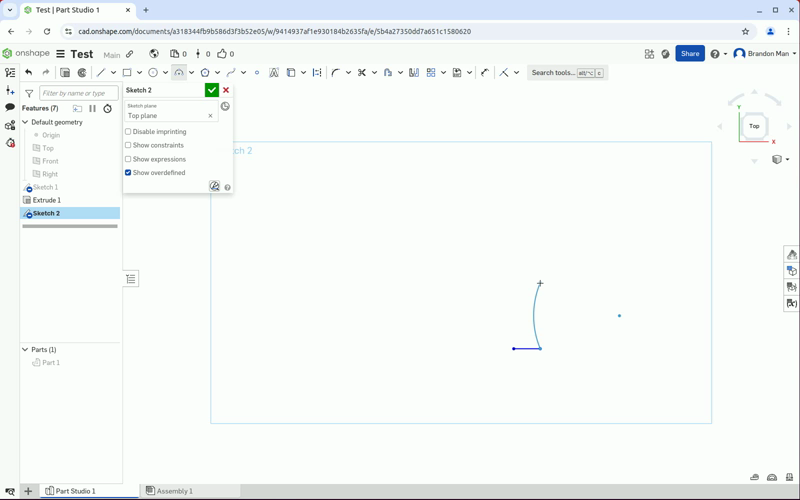
mouse_move(573, 315)
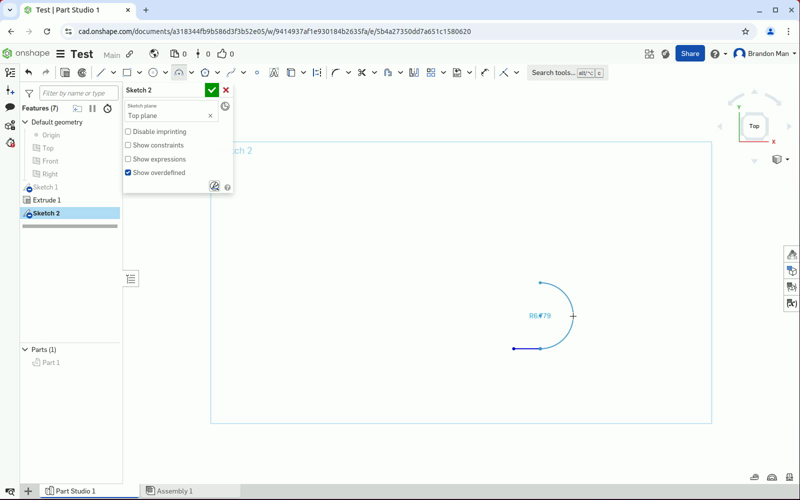
click(573, 315)
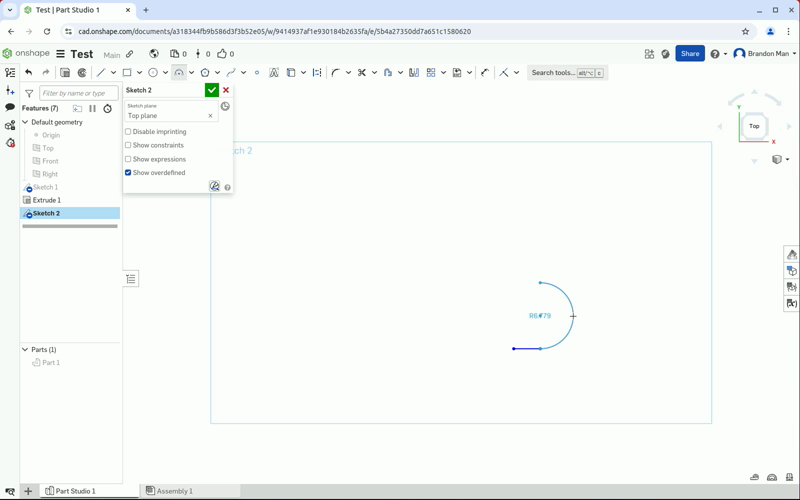
key_up(shift)
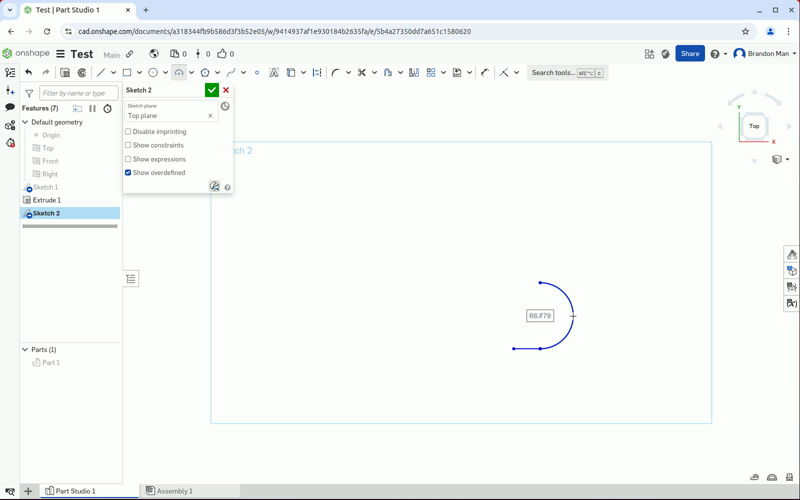
key(esc)
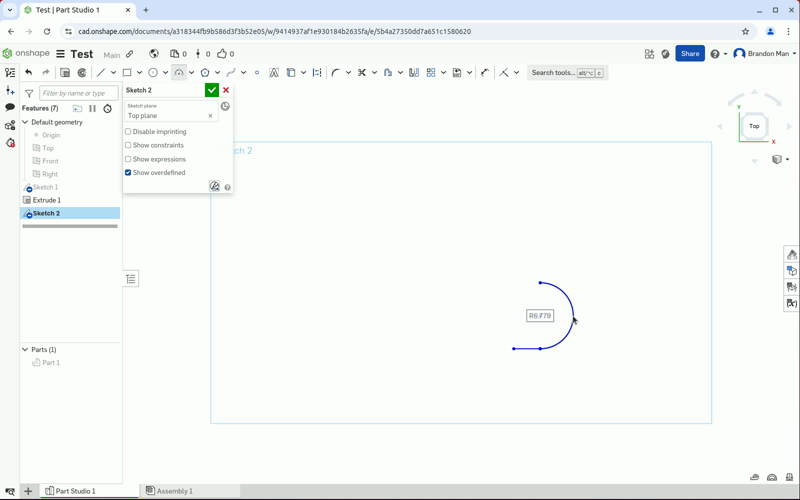
key(l)
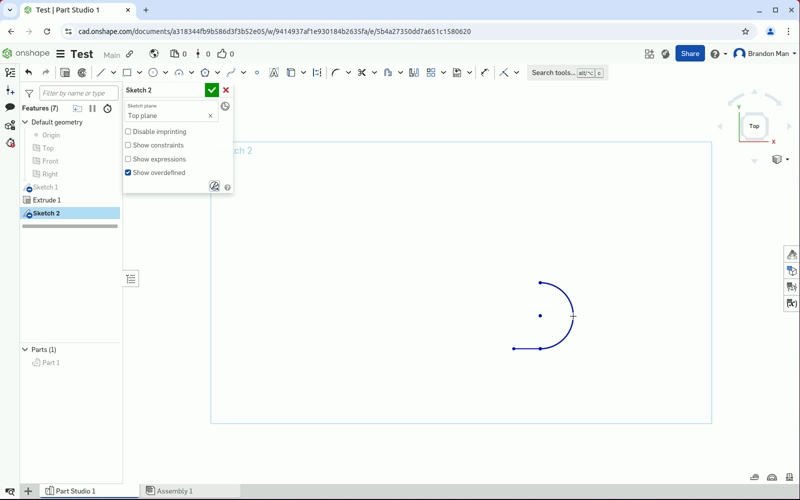
mouse_move(540, 282)
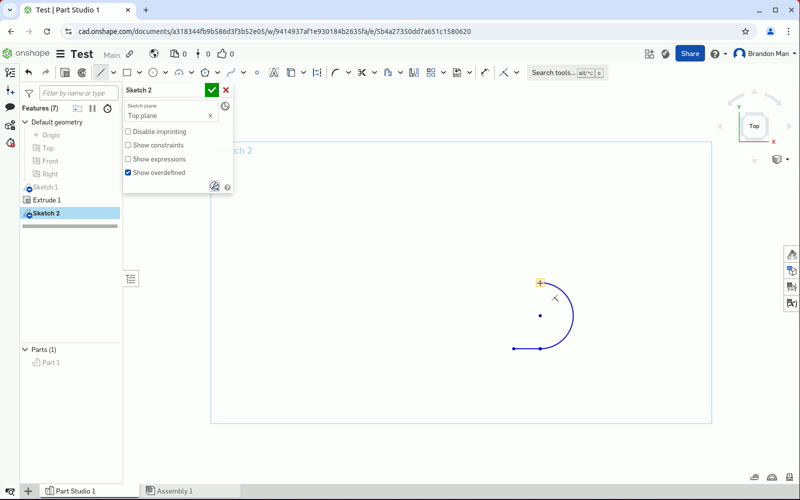
click(540, 282)
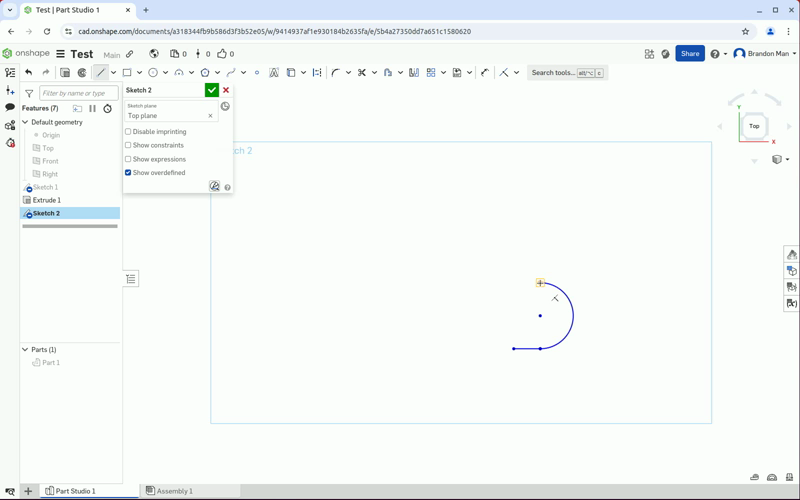
key_down(shift)
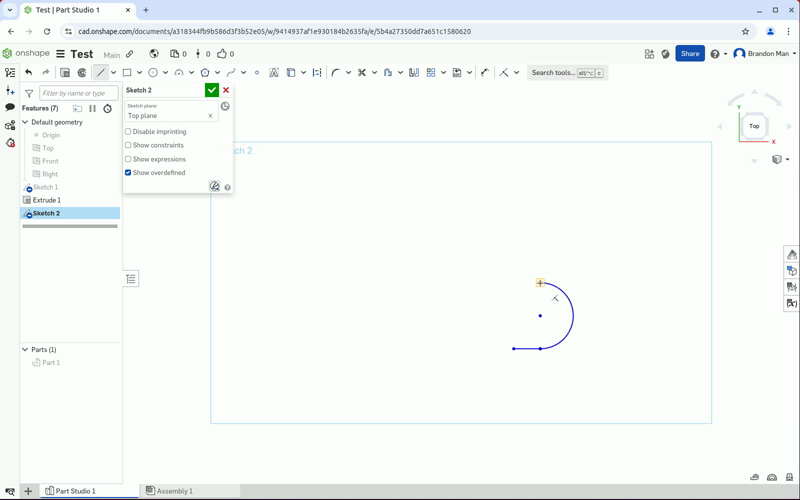
mouse_move(570, 282)
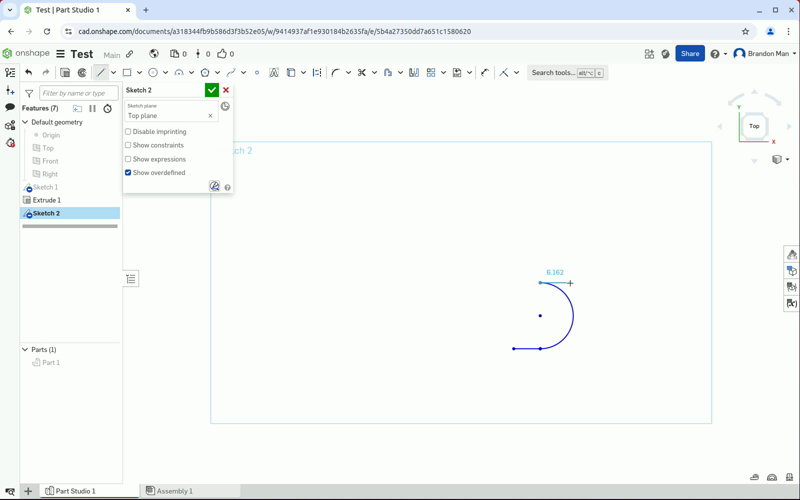
mouse_move(513, 282)
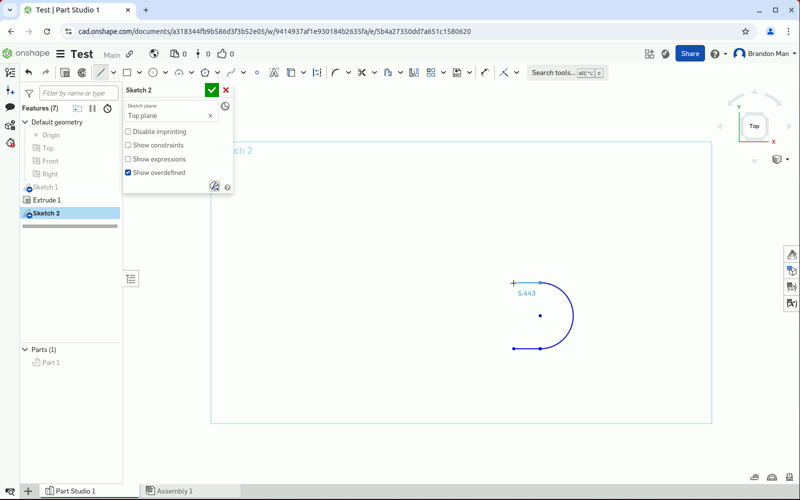
click(513, 282)
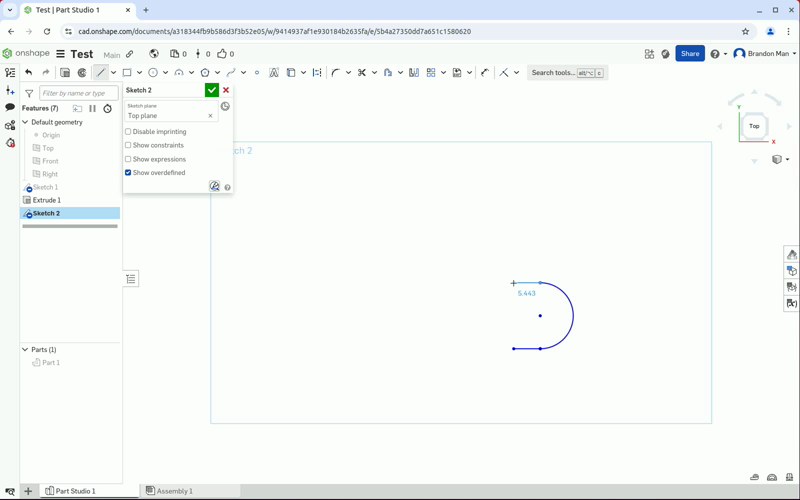
key_up(shift)
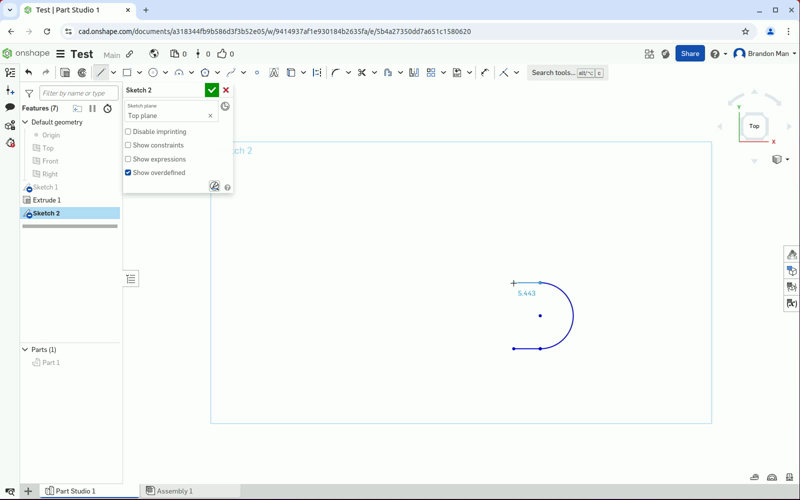
key_down(shift)
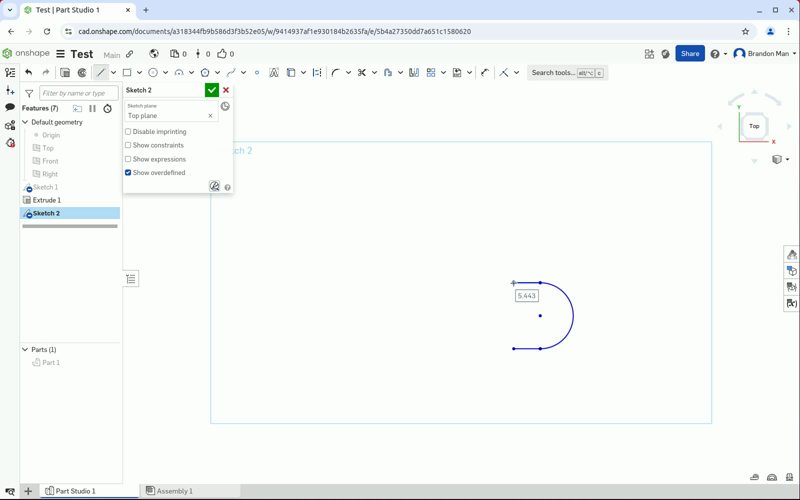
mouse_move(513, 348)
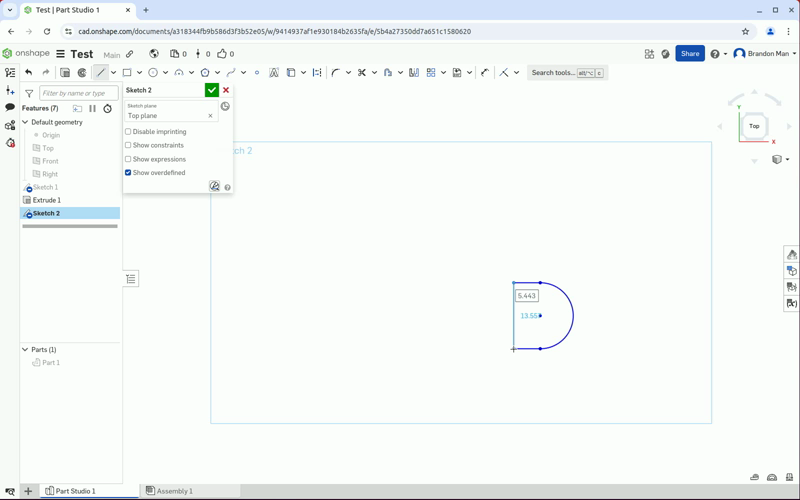
key_up(shift)
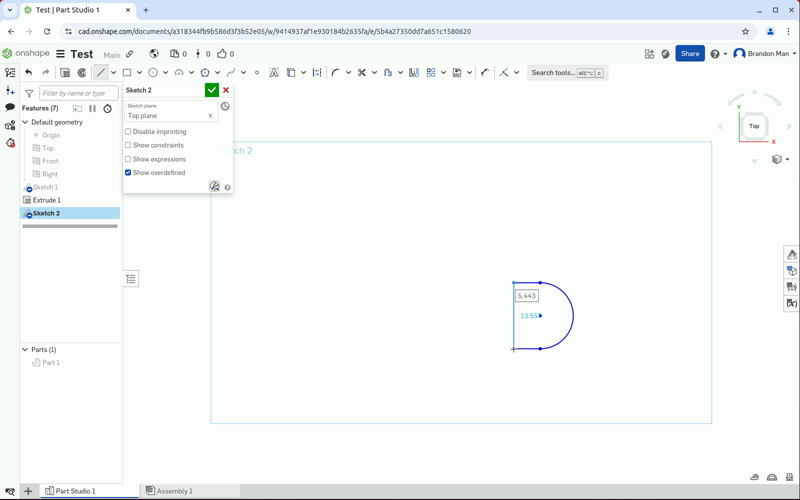
click(513, 348)
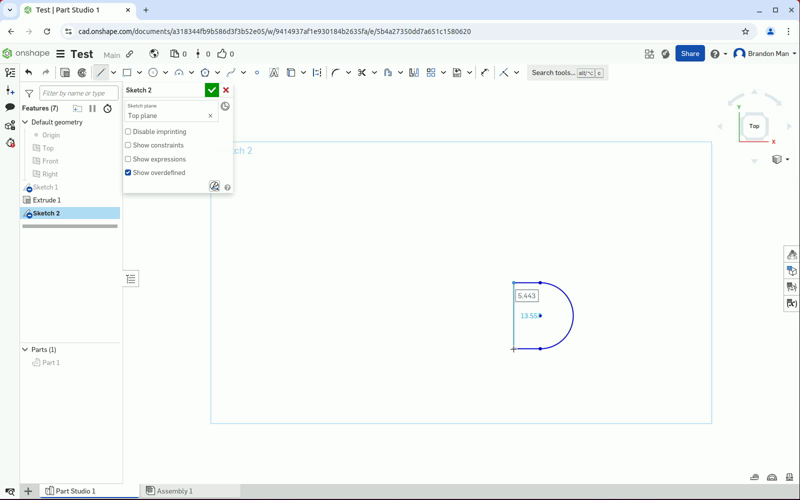
key(esc)
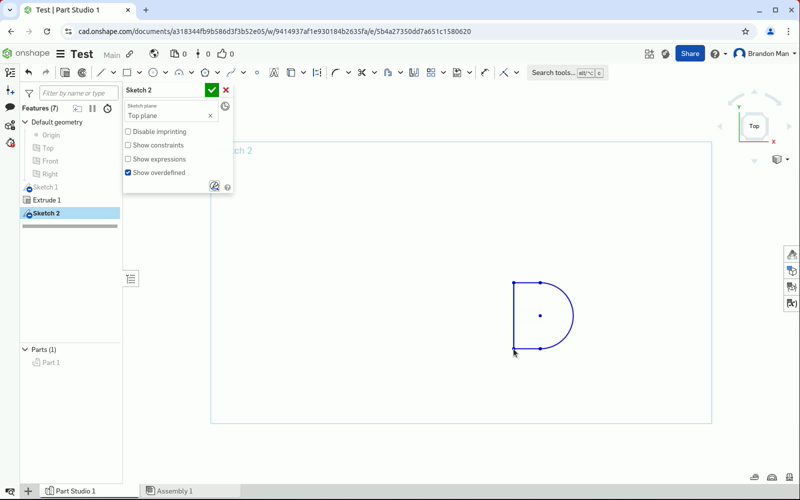
key(c)
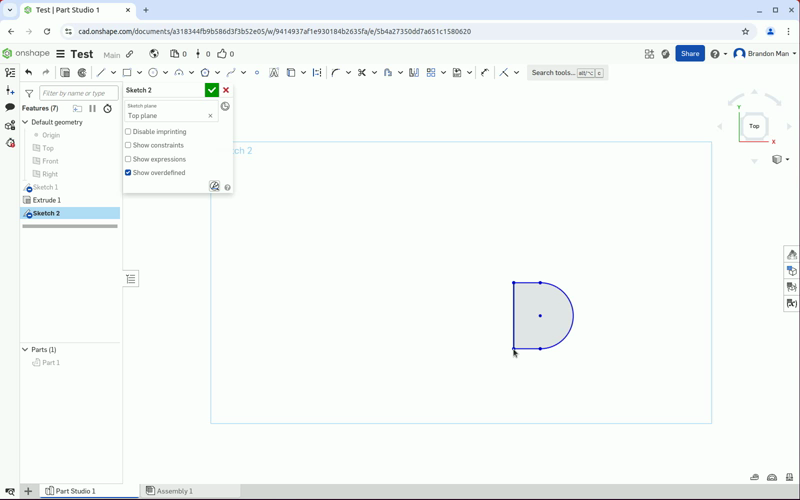
key_down(shift)
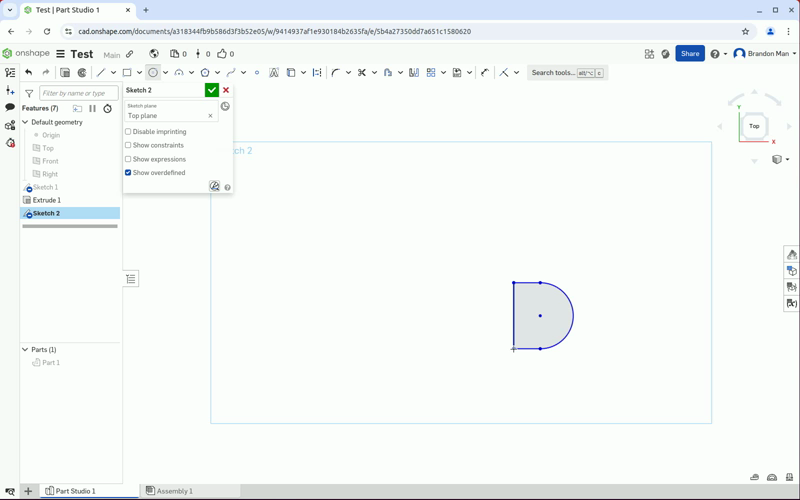
mouse_move(540, 315)
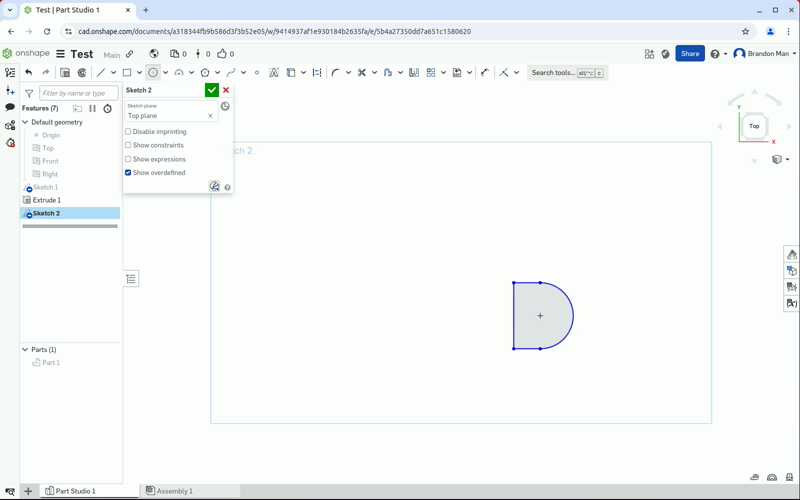
click(540, 315)
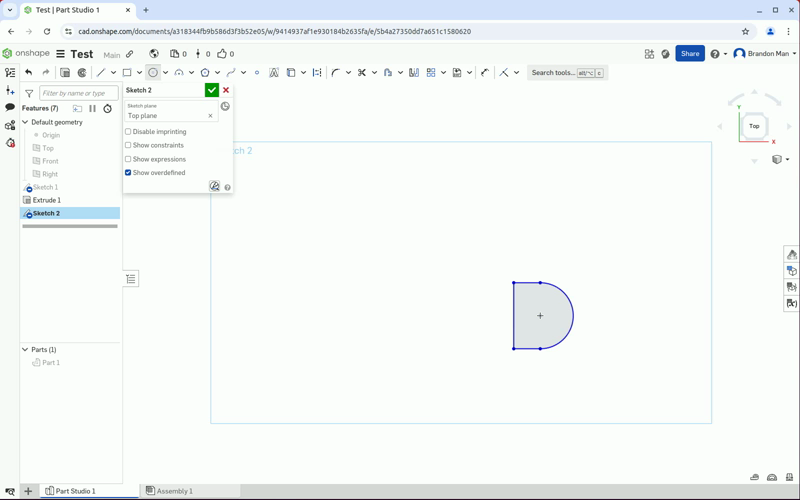
key_up(shift)
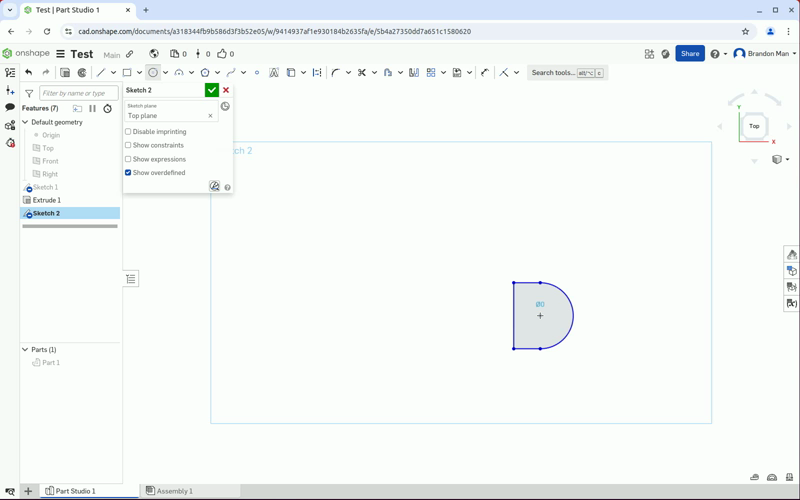
mouse_move(556, 315)
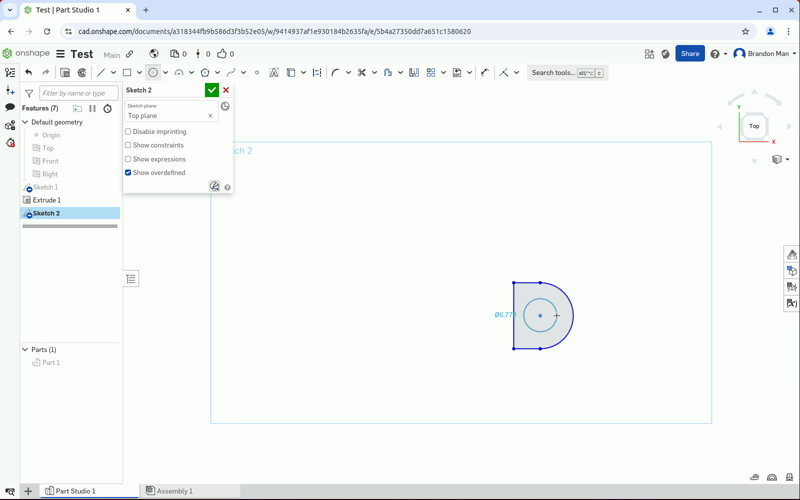
click(556, 315)
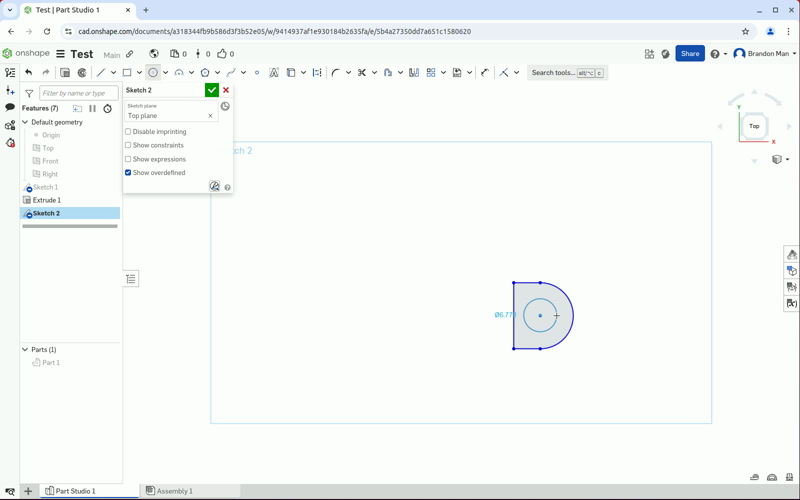
key(esc)
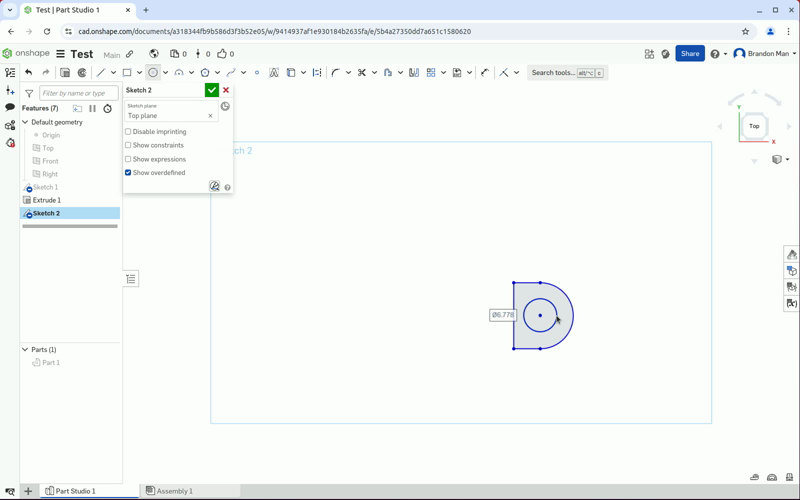
mouse_move(541, 294)
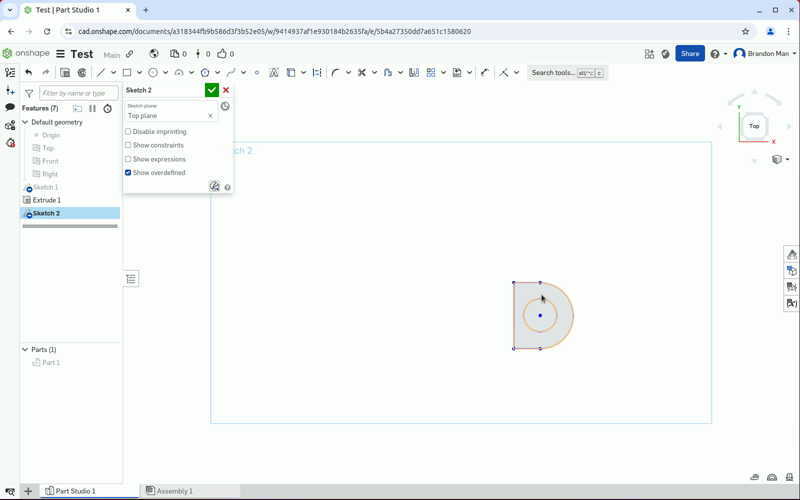
click(541, 294)
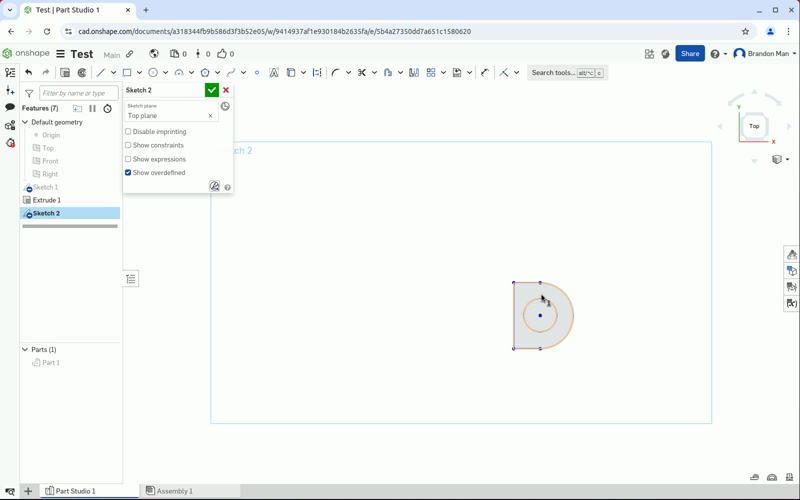
mouse_move(73, 352)
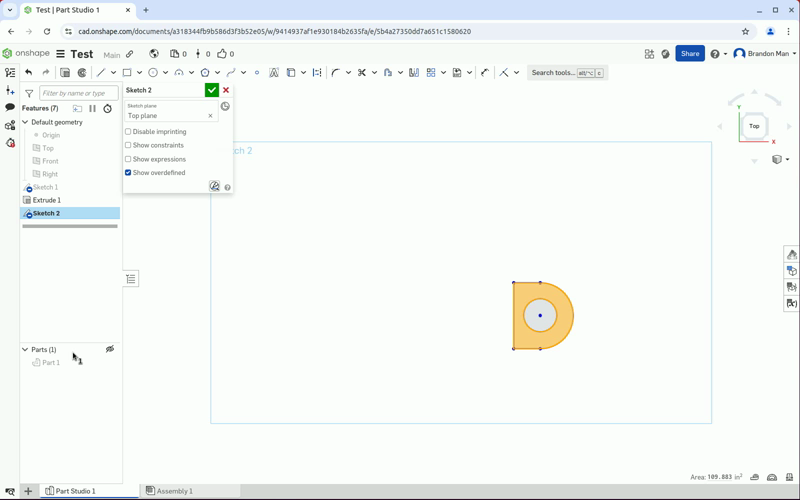
key(shift+y)
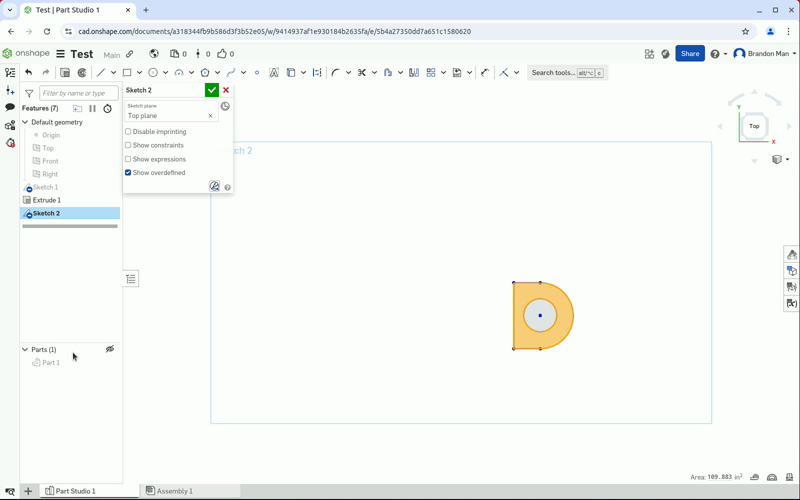
key(shift+e)
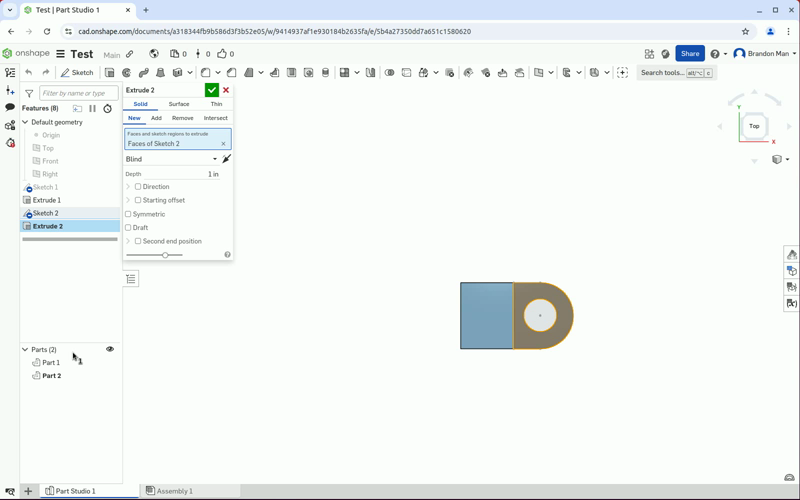
mouse_move(143, 106)
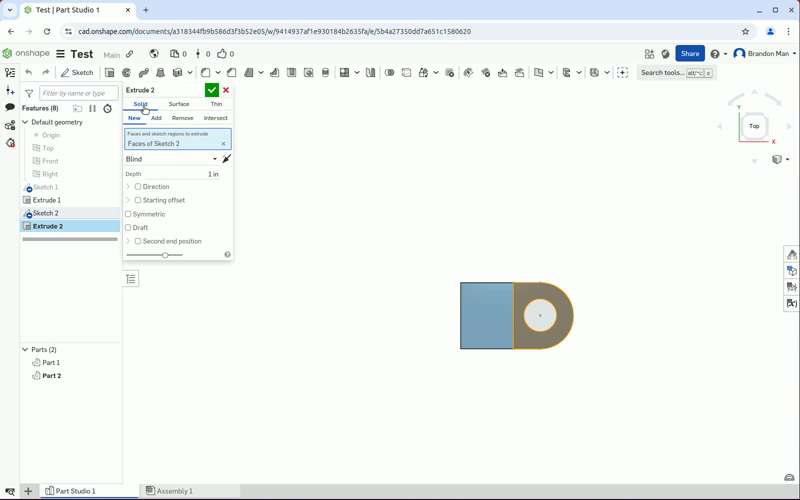
click(143, 106)
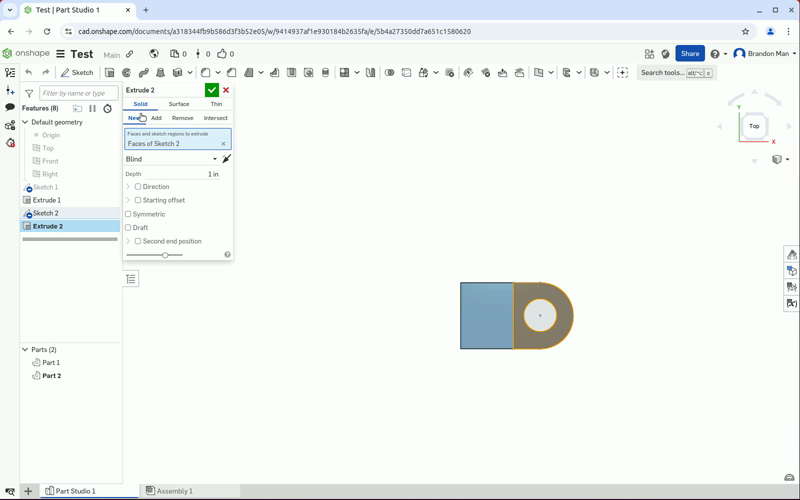
mouse_move(137, 120)
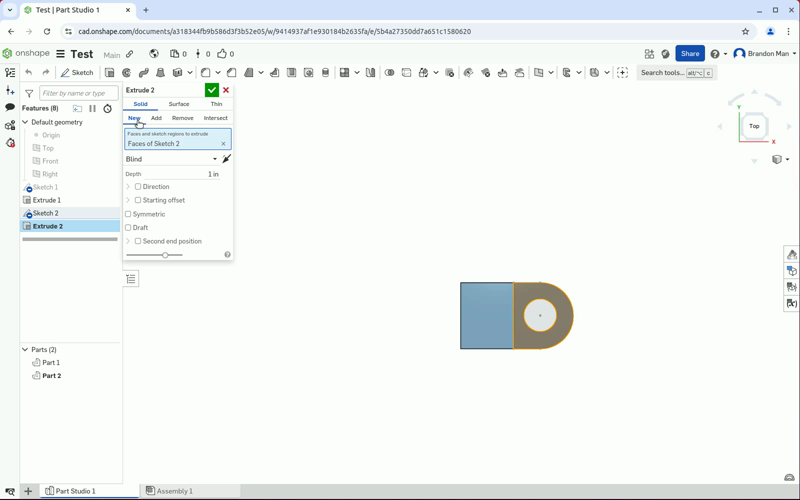
click(137, 120)
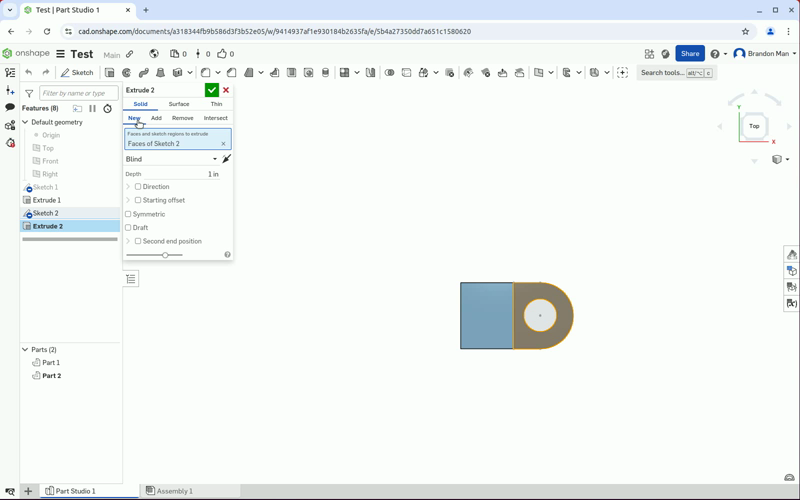
key(tab, 4)
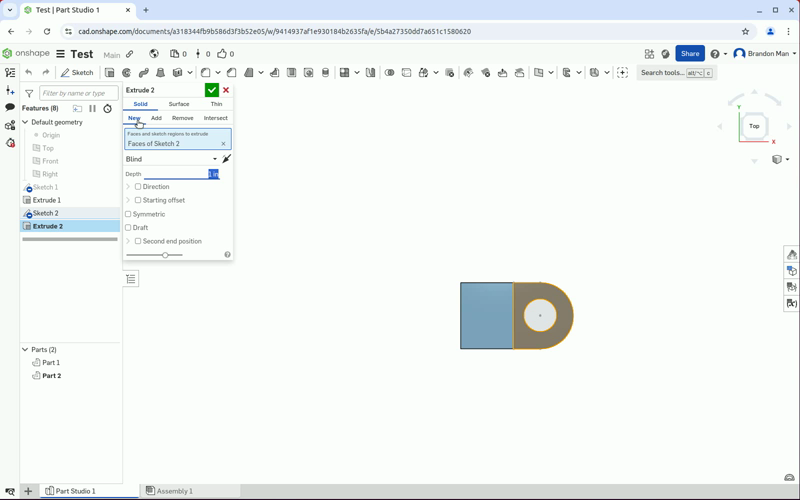
text(-5.536)
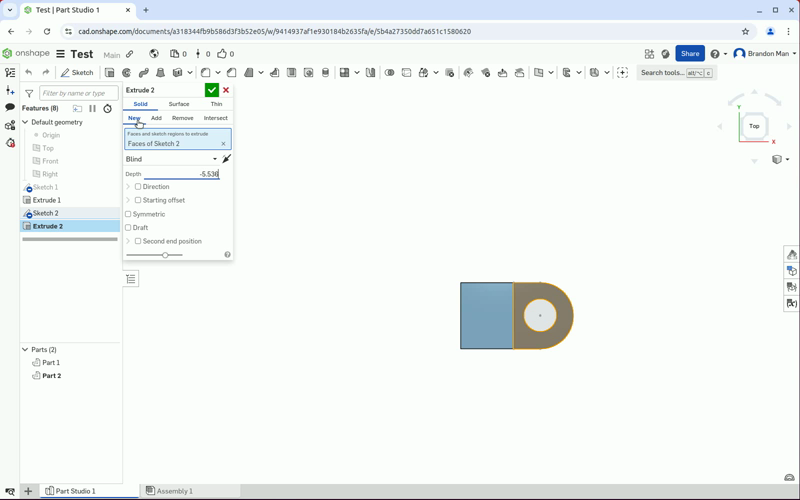
key(enter)
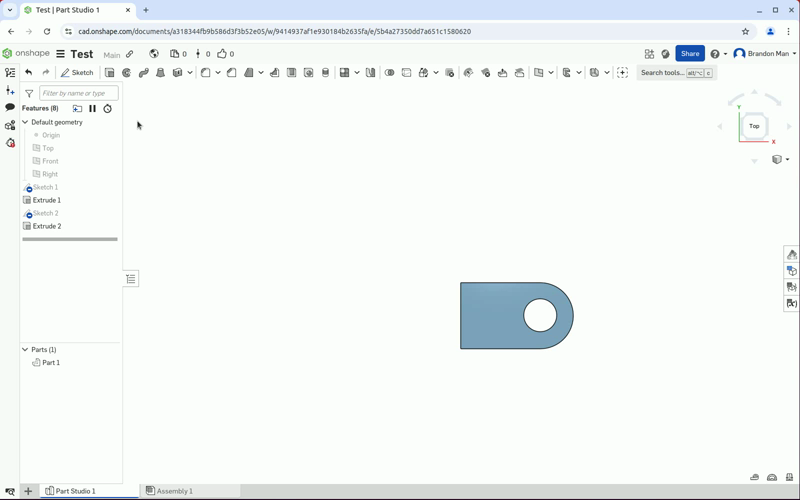
key(shift+h)
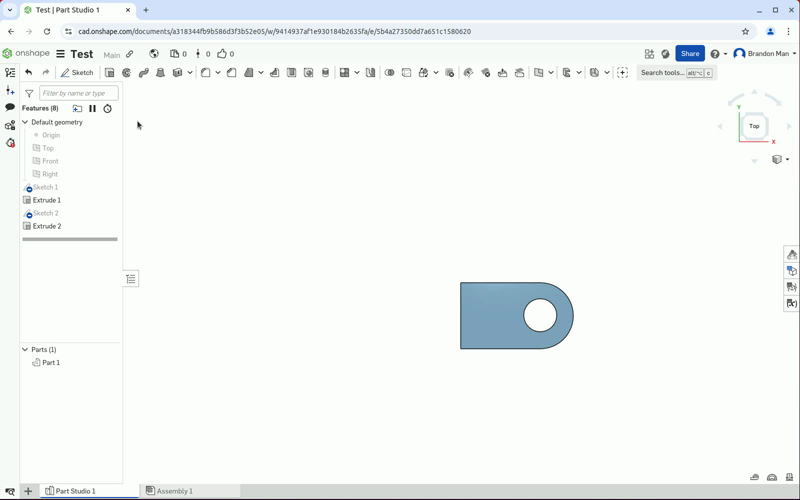
key(shift+h)
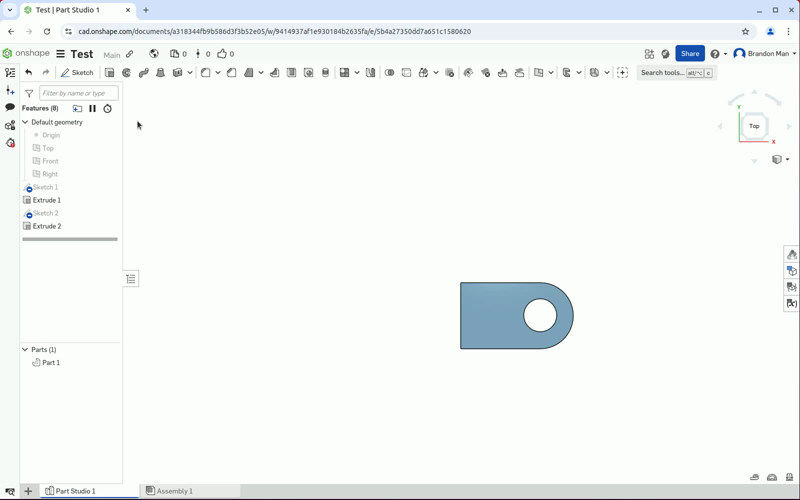
mouse_move(73, 189)
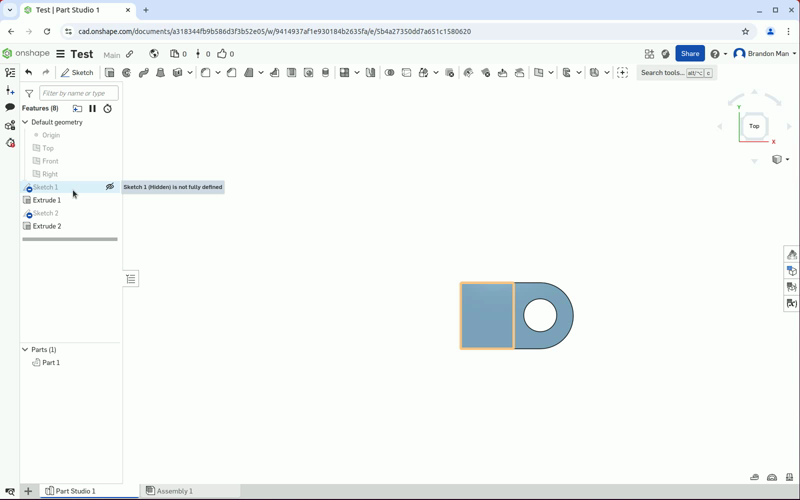
click(73, 189)
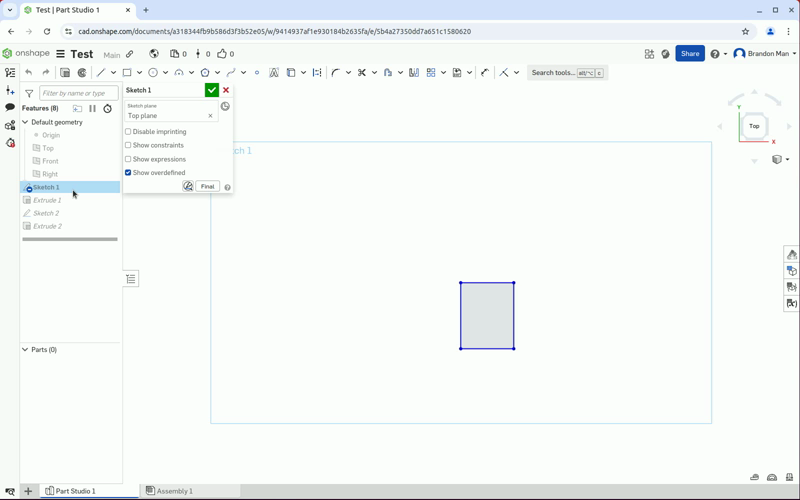
mouse_move(229, 92)
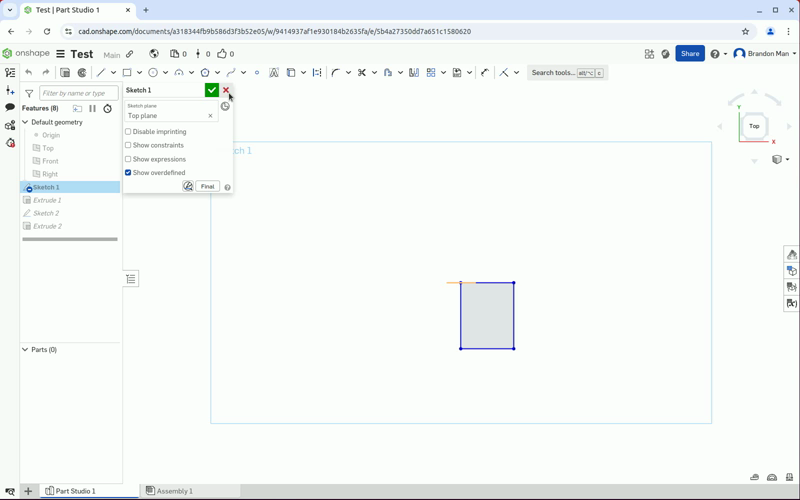
click(229, 92)
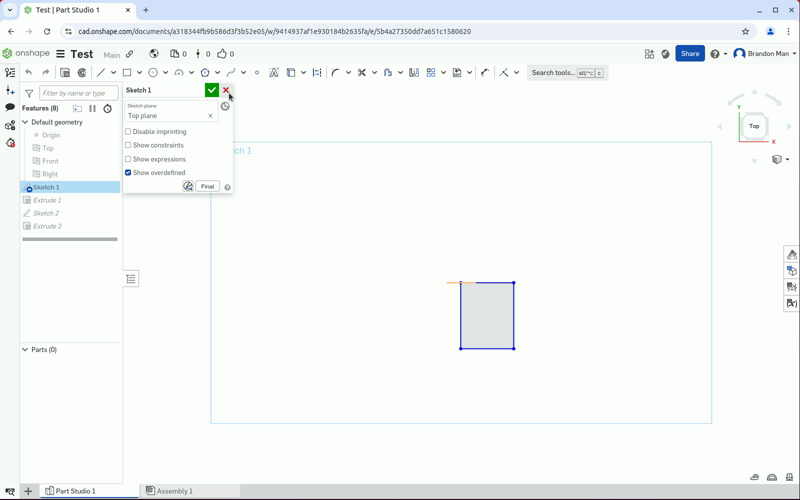
key(shift+s)
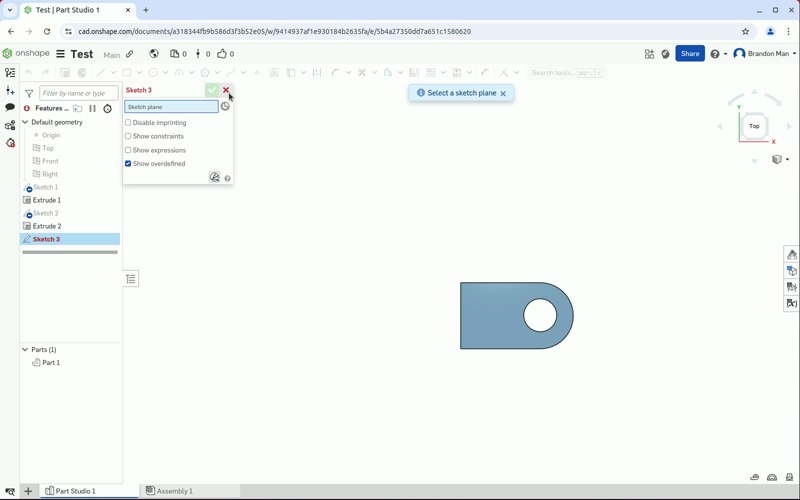
mouse_move(73, 150)
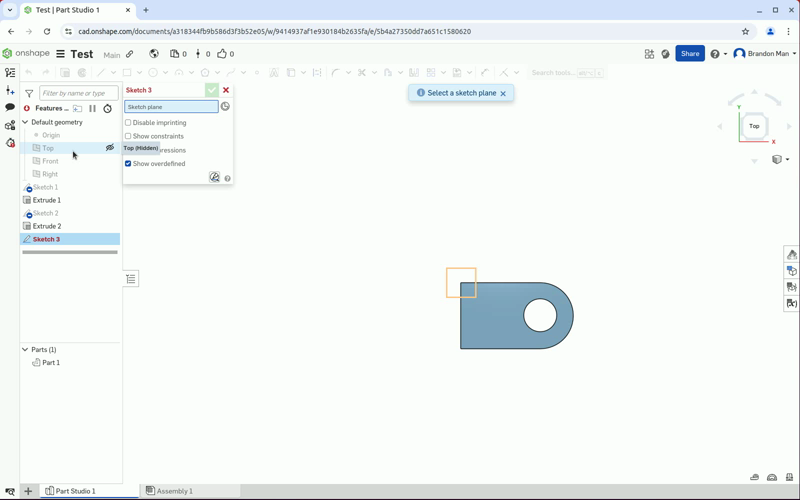
click(73, 150)
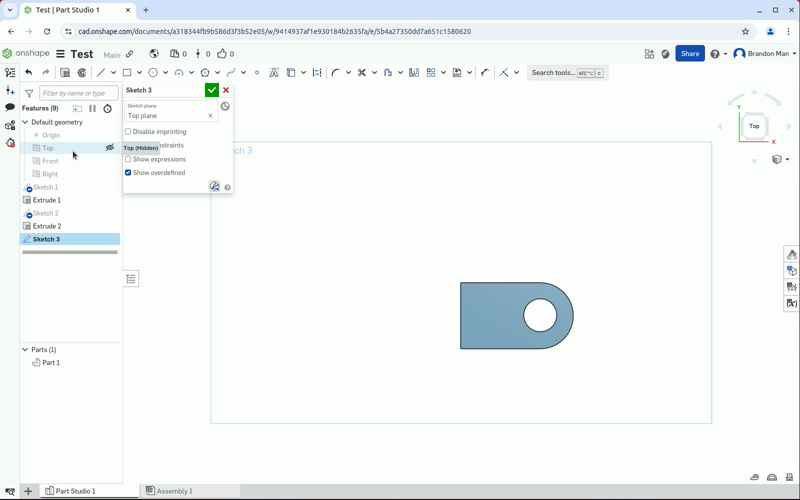
mouse_move(73, 352)
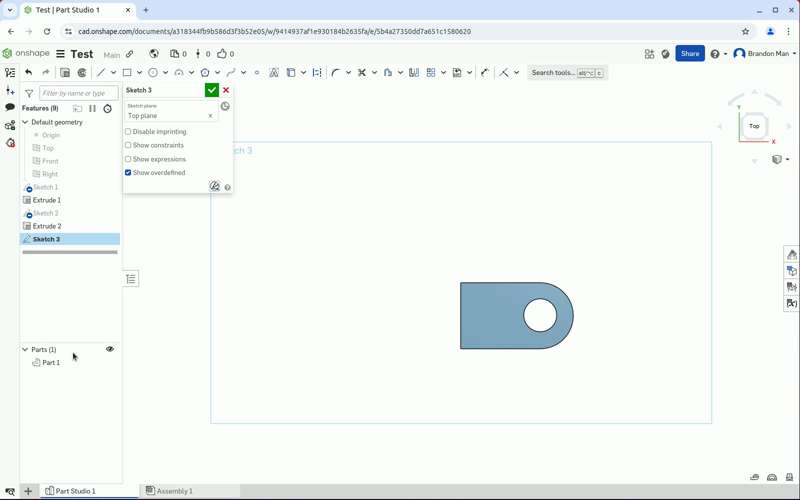
key(y)
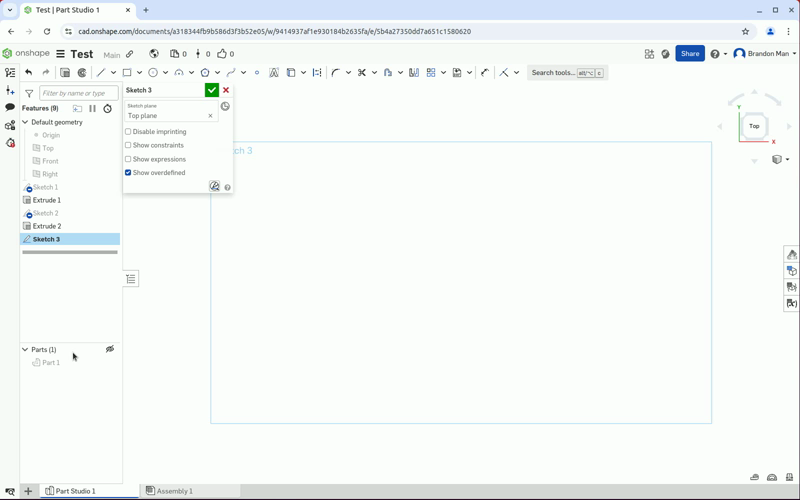
key(l)
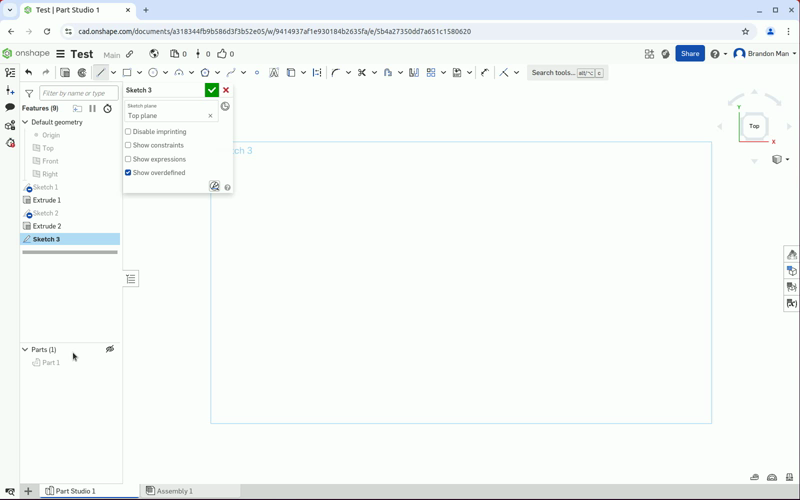
key_down(shift)
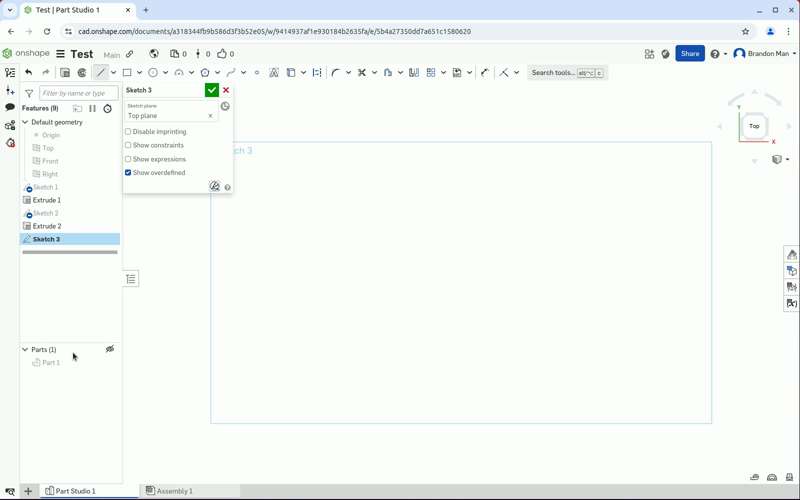
mouse_move(433, 348)
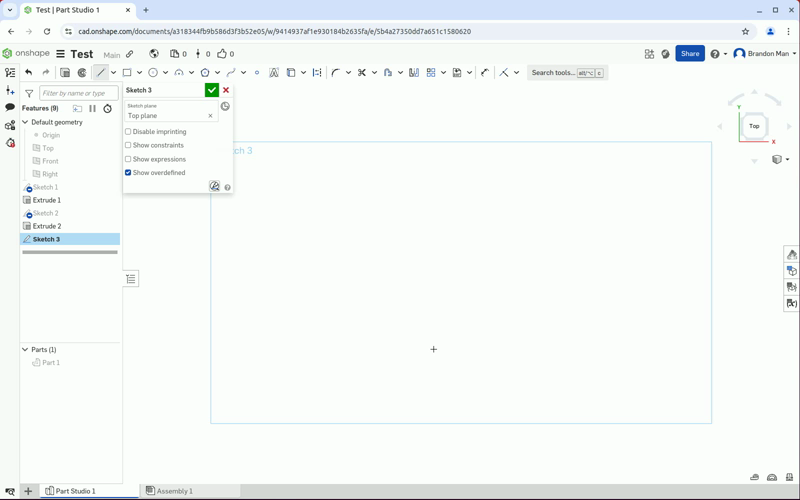
click(433, 348)
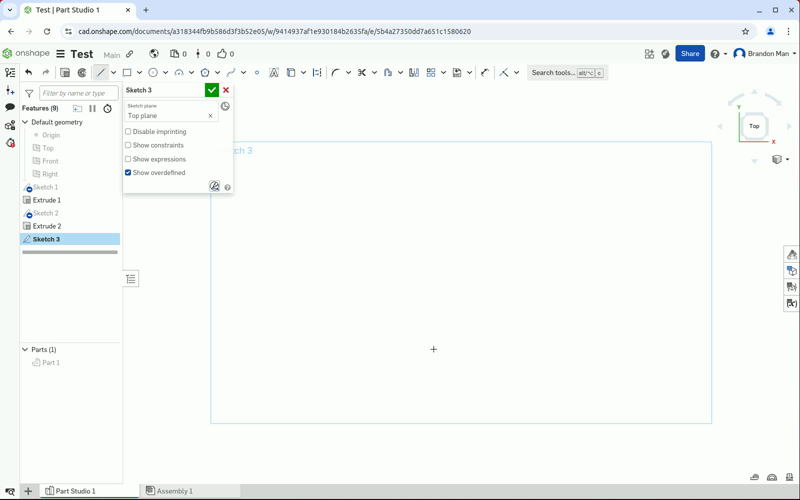
key_up(shift)
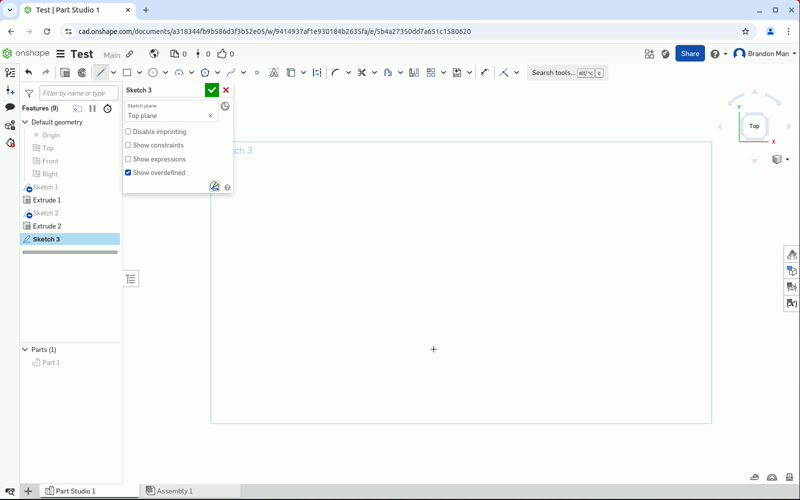
key_down(shift)
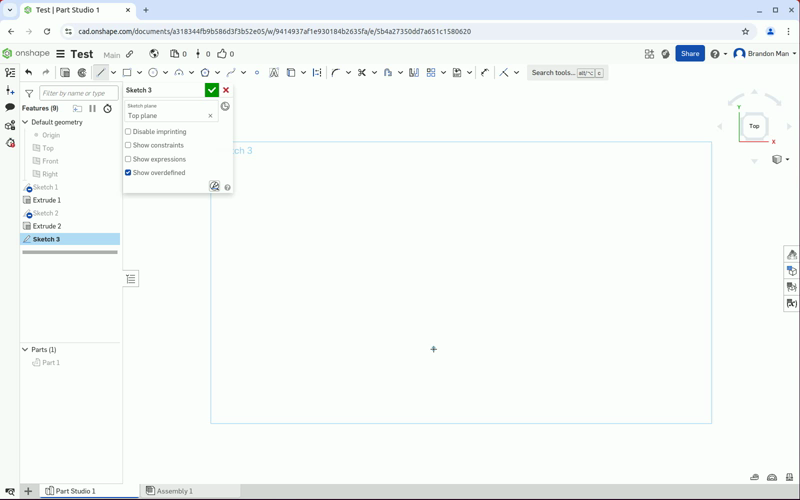
mouse_move(463, 348)
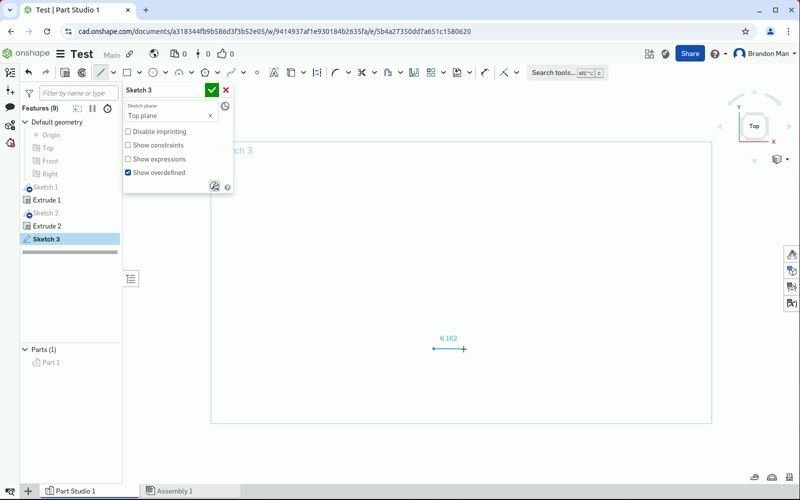
mouse_move(460, 348)
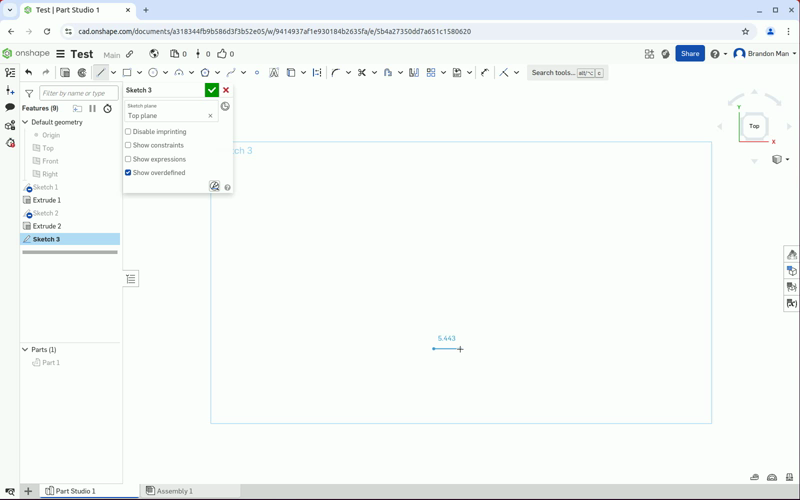
click(460, 348)
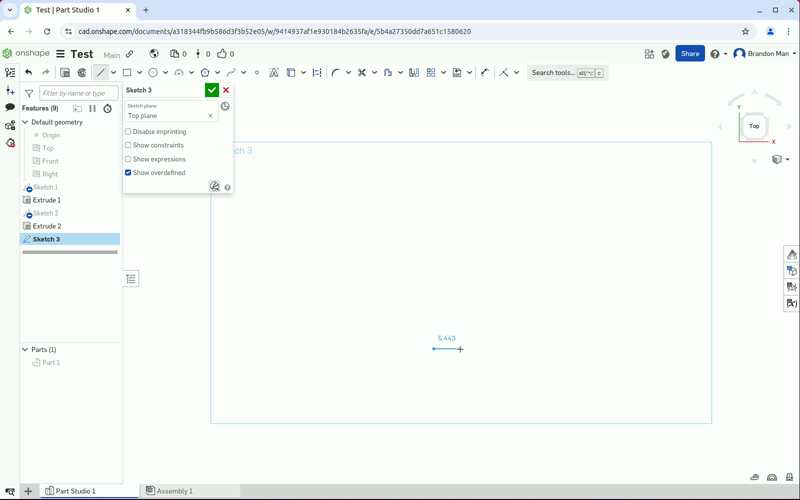
key_up(shift)
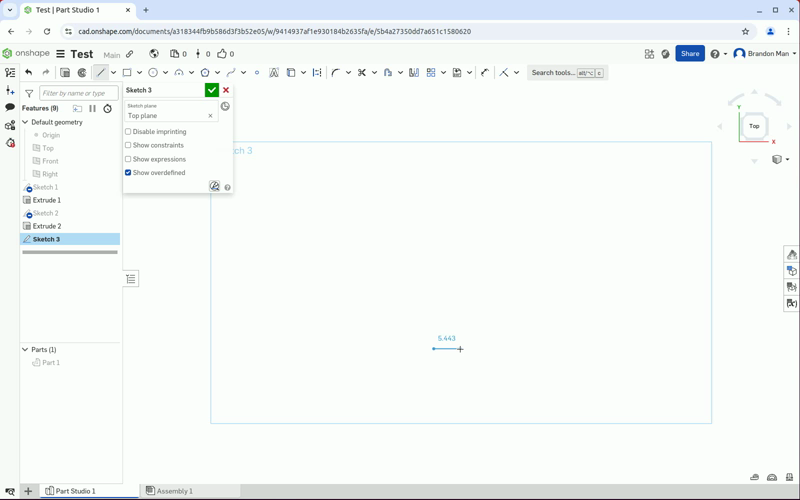
key_down(shift)
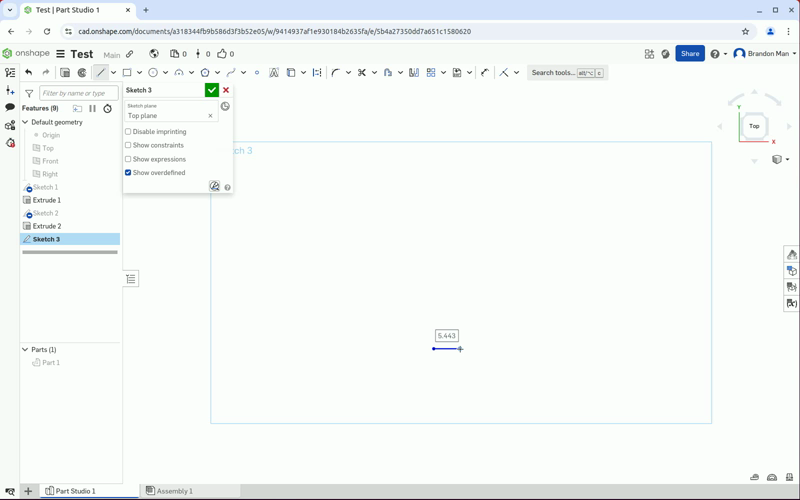
mouse_move(460, 282)
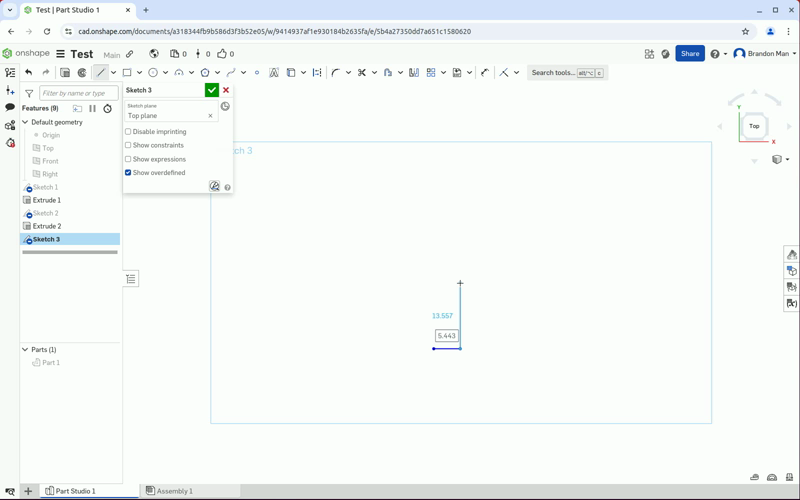
click(460, 282)
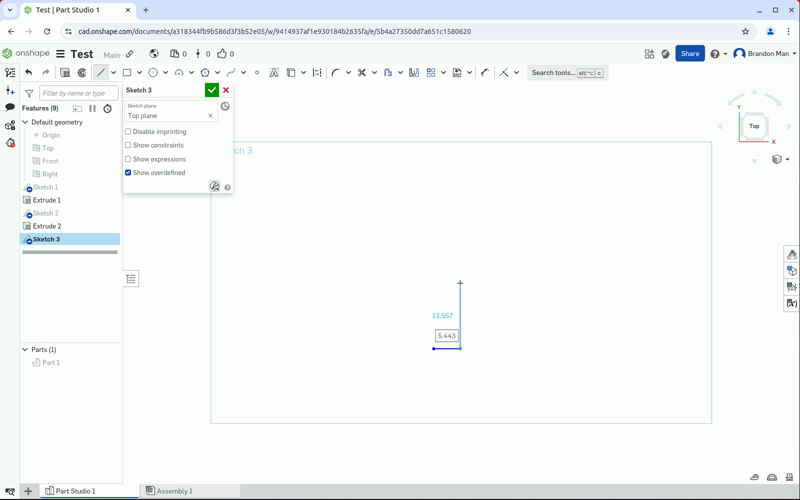
key_up(shift)
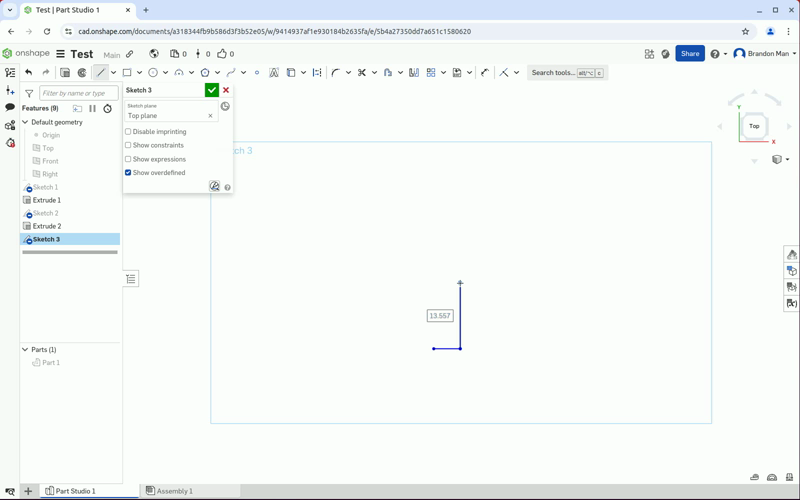
key_down(shift)
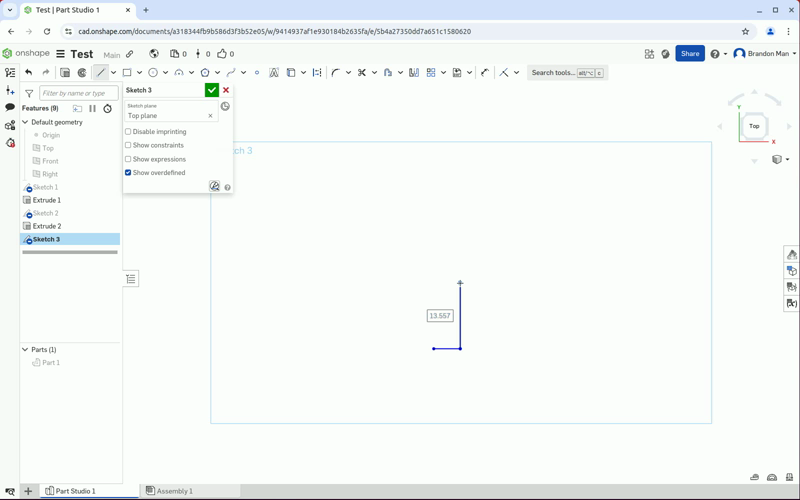
mouse_move(490, 282)
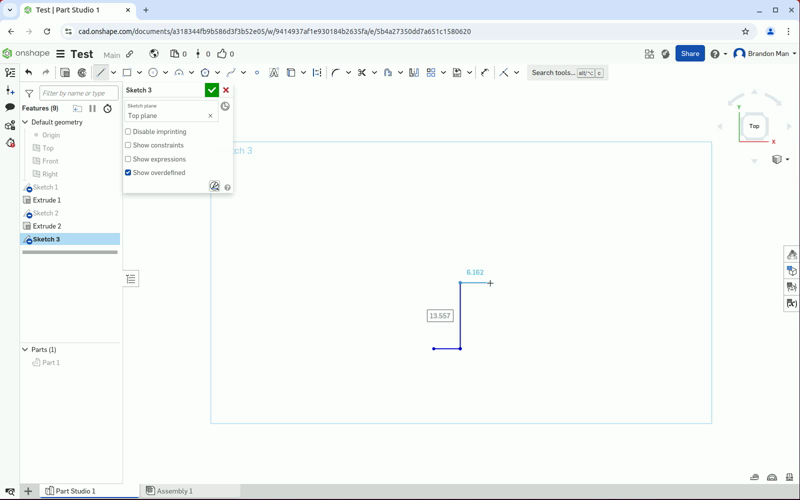
mouse_move(433, 282)
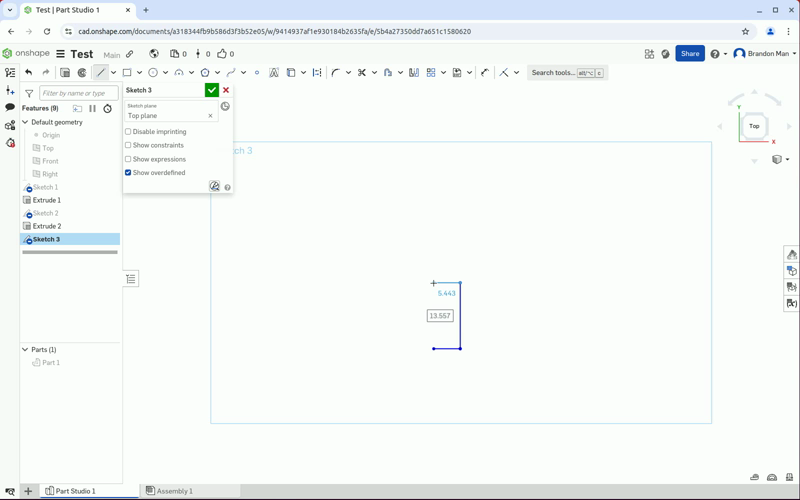
click(433, 282)
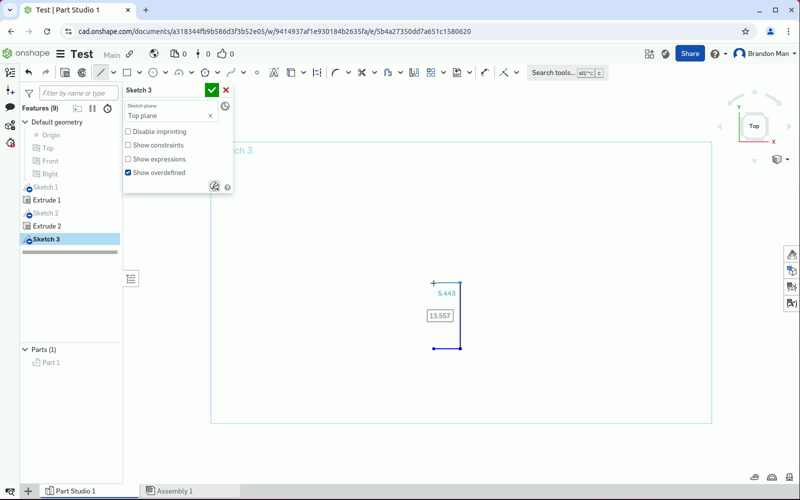
key_up(shift)
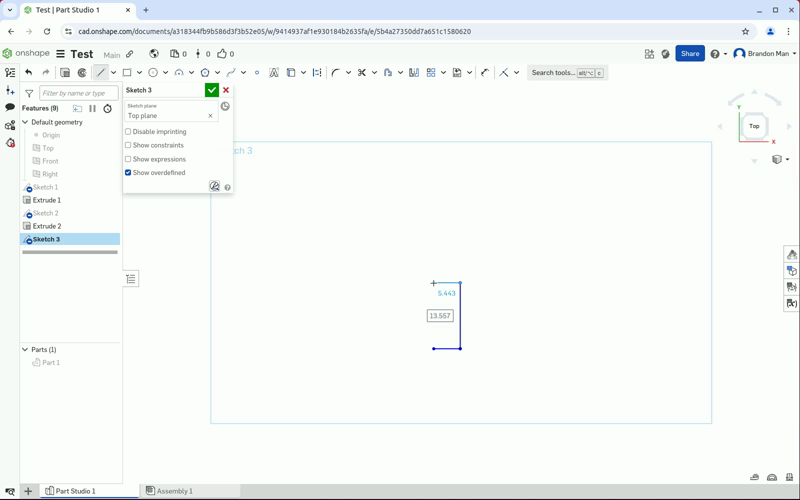
key(esc)
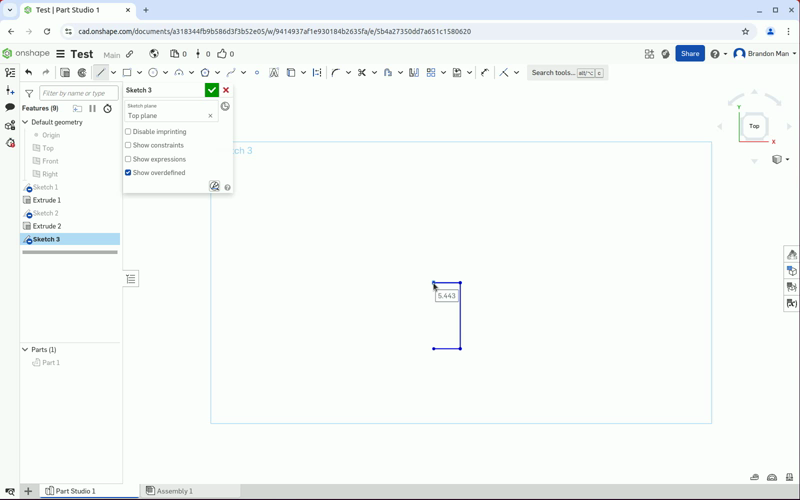
key(a)
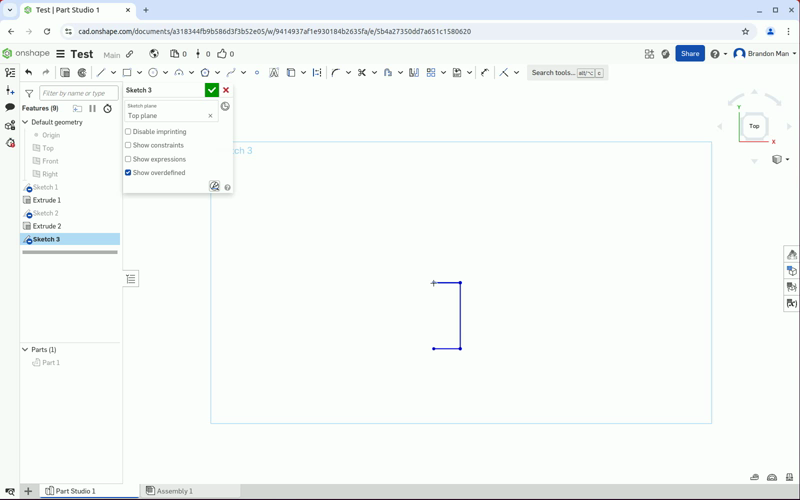
mouse_move(433, 282)
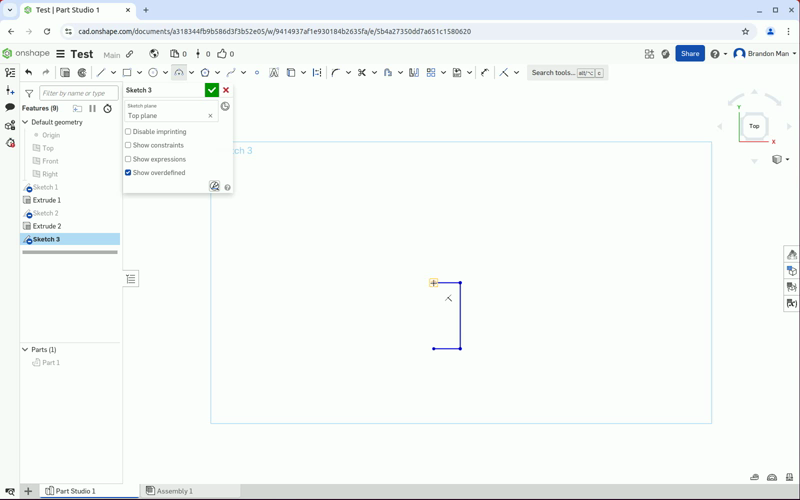
click(433, 282)
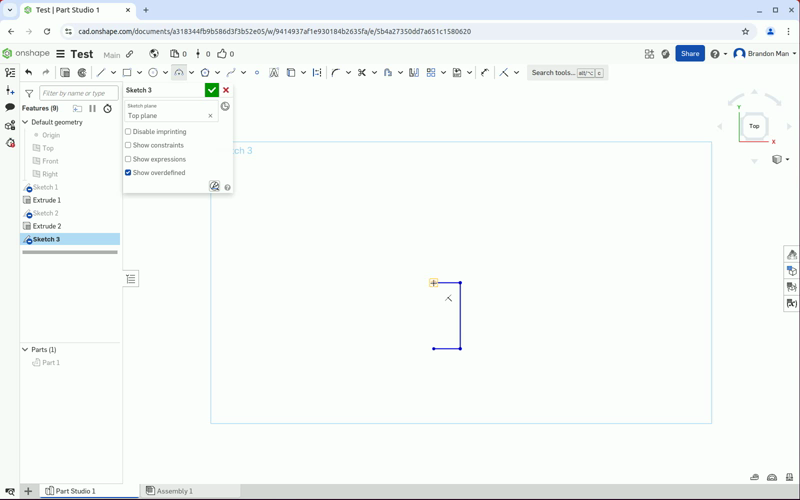
mouse_move(433, 348)
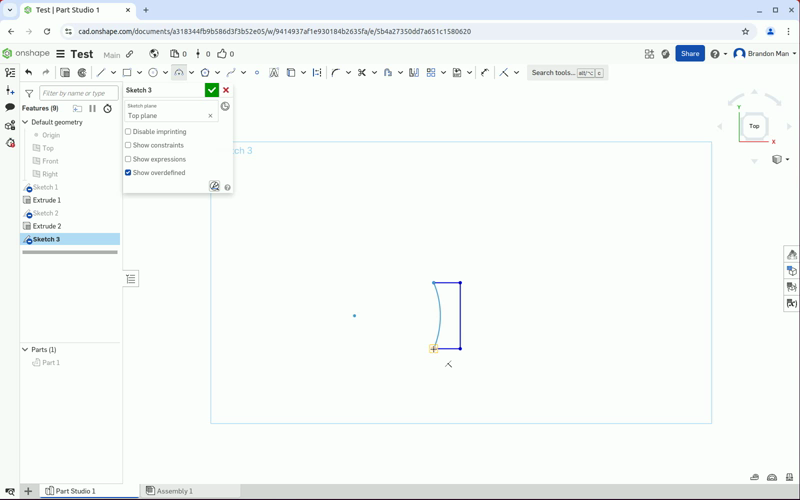
click(433, 348)
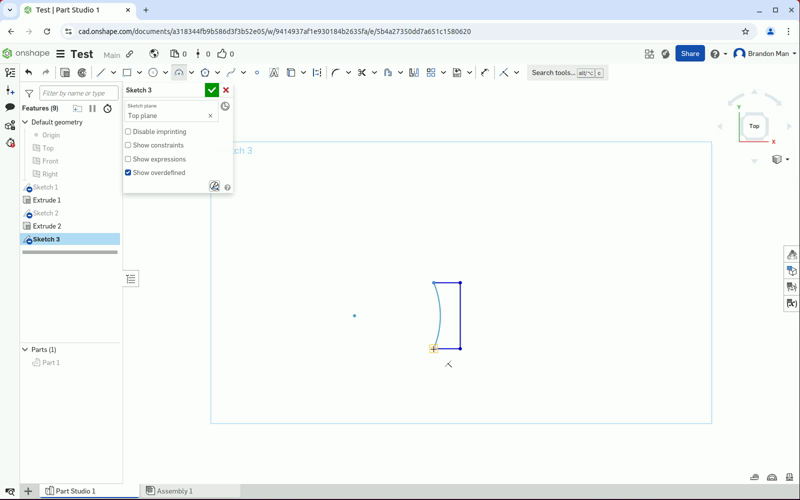
key_down(shift)
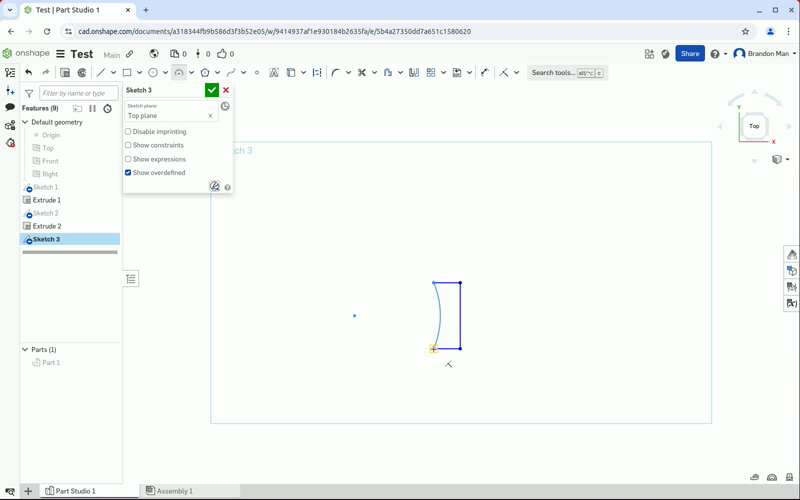
mouse_move(400, 315)
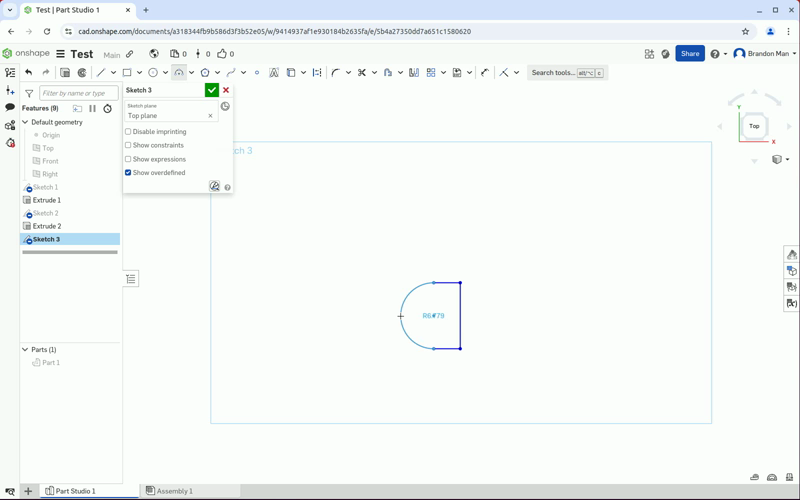
click(400, 315)
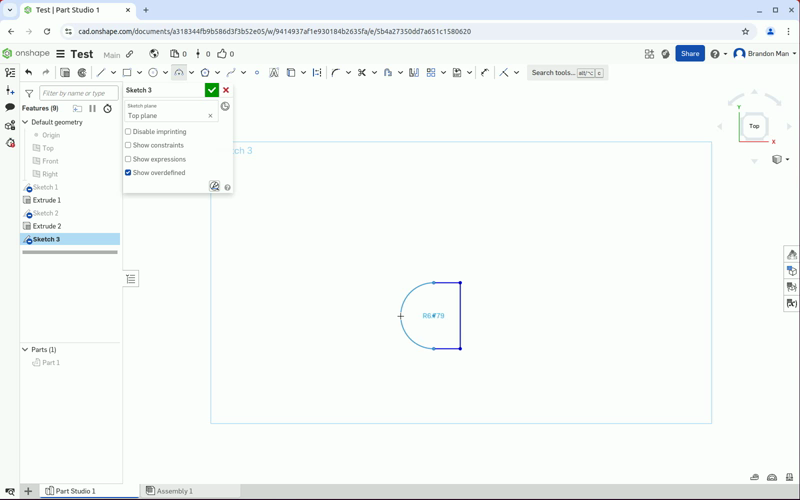
key_up(shift)
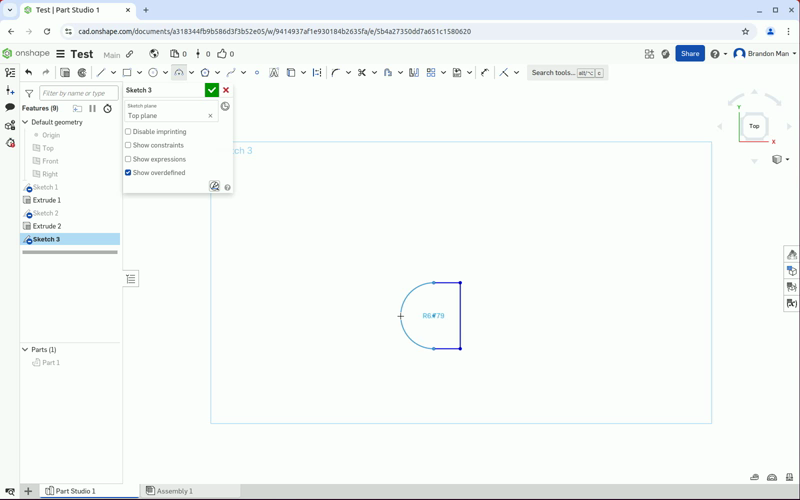
key(esc)
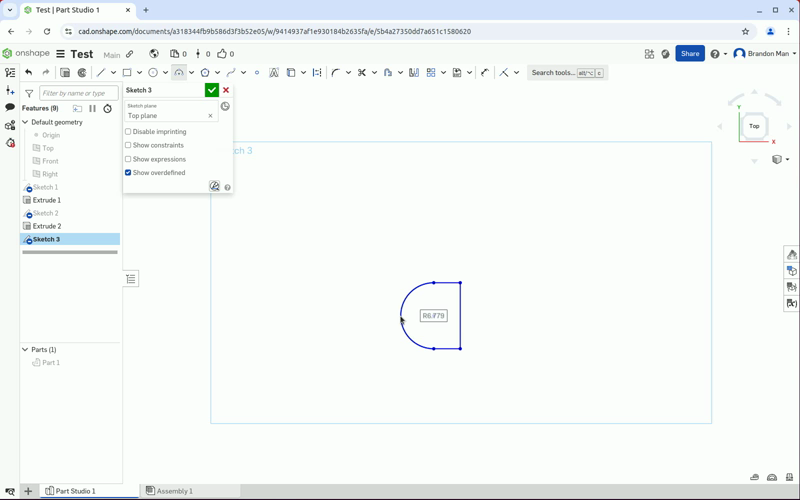
key(c)
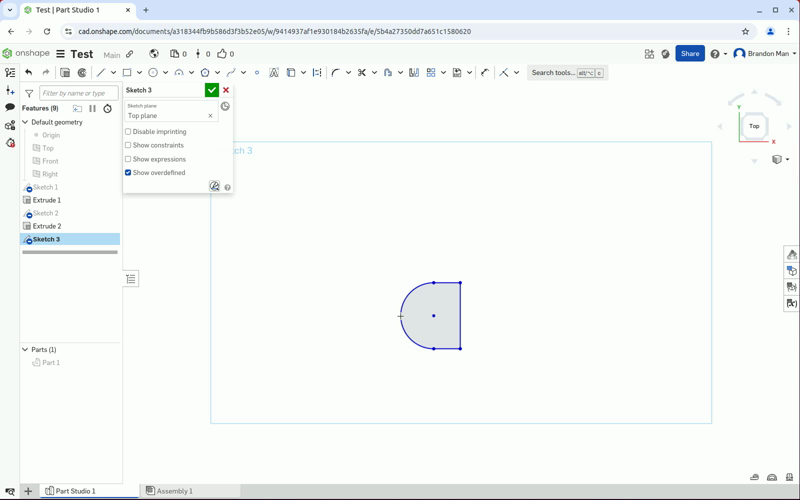
key_down(shift)
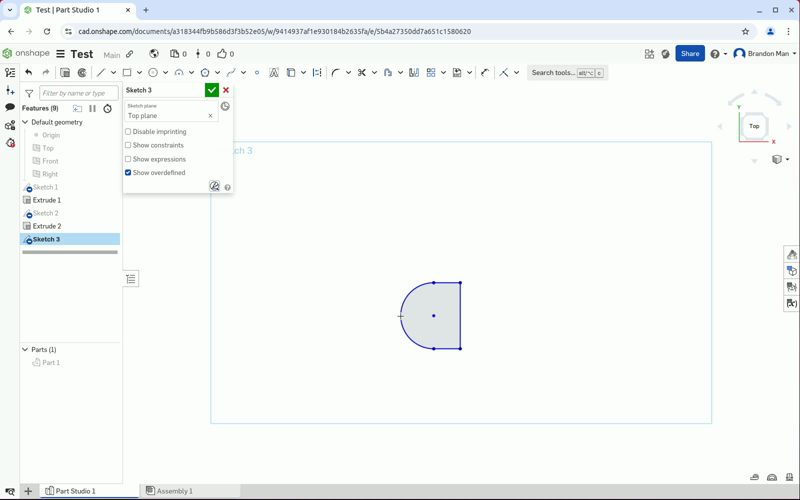
mouse_move(433, 315)
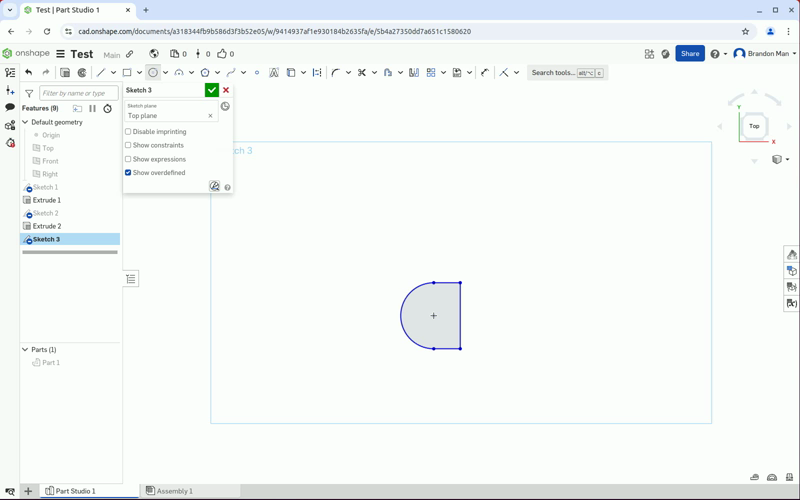
click(433, 315)
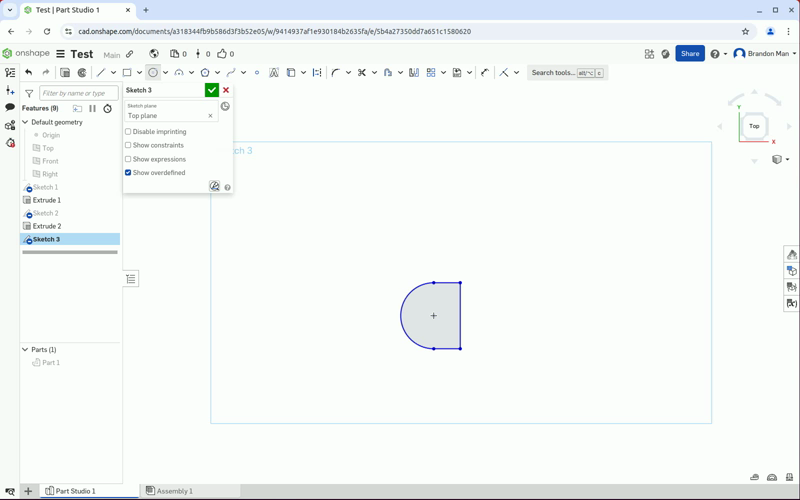
key_up(shift)
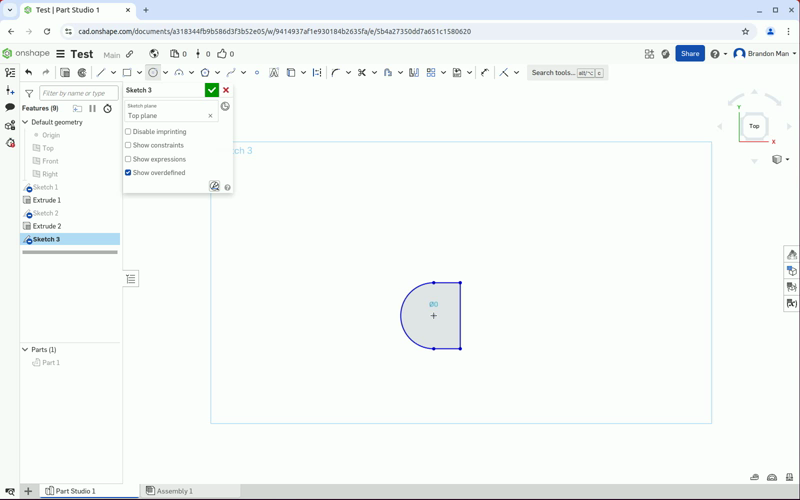
mouse_move(450, 315)
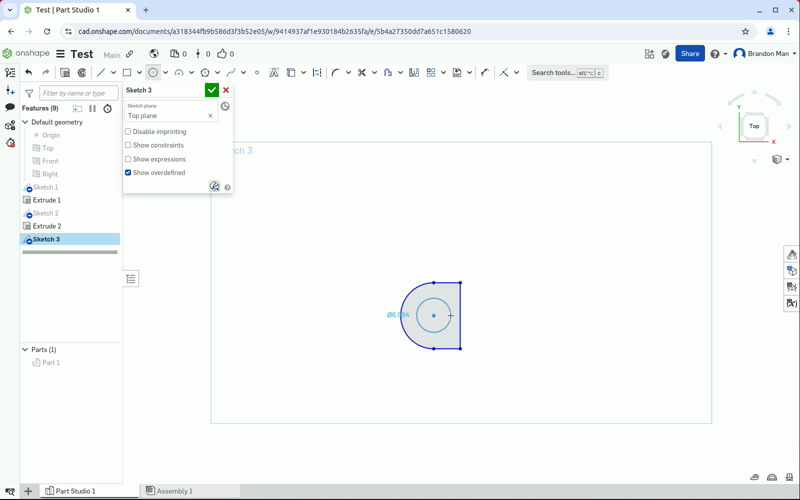
click(450, 315)
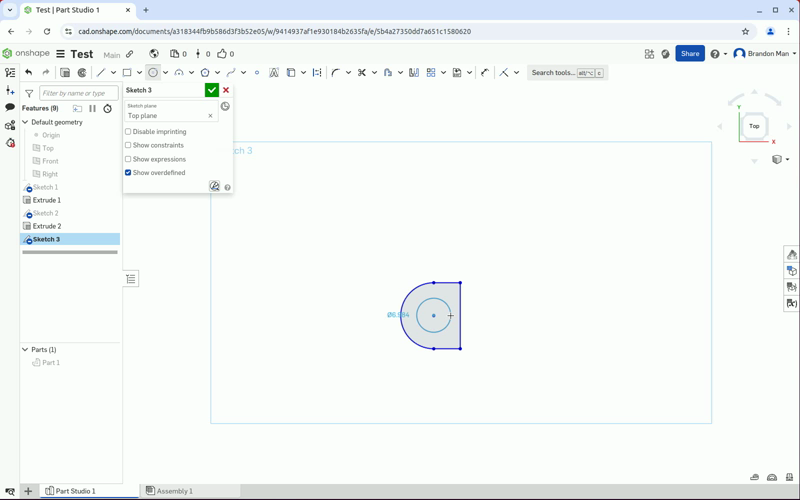
key(esc)
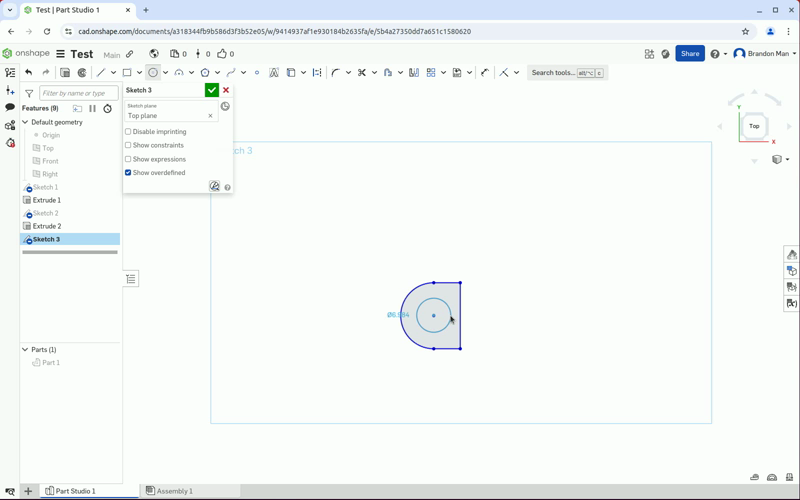
mouse_move(412, 322)
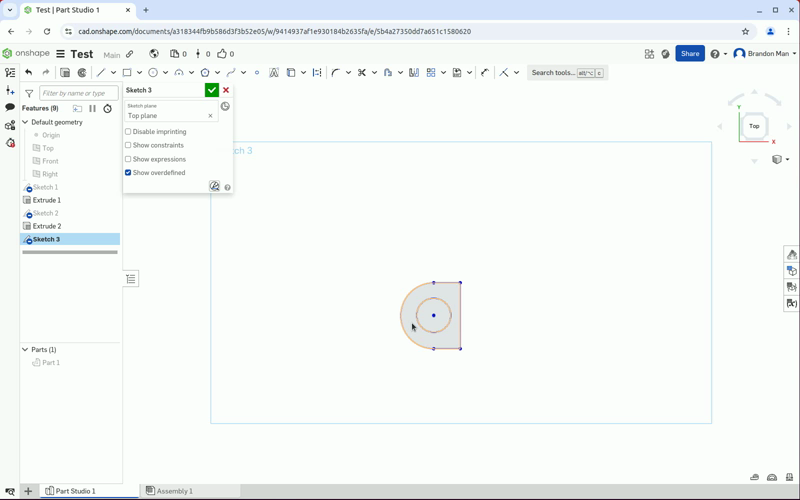
click(412, 322)
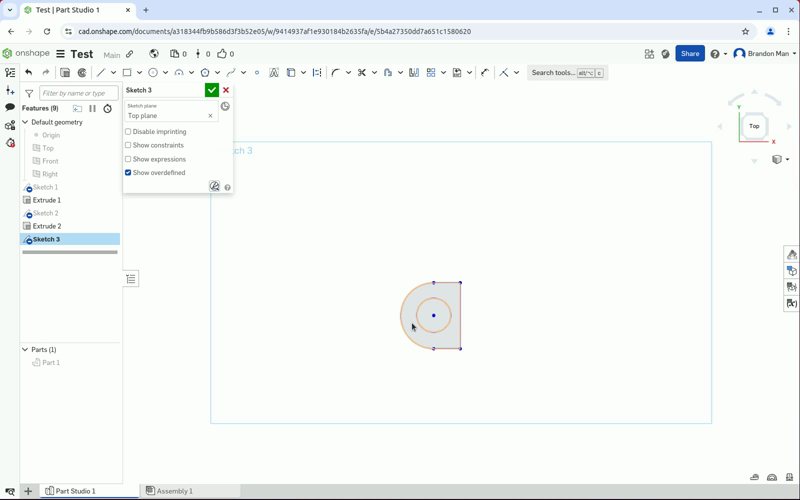
mouse_move(73, 352)
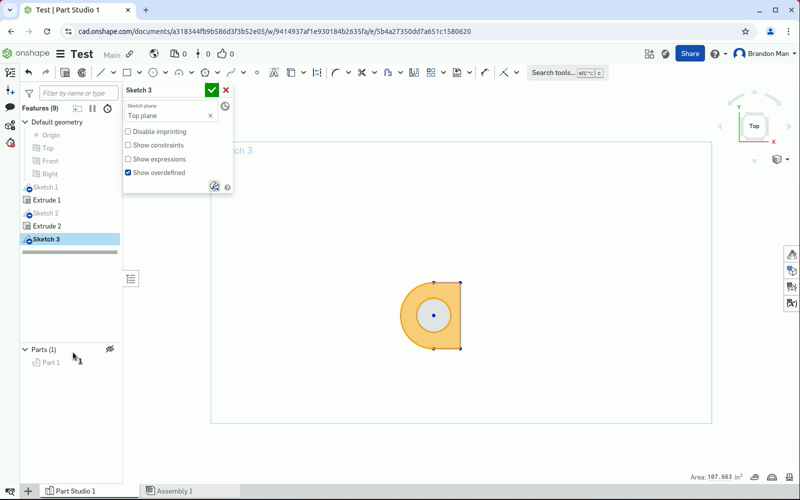
key(shift+y)
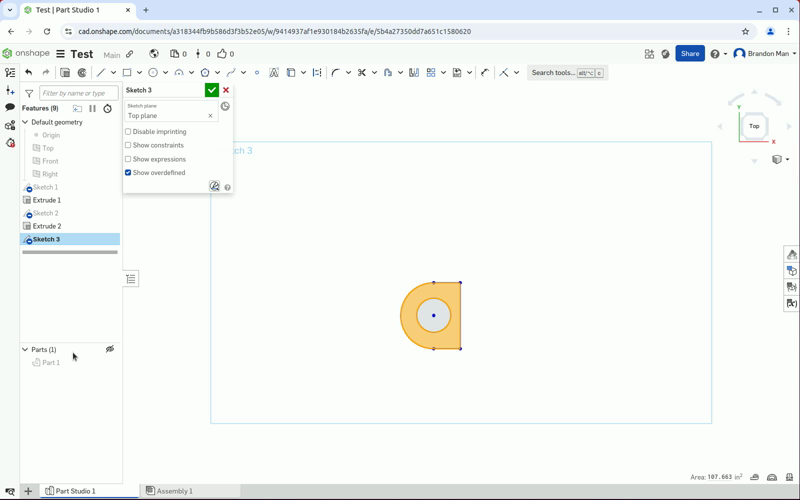
key(shift+e)
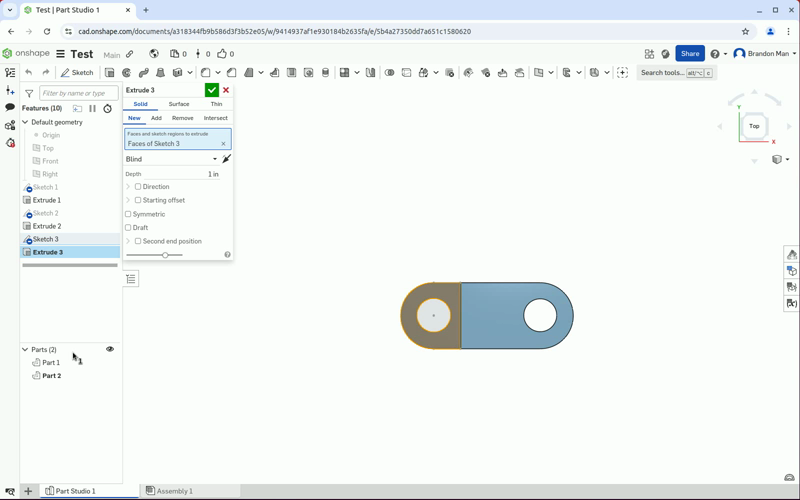
mouse_move(143, 106)
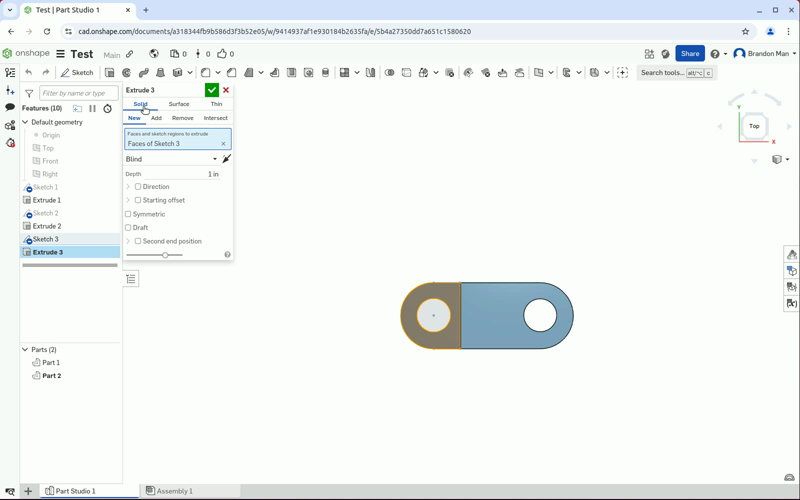
click(143, 106)
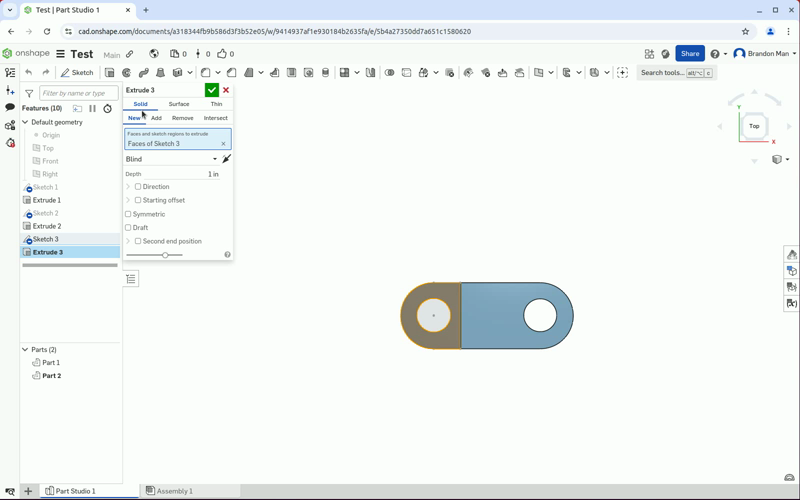
mouse_move(137, 120)
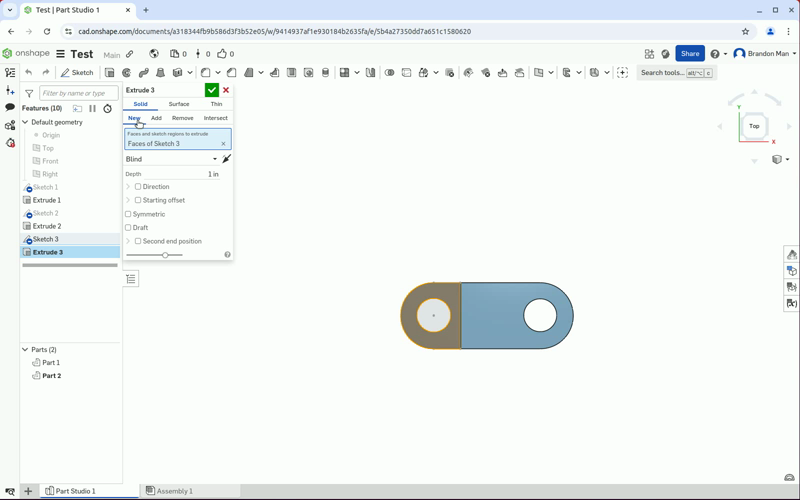
click(137, 120)
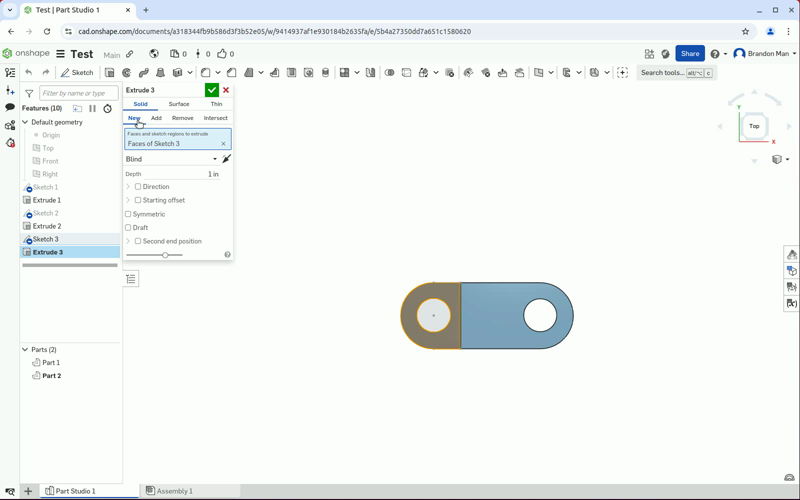
key(tab, 4)
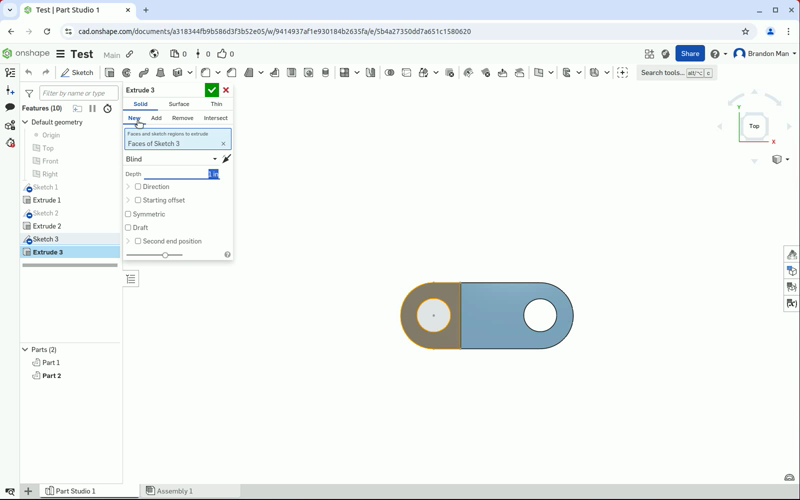
text(-5.536)
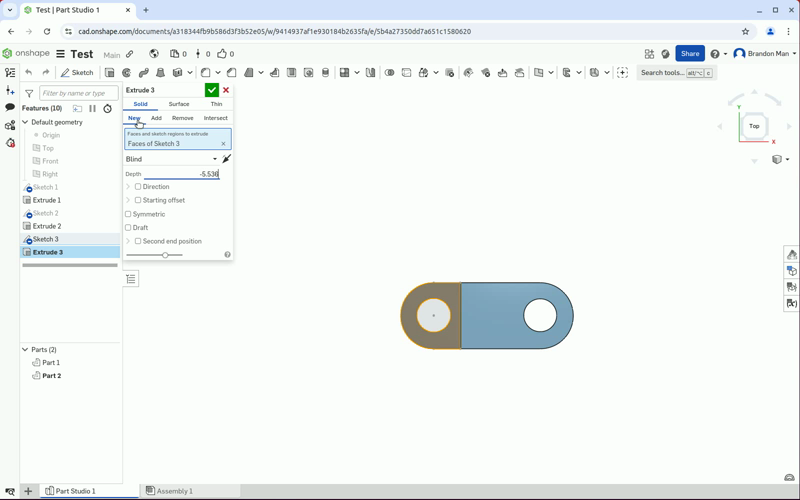
key(enter)
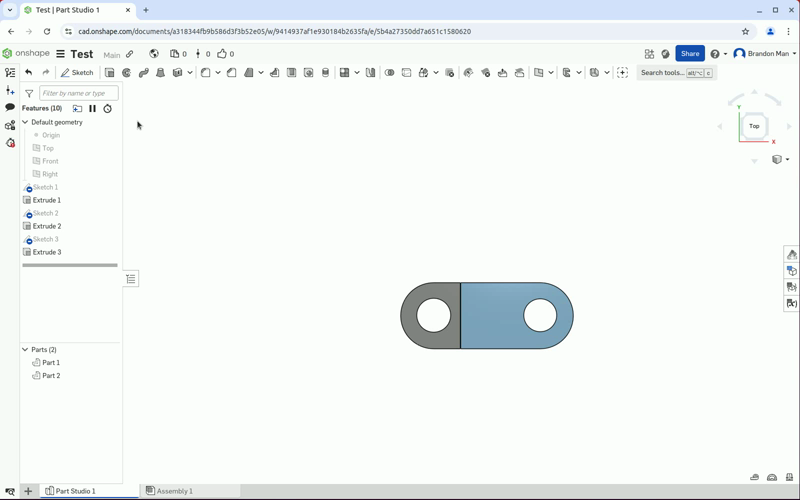
key(shift+h)
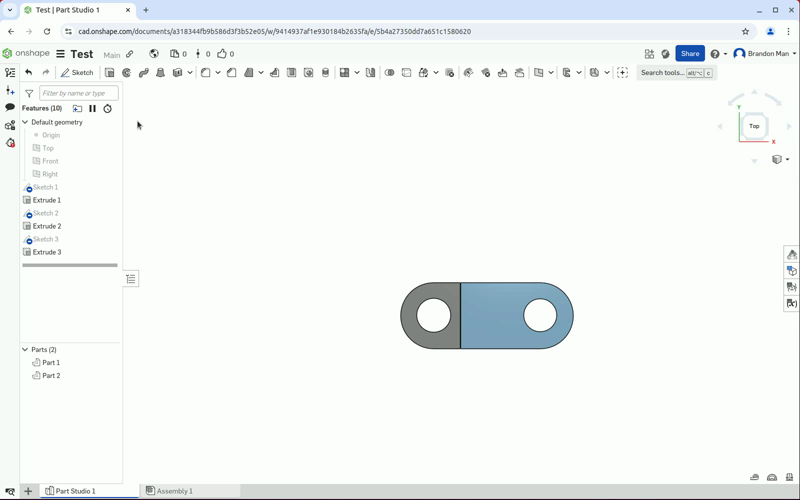
key(shift+h)
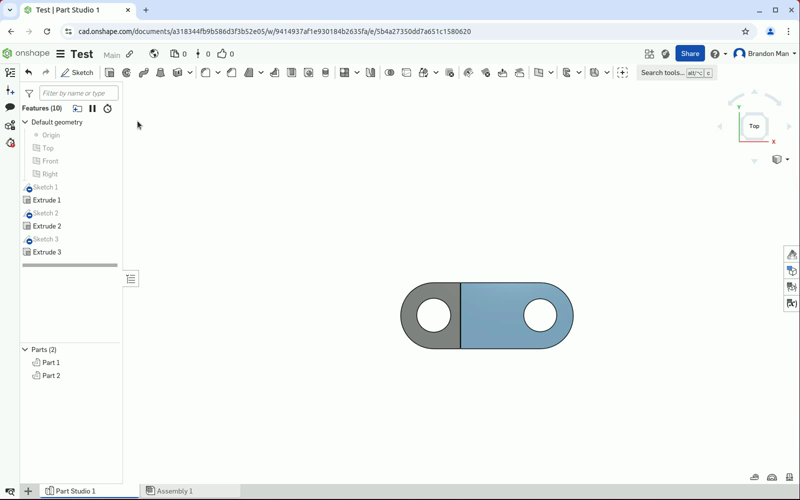
mouse_move(73, 189)
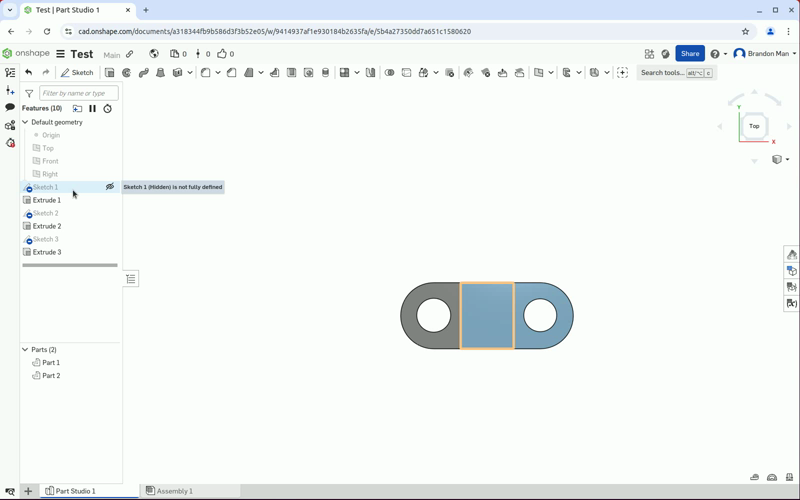
click(73, 189)
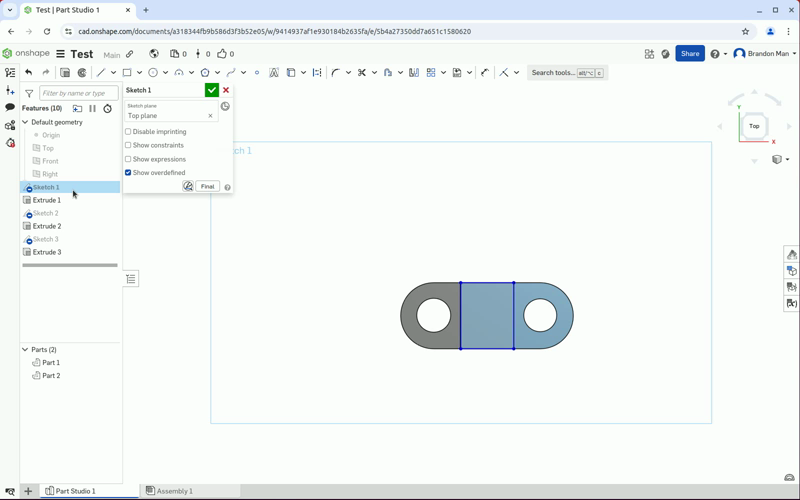
mouse_move(229, 92)
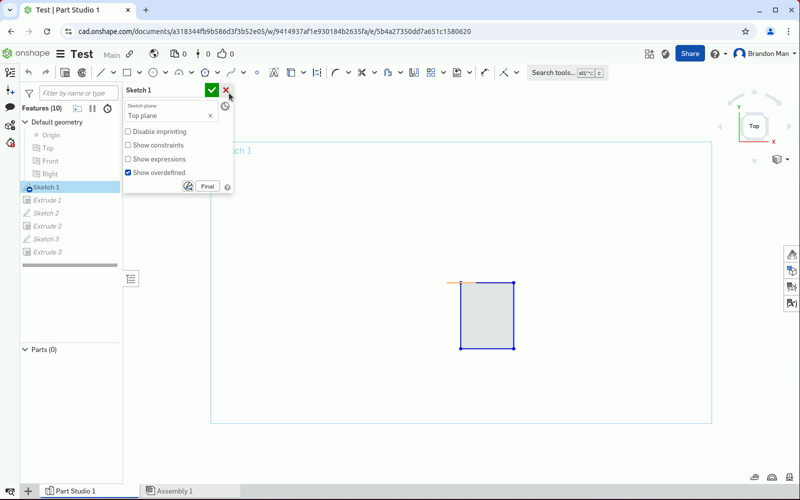
click(229, 92)
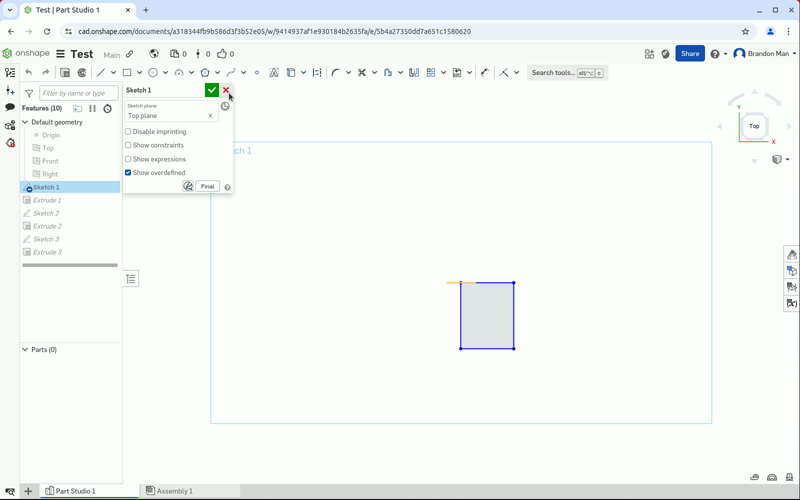
key(shift+s)
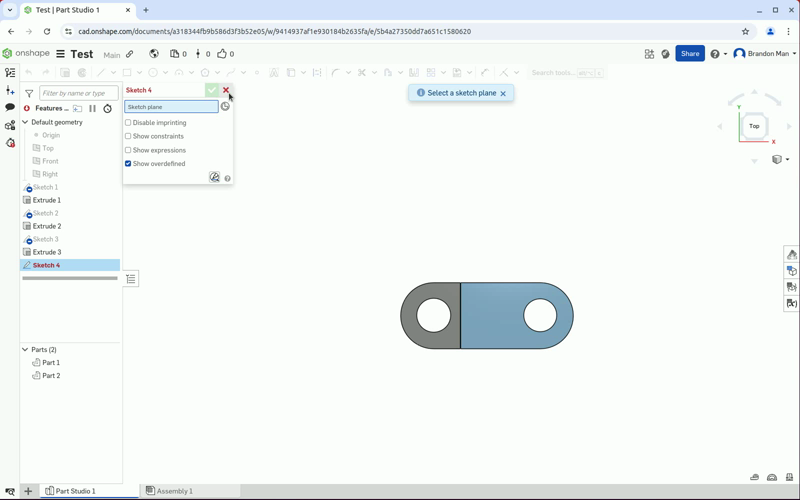
mouse_move(73, 150)
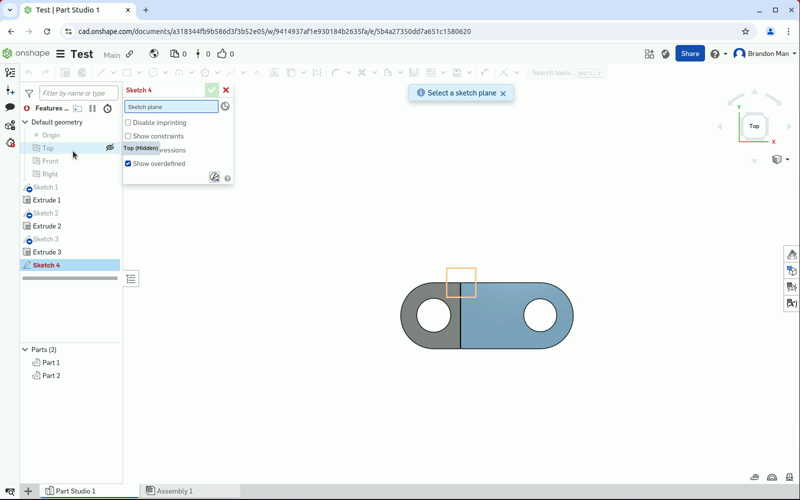
click(73, 150)
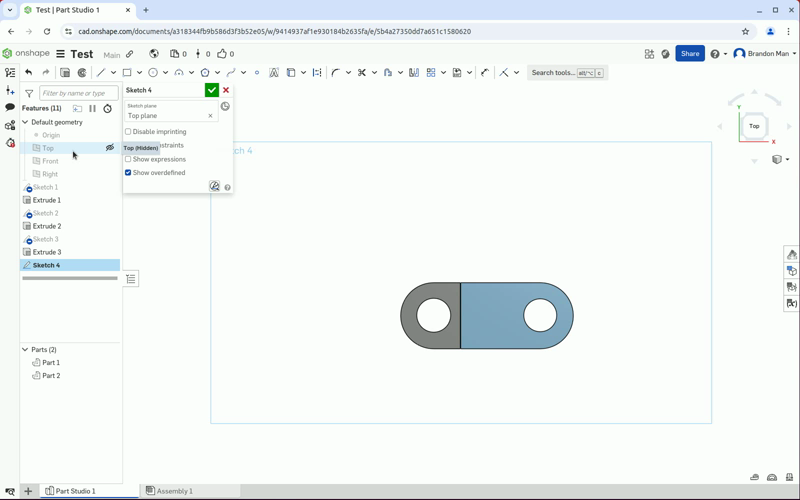
mouse_move(73, 352)
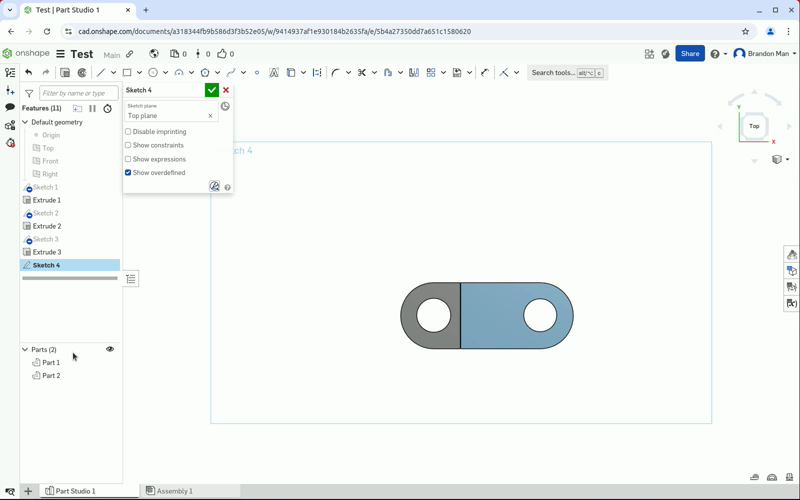
key(y)
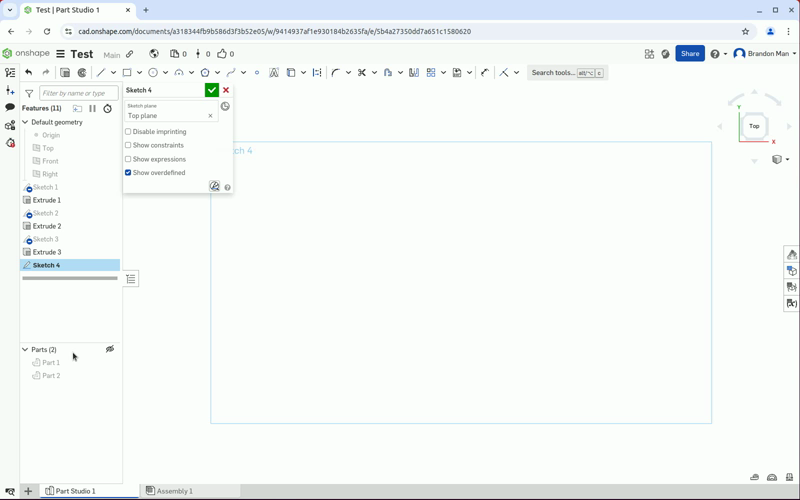
key(l)
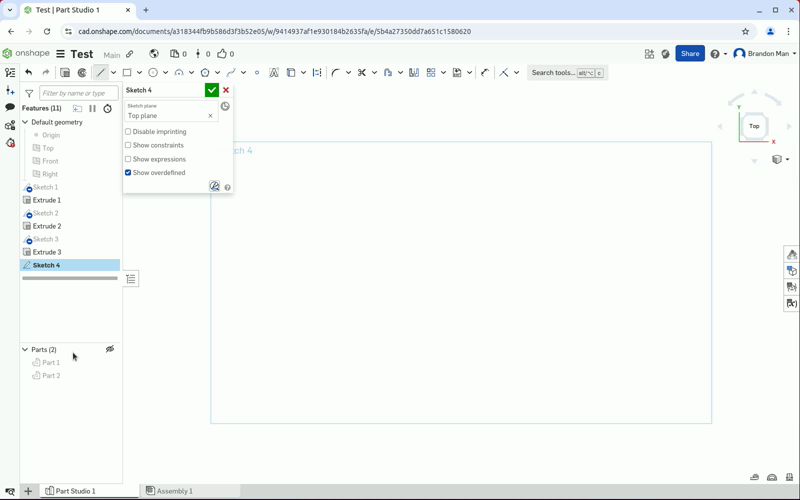
key_down(shift)
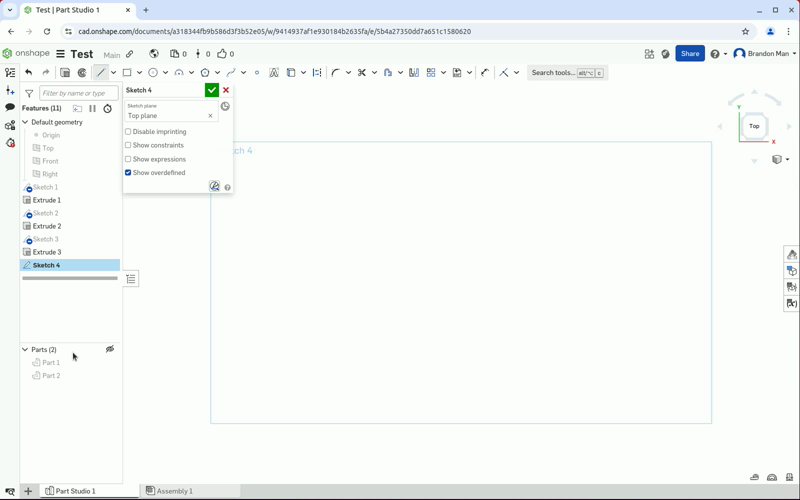
mouse_move(460, 348)
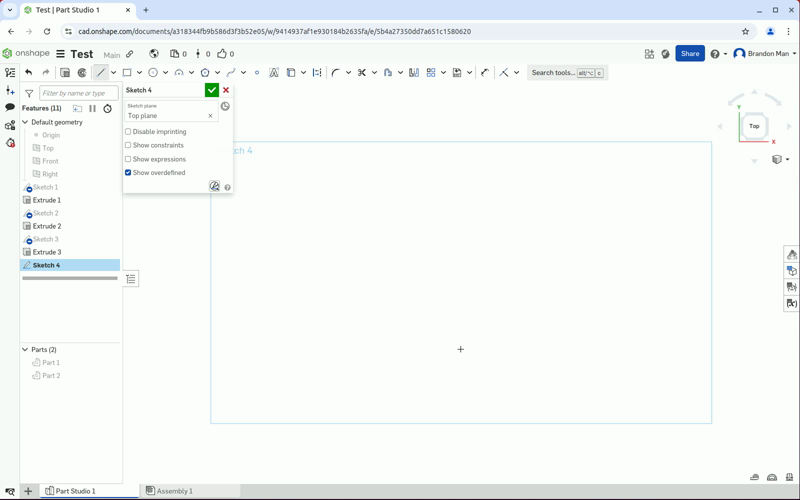
click(460, 348)
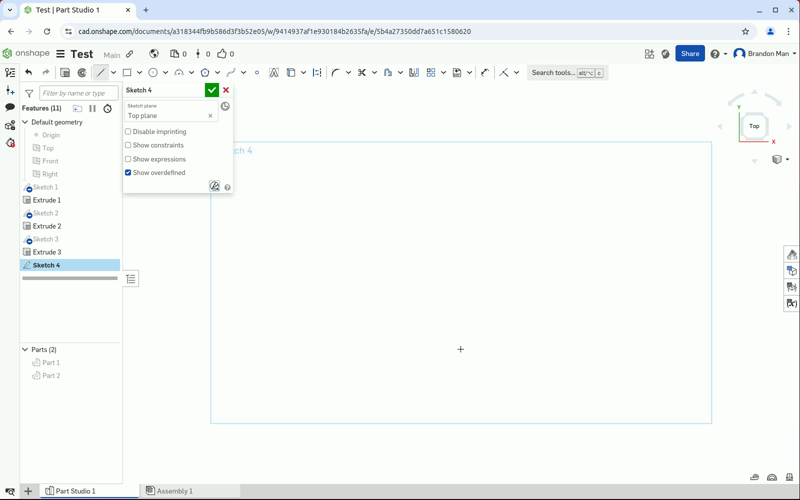
key_up(shift)
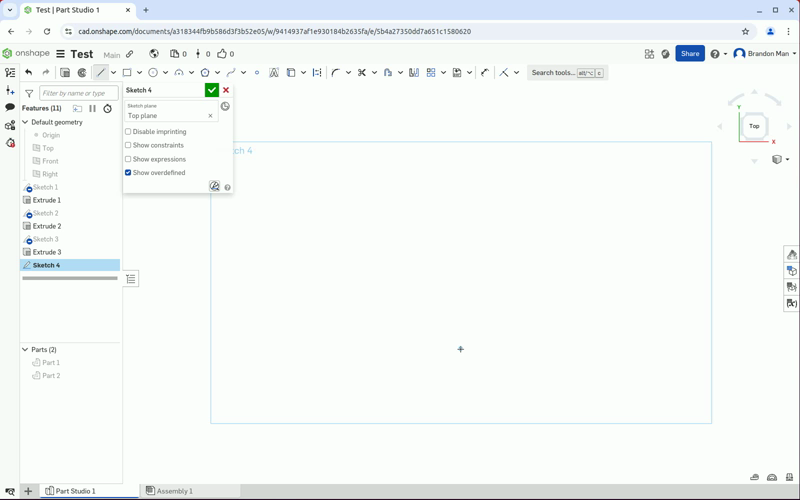
key_down(shift)
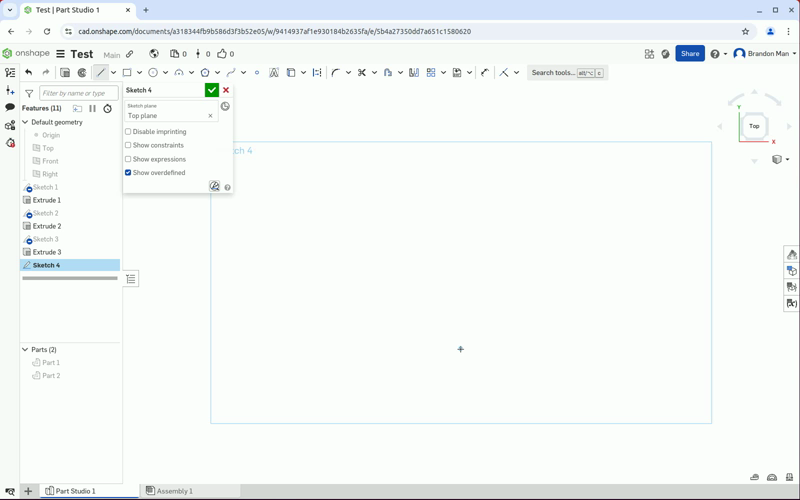
mouse_move(490, 348)
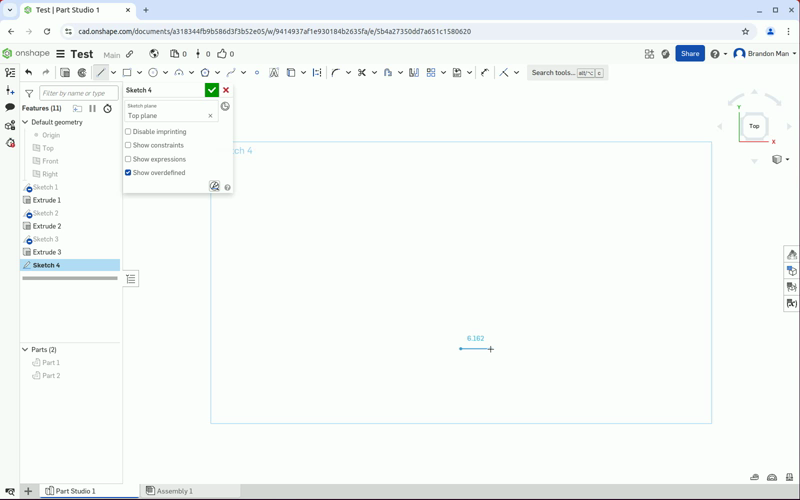
mouse_move(513, 348)
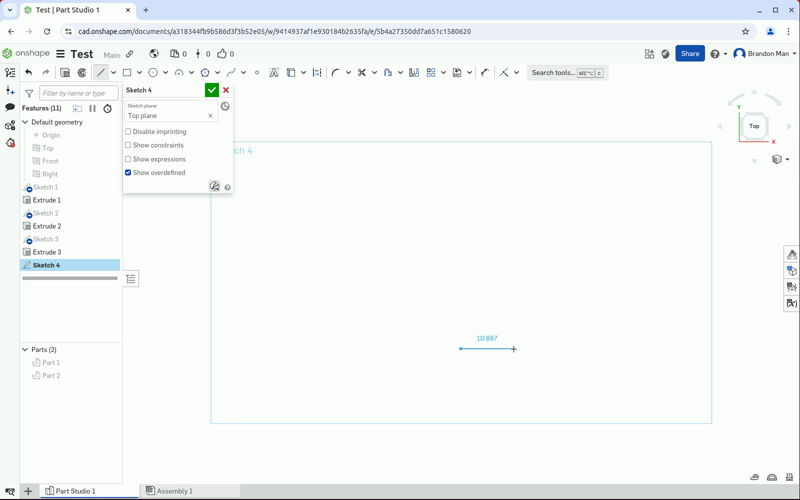
click(513, 348)
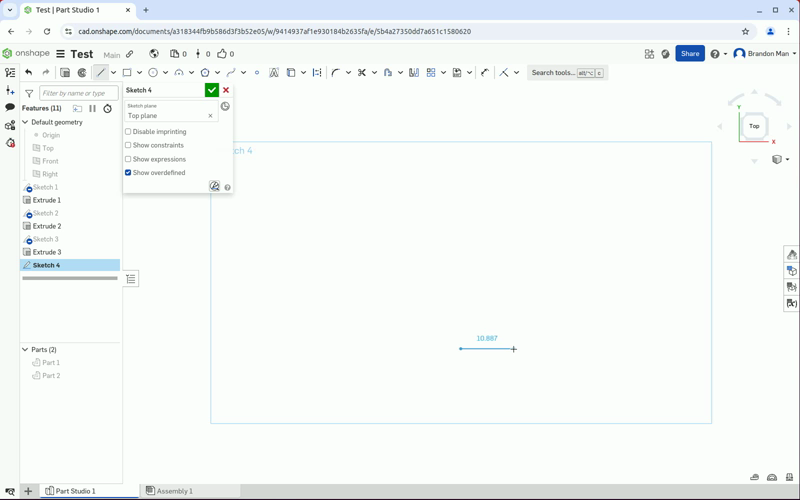
key_up(shift)
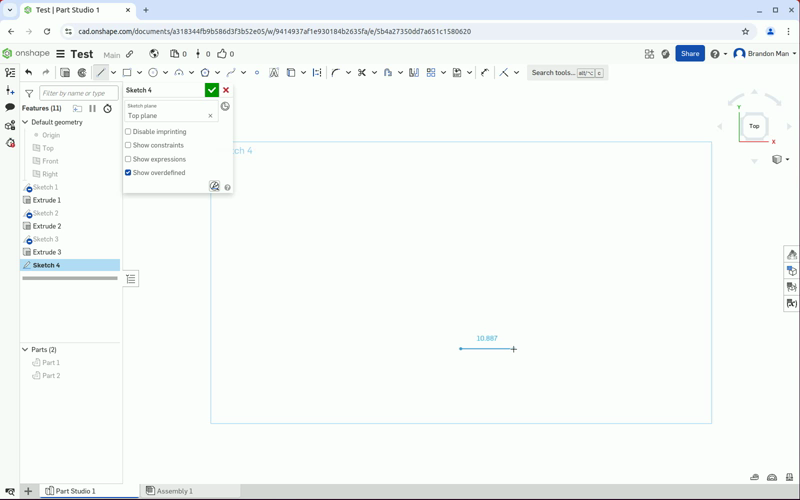
key_down(shift)
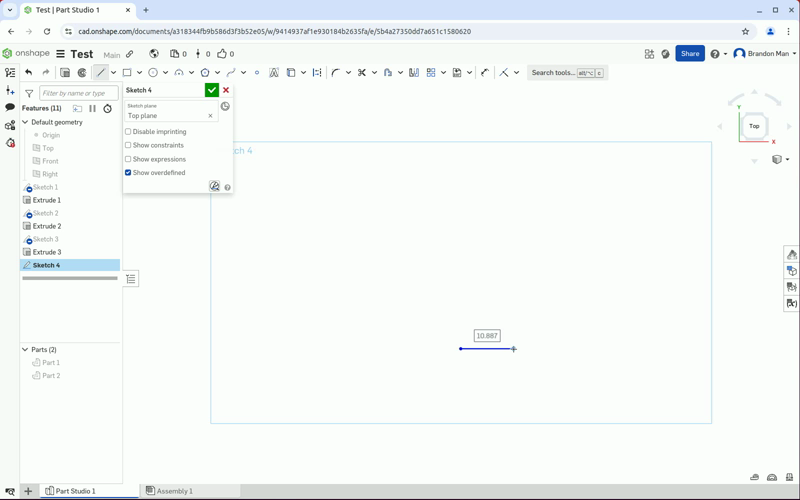
mouse_move(513, 282)
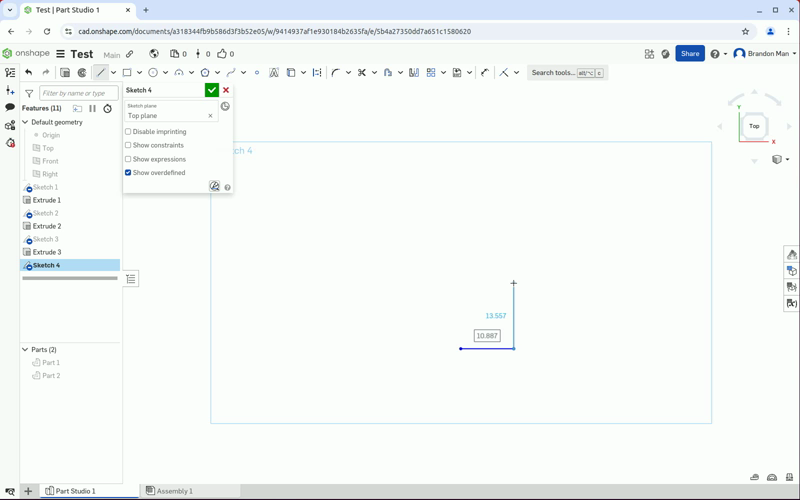
click(513, 282)
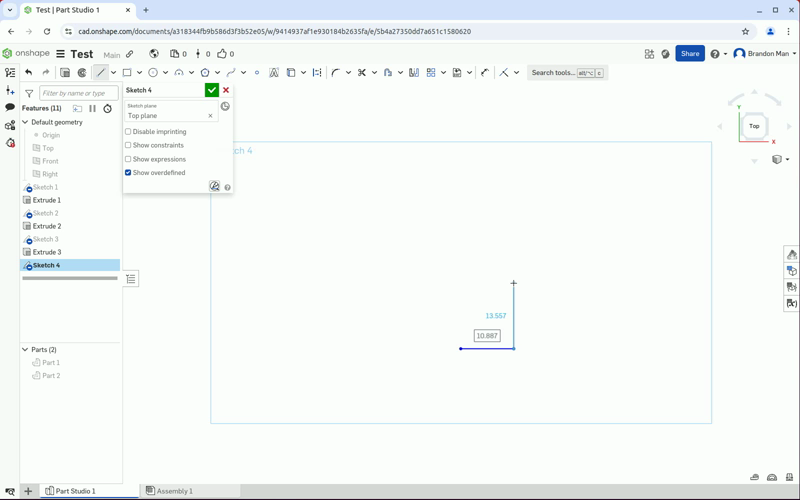
key_up(shift)
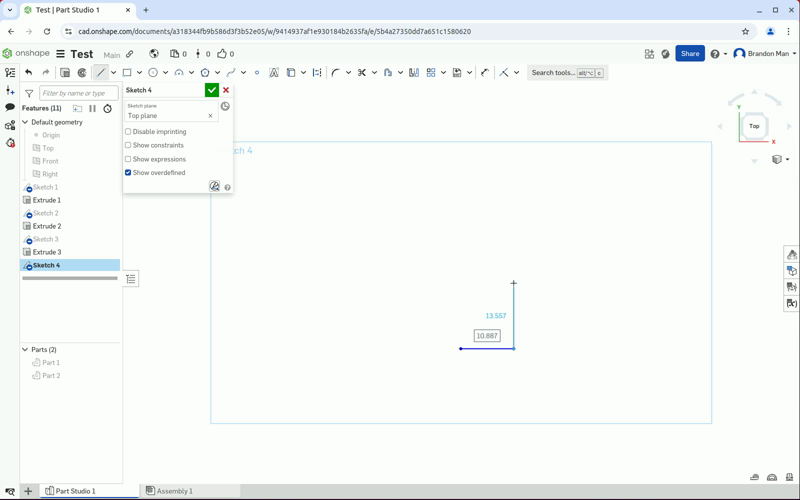
key_down(shift)
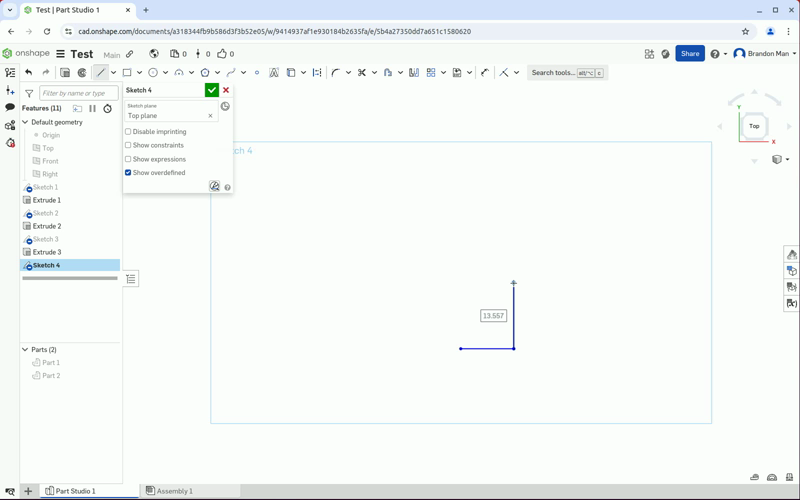
mouse_move(543, 282)
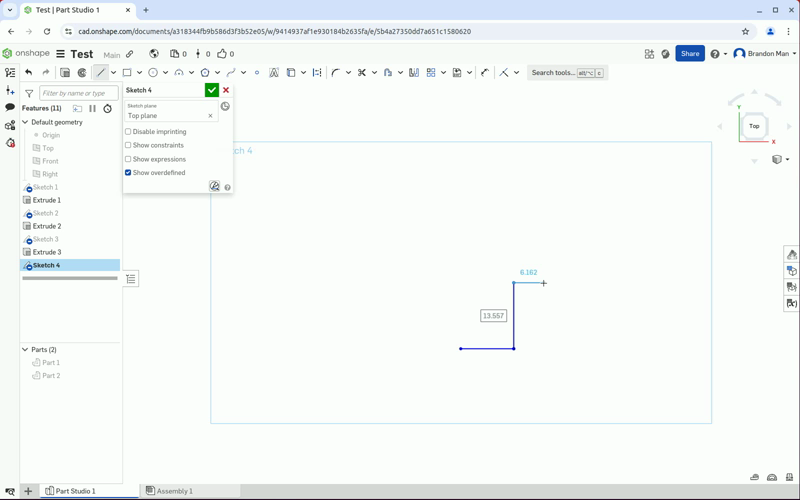
mouse_move(460, 282)
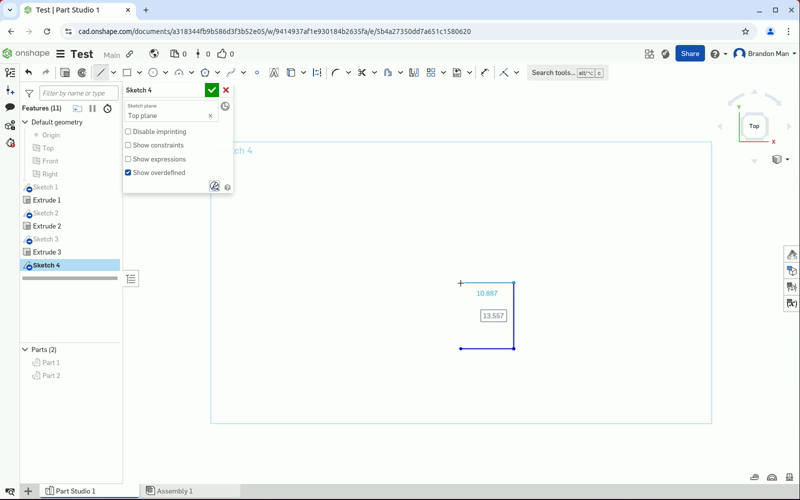
click(460, 282)
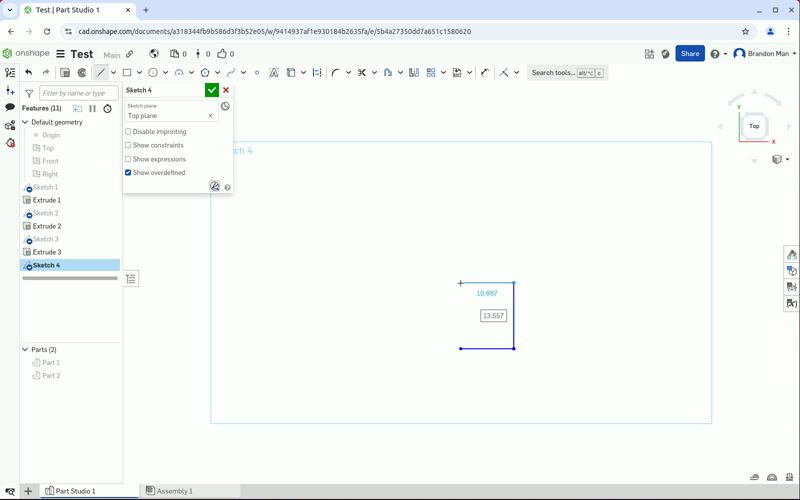
key_up(shift)
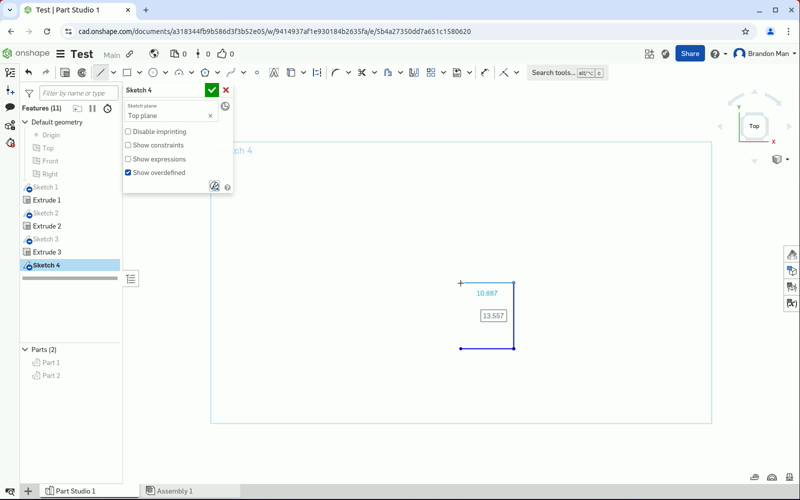
key_down(shift)
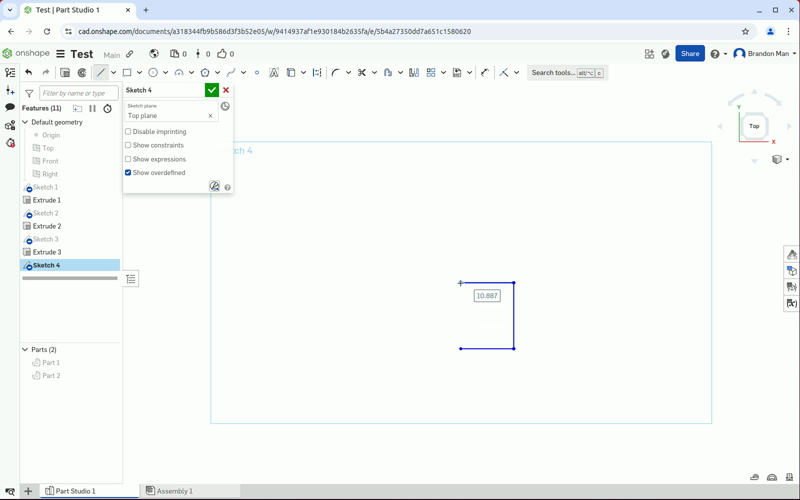
mouse_move(460, 348)
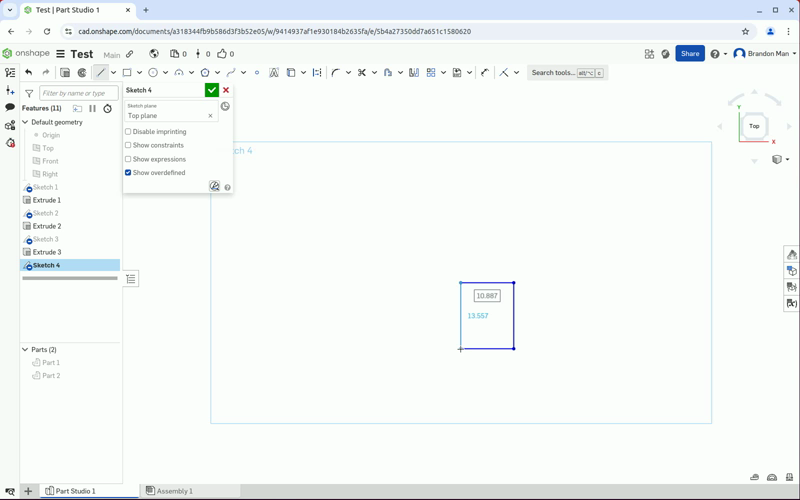
key_up(shift)
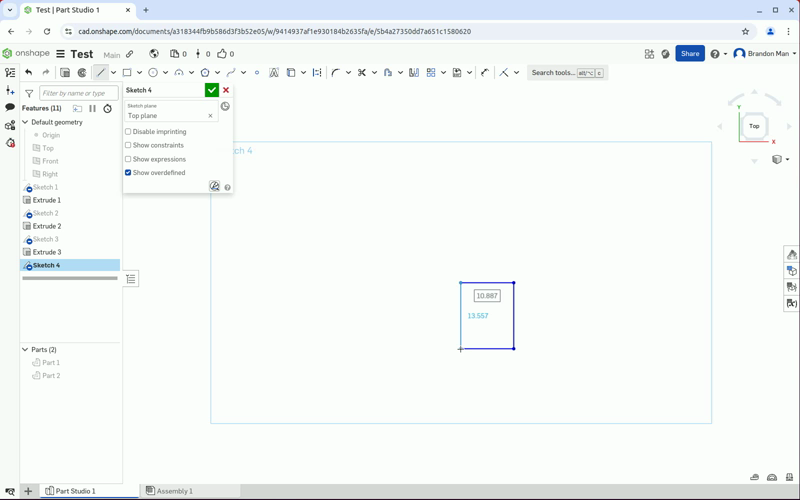
click(460, 348)
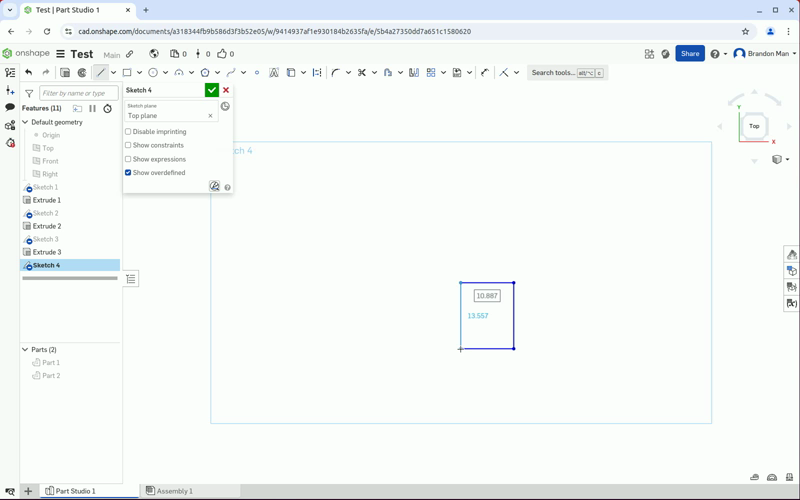
key(esc)
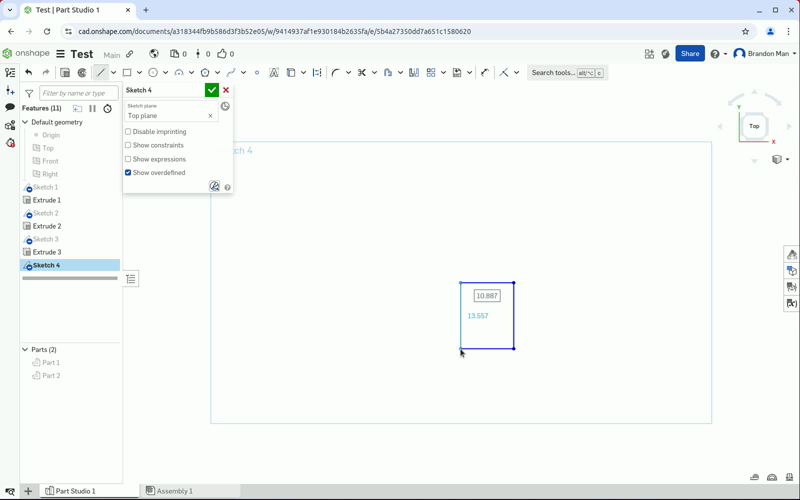
mouse_move(503, 337)
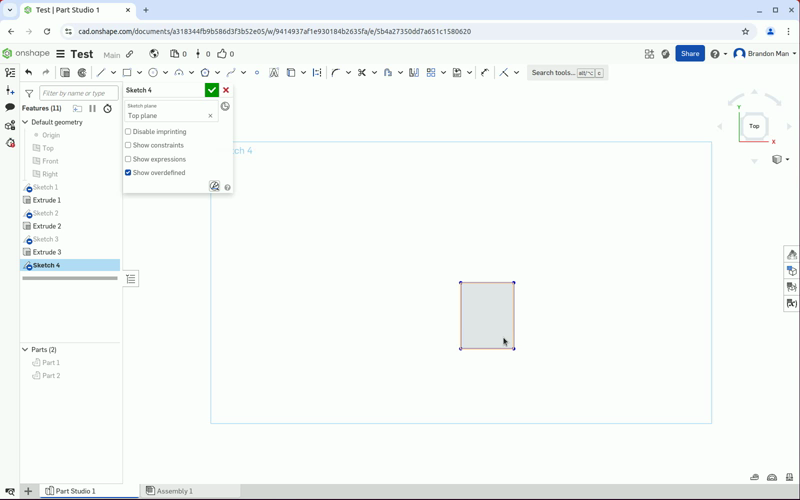
click(503, 337)
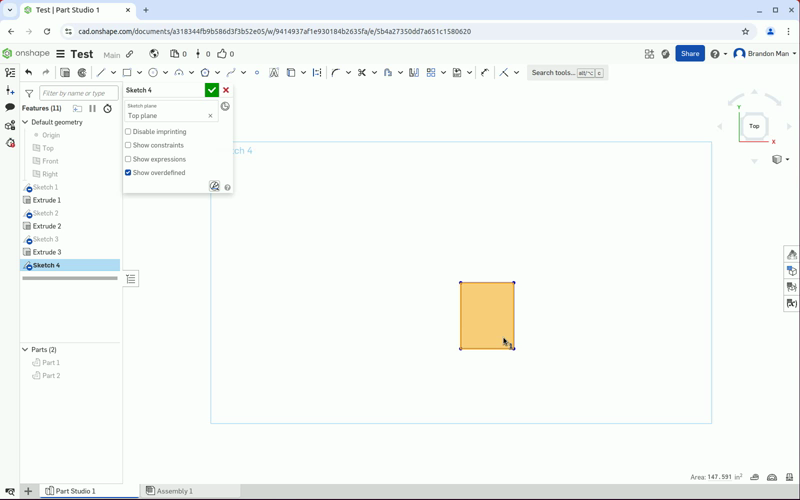
mouse_move(73, 352)
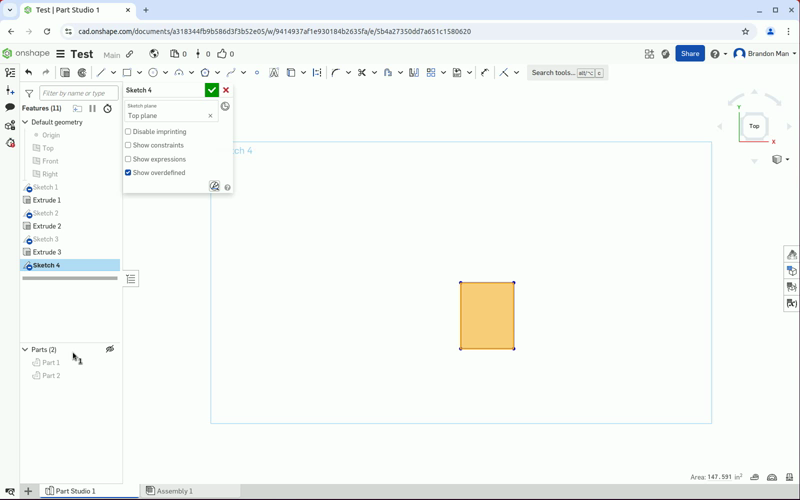
key(shift+y)
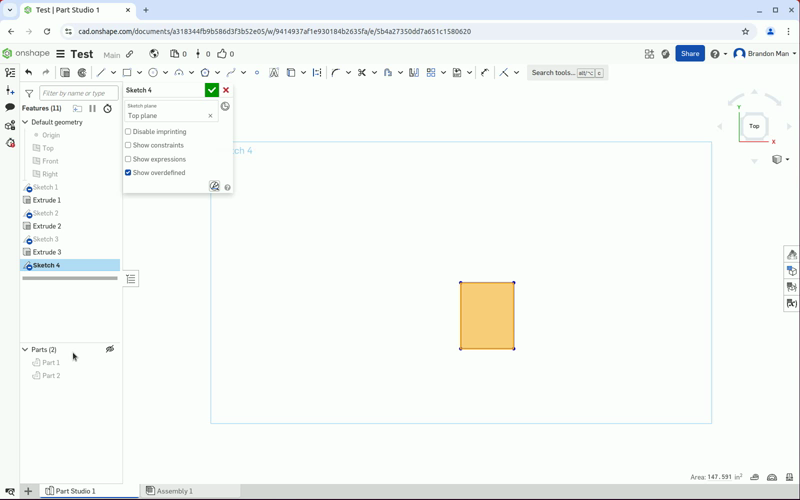
key(shift+e)
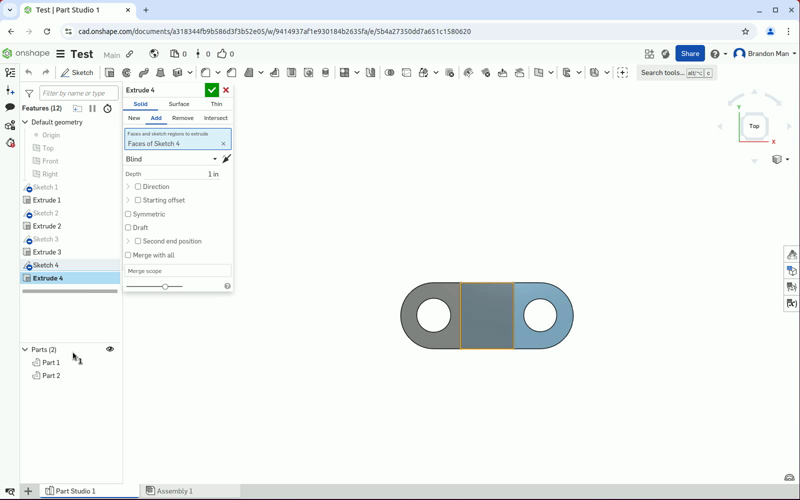
mouse_move(143, 106)
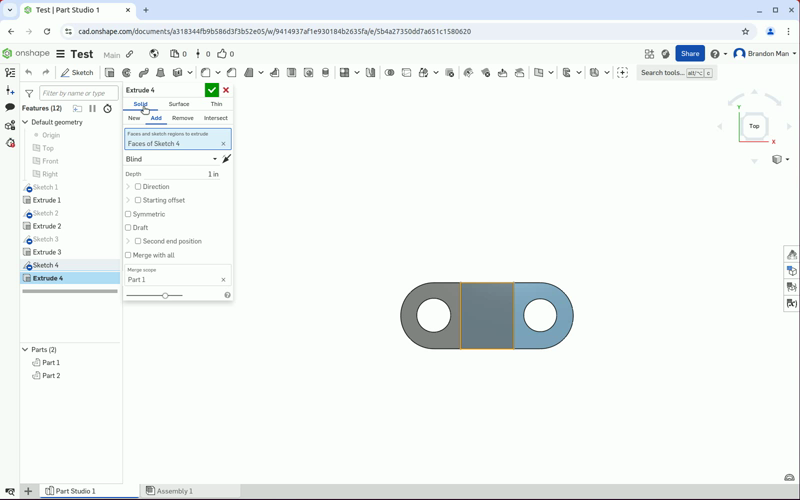
click(143, 106)
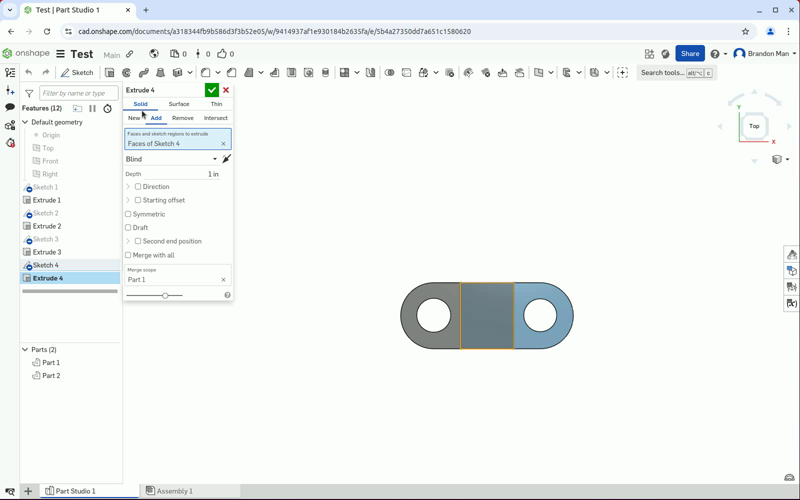
mouse_move(137, 120)
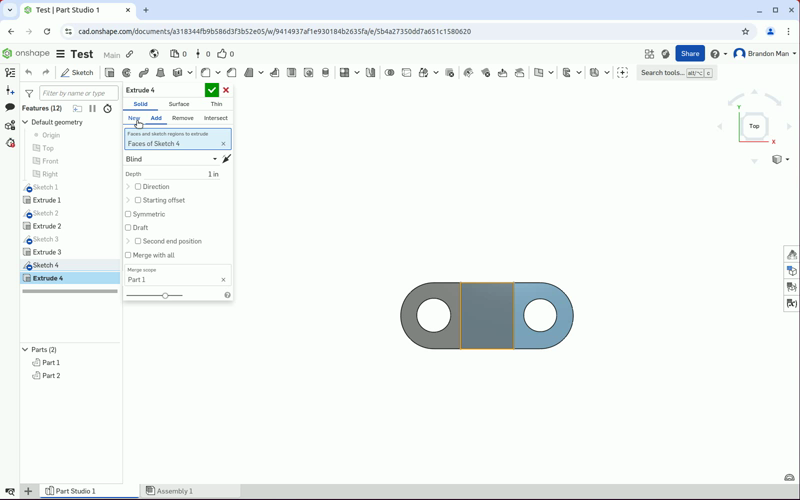
click(137, 120)
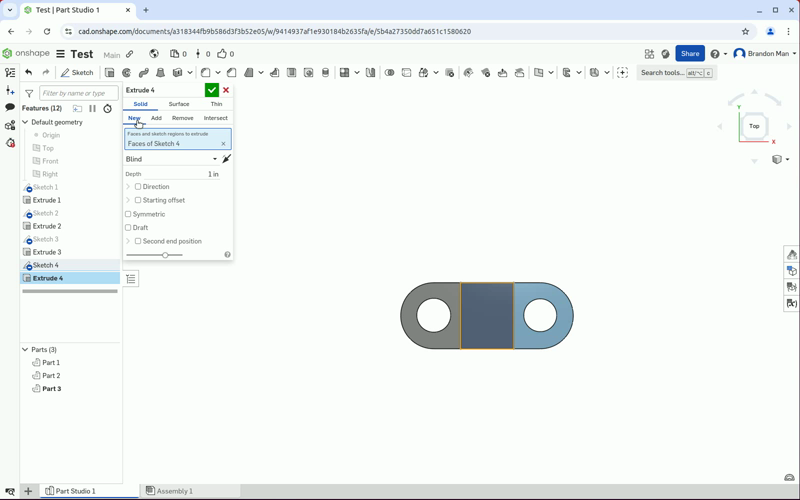
key(tab, 4)
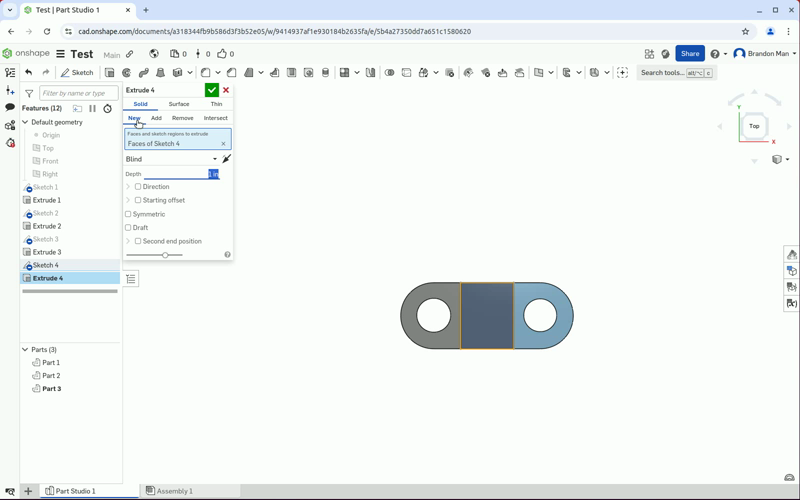
text(8.184)
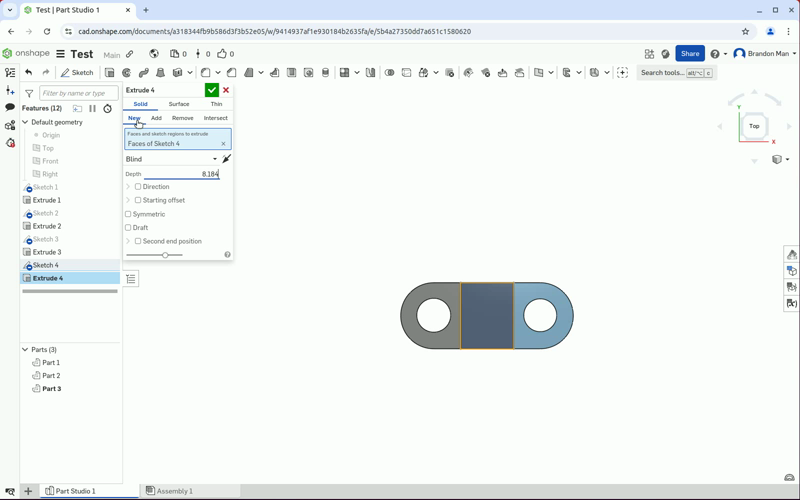
key(enter)
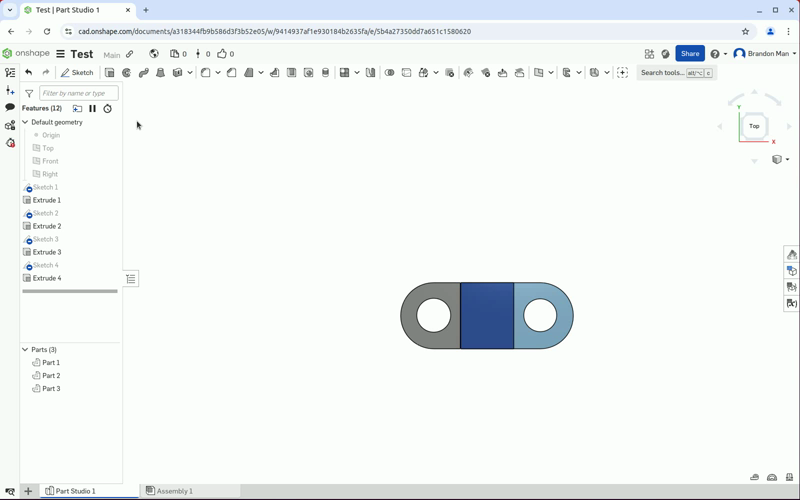
key(shift+h)
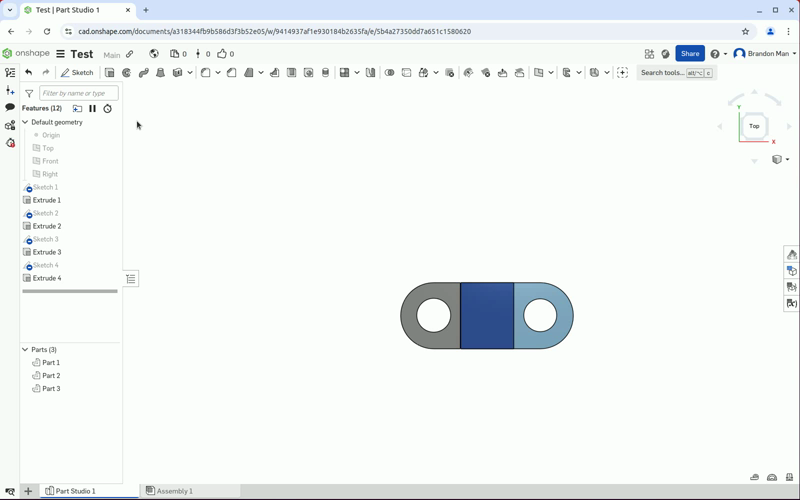
key(shift+h)
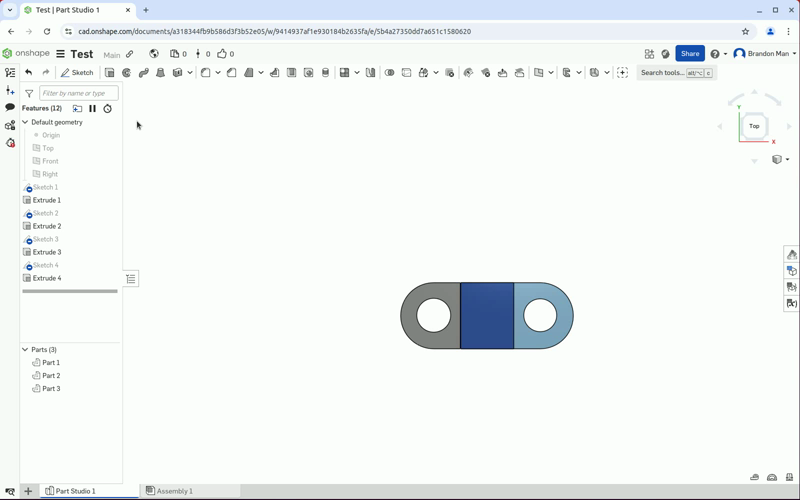
mouse_move(73, 189)
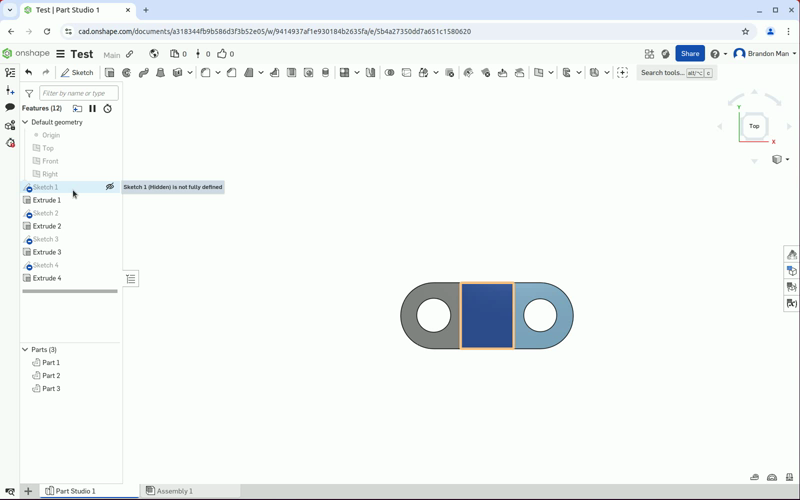
click(73, 189)
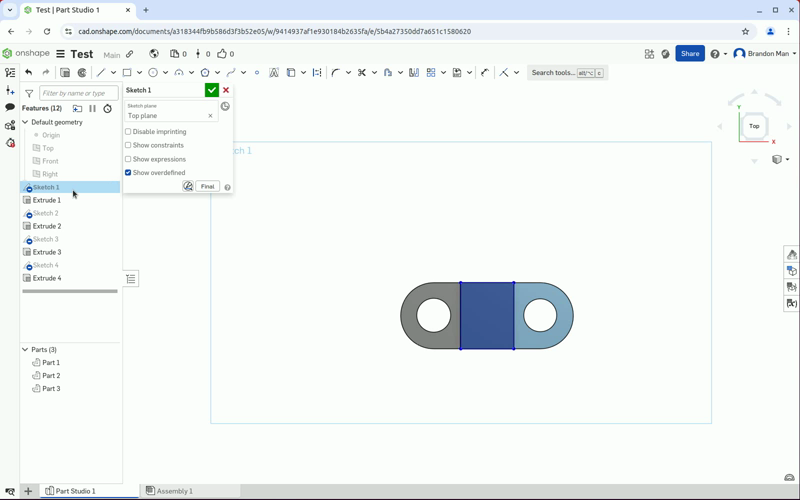
mouse_move(229, 92)
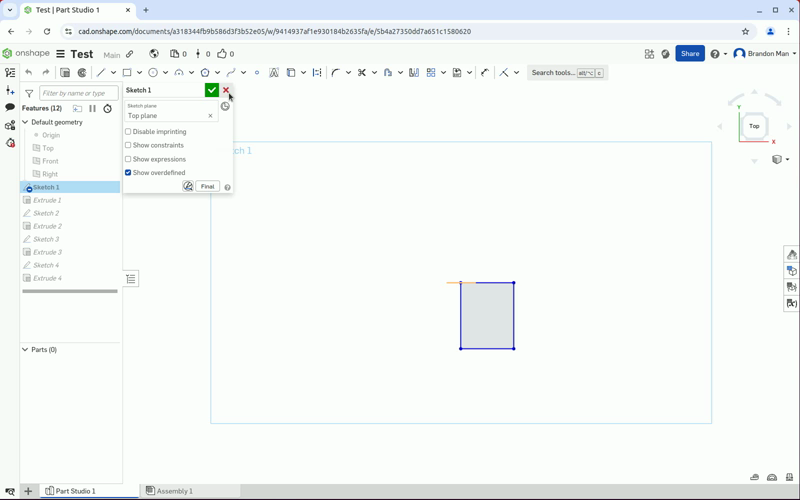
click(229, 92)
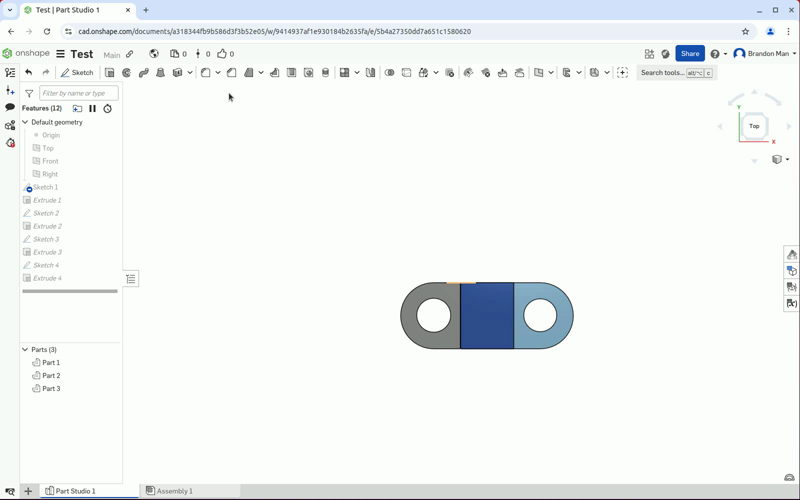
mouse_move(73, 352)
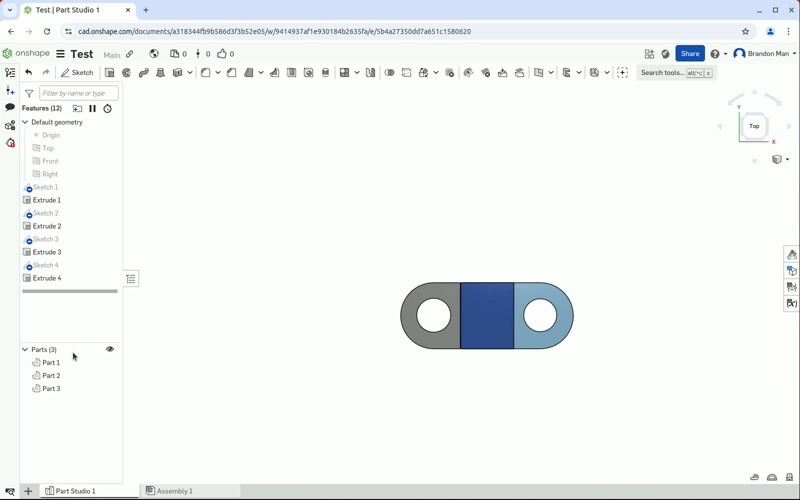
key(y)
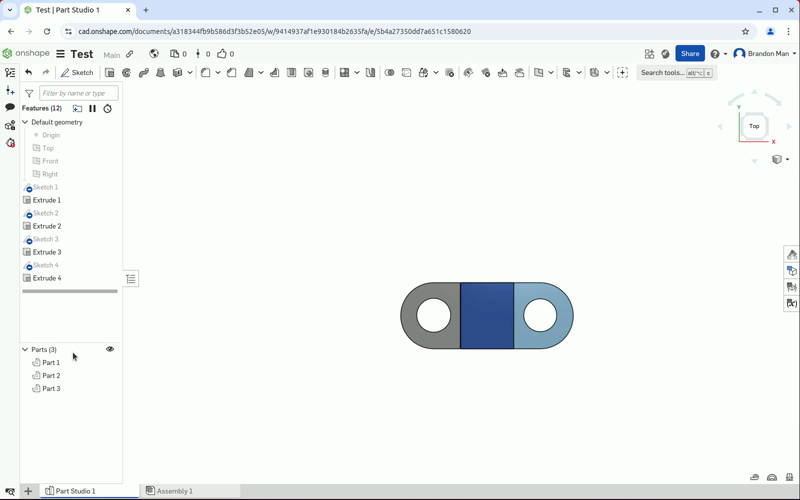
key(shift+p)
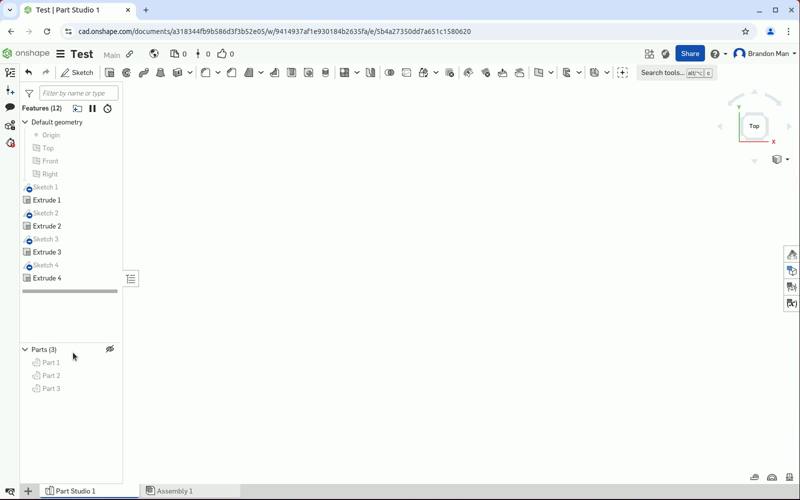
key(space)
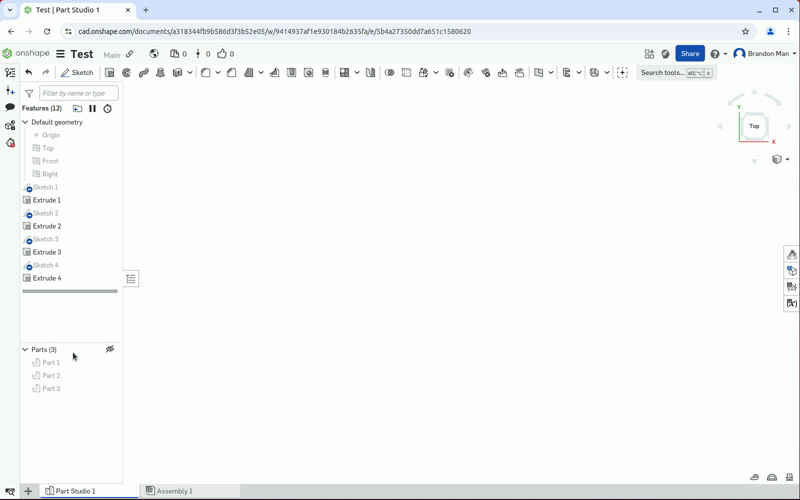
key_down(shift)
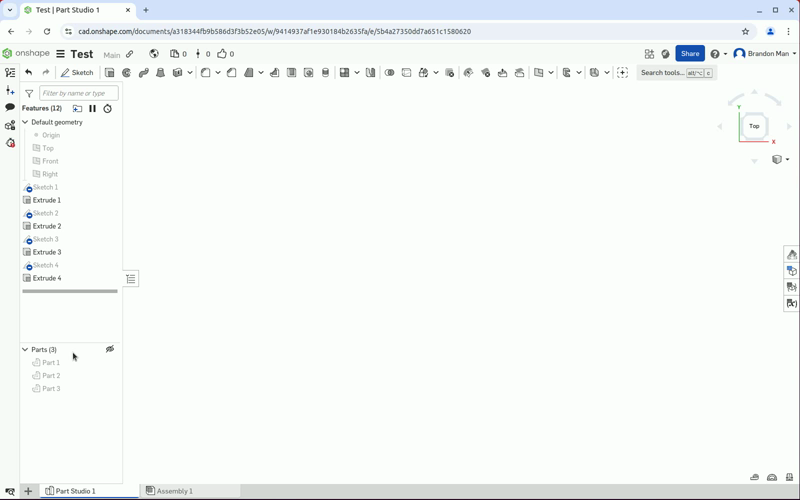
key(up)
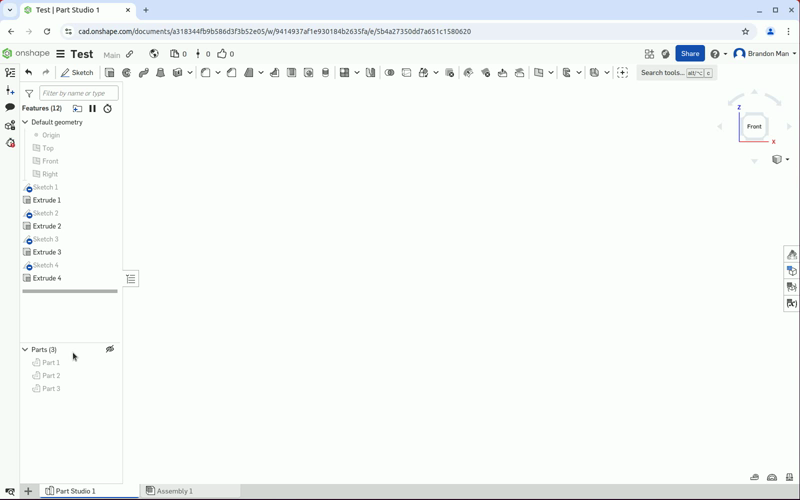
key_up(shift)
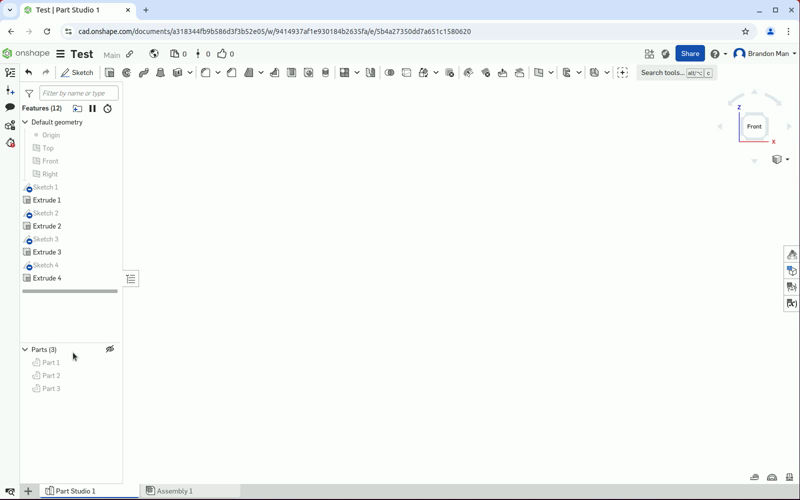
key(space)
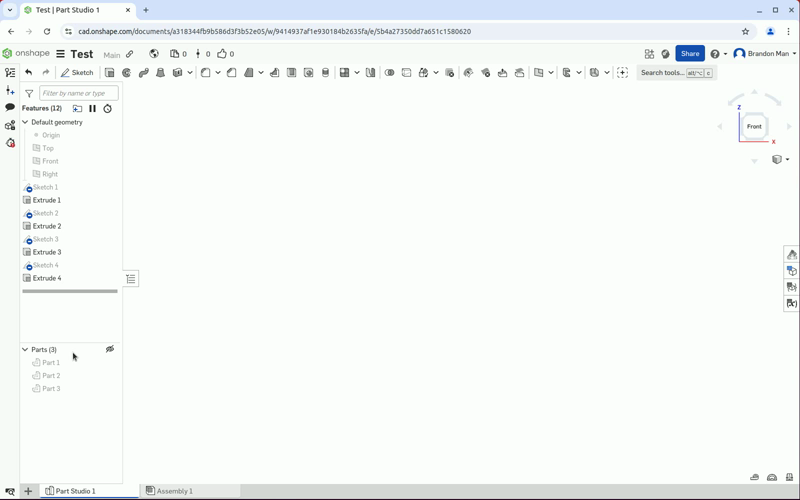
key_down(shift)
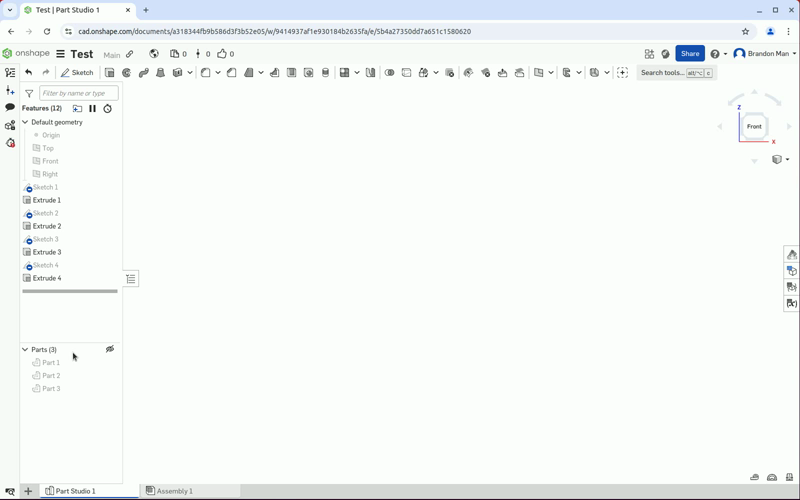
key(left)
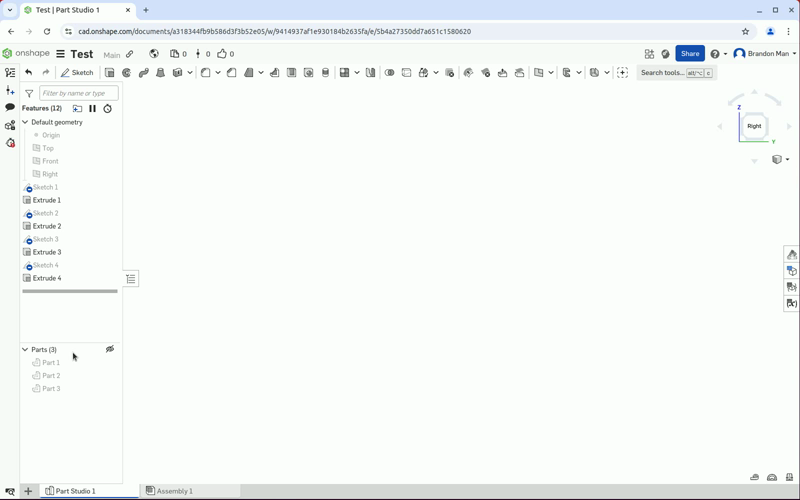
key_up(shift)
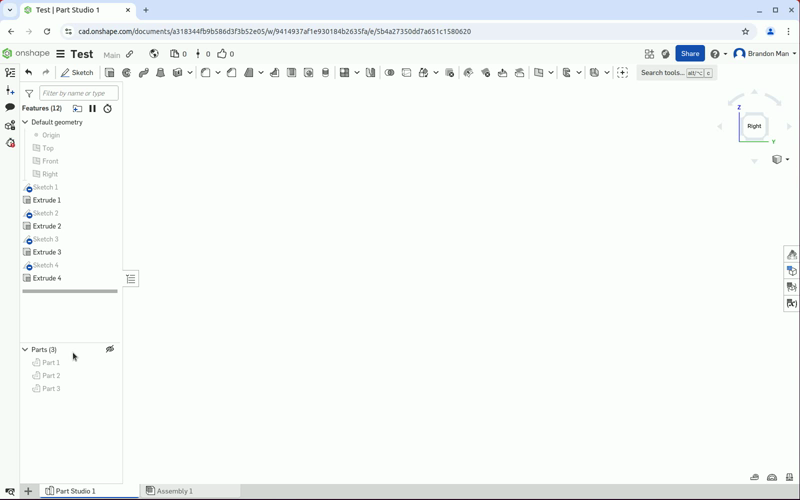
mouse_move(73, 352)
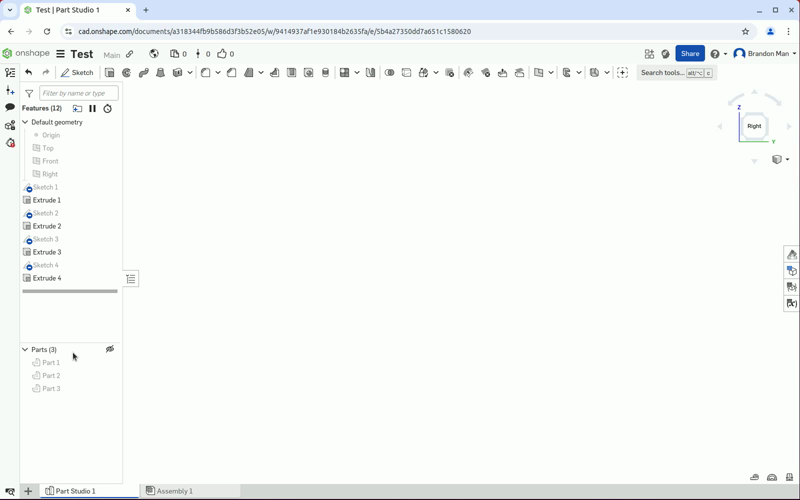
key(shift+y)
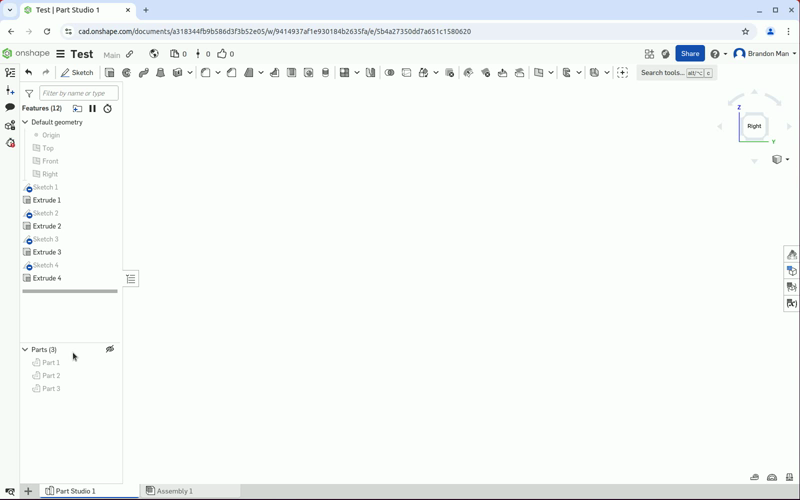
key(shift+s)
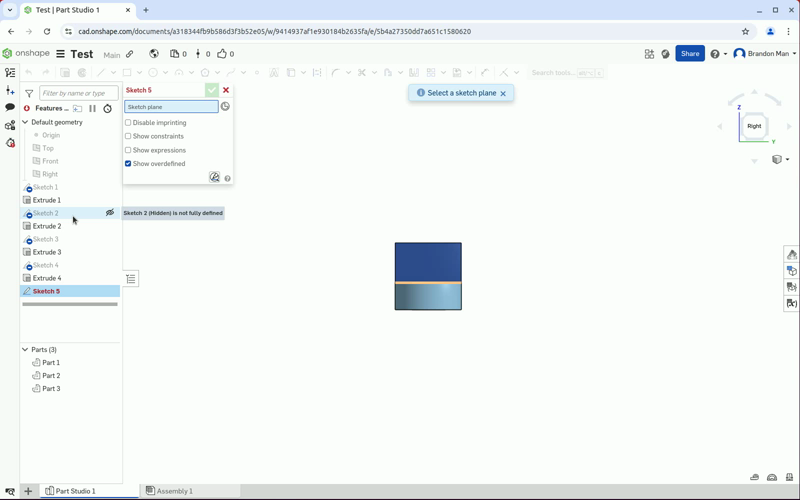
scroll(3)
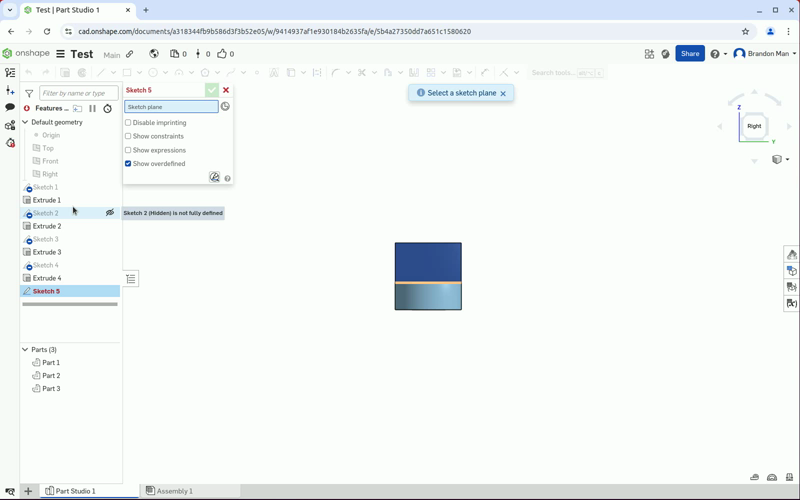
mouse_move(73, 176)
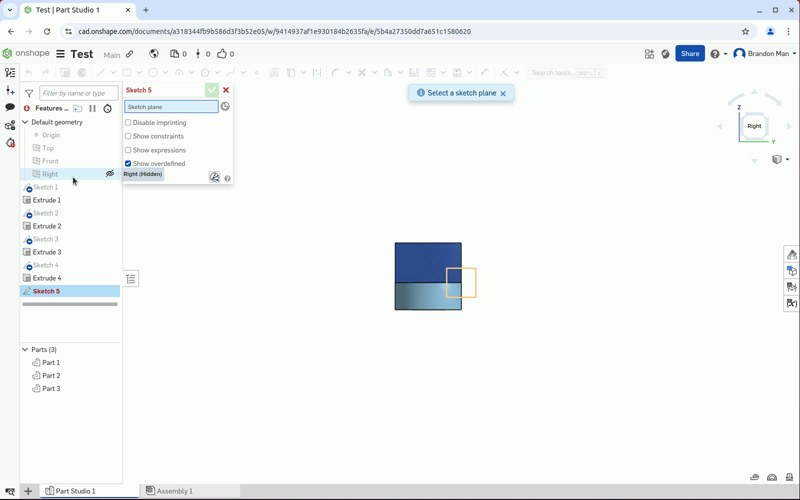
click(73, 176)
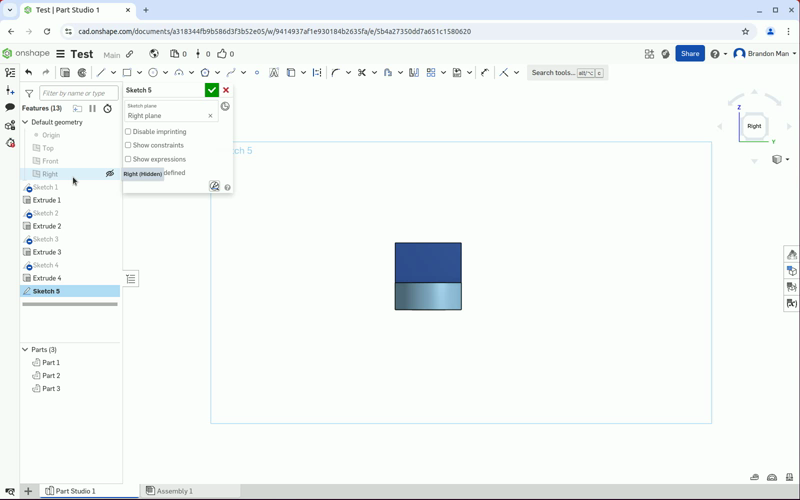
mouse_move(73, 352)
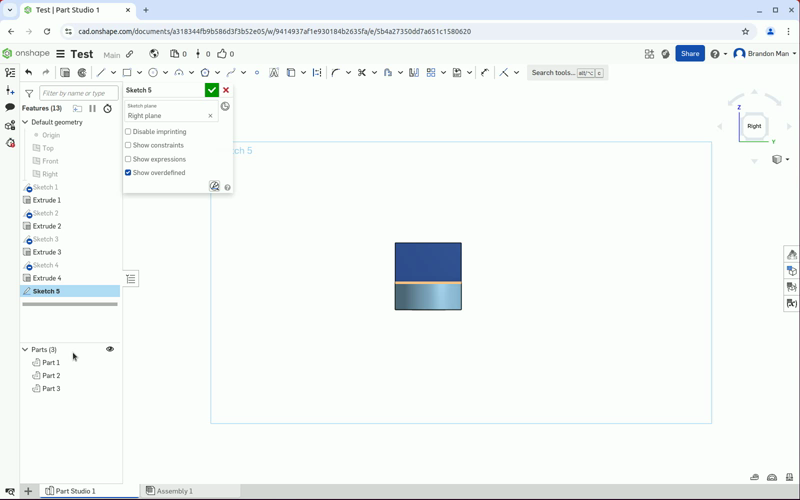
key(y)
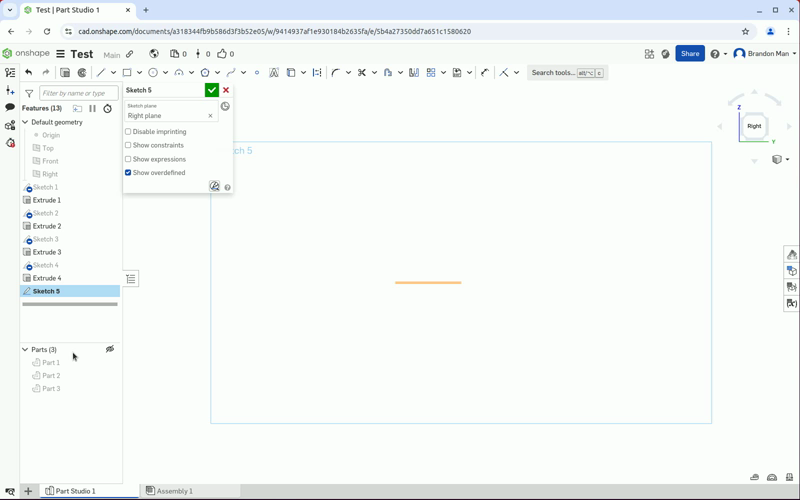
key(l)
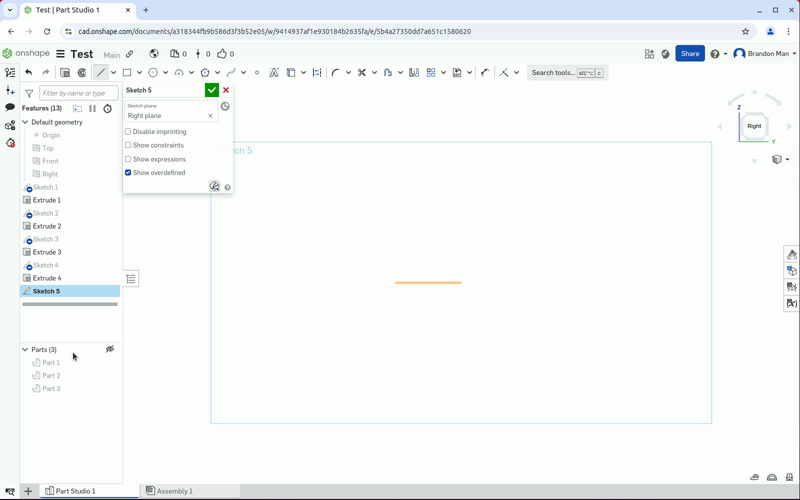
key_down(shift)
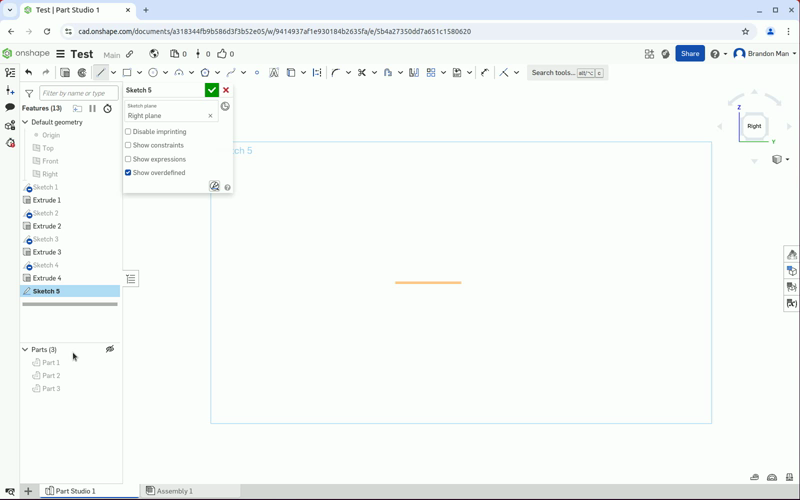
mouse_move(395, 282)
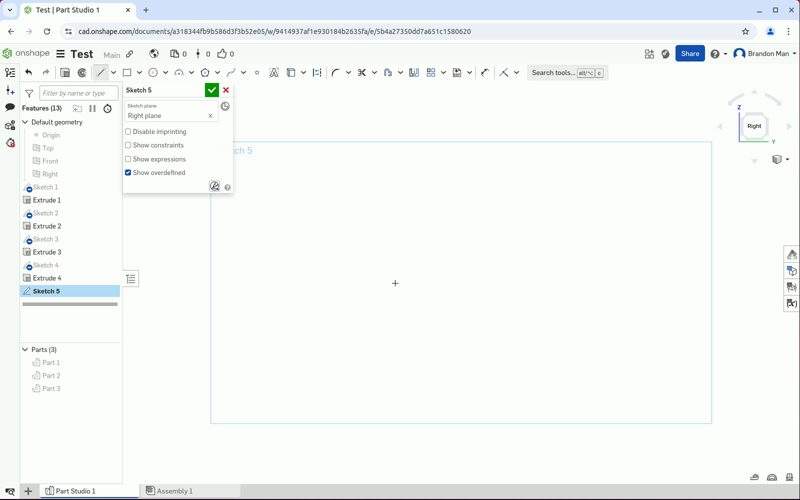
click(395, 282)
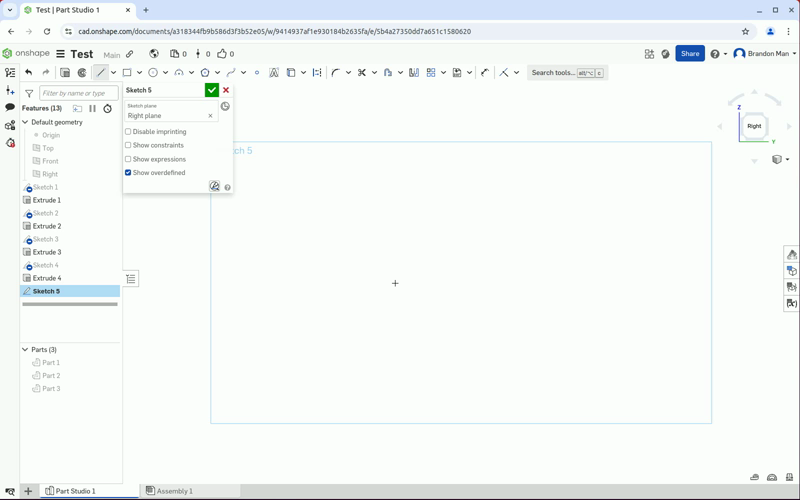
key_up(shift)
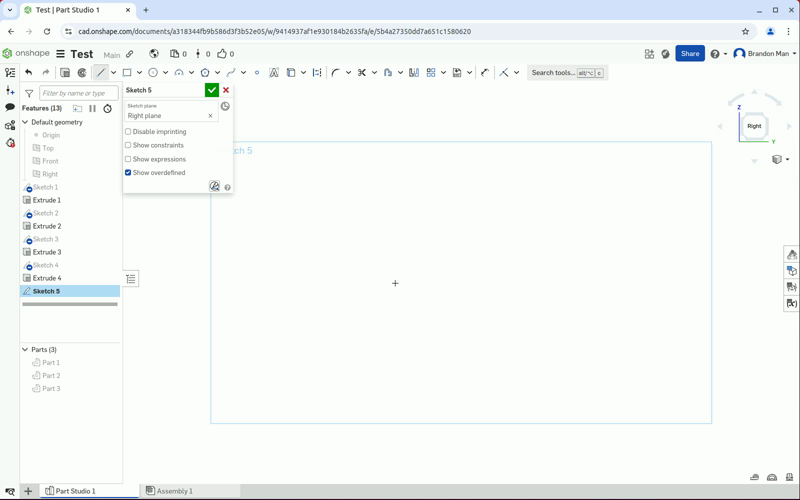
key_down(shift)
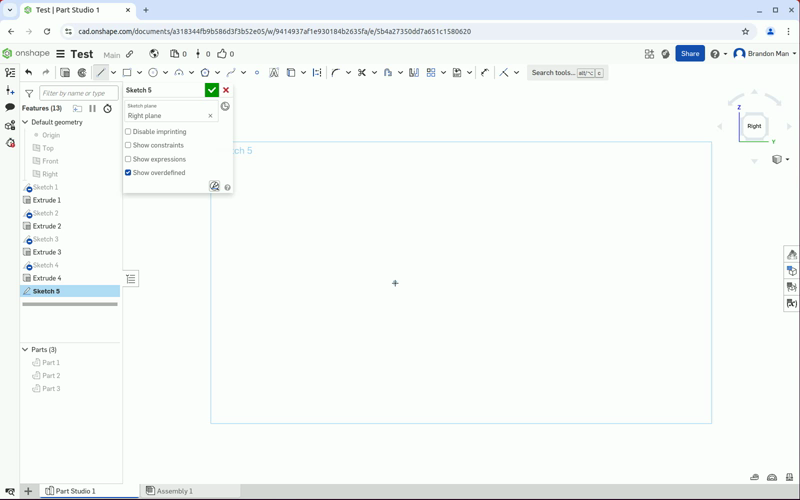
mouse_move(461, 282)
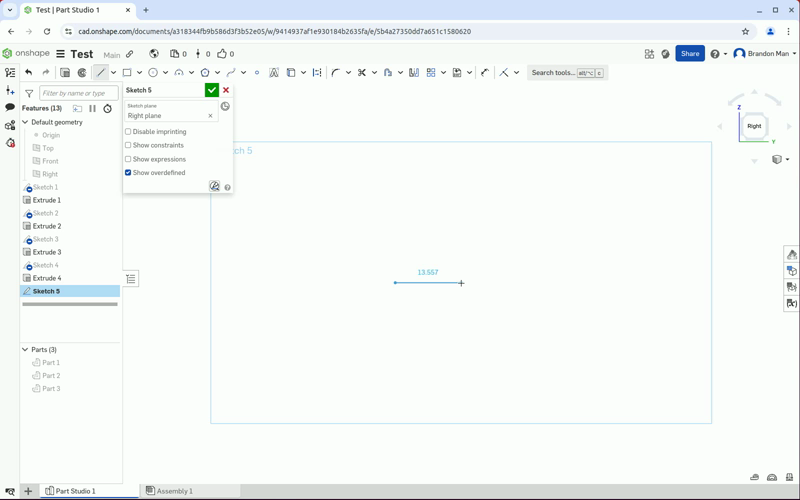
click(461, 282)
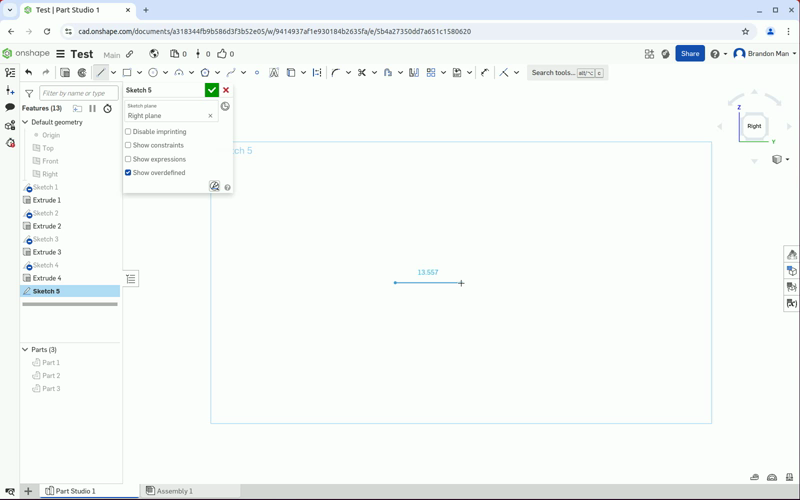
key_up(shift)
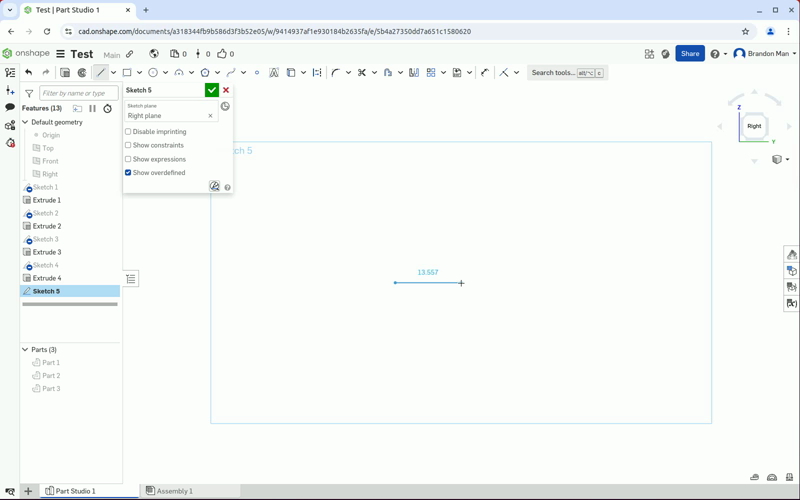
key_down(shift)
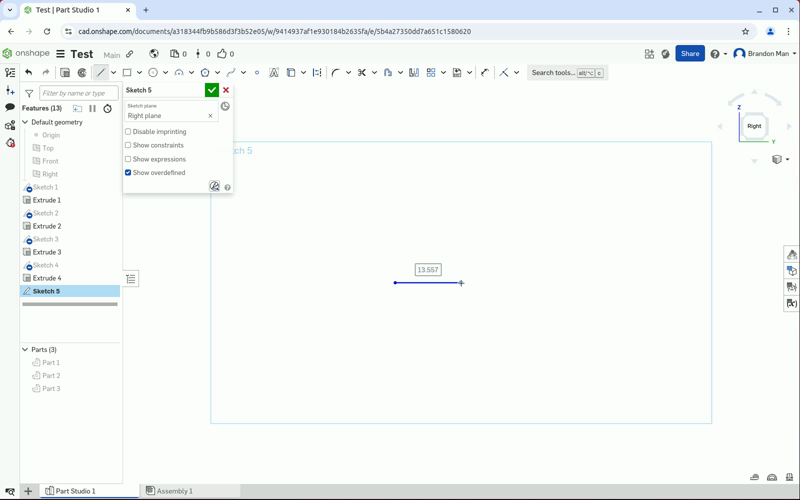
mouse_move(491, 282)
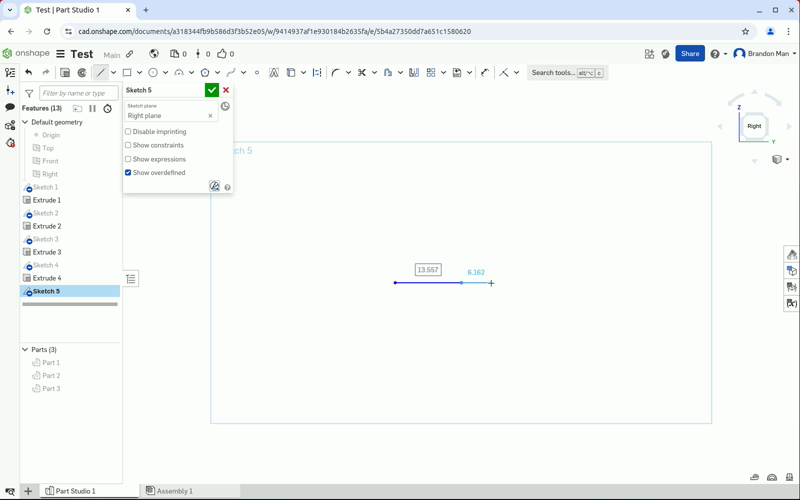
mouse_move(461, 243)
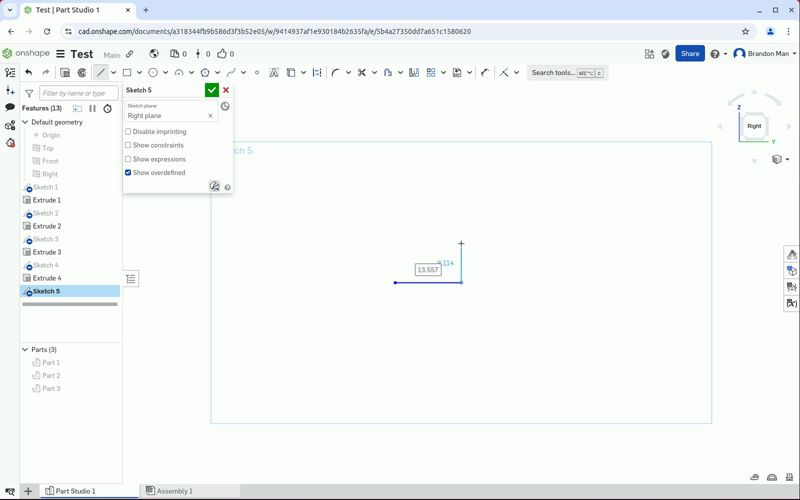
click(461, 243)
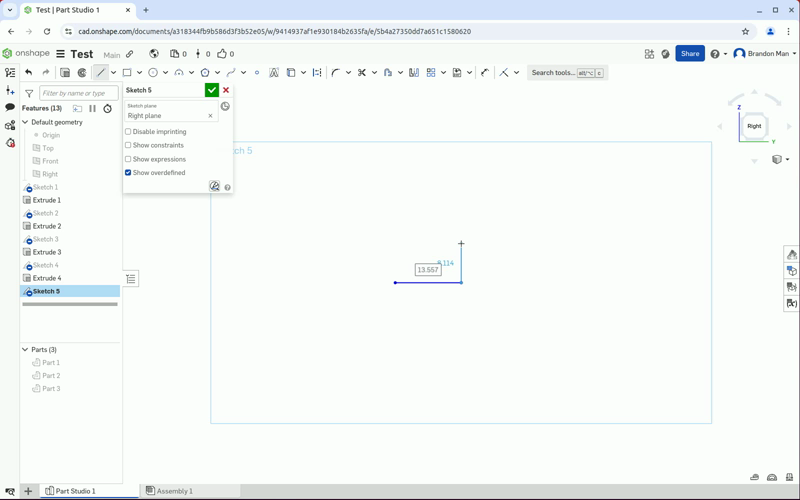
key_up(shift)
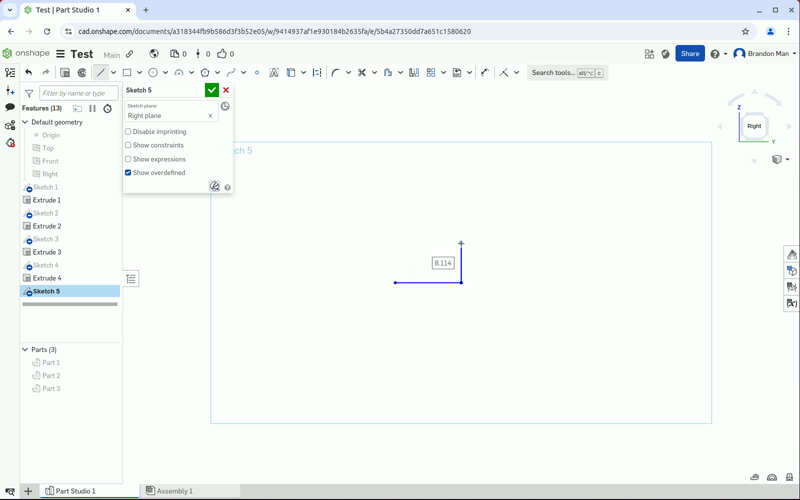
key_down(shift)
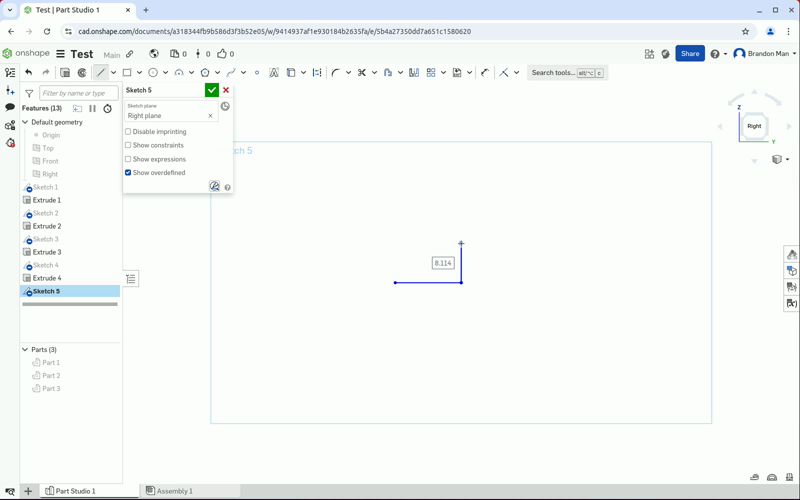
mouse_move(491, 243)
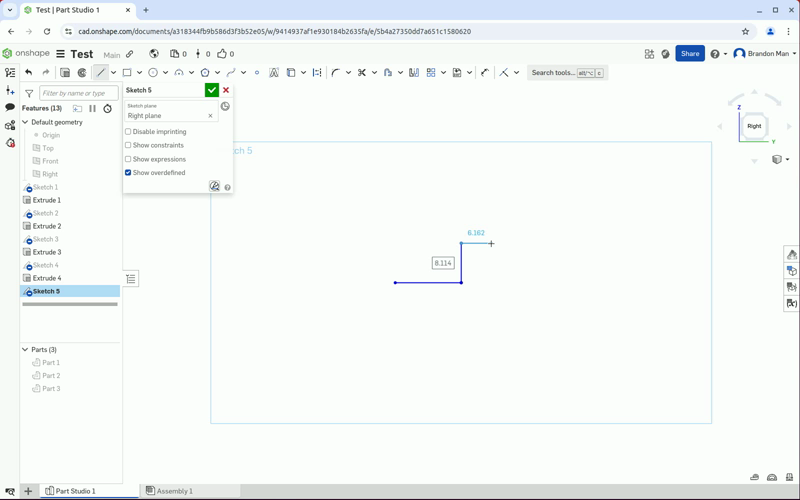
mouse_move(444, 243)
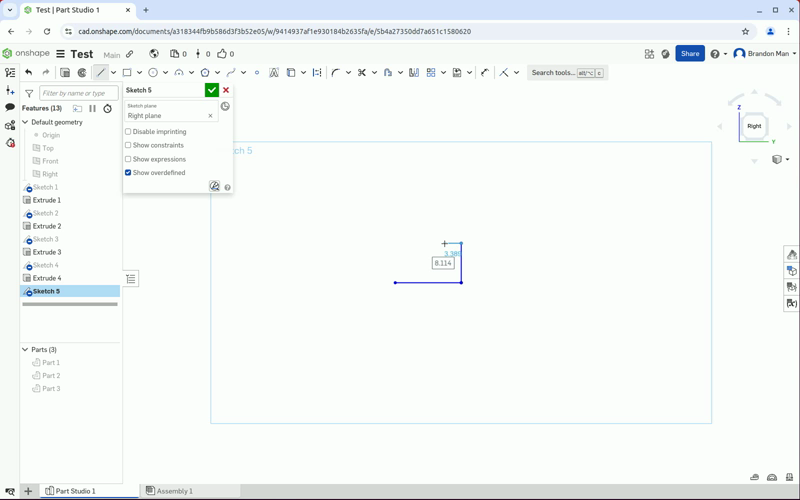
click(444, 243)
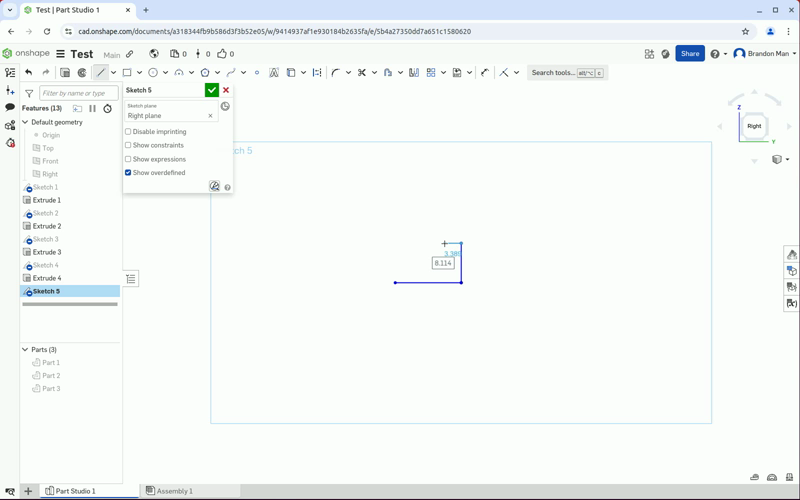
key_up(shift)
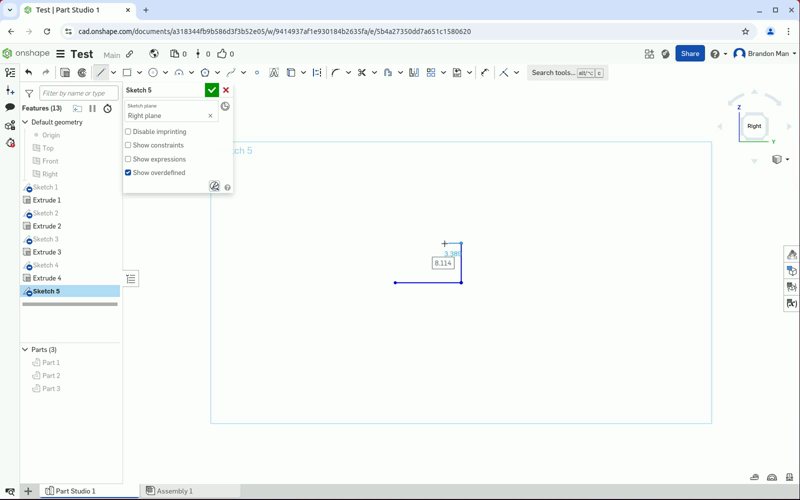
key(esc)
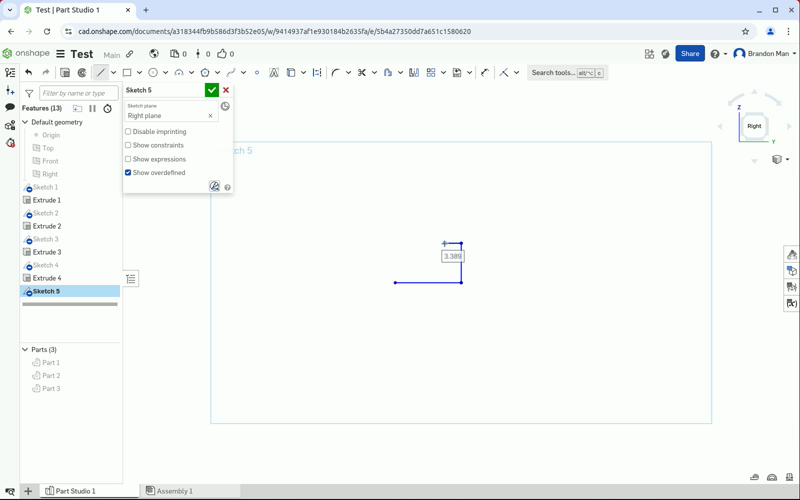
key(a)
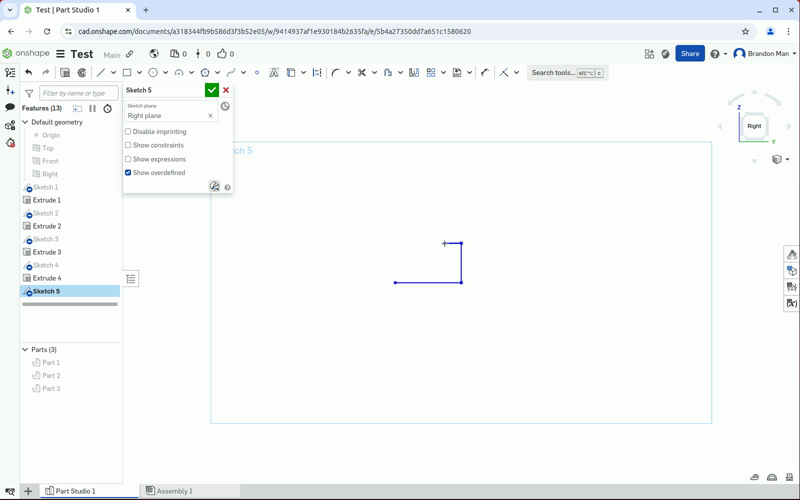
mouse_move(444, 243)
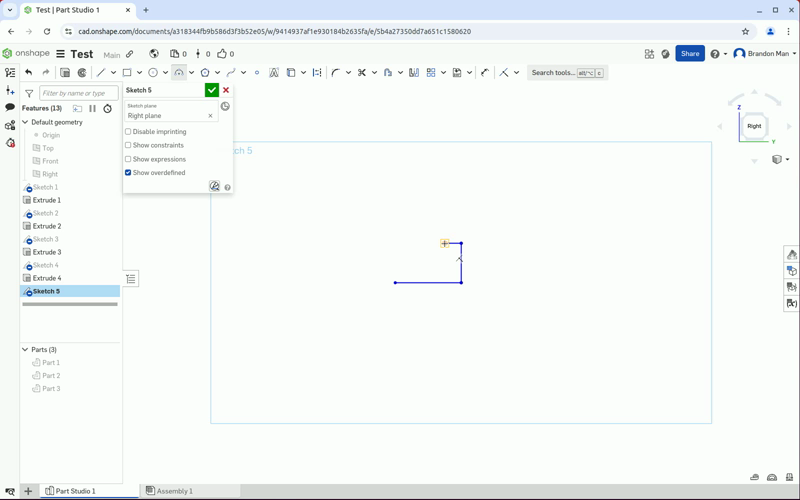
click(444, 243)
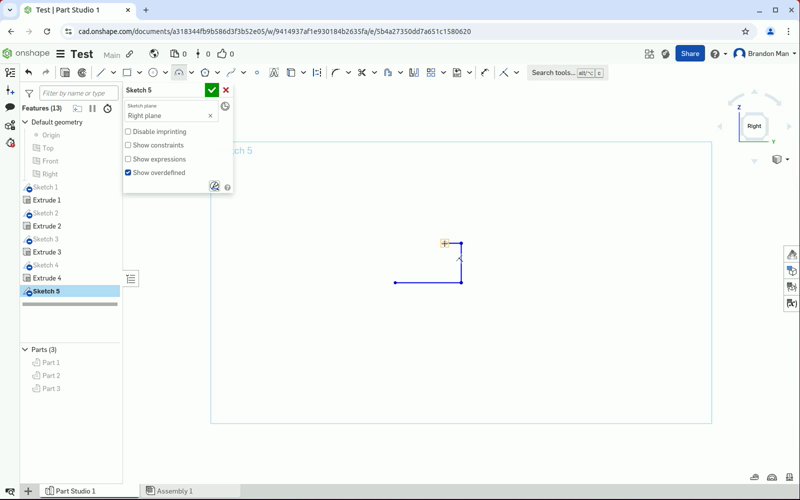
key_down(shift)
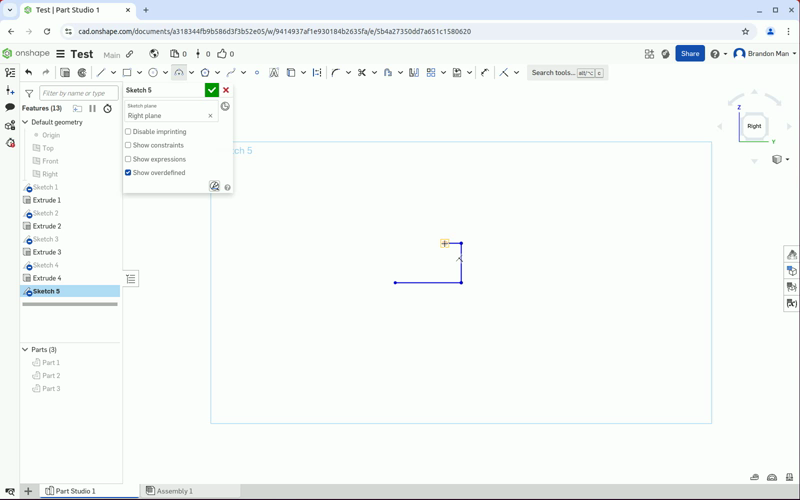
mouse_move(411, 243)
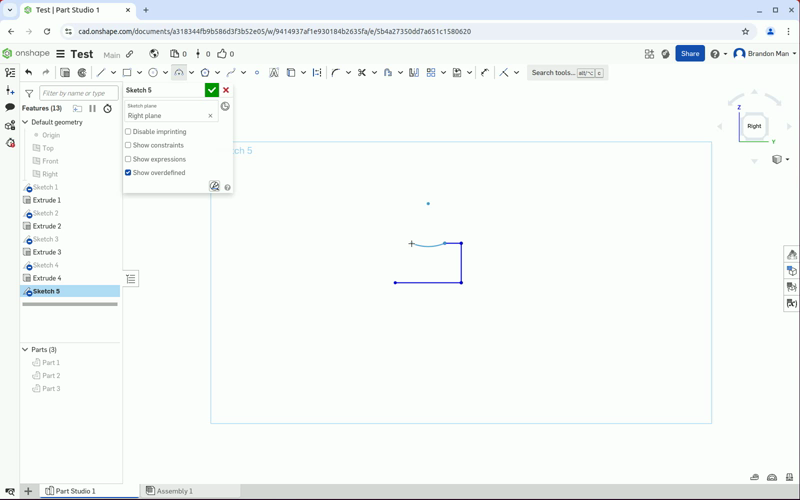
click(411, 243)
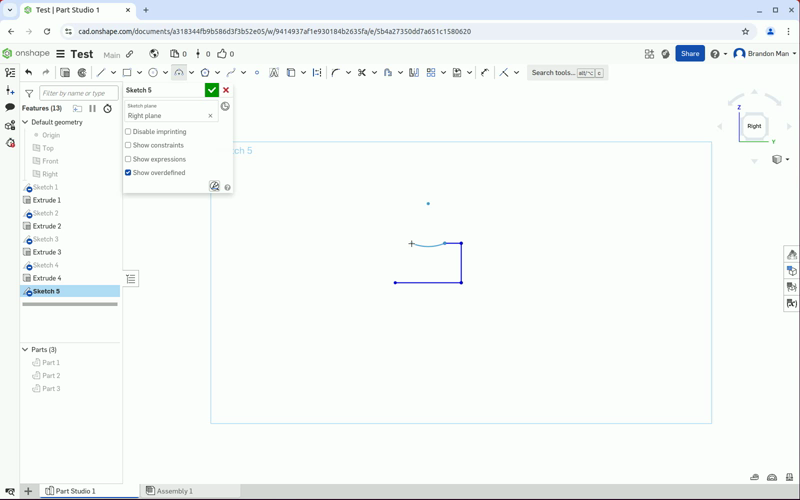
mouse_move(428, 259)
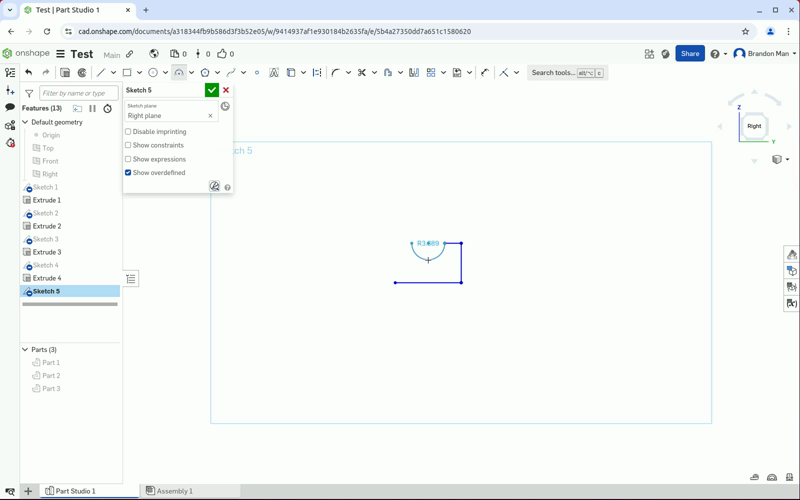
click(428, 259)
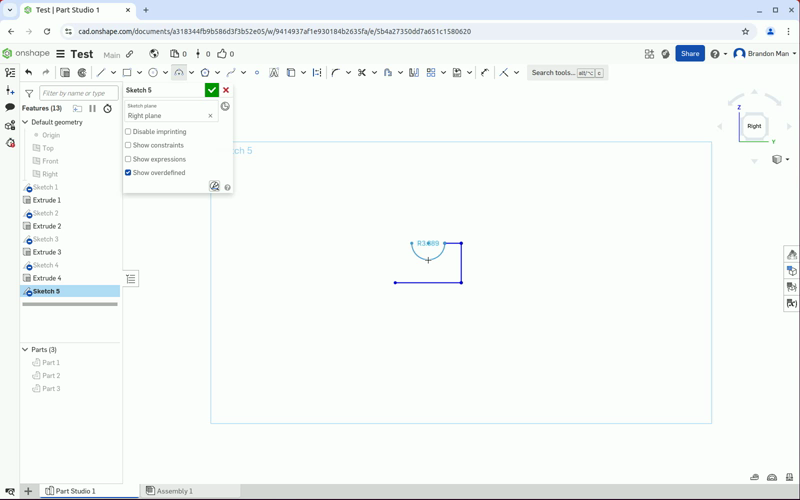
key_up(shift)
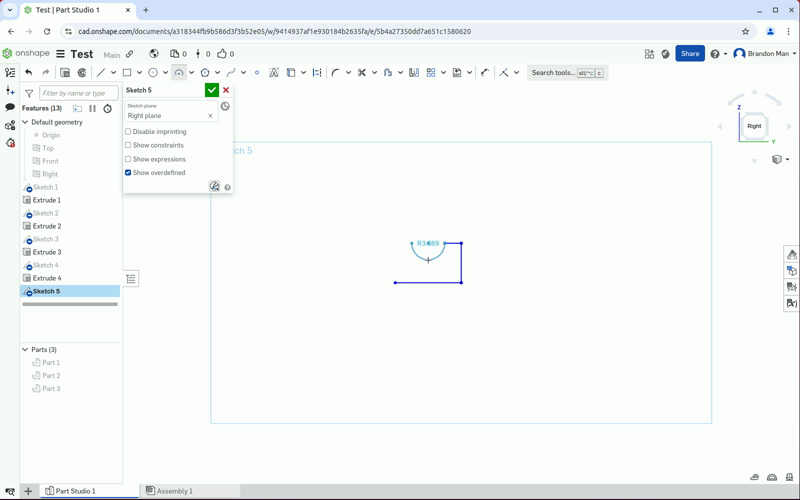
key(esc)
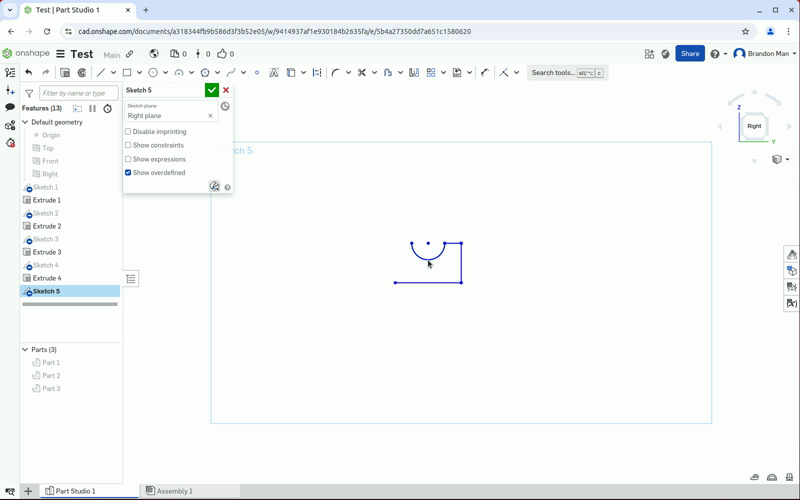
key(l)
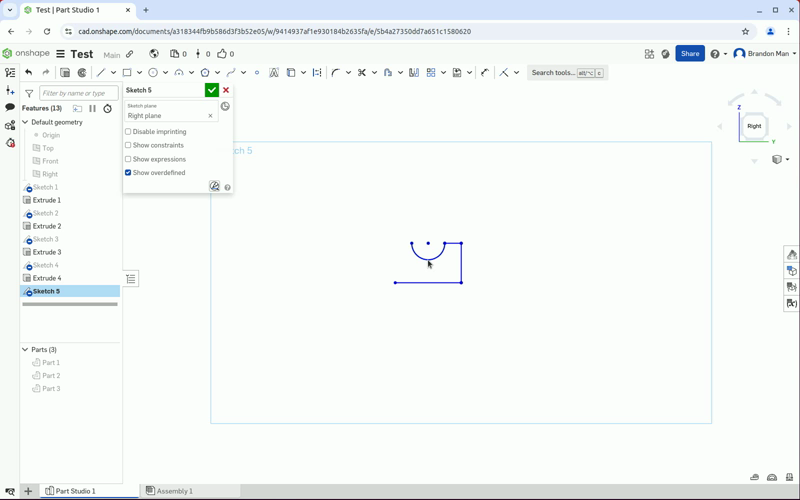
mouse_move(411, 243)
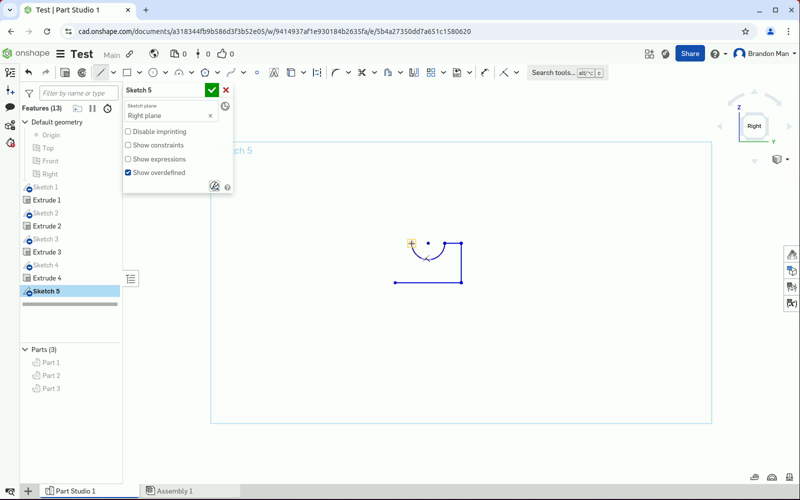
click(411, 243)
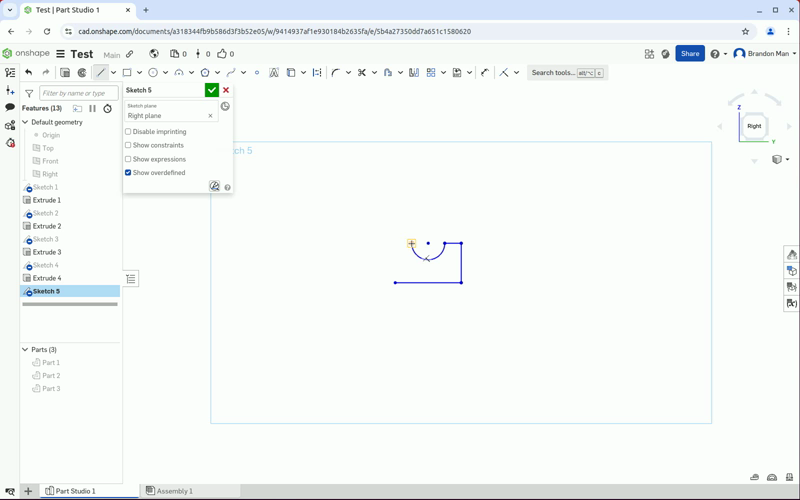
key_down(shift)
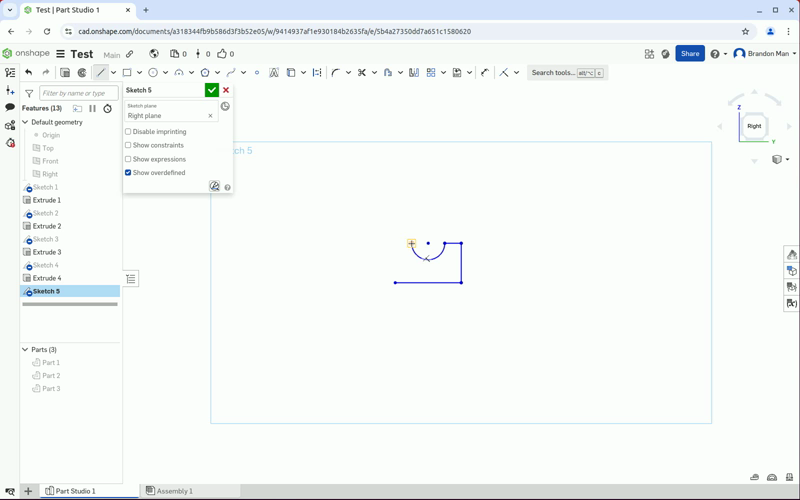
mouse_move(441, 243)
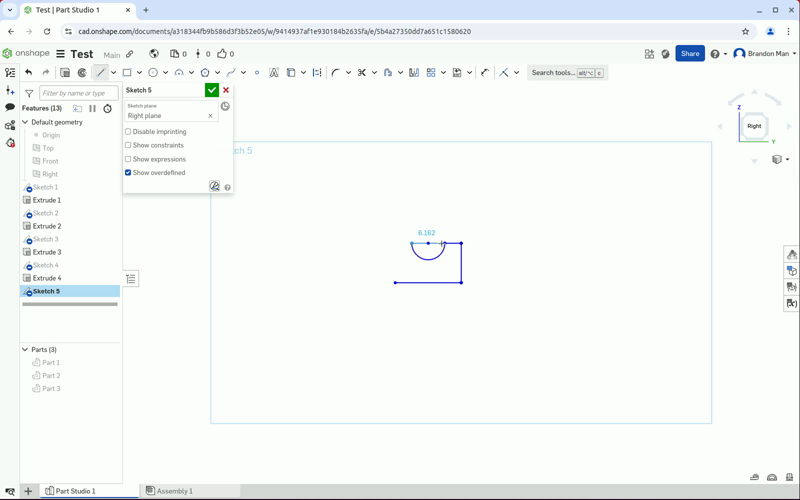
mouse_move(395, 243)
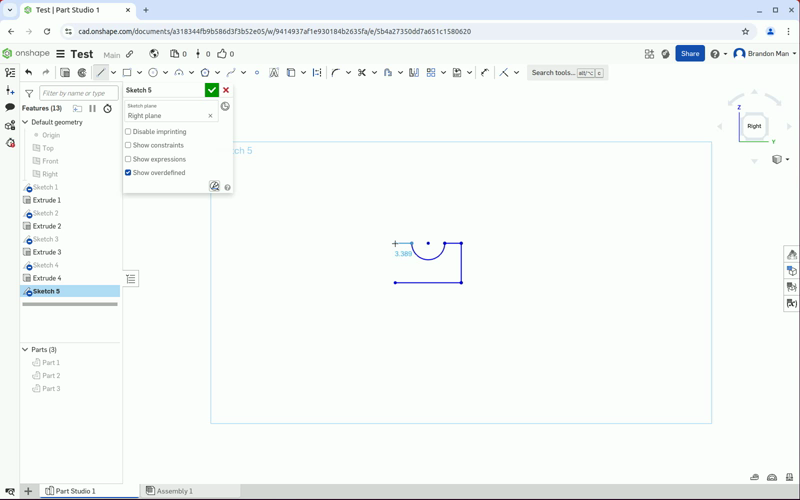
click(395, 243)
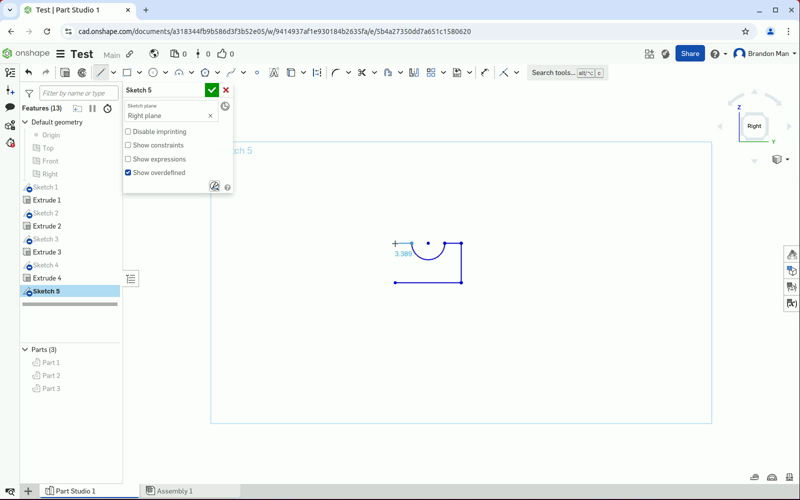
key_up(shift)
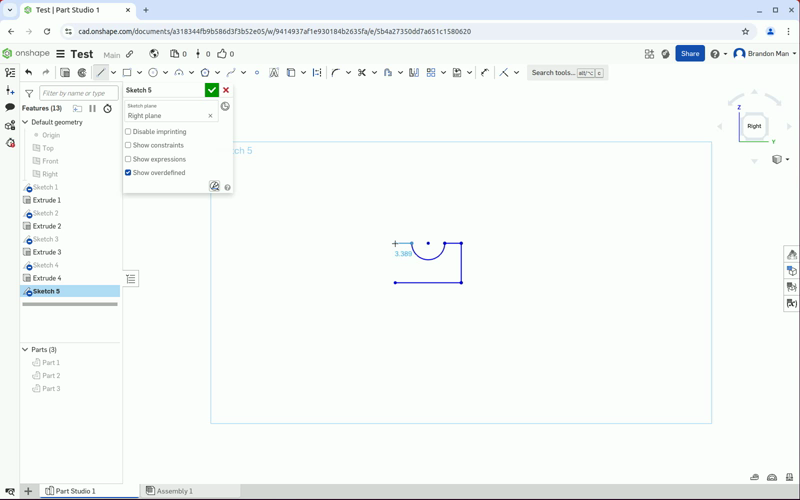
mouse_move(425, 243)
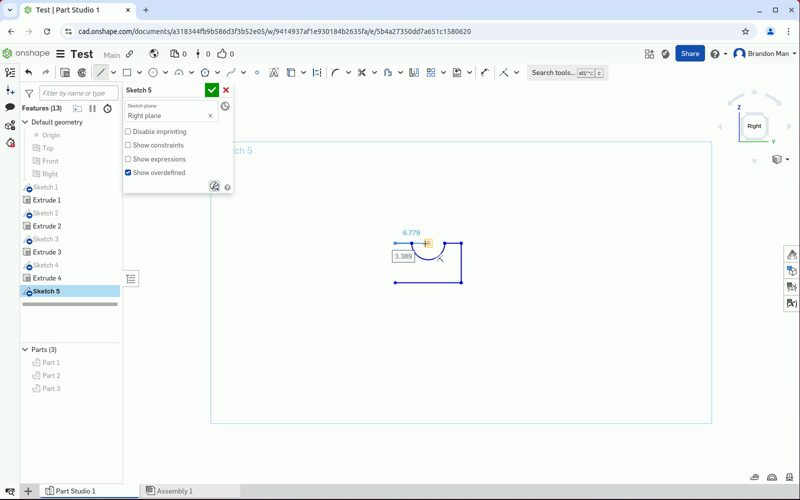
key_down(shift)
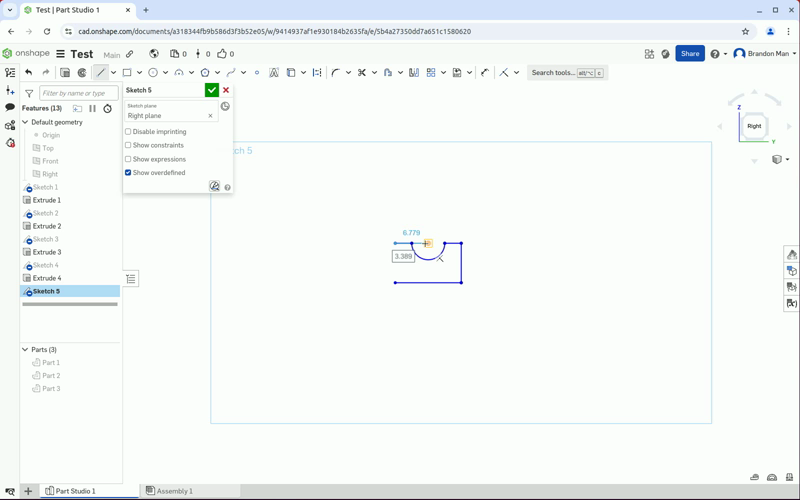
mouse_move(395, 282)
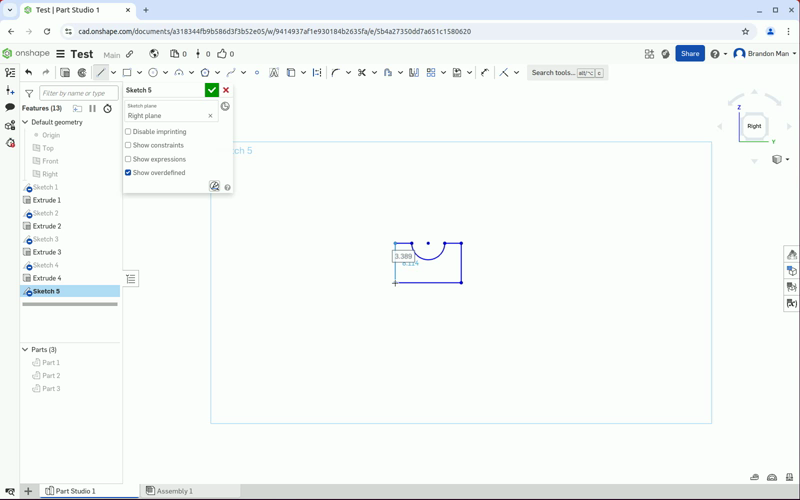
key_up(shift)
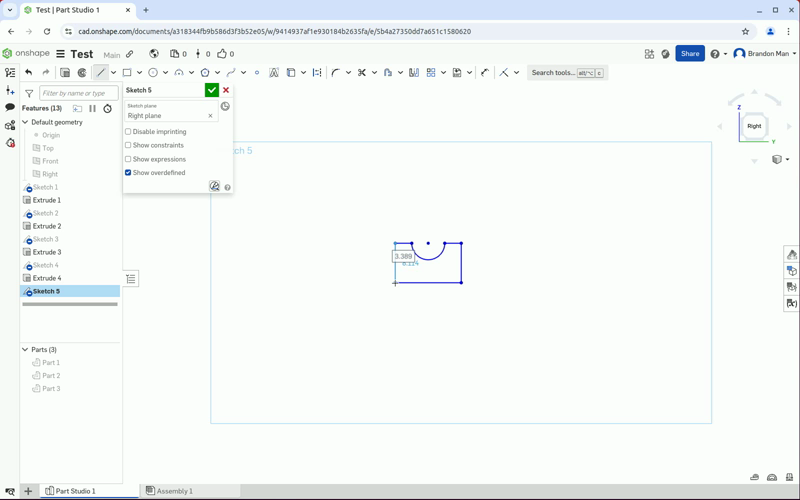
click(395, 282)
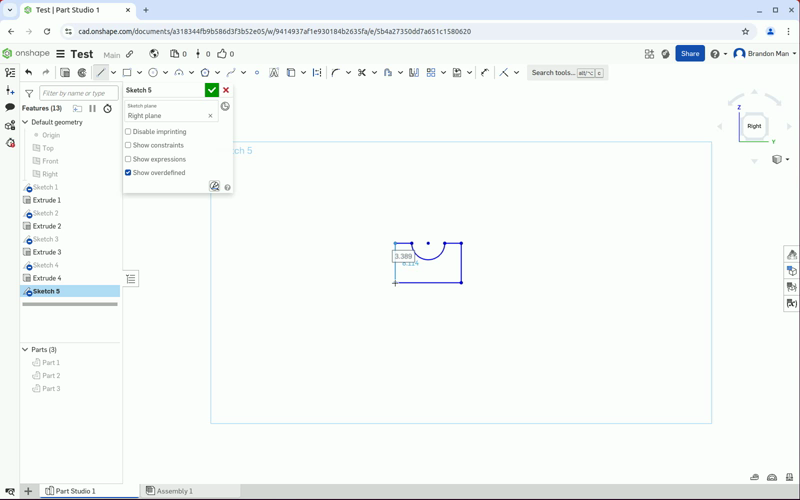
key(esc)
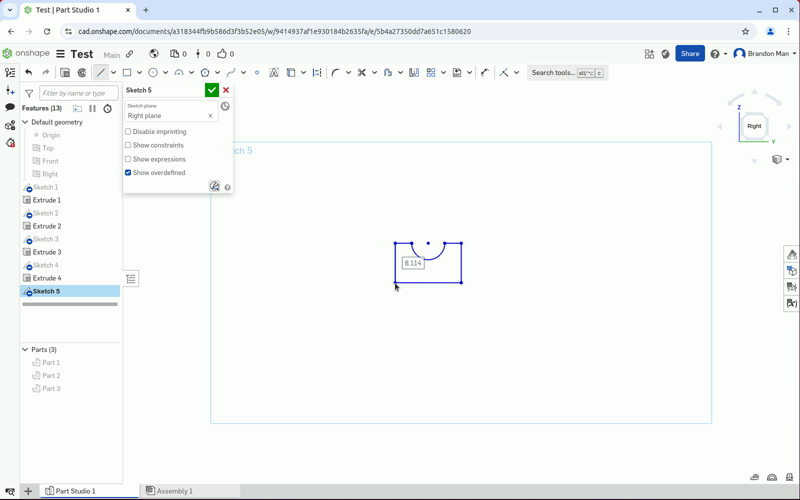
mouse_move(436, 260)
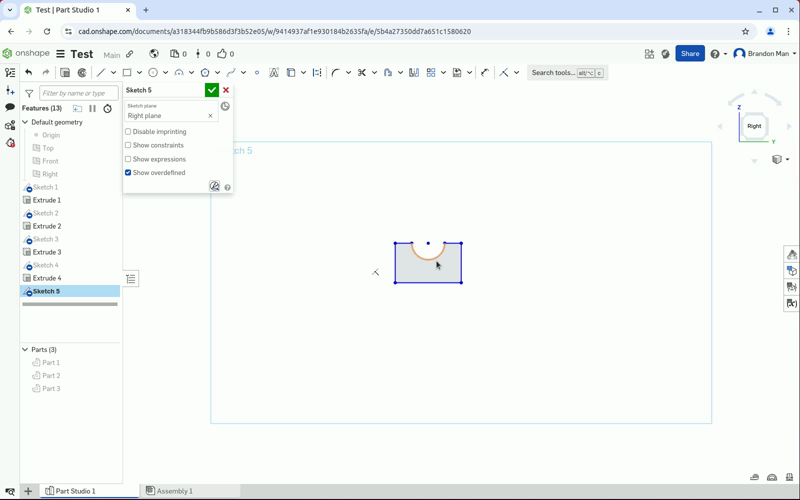
scroll(6)
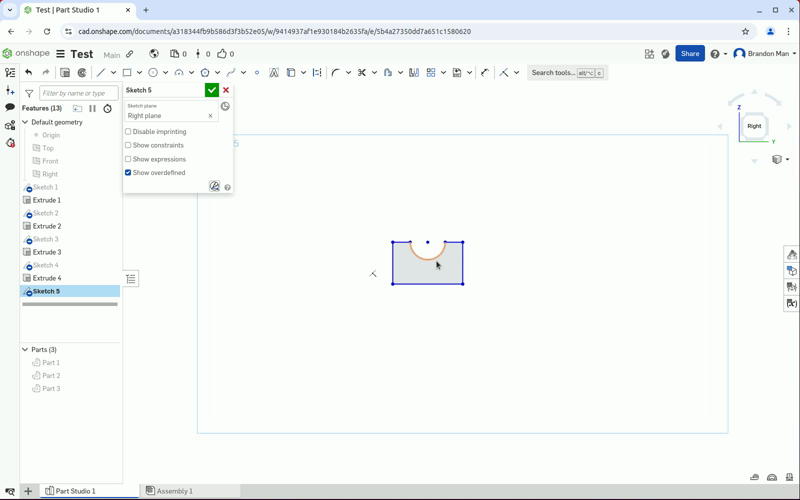
scroll(6)
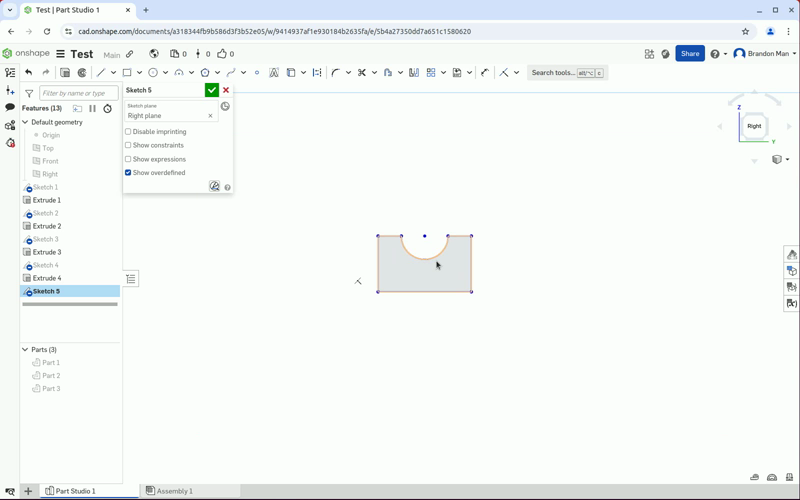
scroll(6)
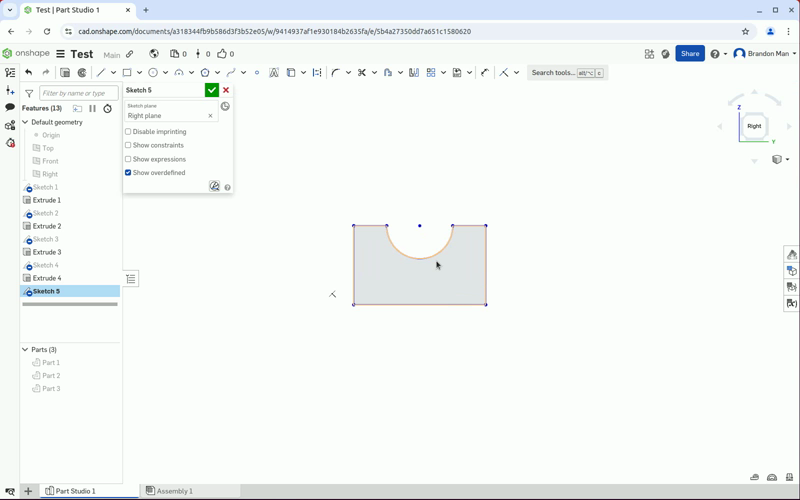
scroll(6)
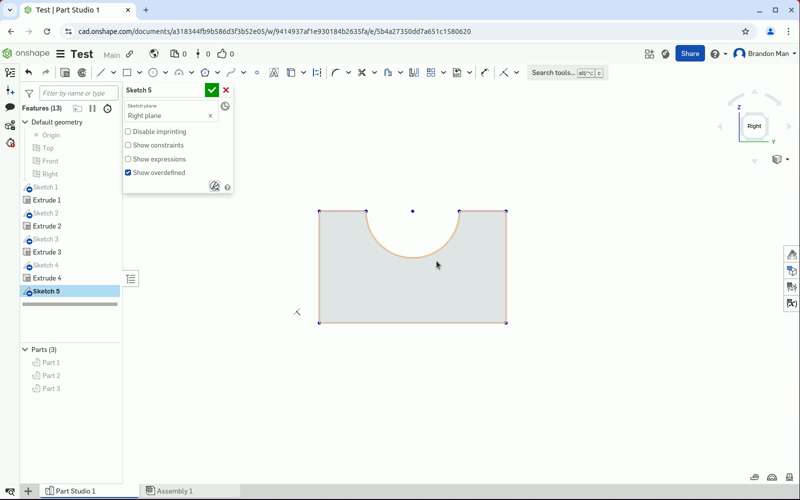
scroll(6)
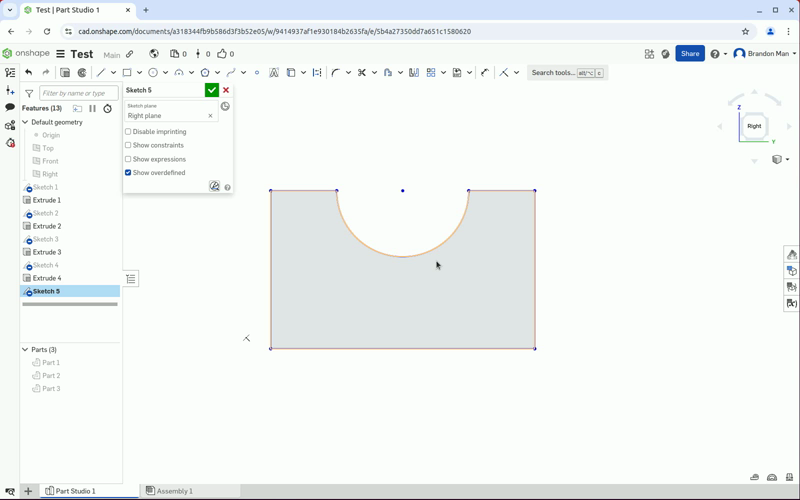
scroll(6)
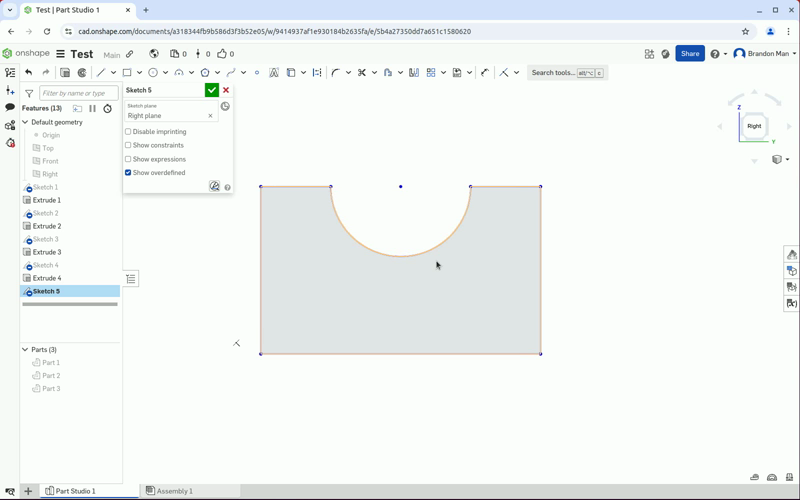
scroll(6)
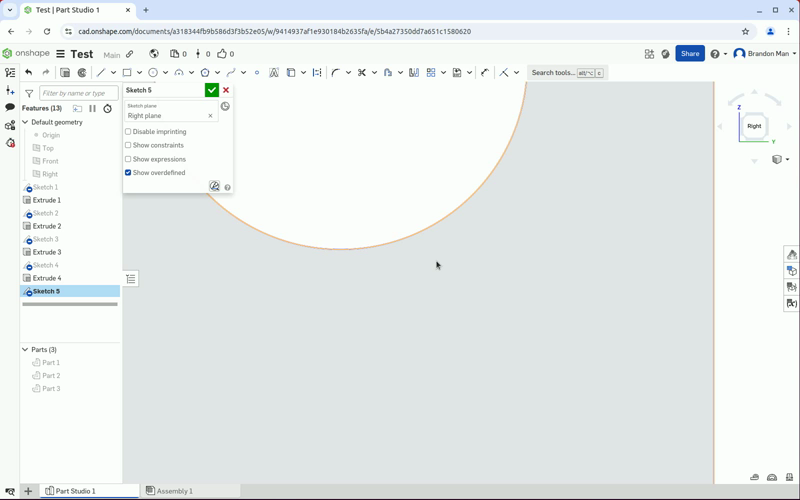
click(436, 260)
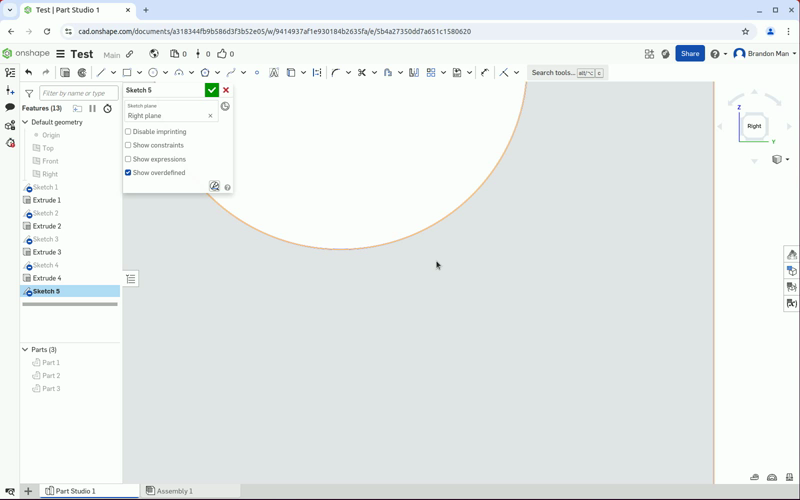
scroll(-6)
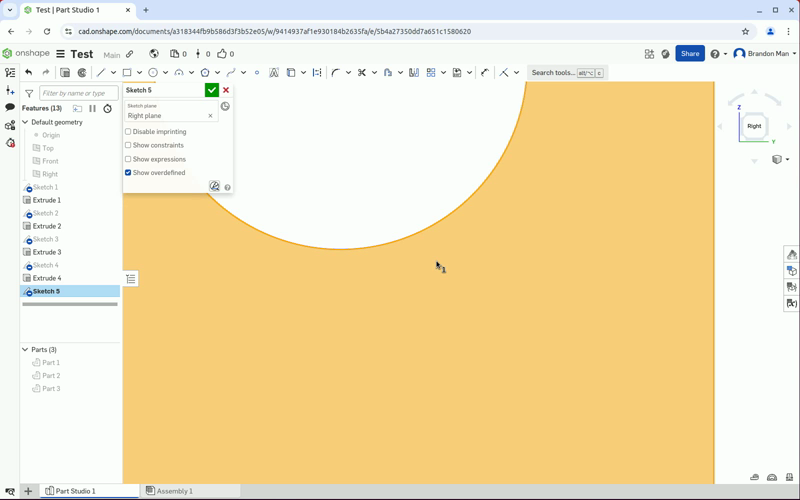
scroll(-6)
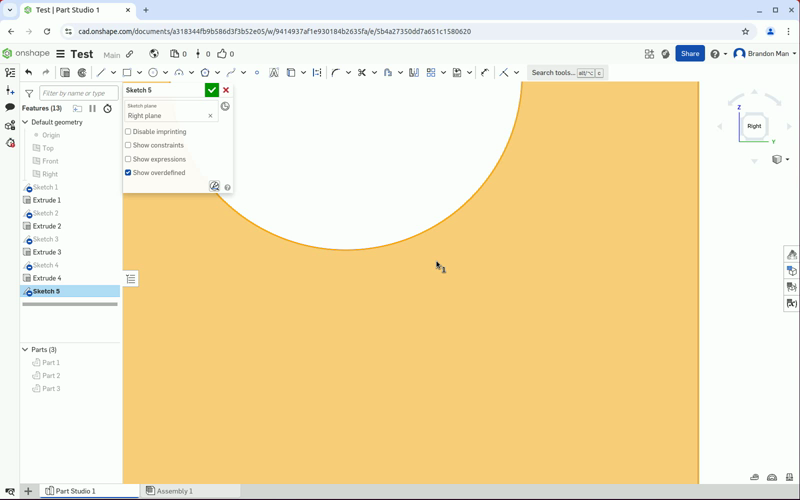
scroll(-6)
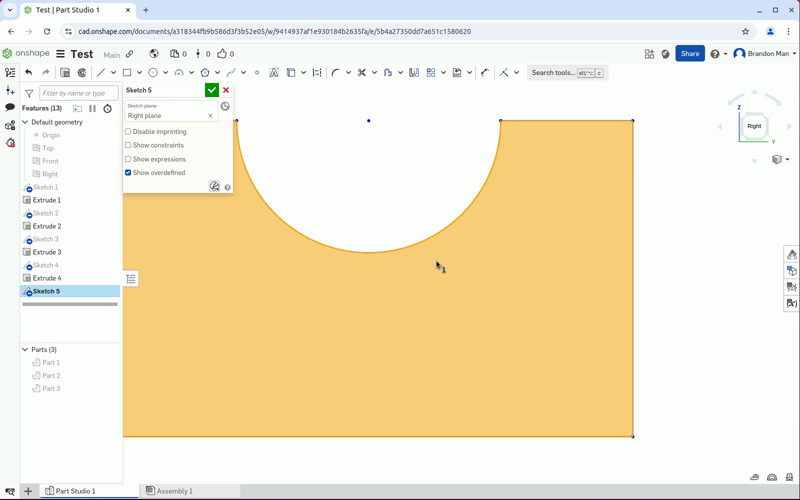
scroll(-6)
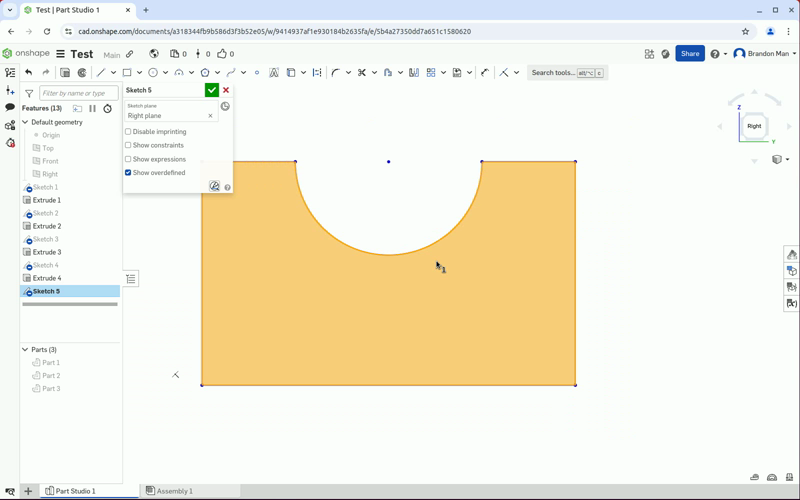
scroll(-6)
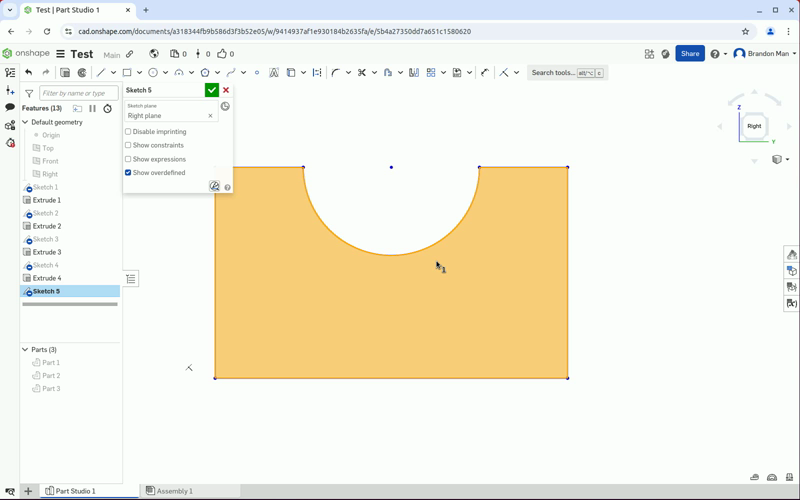
scroll(-6)
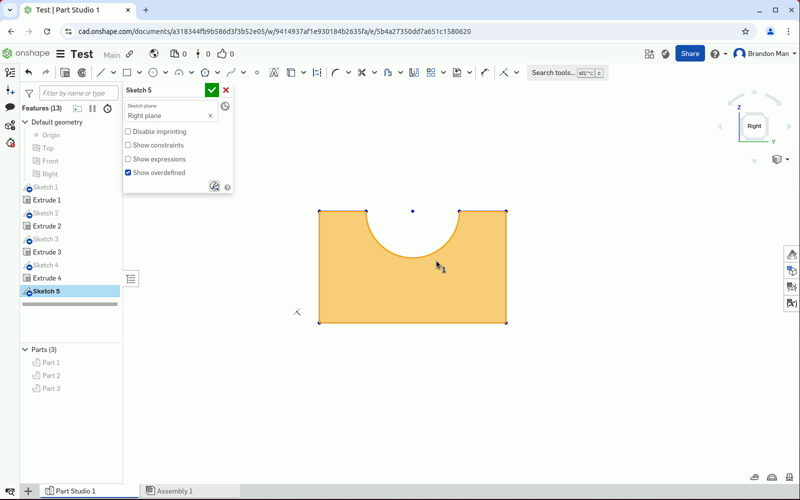
scroll(-6)
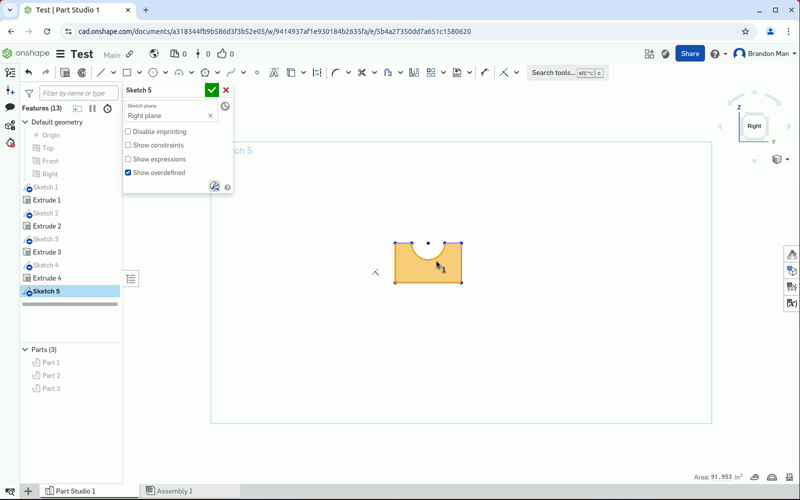
mouse_move(73, 352)
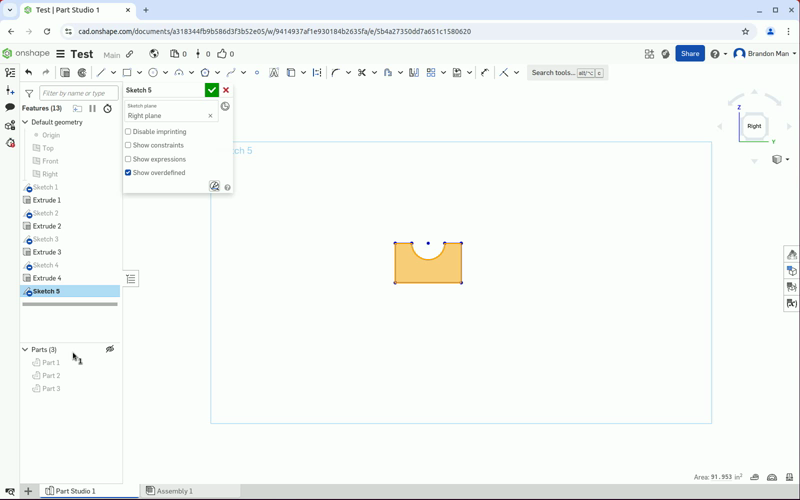
key(shift+y)
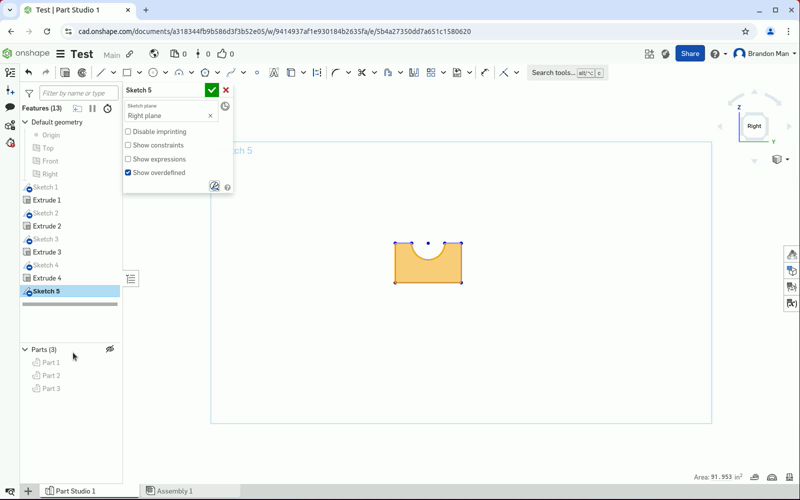
key(shift+e)
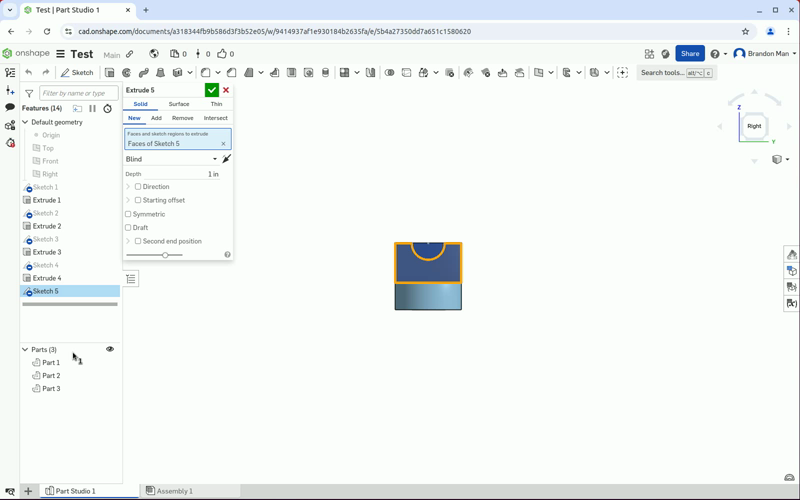
mouse_move(143, 106)
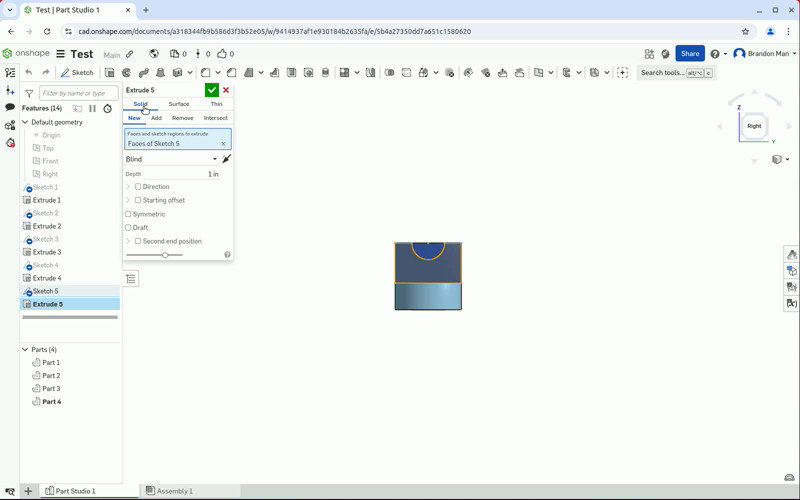
click(143, 106)
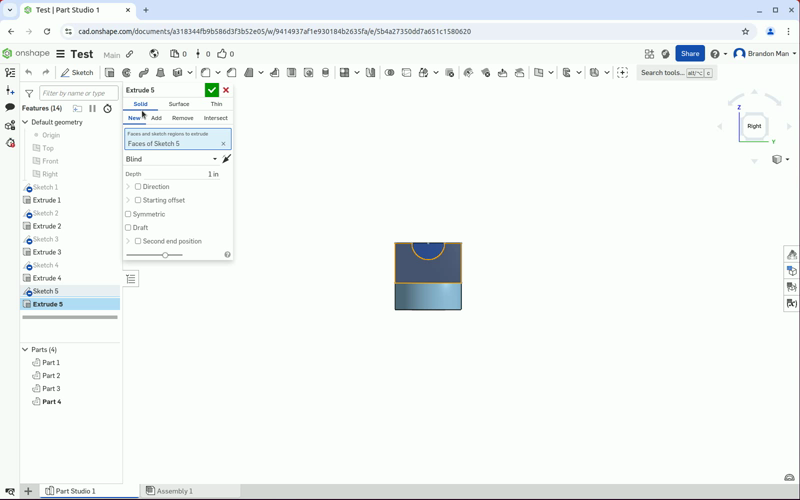
mouse_move(137, 120)
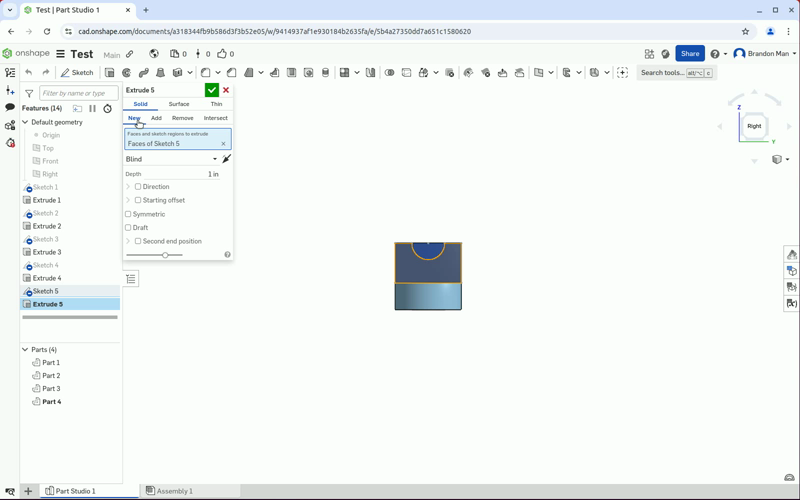
click(137, 120)
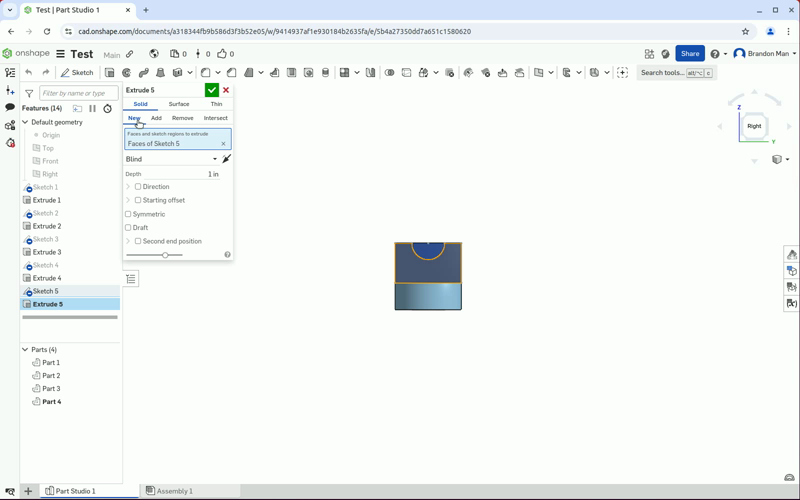
key(tab, 4)
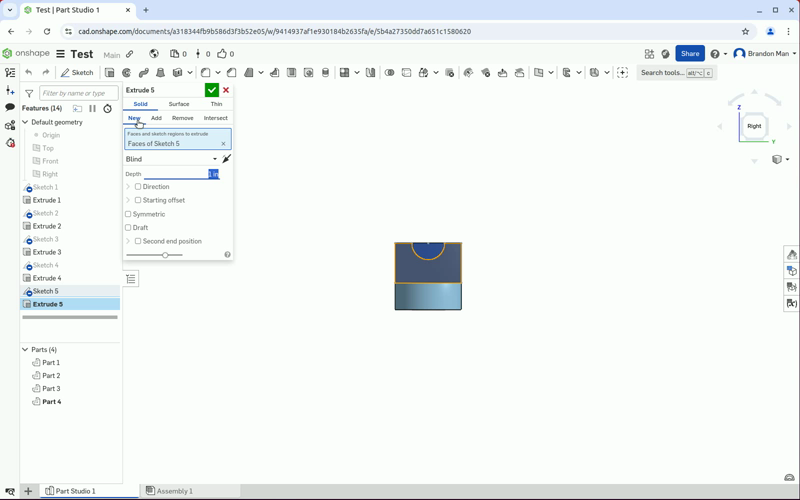
text(10.832)
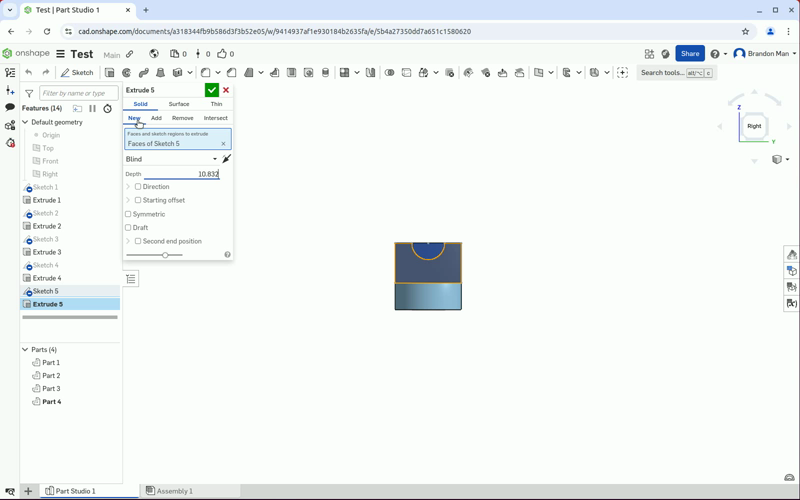
key(enter)
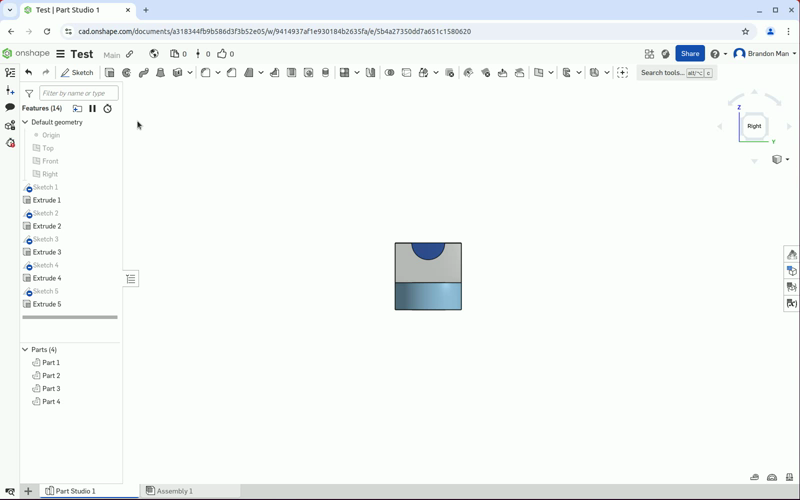
key(shift+h)
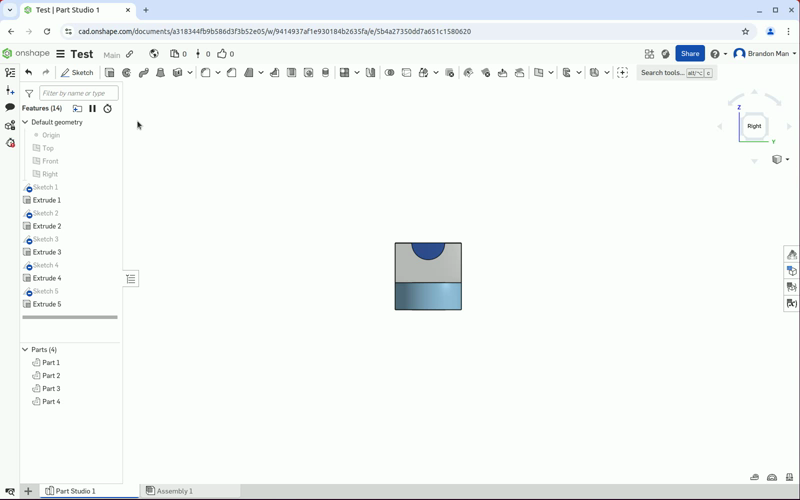
key(shift+h)
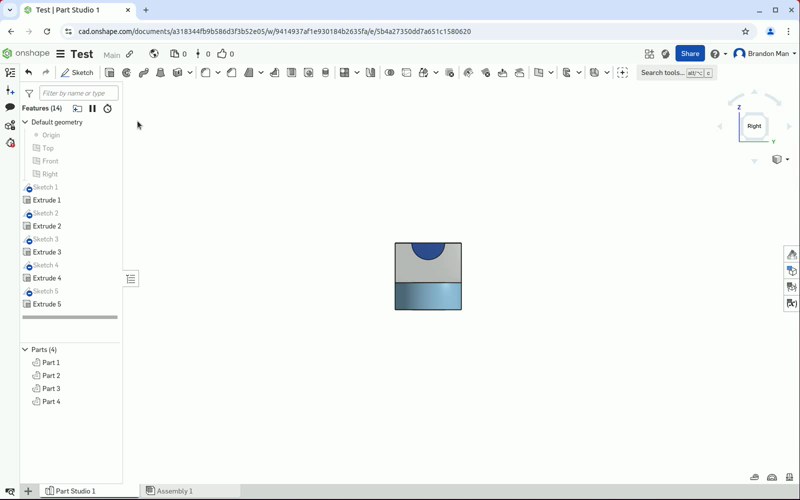
mouse_move(73, 189)
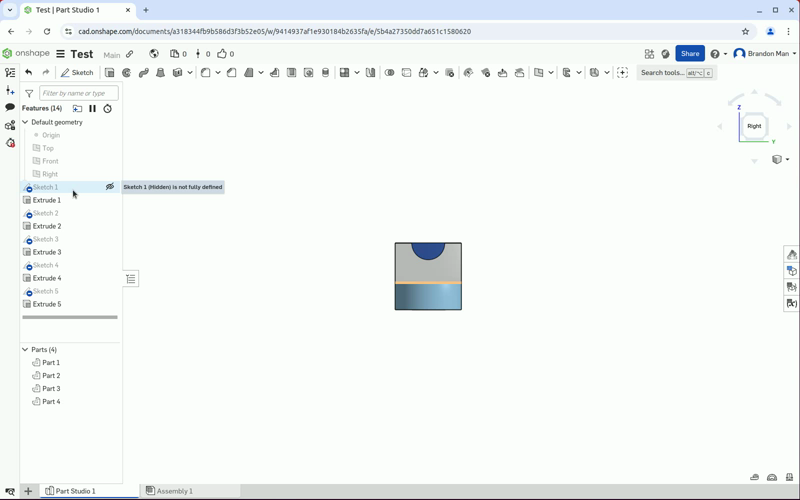
click(73, 189)
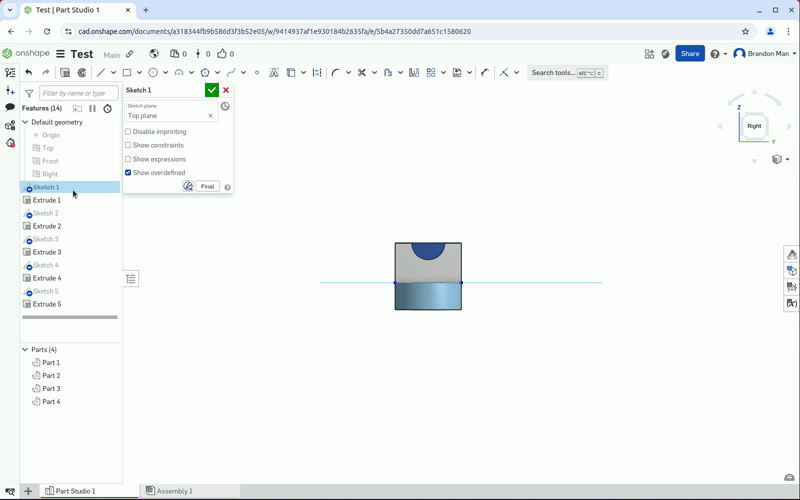
mouse_move(229, 92)
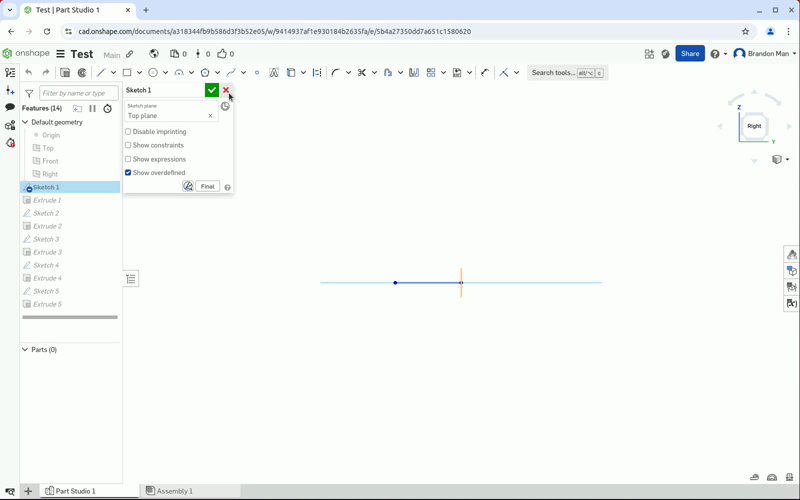
click(229, 92)
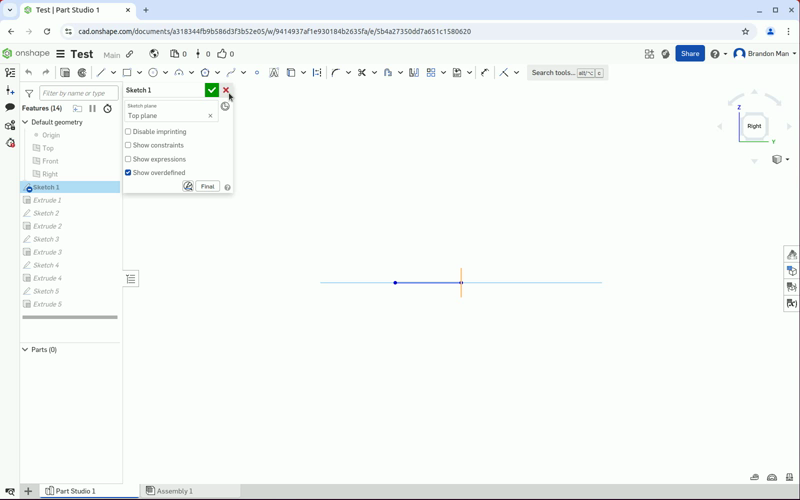
key(shift+s)
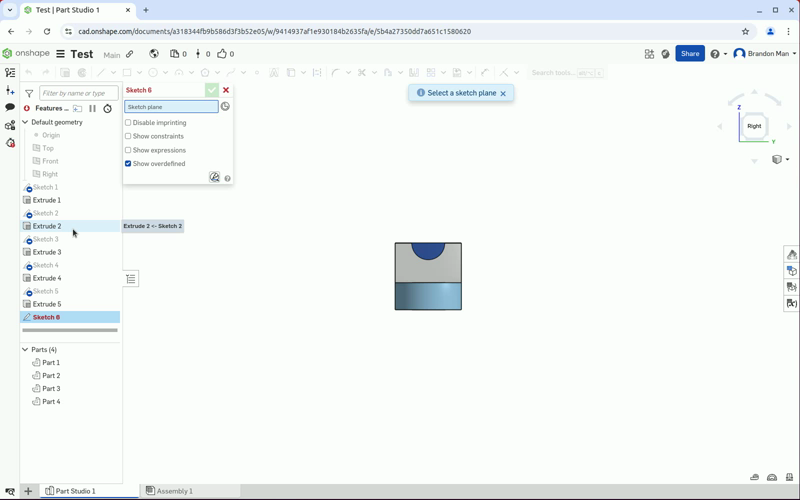
scroll(3)
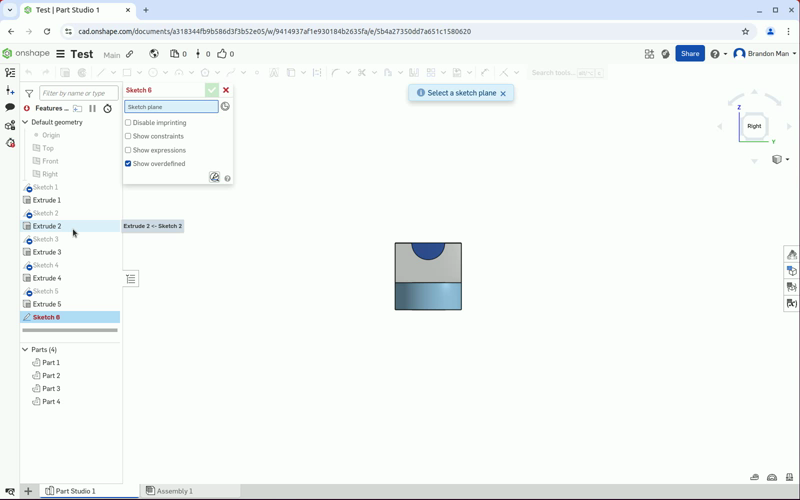
mouse_move(73, 176)
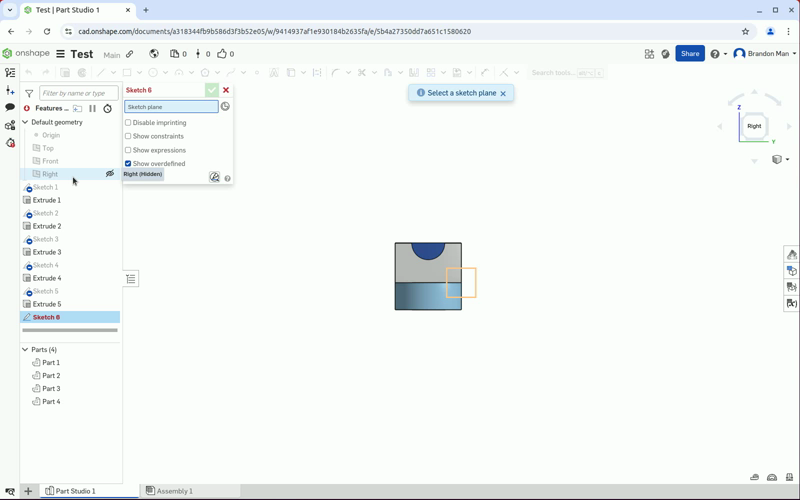
click(73, 176)
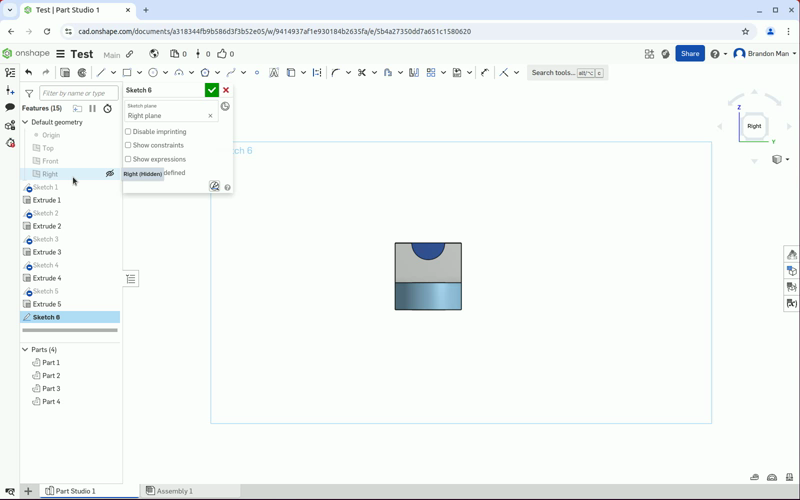
mouse_move(73, 352)
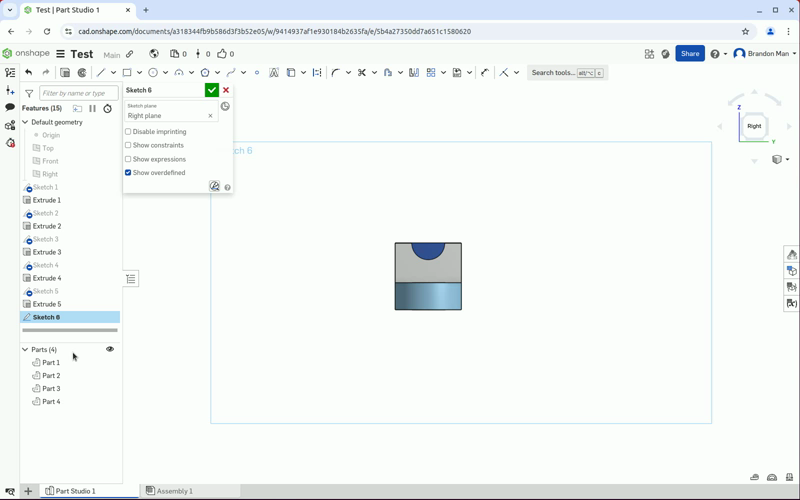
key(y)
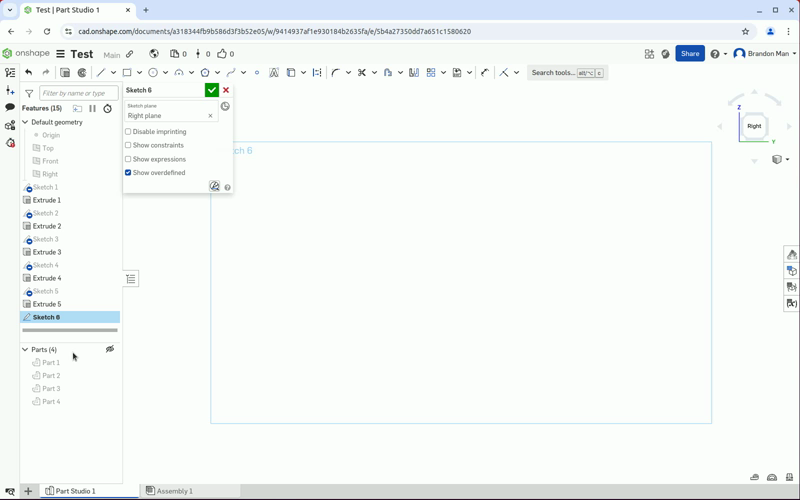
key(l)
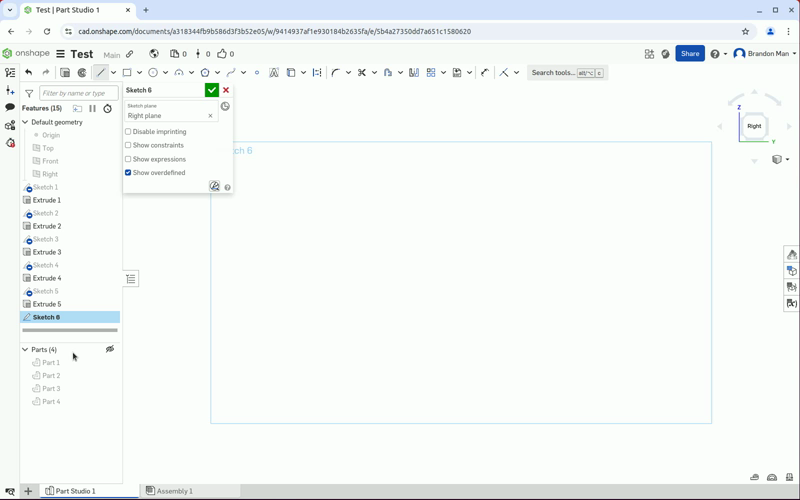
key_down(shift)
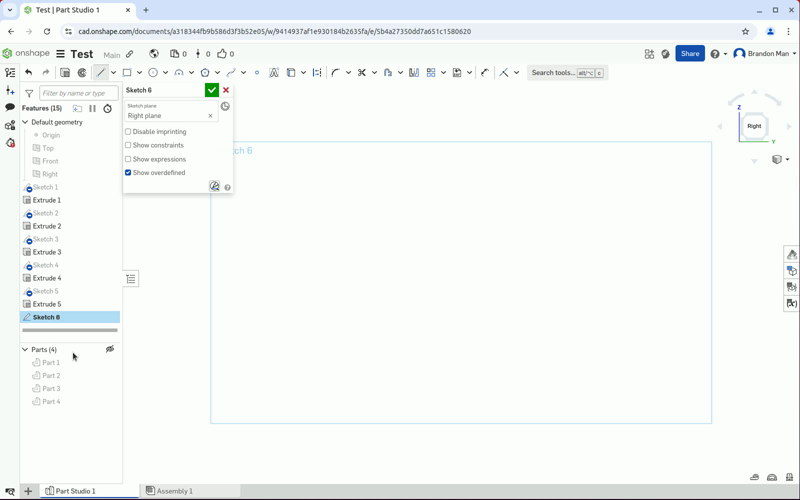
mouse_move(395, 243)
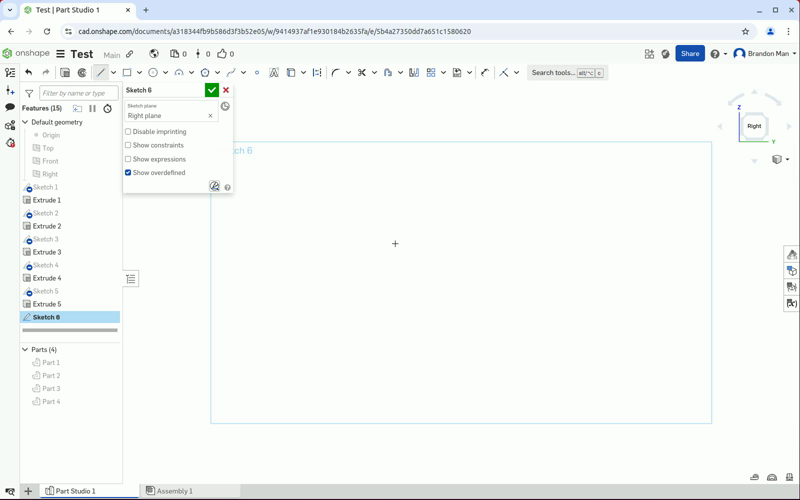
click(395, 243)
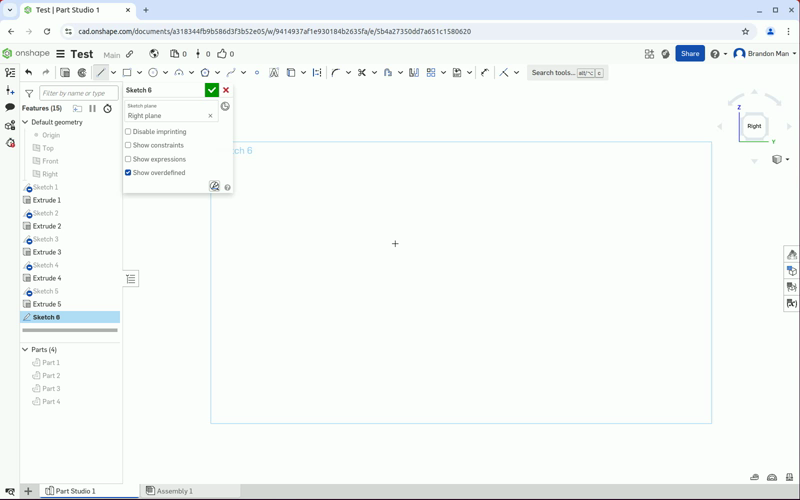
key_up(shift)
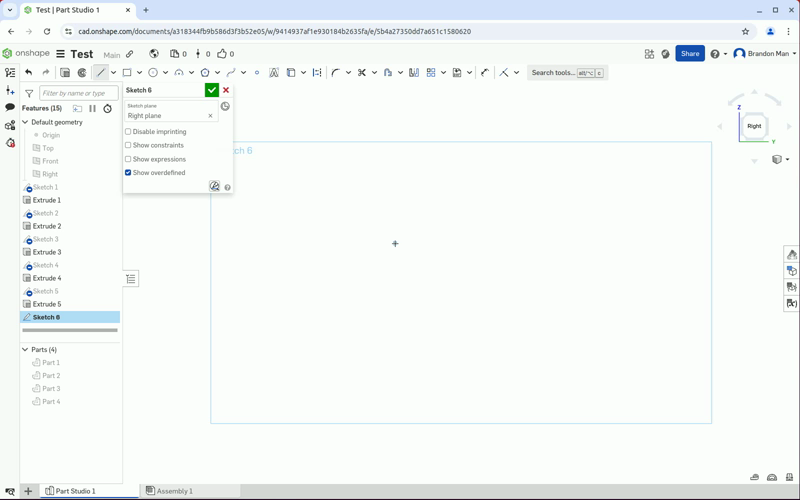
key_down(shift)
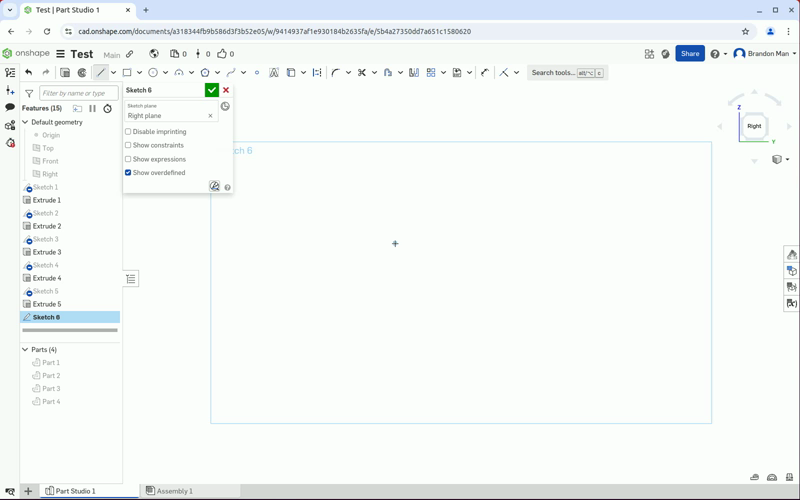
mouse_move(425, 243)
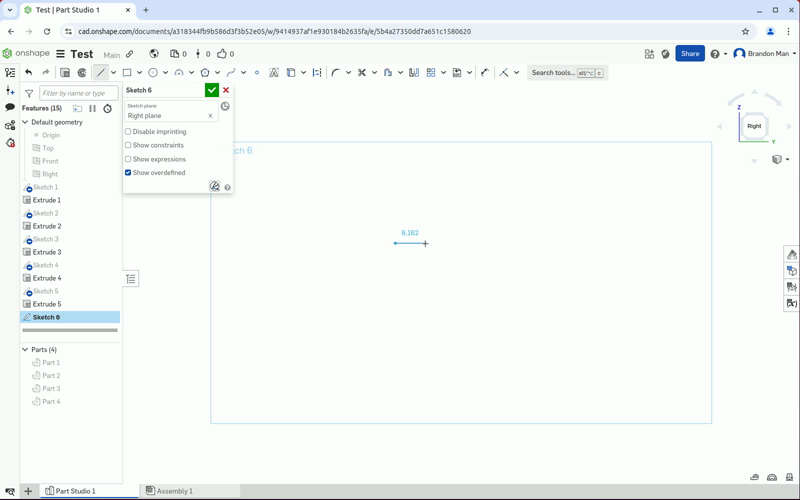
mouse_move(411, 243)
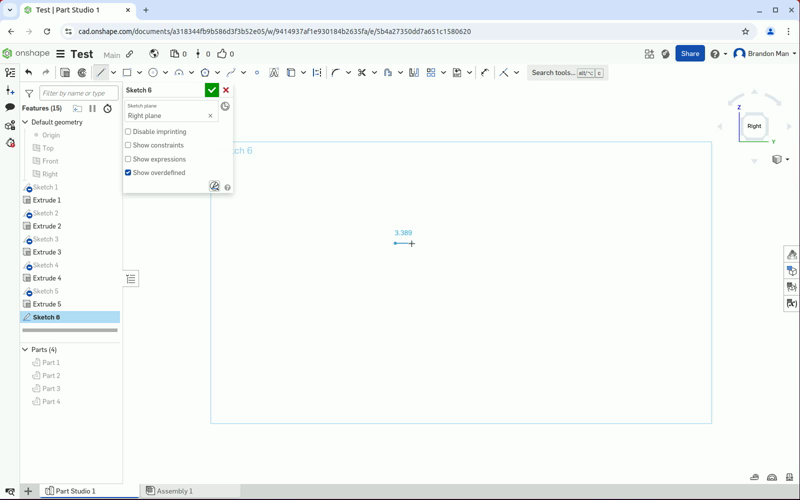
click(411, 243)
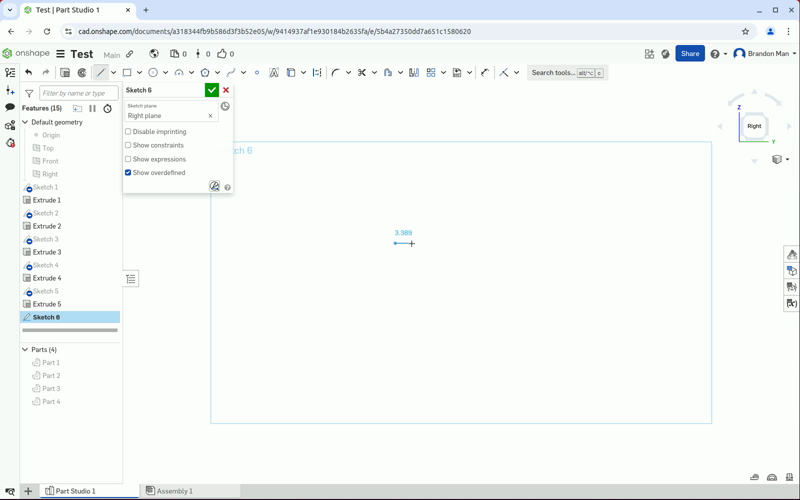
key_up(shift)
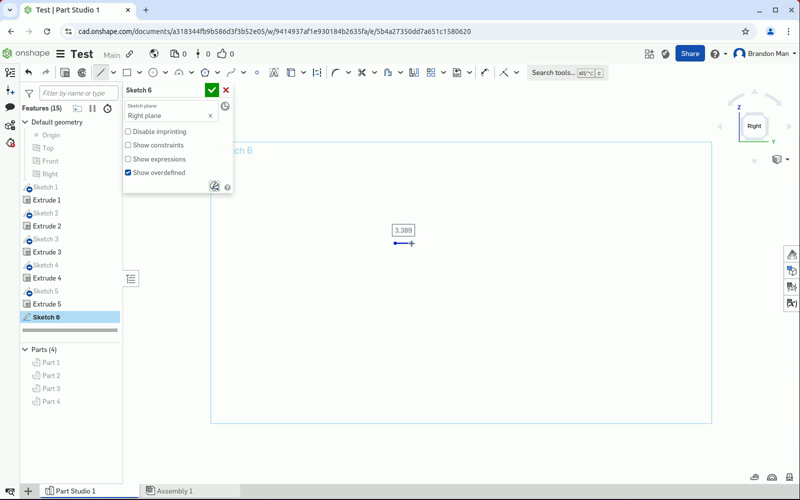
key(esc)
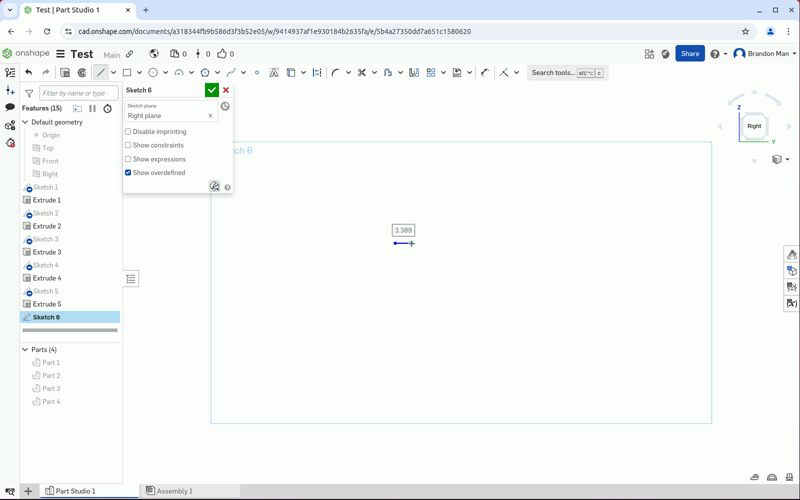
key(a)
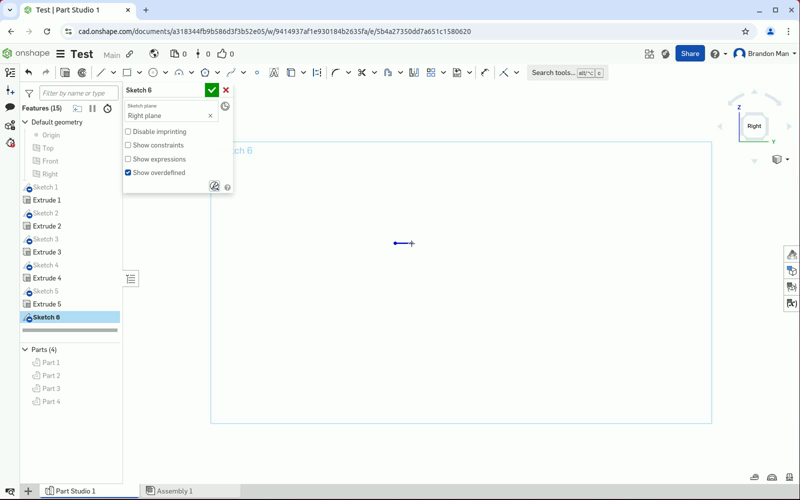
mouse_move(411, 243)
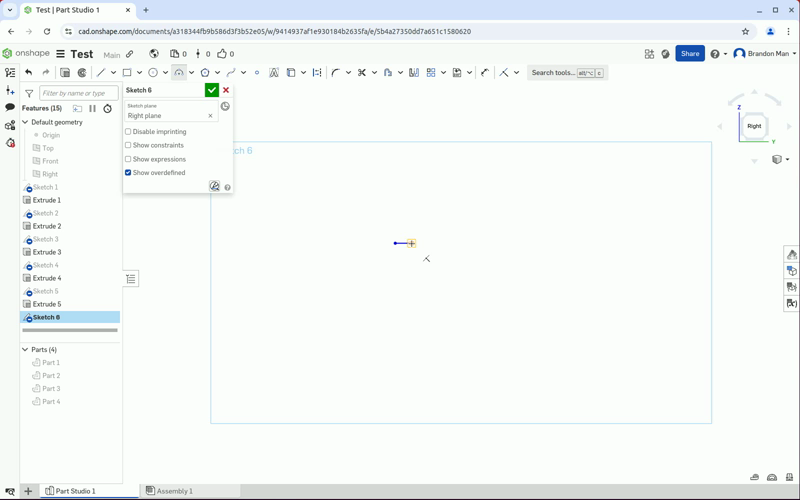
click(411, 243)
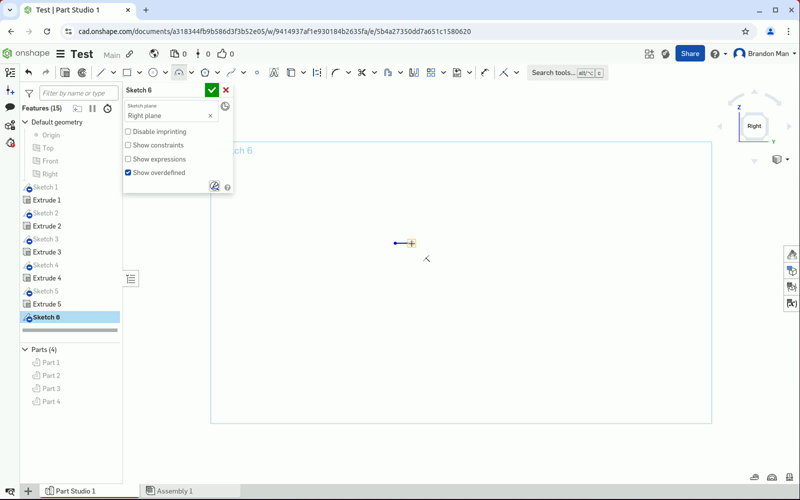
key_down(shift)
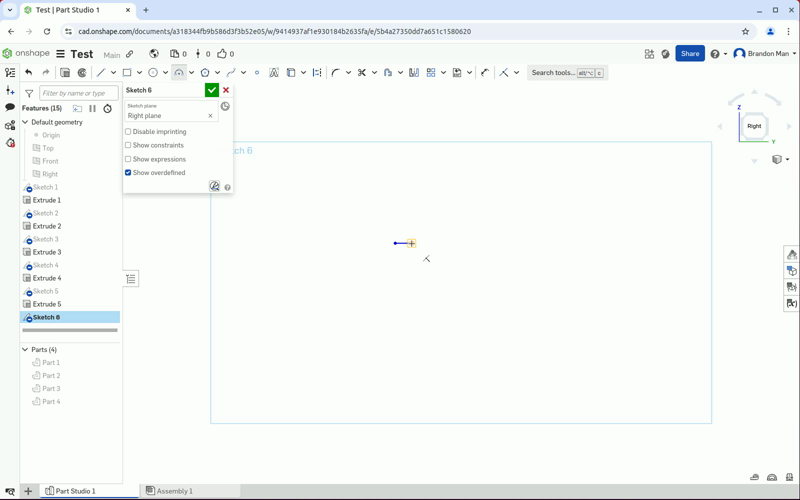
mouse_move(444, 243)
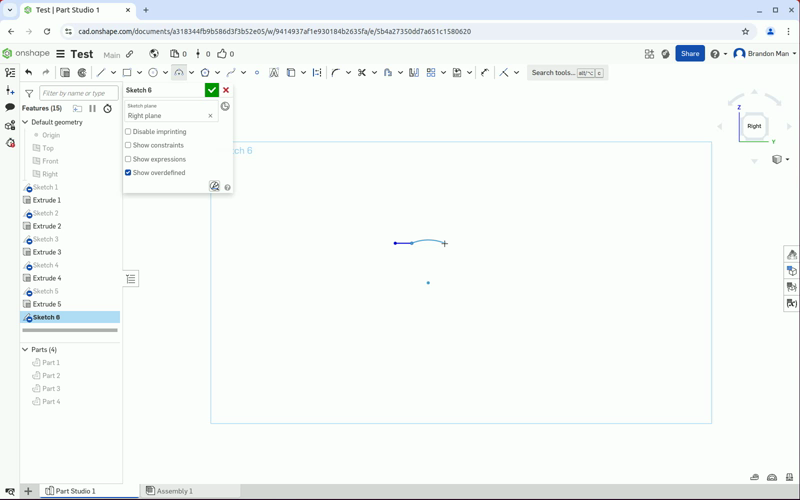
click(444, 243)
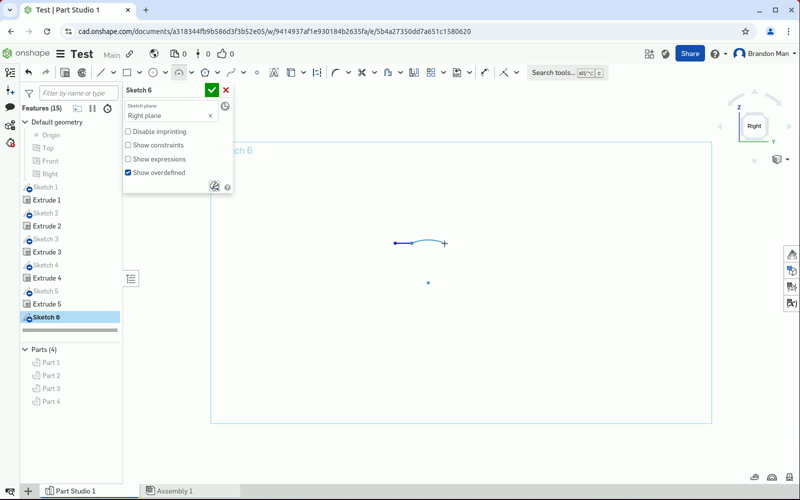
mouse_move(428, 226)
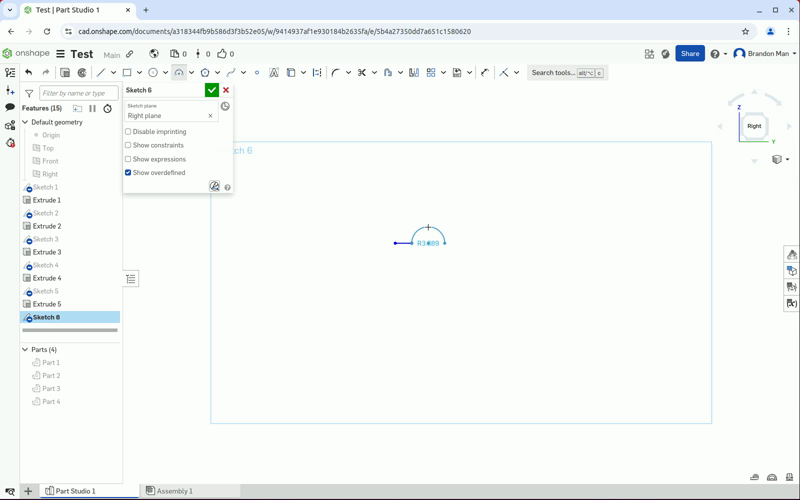
click(428, 226)
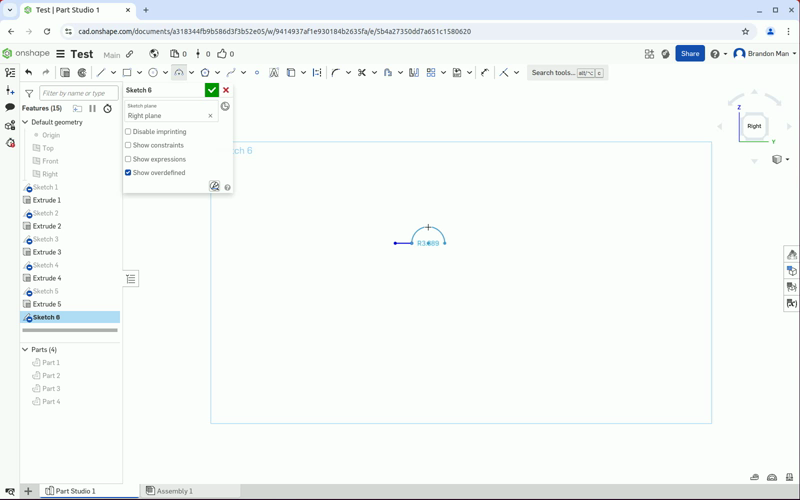
key_up(shift)
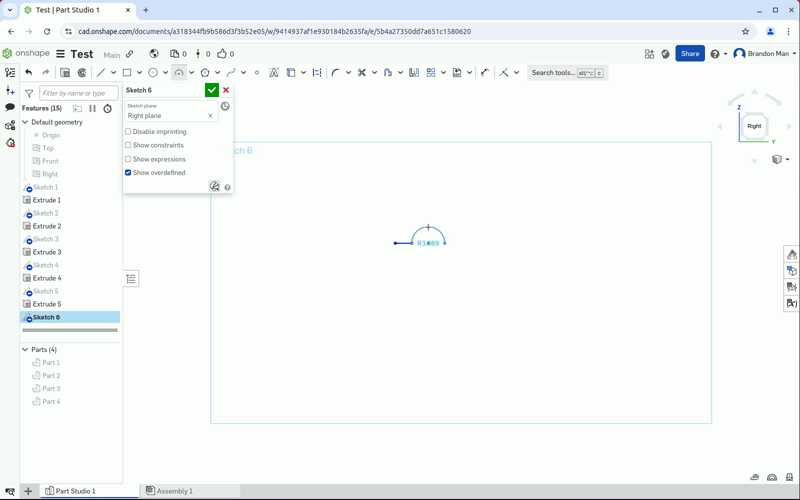
key(esc)
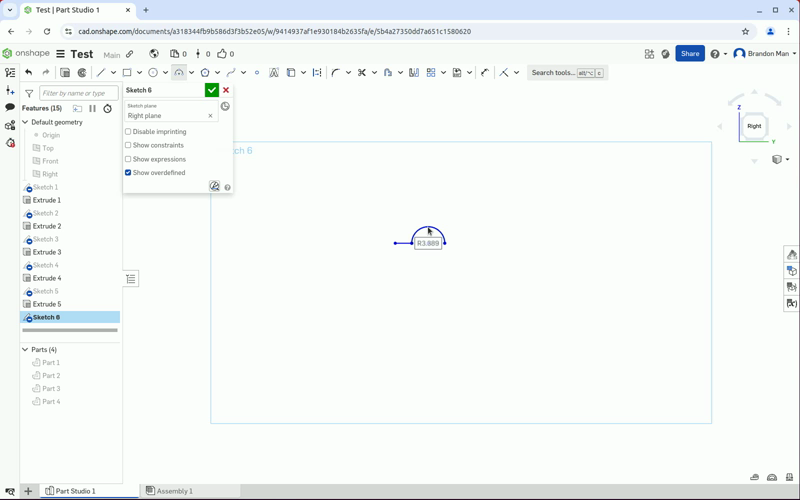
key(l)
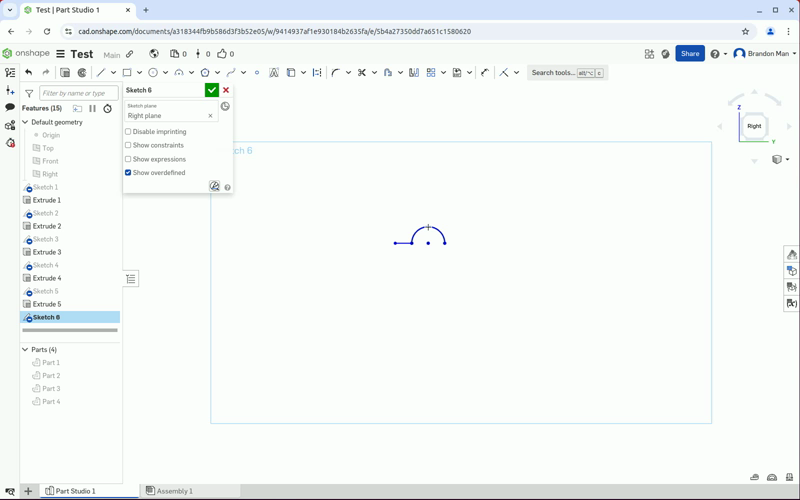
mouse_move(444, 243)
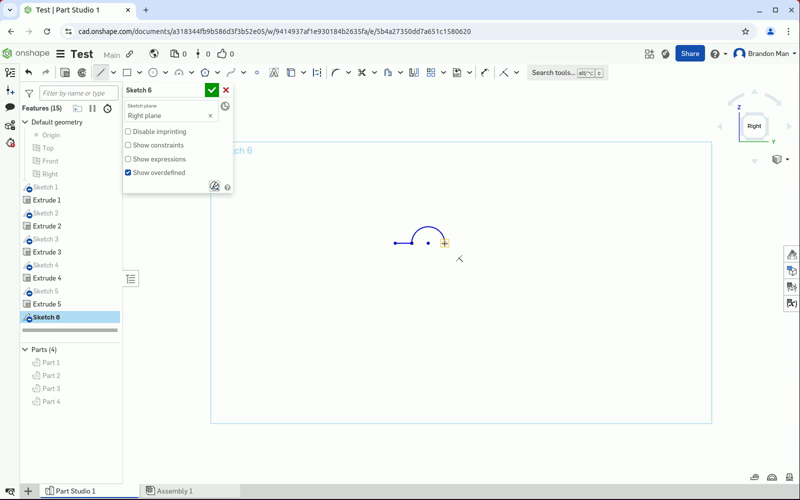
click(444, 243)
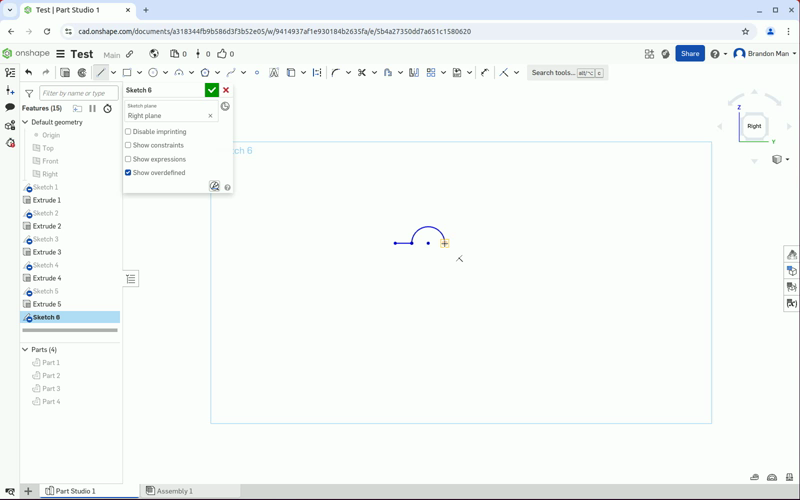
key_down(shift)
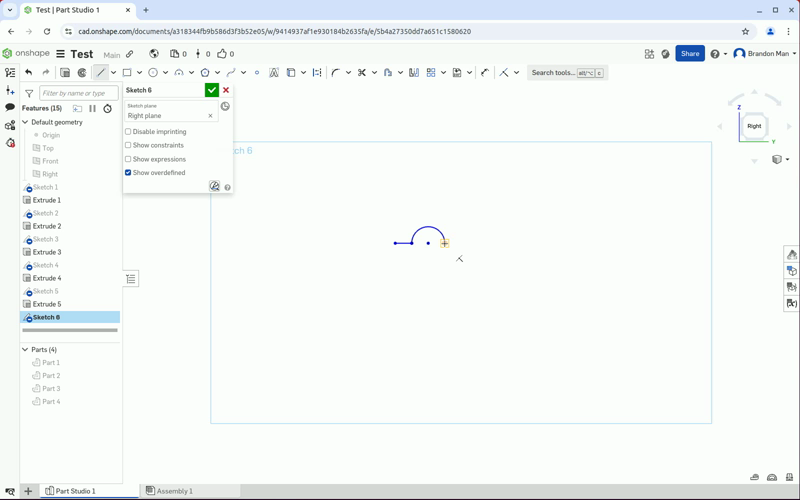
mouse_move(474, 243)
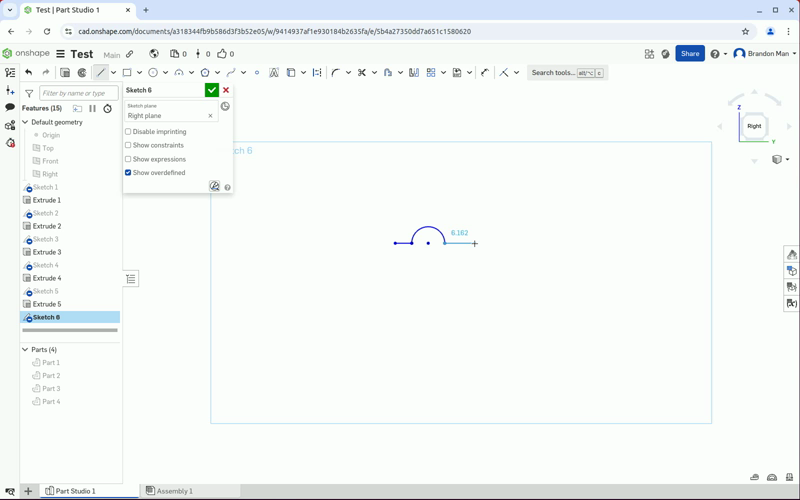
mouse_move(461, 243)
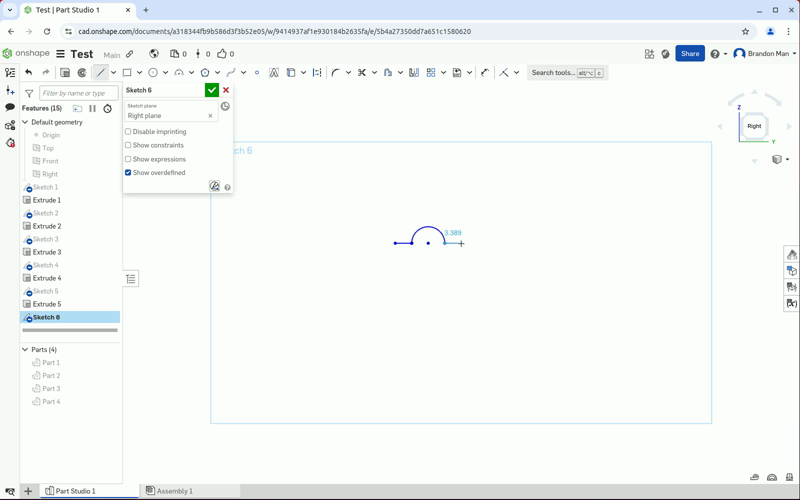
click(461, 243)
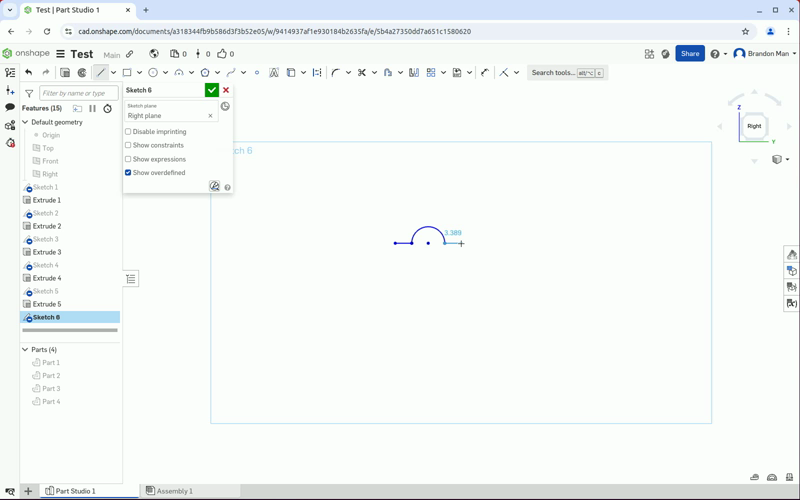
key_up(shift)
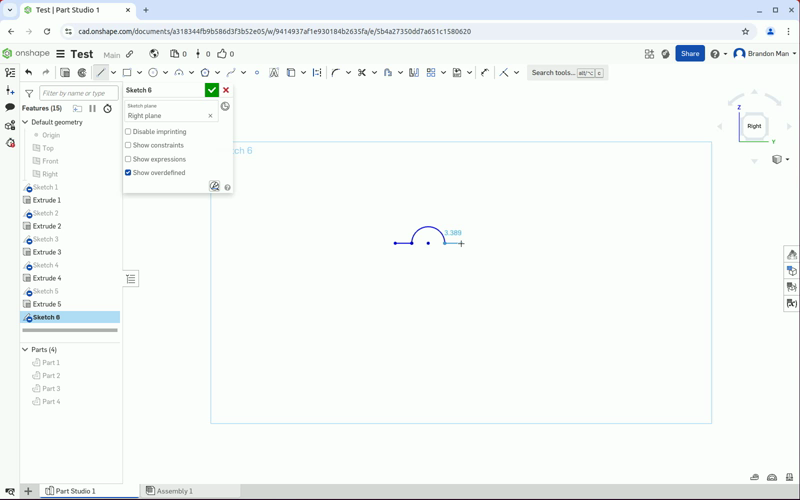
key(esc)
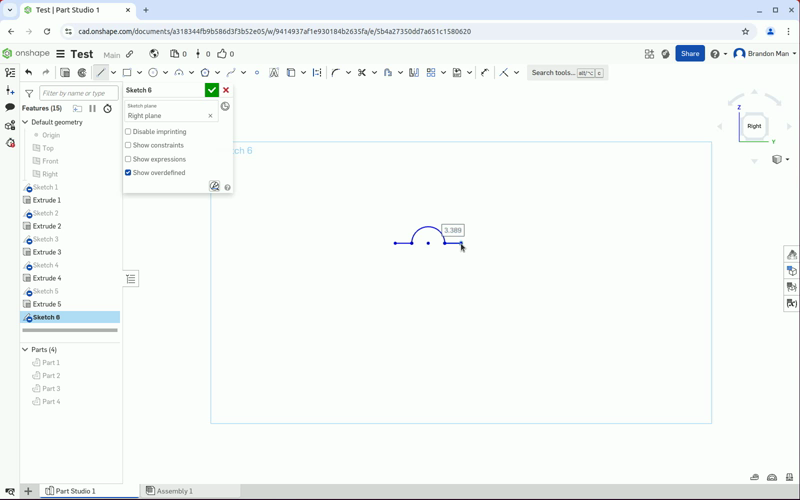
key(a)
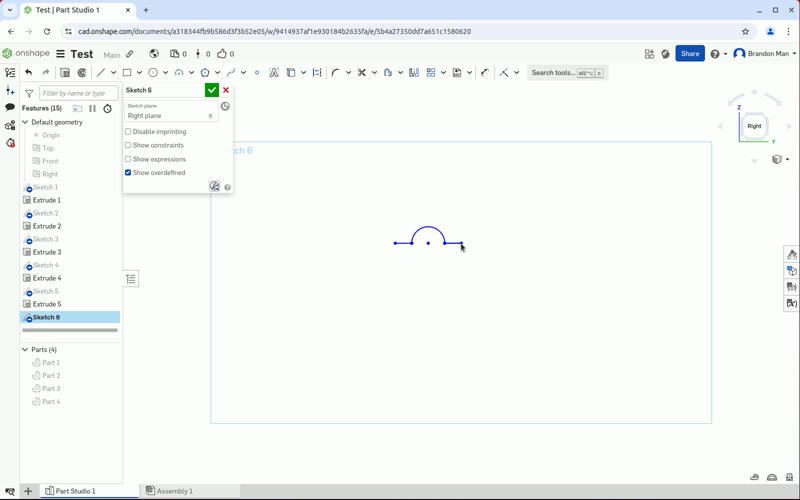
mouse_move(461, 243)
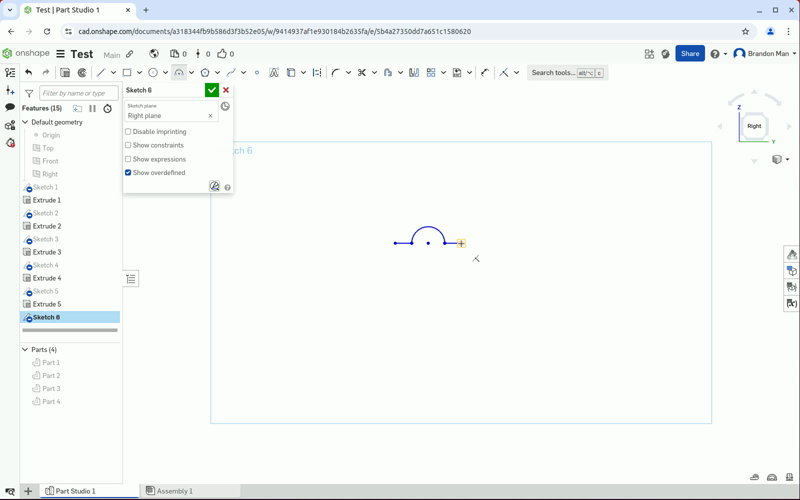
click(461, 243)
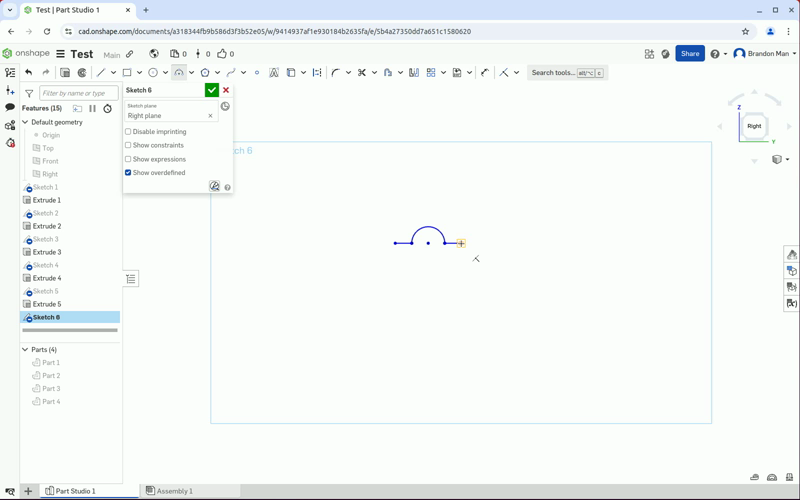
mouse_move(395, 243)
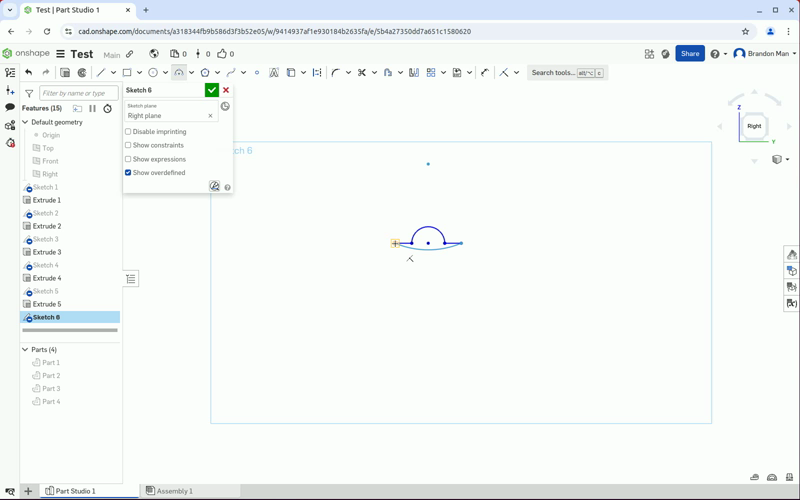
click(395, 243)
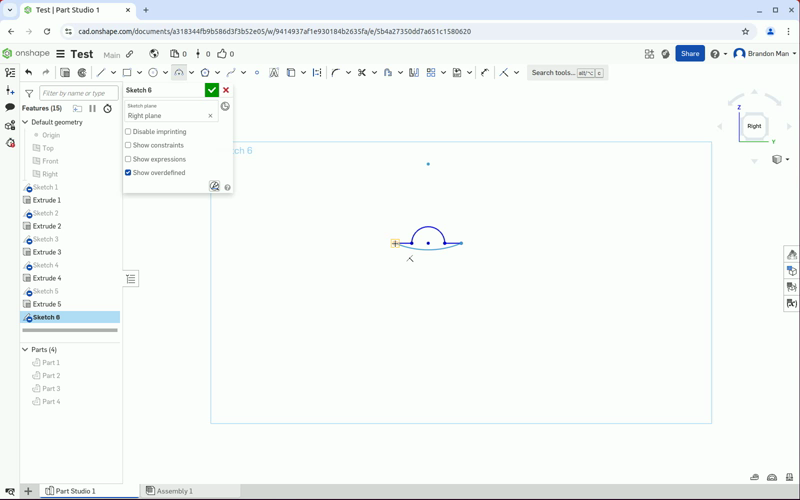
key_down(shift)
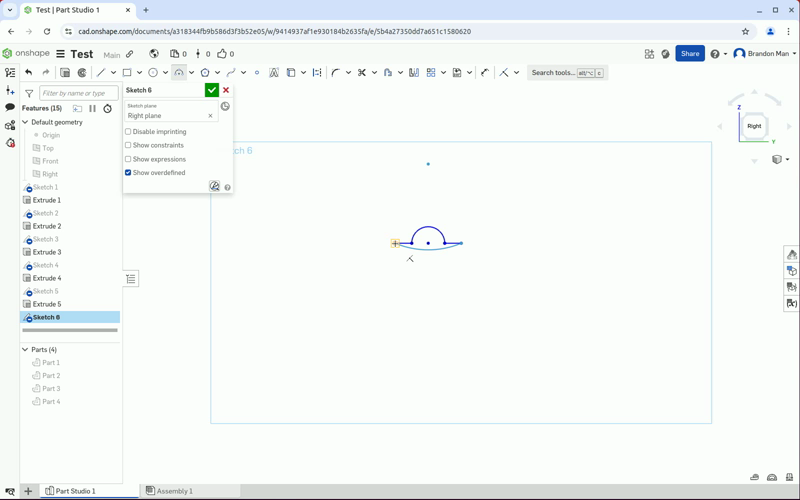
mouse_move(428, 209)
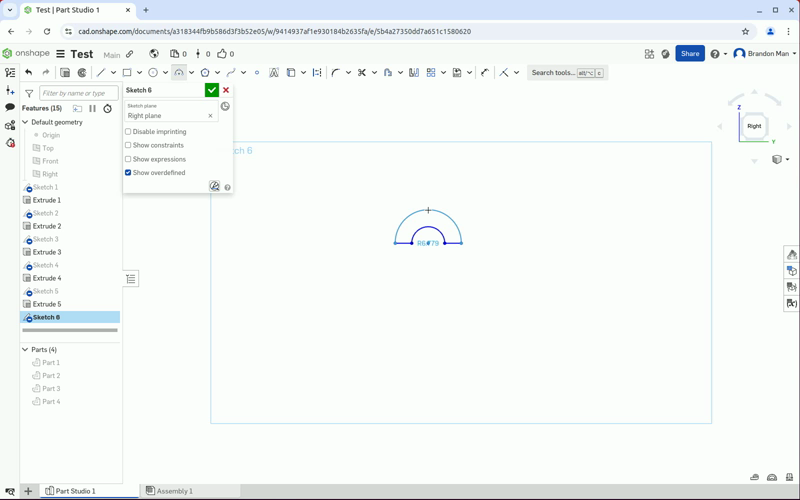
click(428, 209)
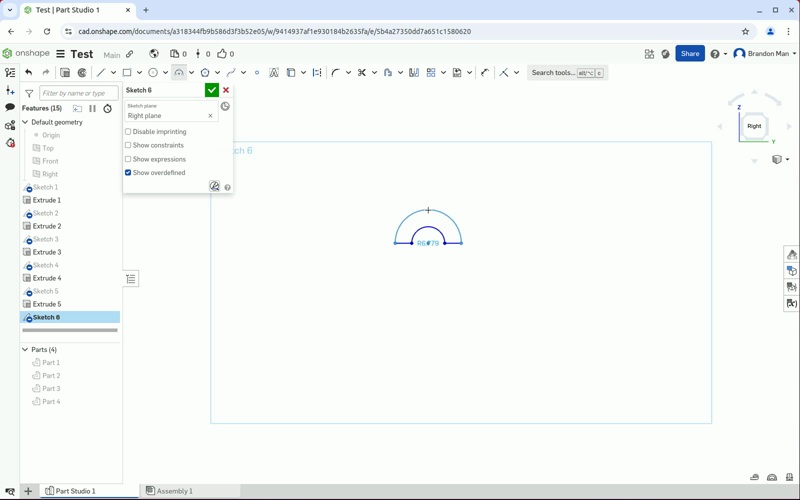
key_up(shift)
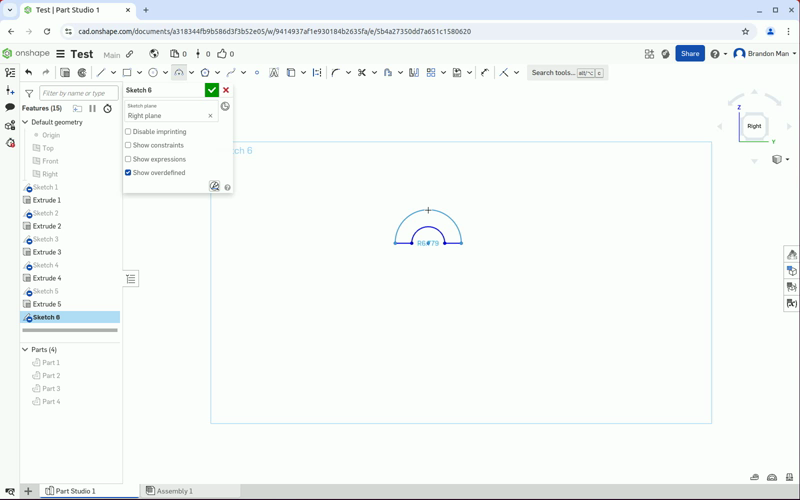
key(esc)
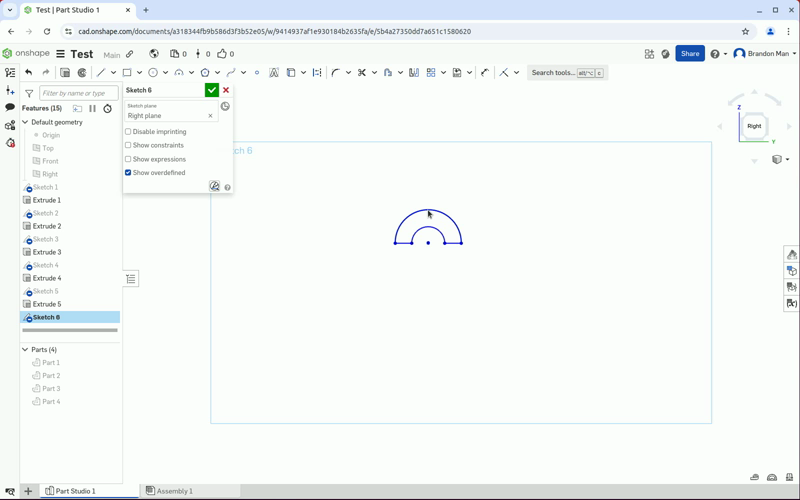
mouse_move(399, 241)
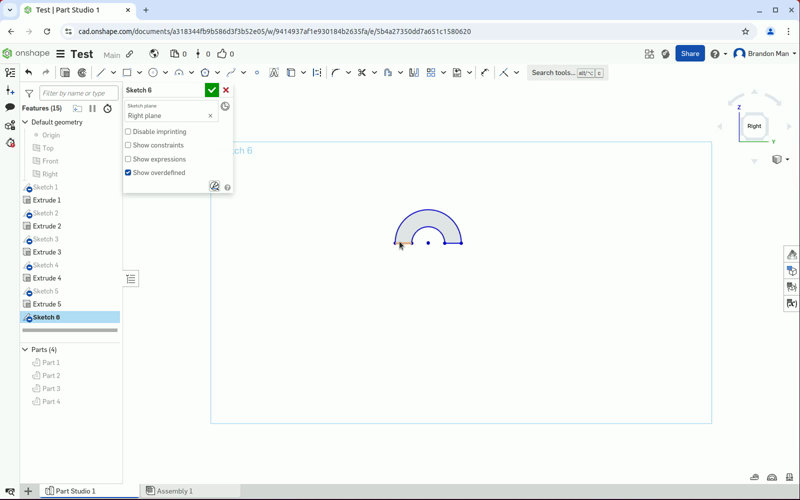
scroll(6)
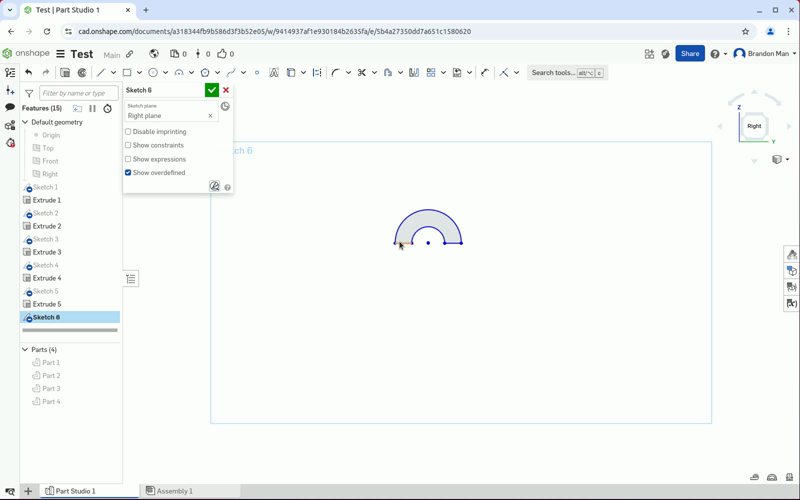
scroll(6)
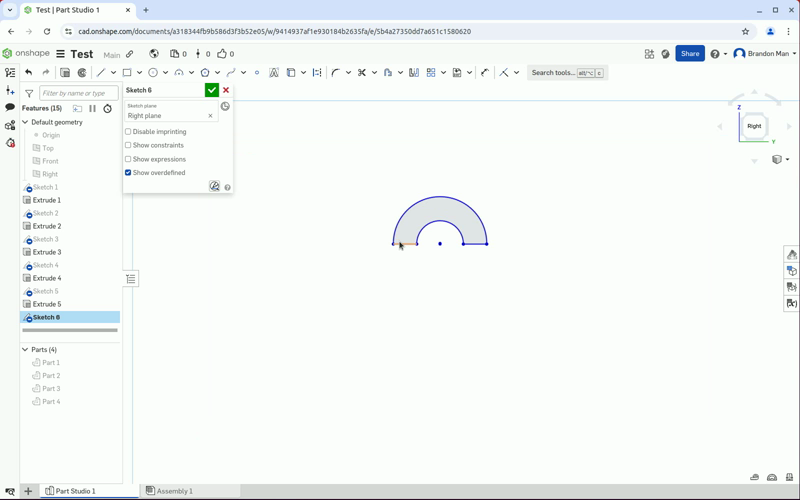
scroll(6)
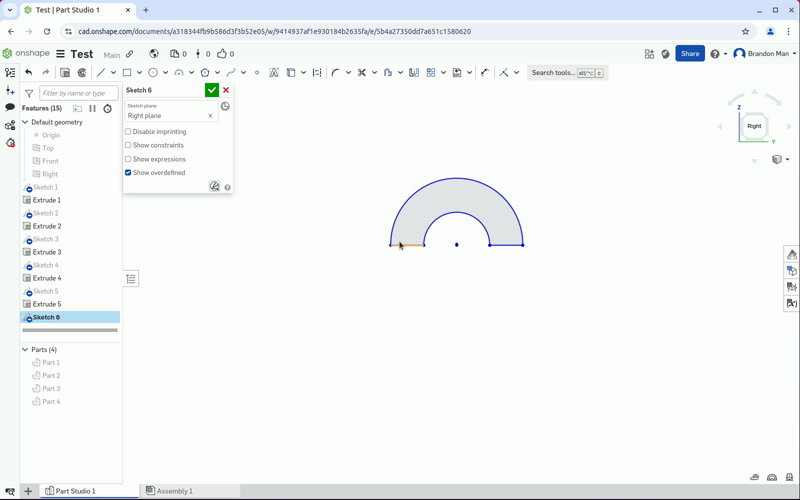
scroll(6)
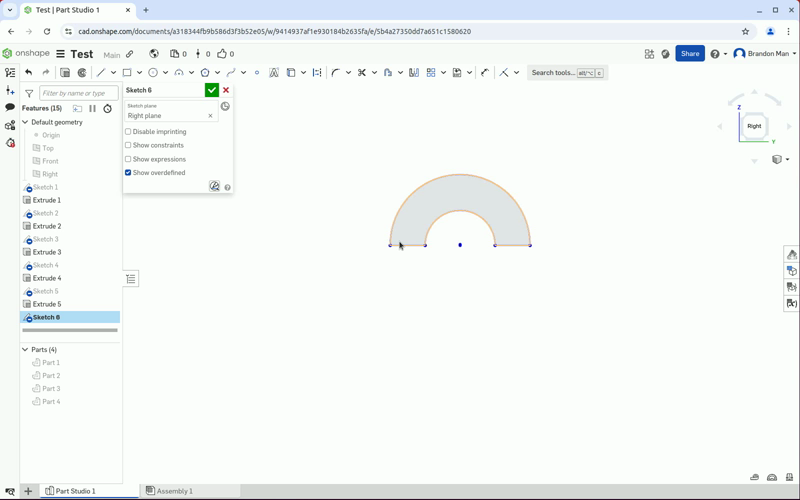
scroll(6)
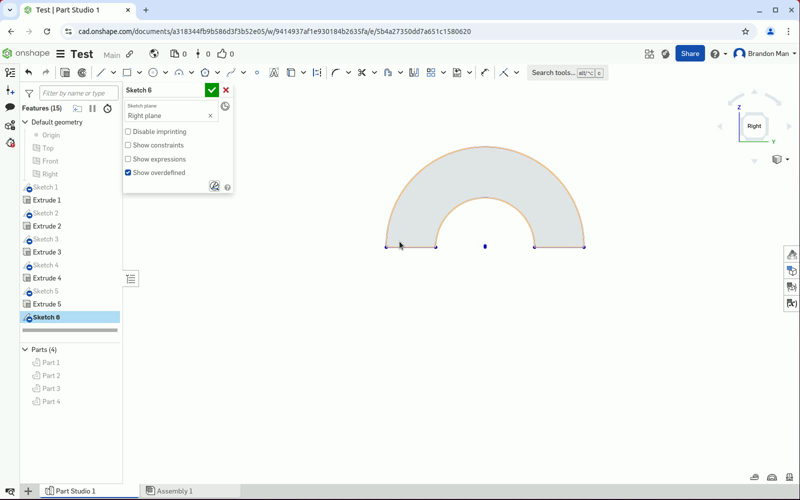
scroll(6)
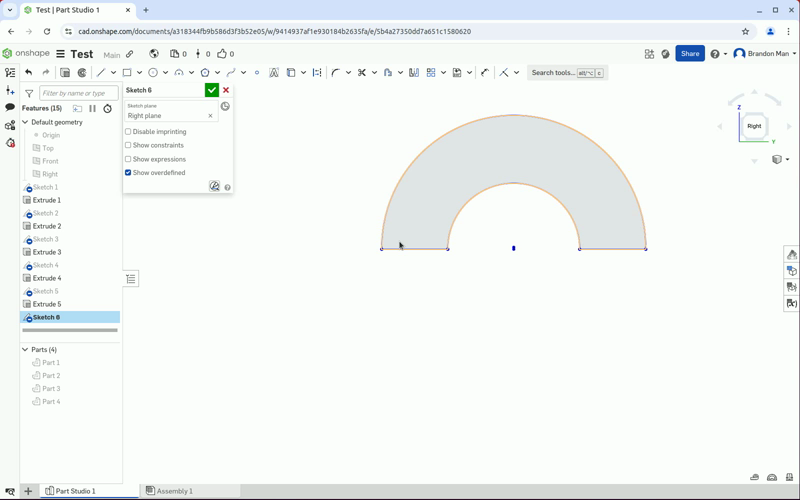
scroll(6)
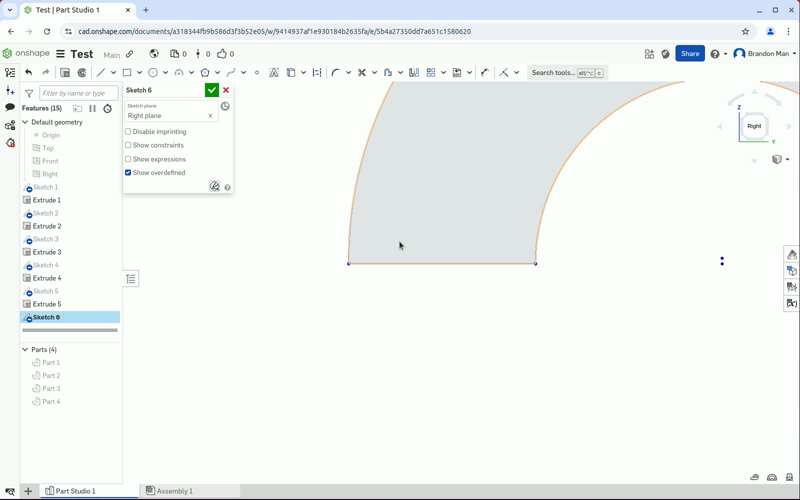
click(399, 241)
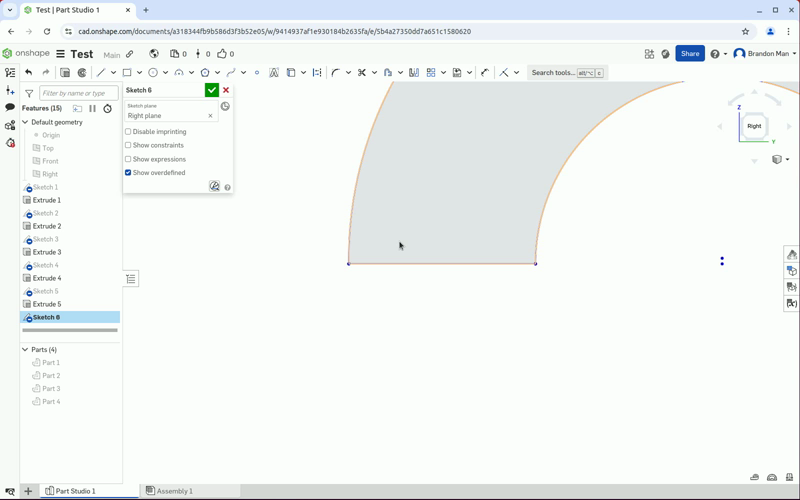
scroll(-6)
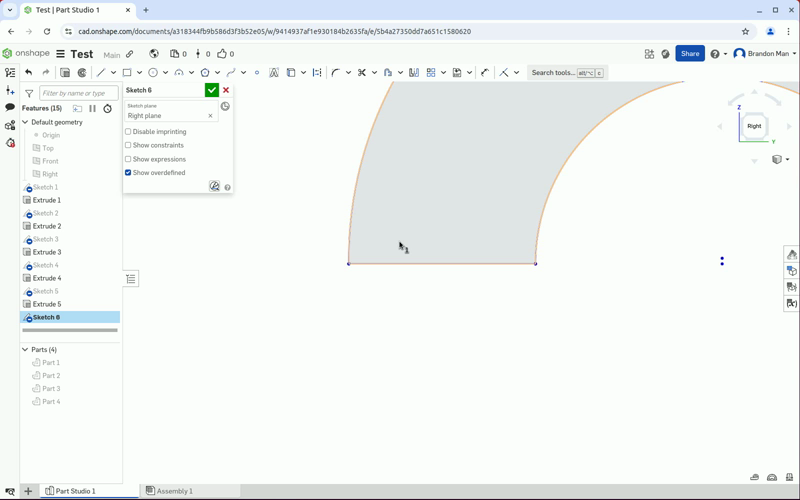
scroll(-6)
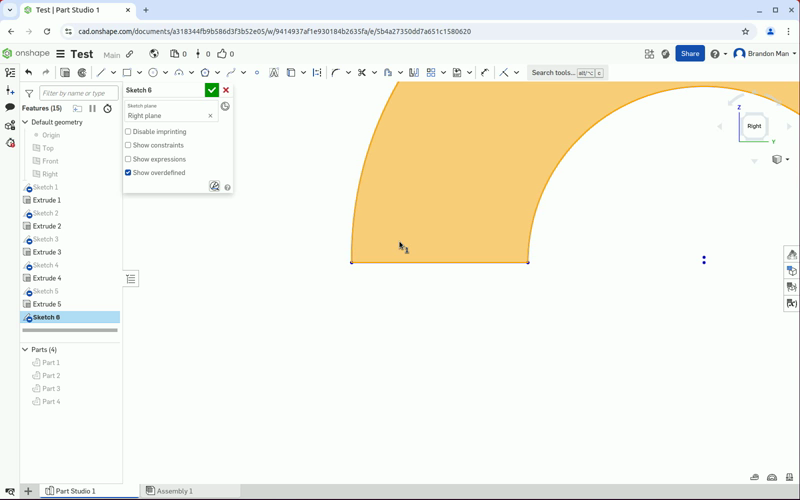
scroll(-6)
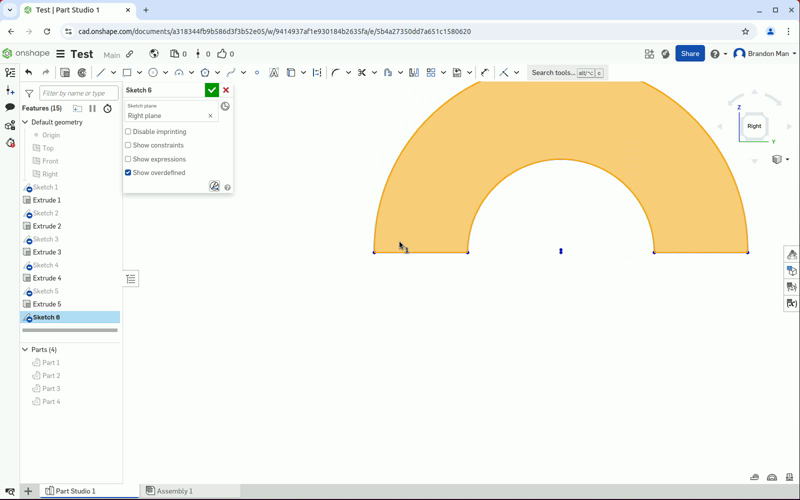
scroll(-6)
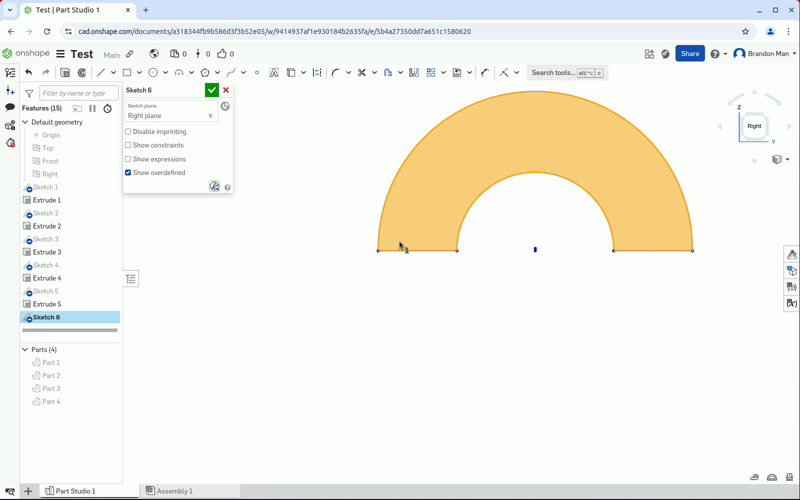
scroll(-6)
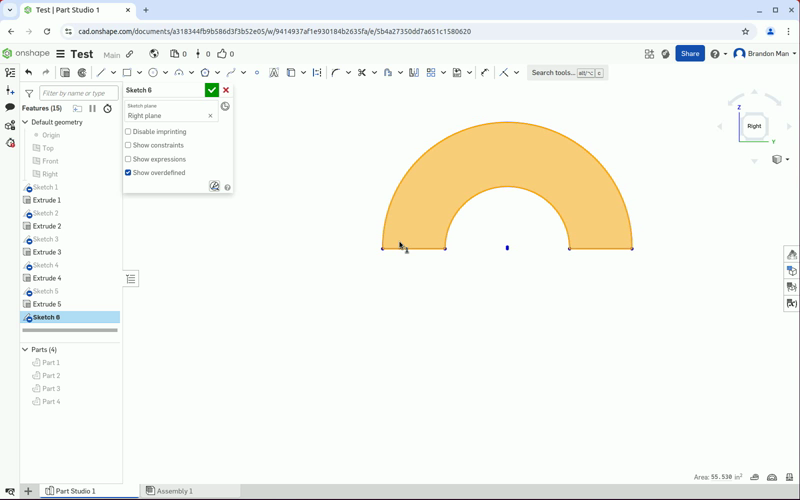
scroll(-6)
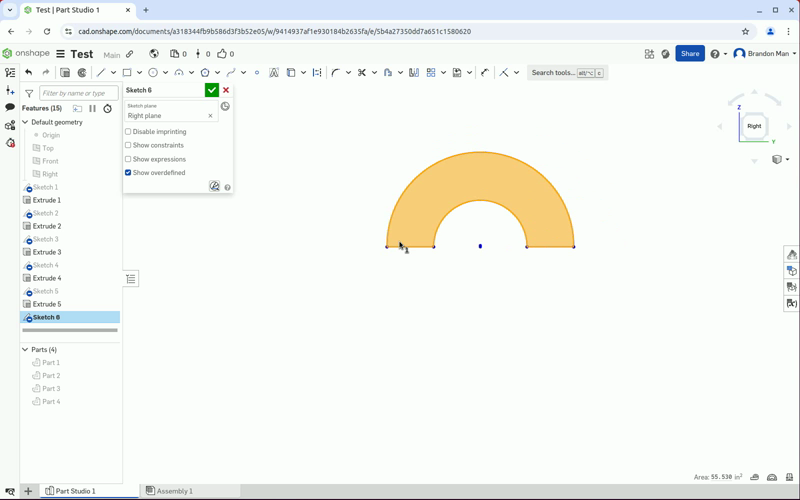
scroll(-6)
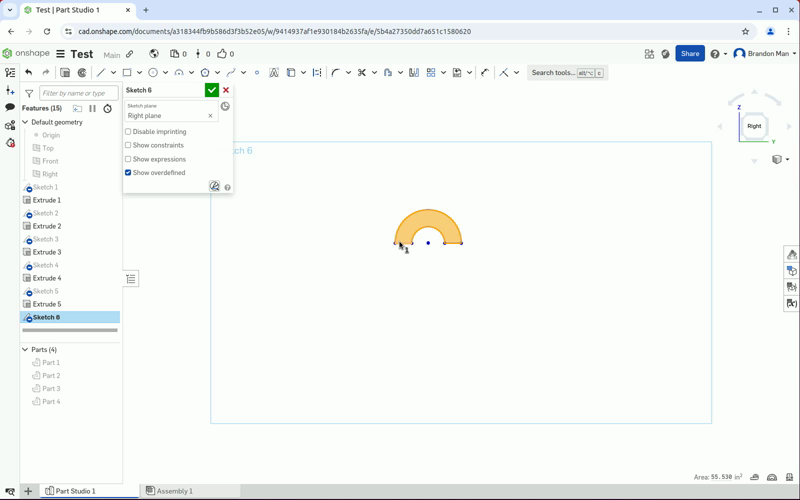
mouse_move(73, 352)
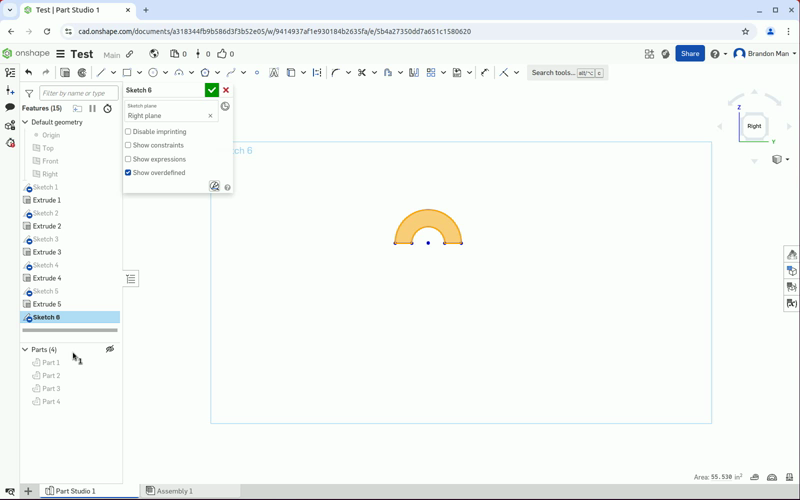
key(shift+y)
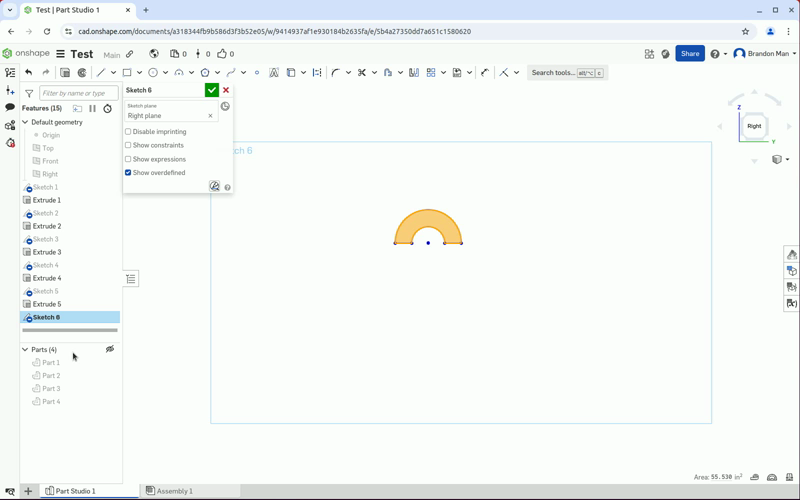
key(shift+e)
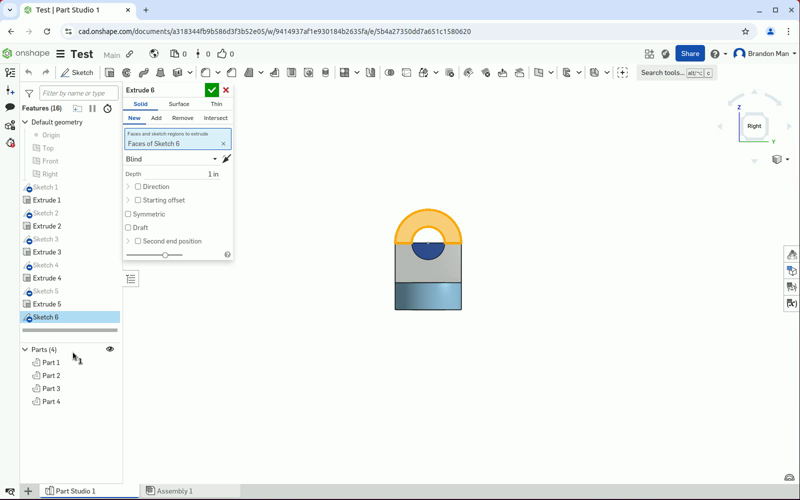
mouse_move(143, 106)
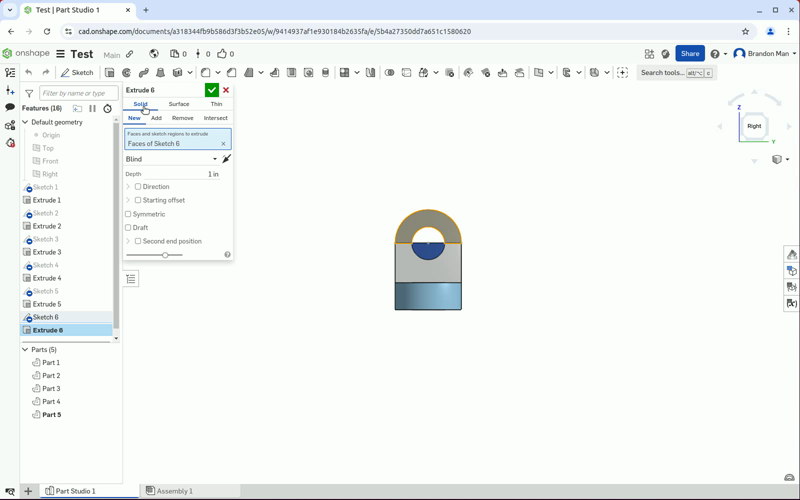
click(143, 106)
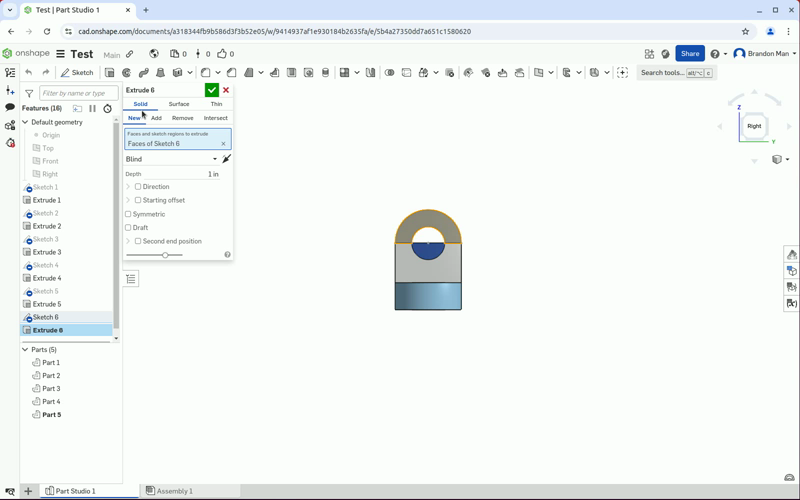
mouse_move(137, 120)
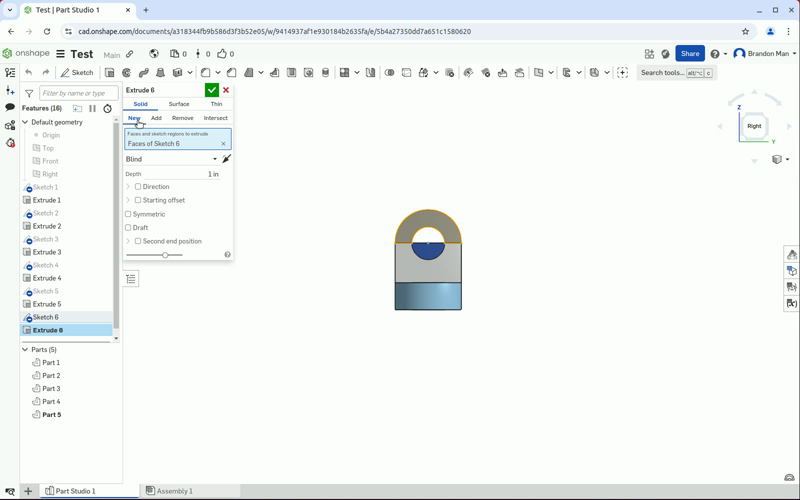
click(137, 120)
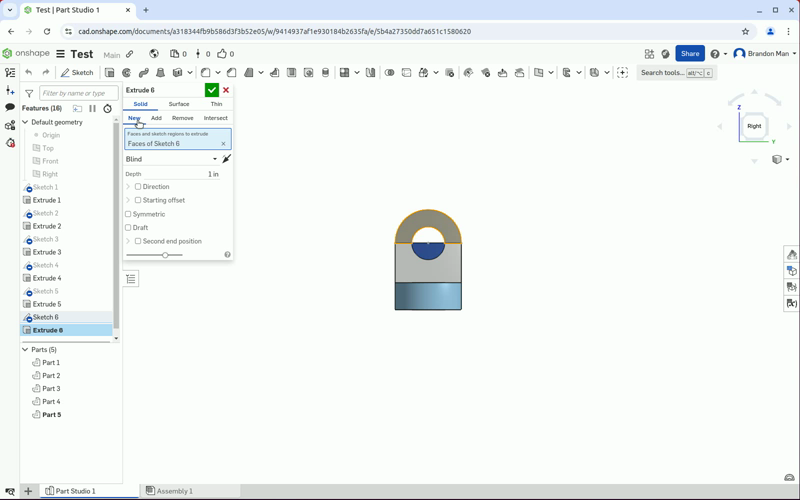
key(tab, 4)
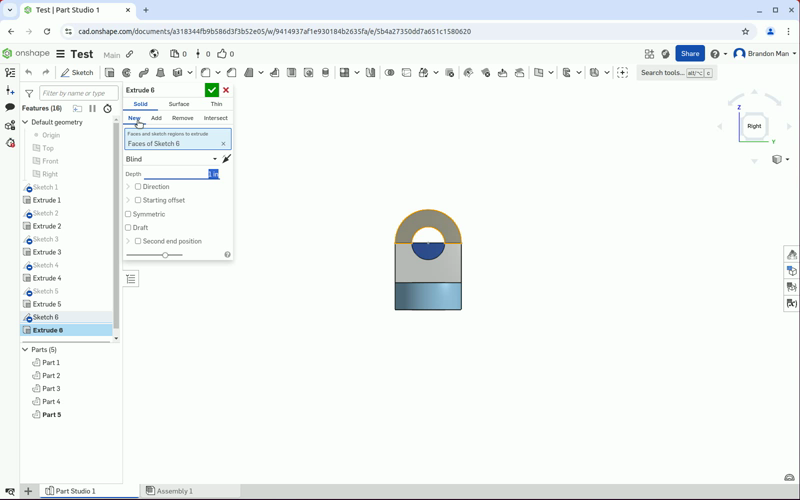
text(10.832)
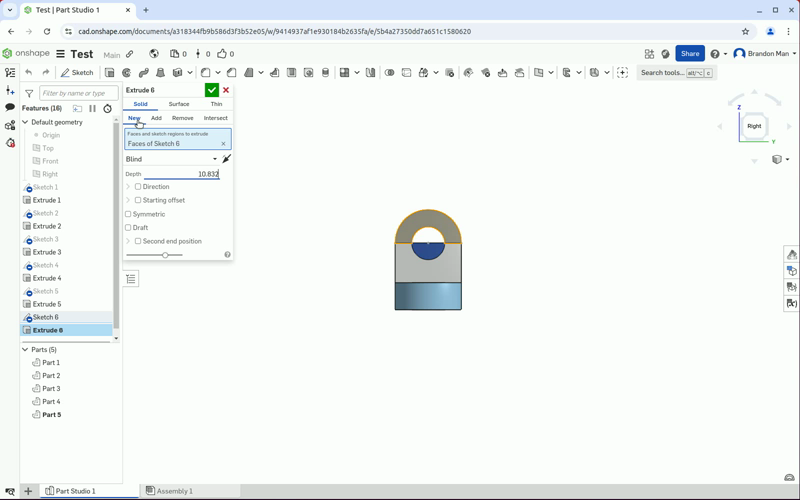
key(enter)
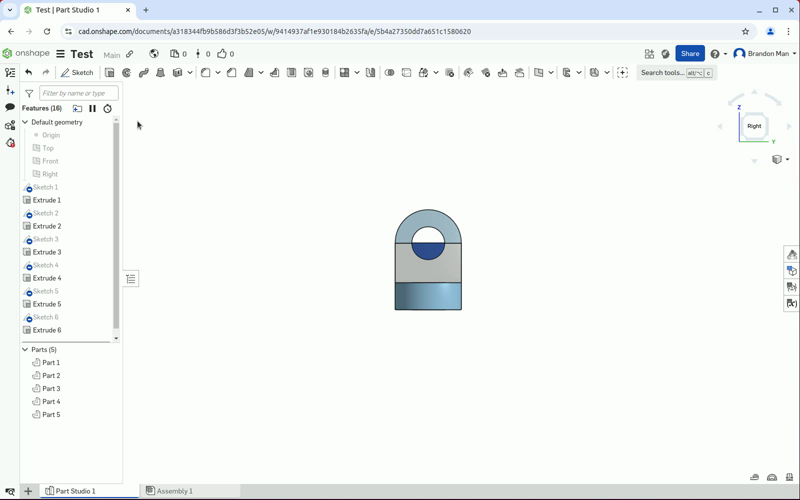
key(shift+h)
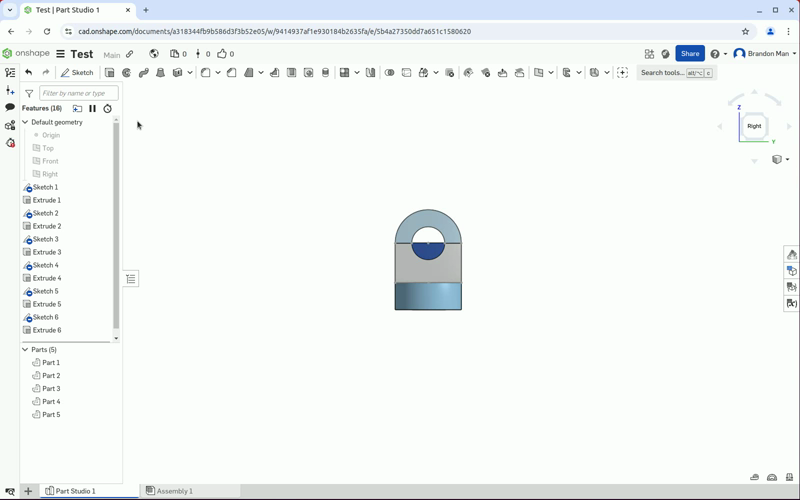
key(shift+h)
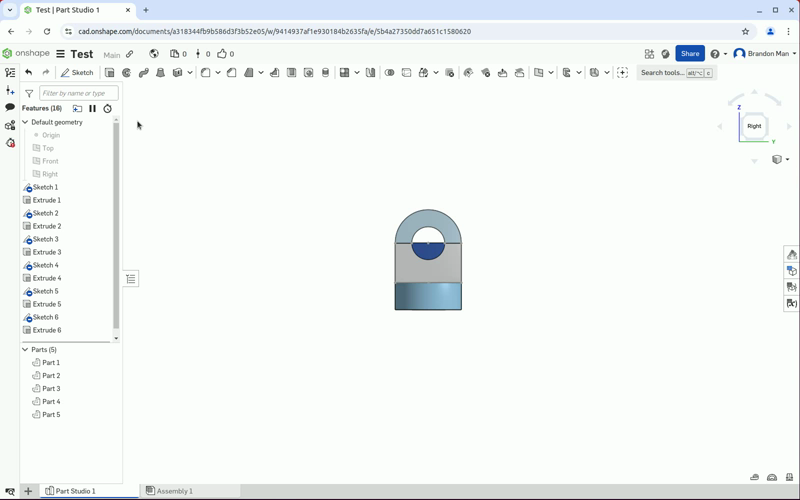
key(shift+7)
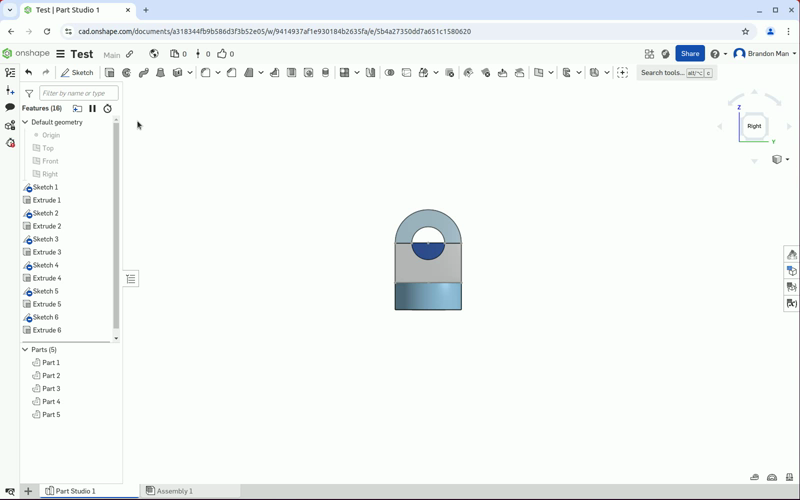
key(right, 2)
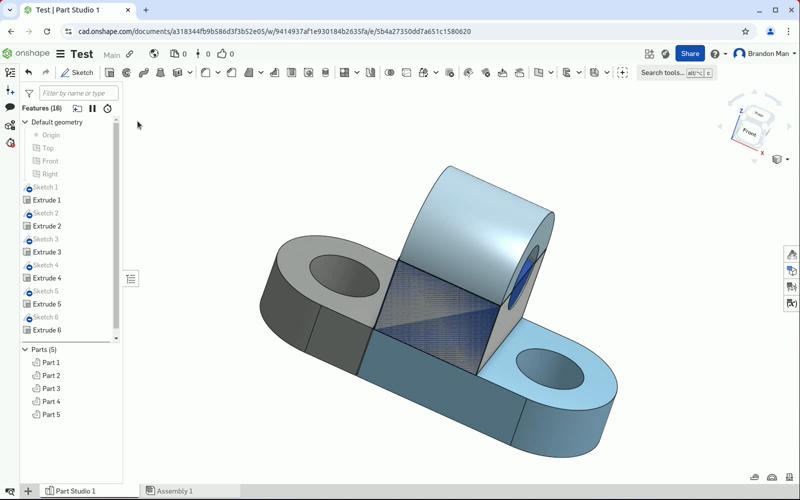
key(down, 2)
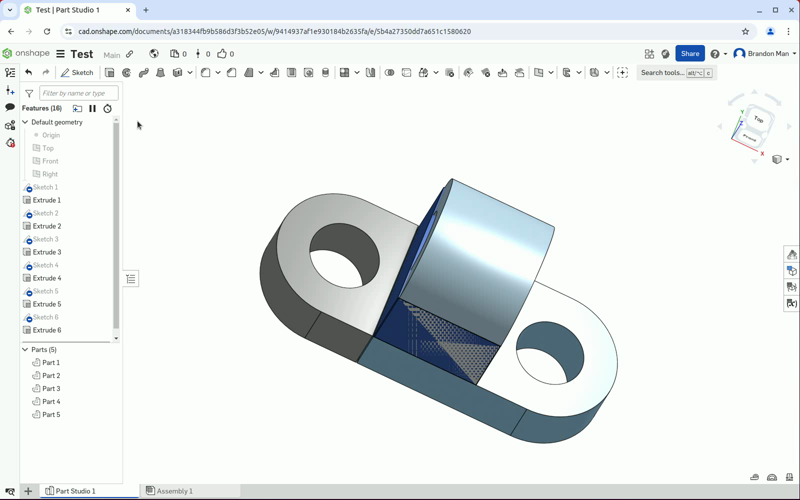
key(up, 2)
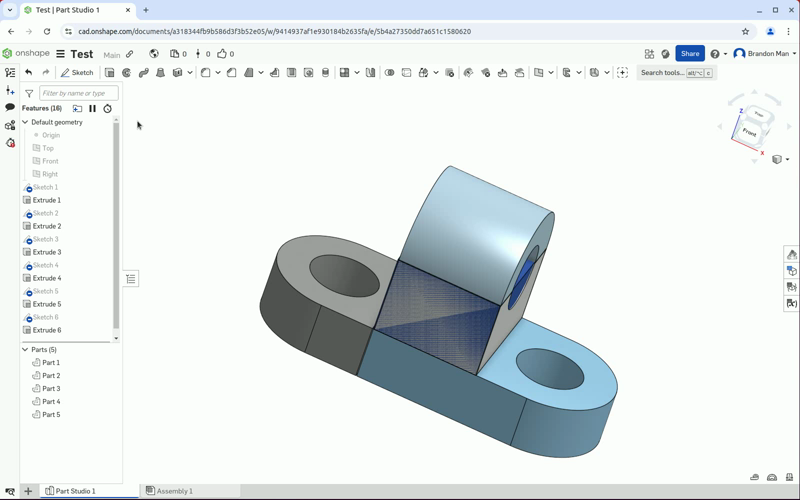
key(left, 2)
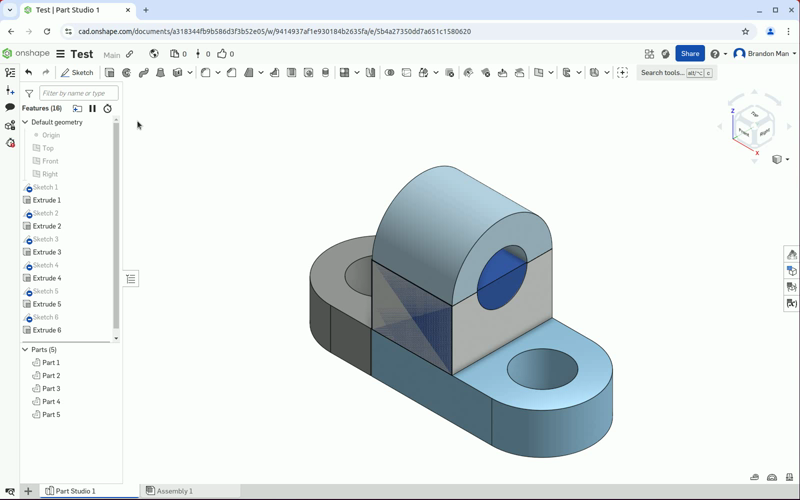
mouse_move(69, 189)
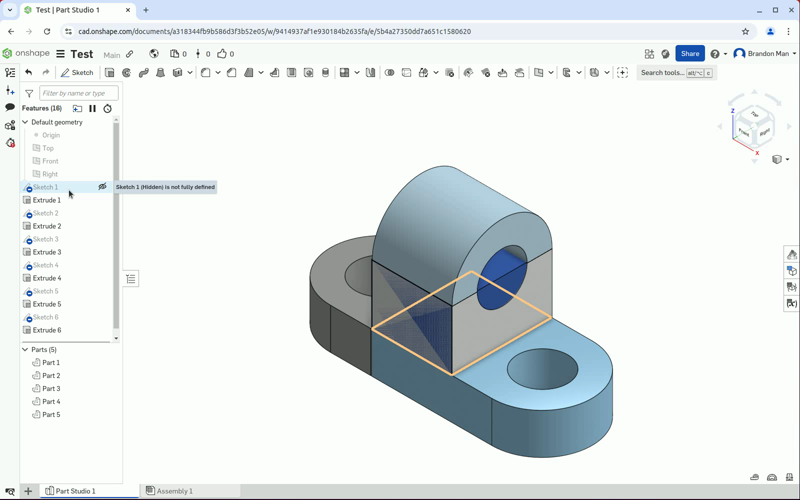
click(69, 189)